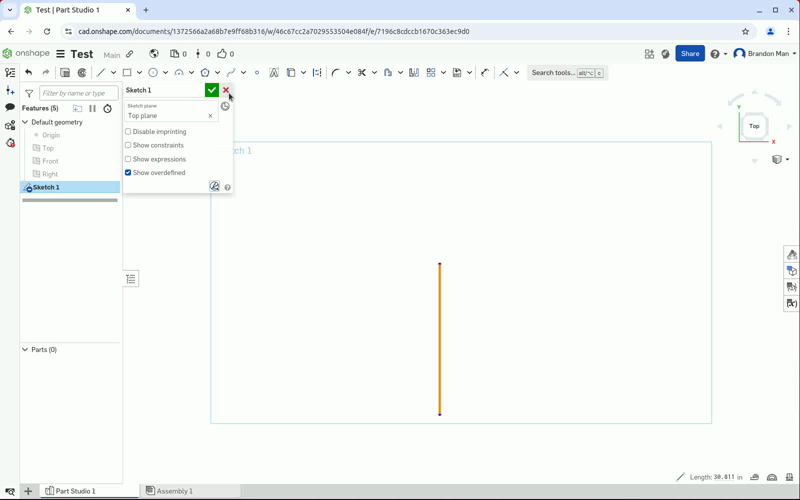
key(shift+h)
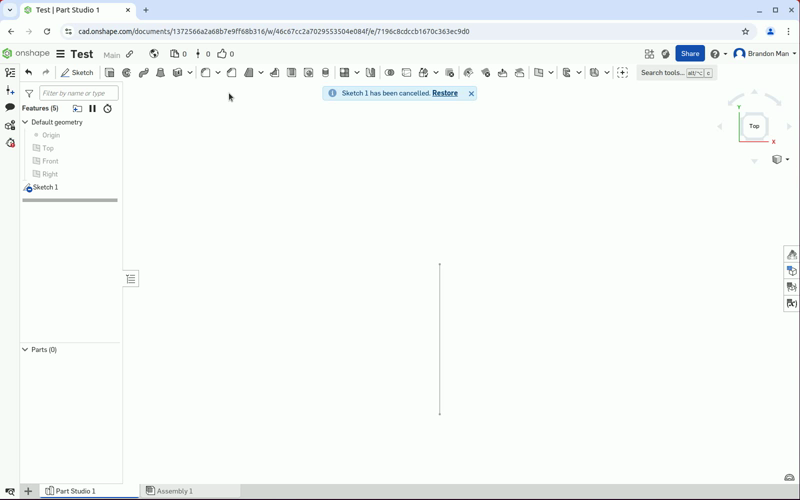
mouse_move(73, 352)
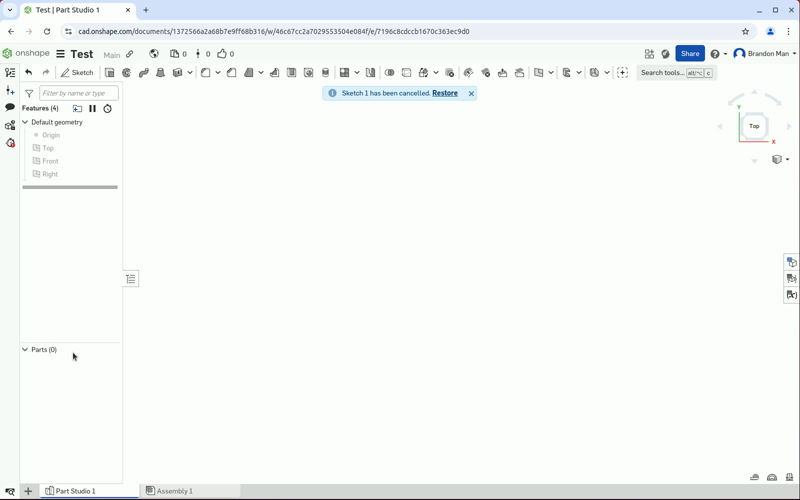
key(y)
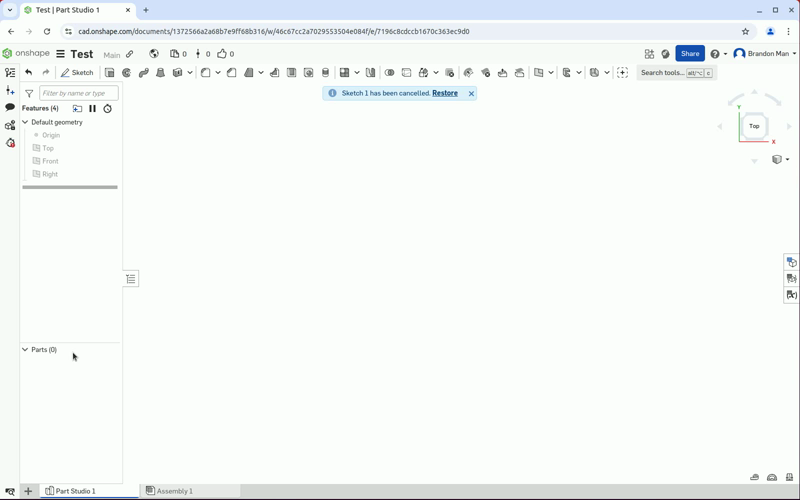
key(shift+p)
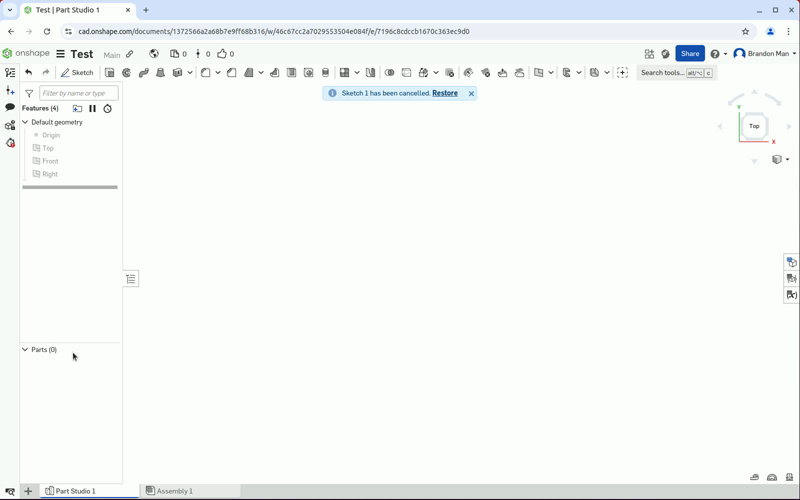
key(space)
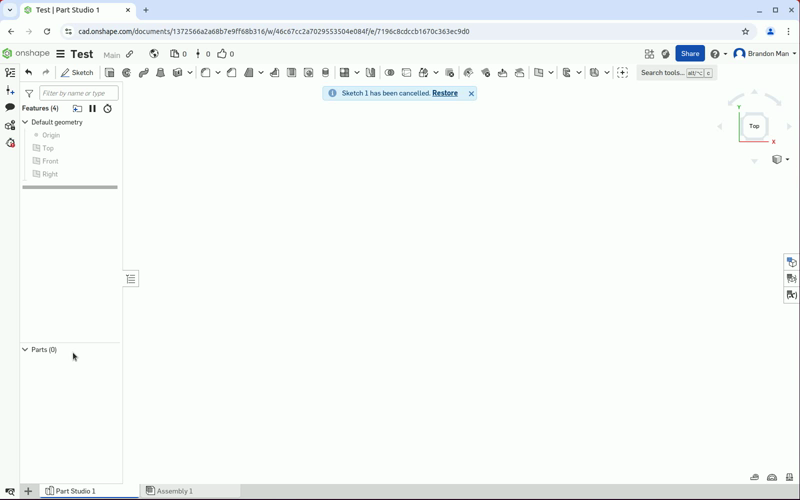
key_down(shift)
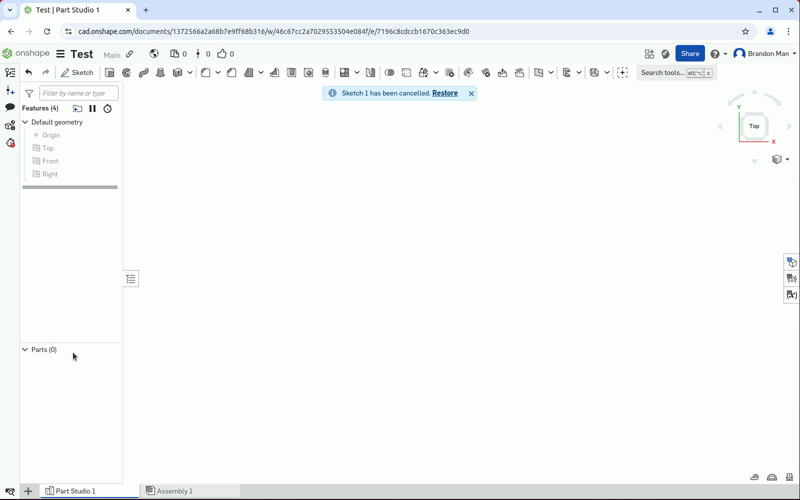
key(up)
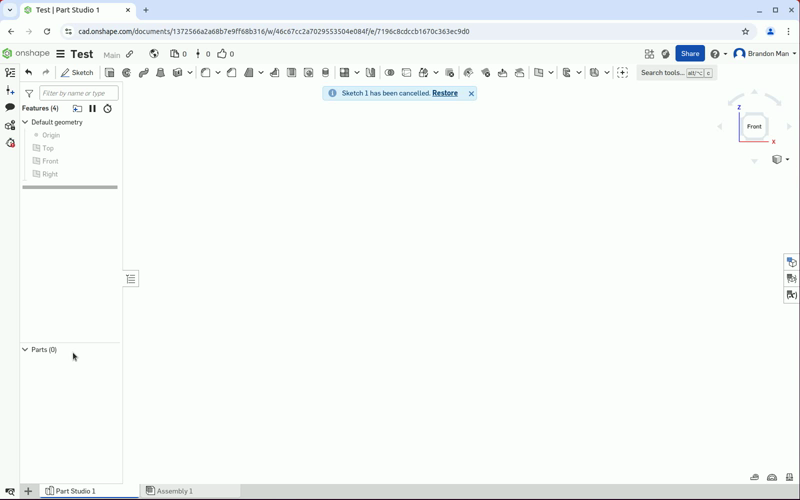
key_up(shift)
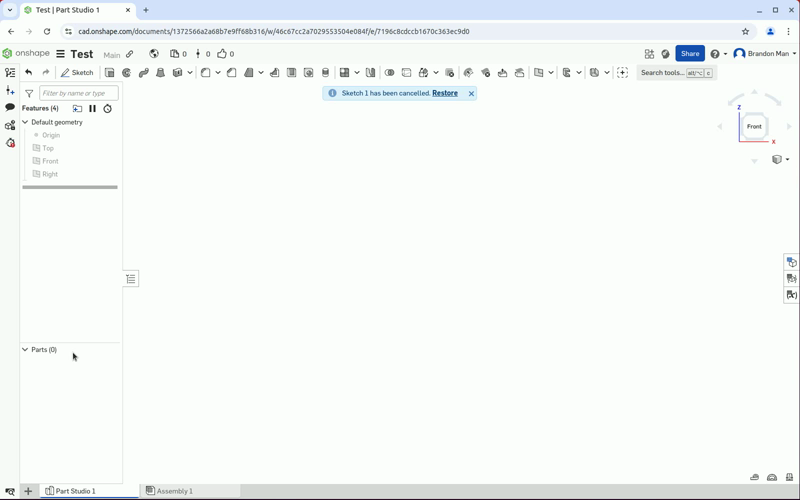
mouse_move(73, 352)
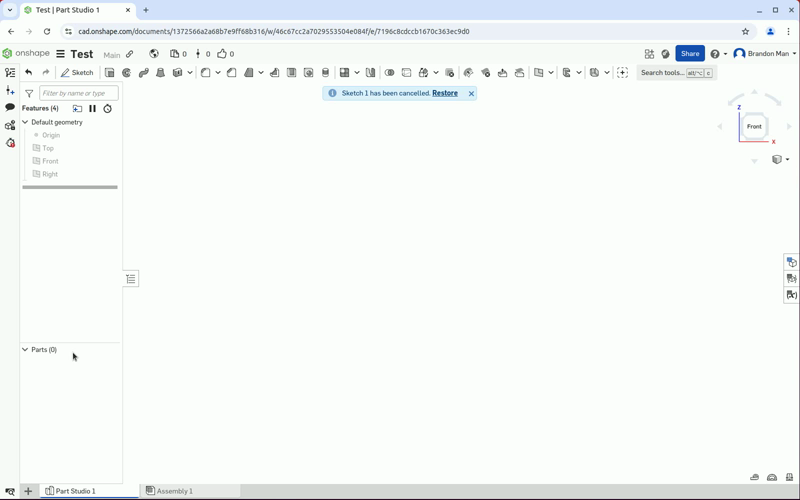
key(shift+y)
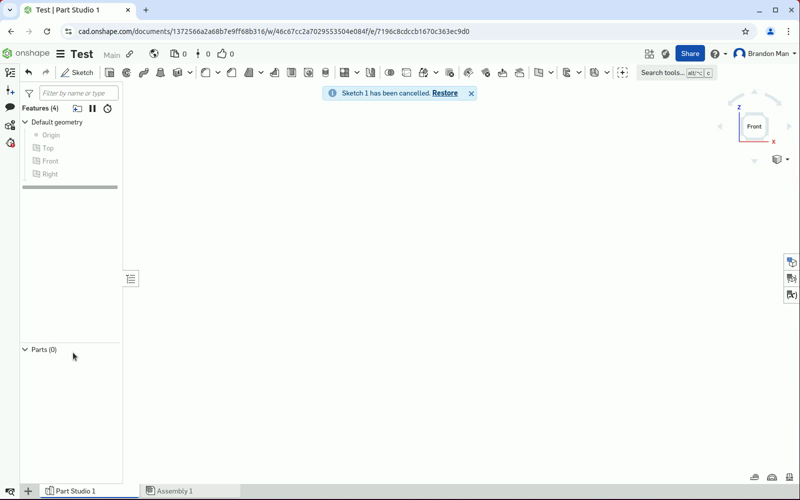
key(shift+s)
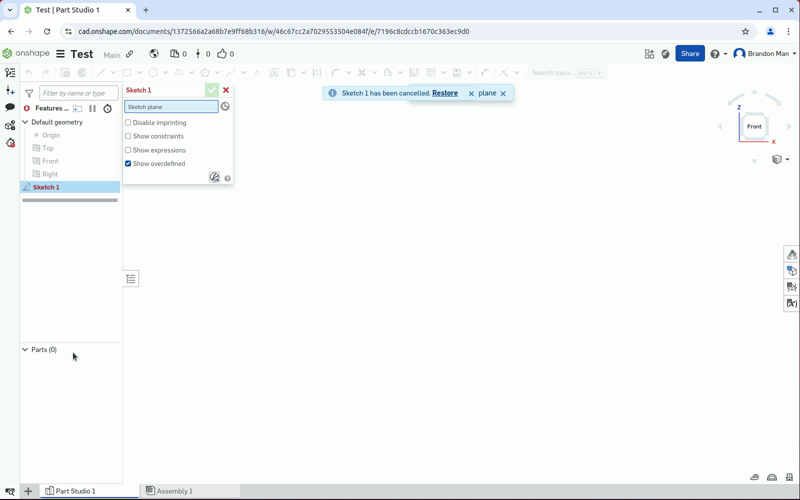
mouse_move(73, 163)
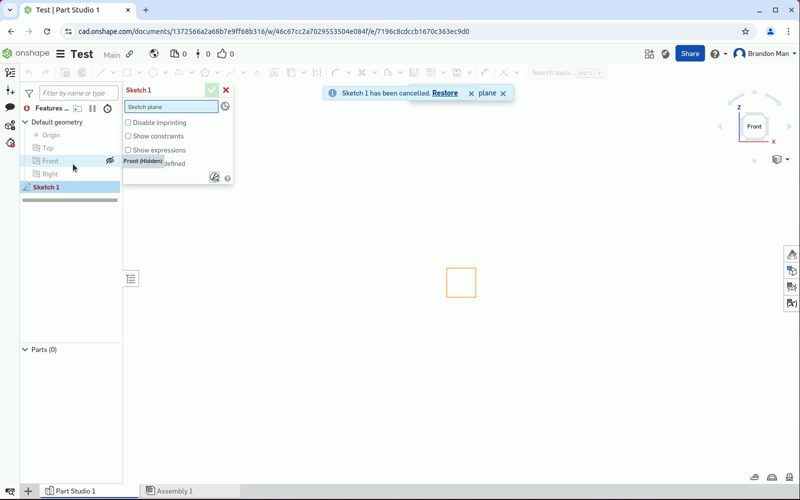
click(73, 163)
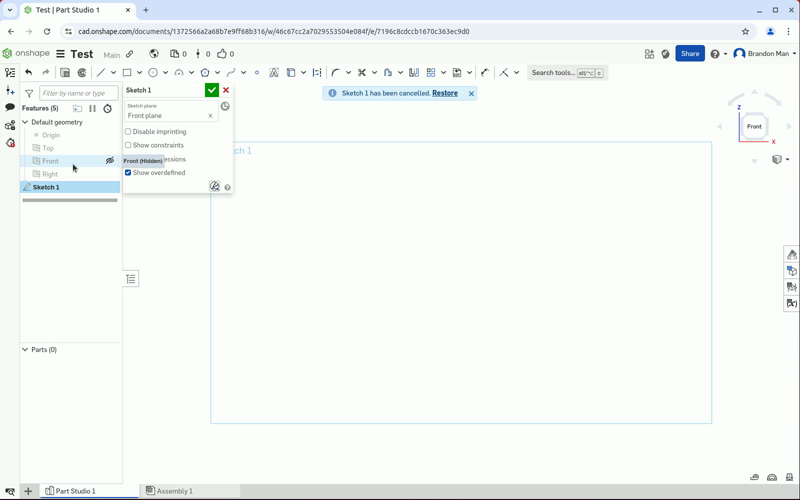
mouse_move(73, 352)
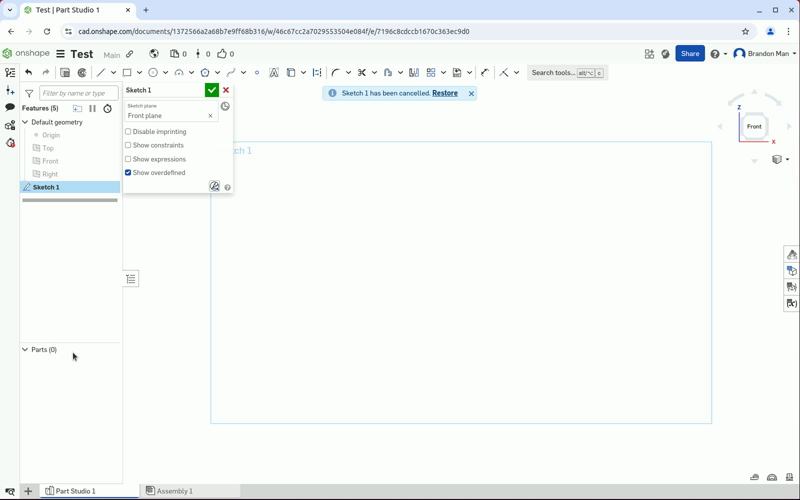
key(y)
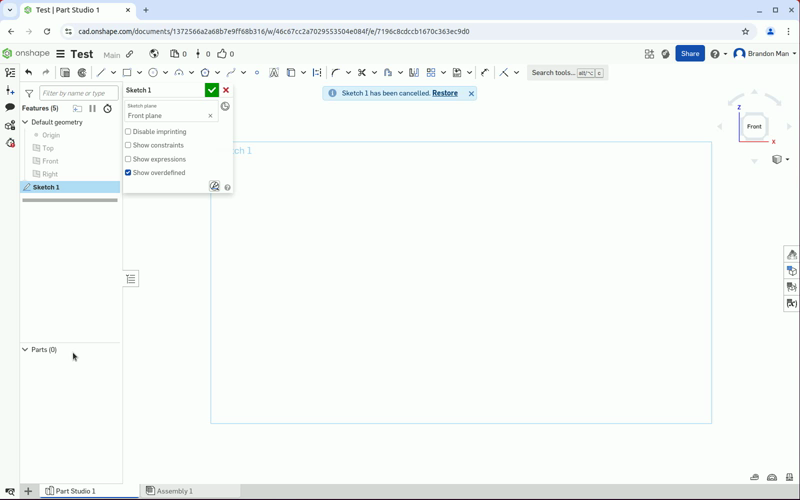
key(l)
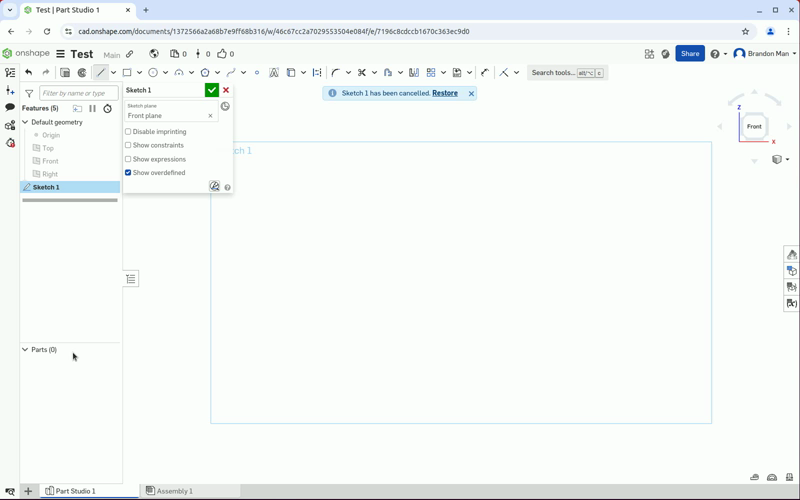
key_down(shift)
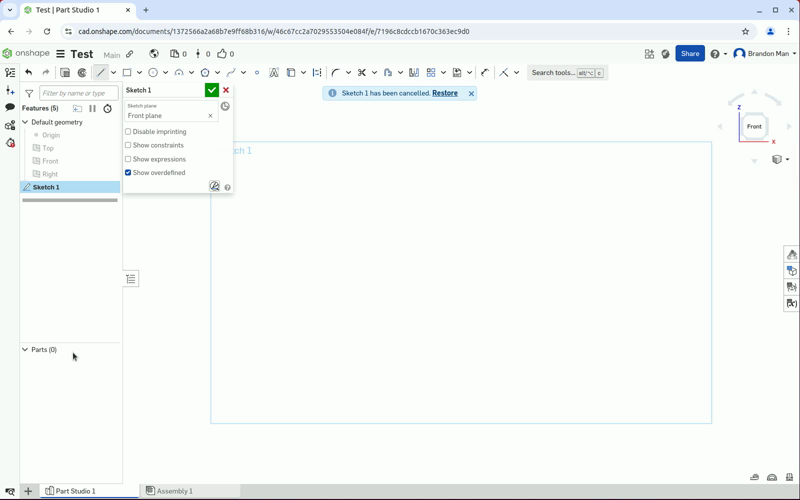
mouse_move(460, 271)
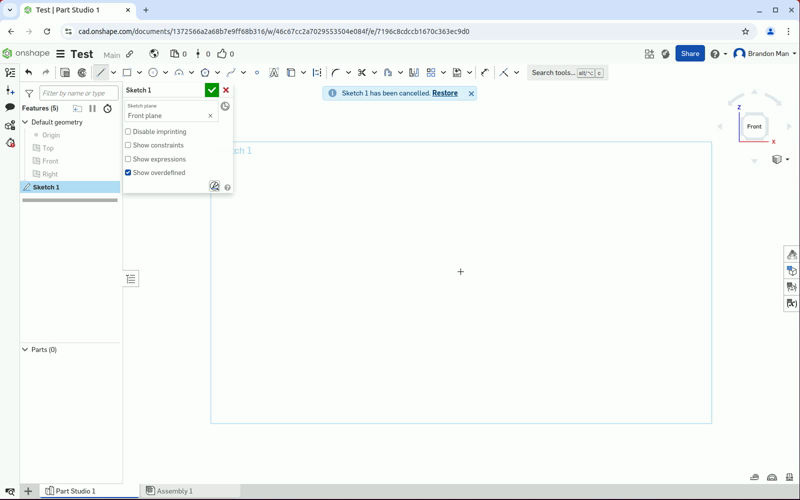
click(460, 271)
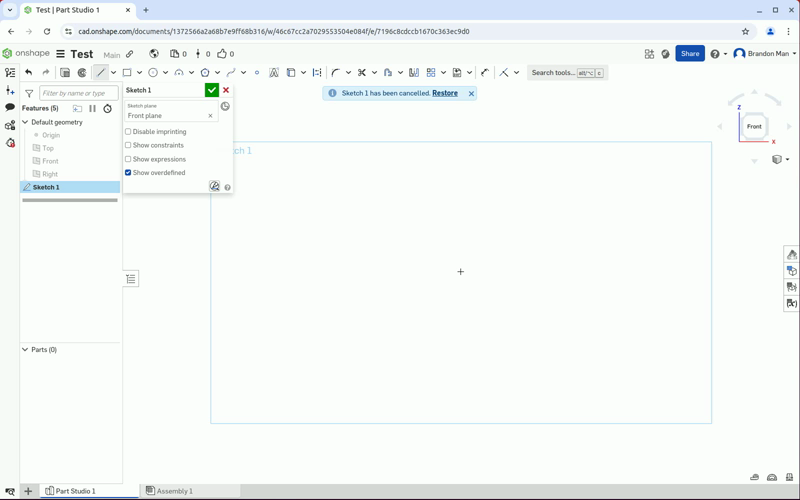
key_up(shift)
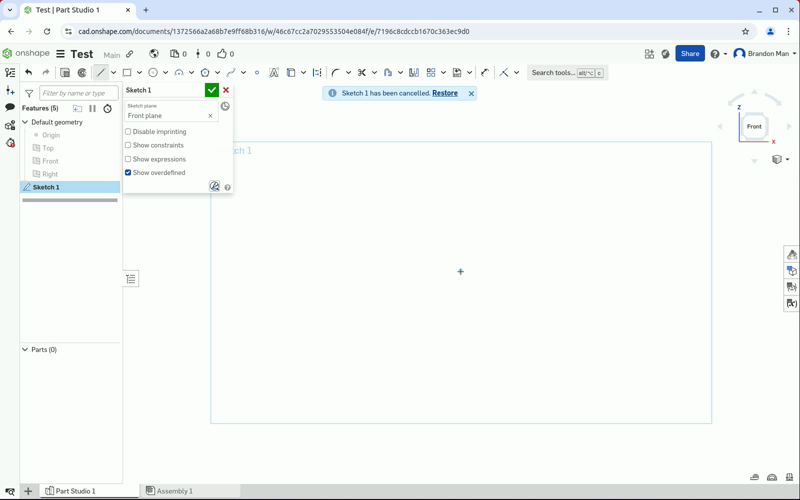
key_down(shift)
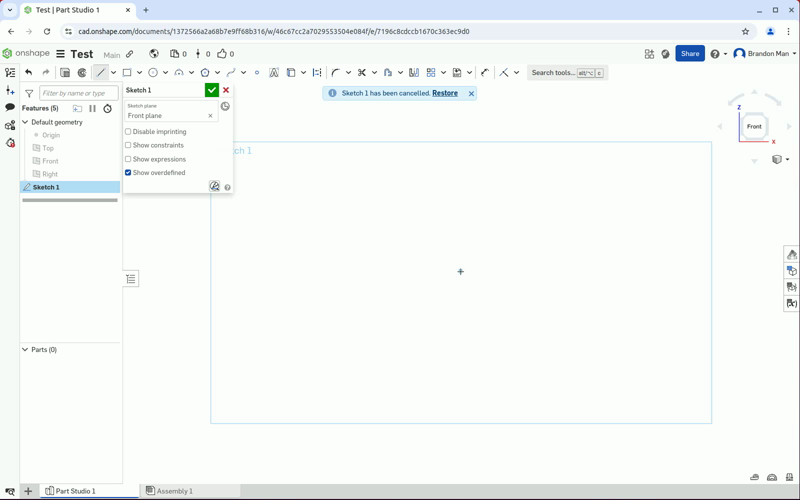
mouse_move(490, 271)
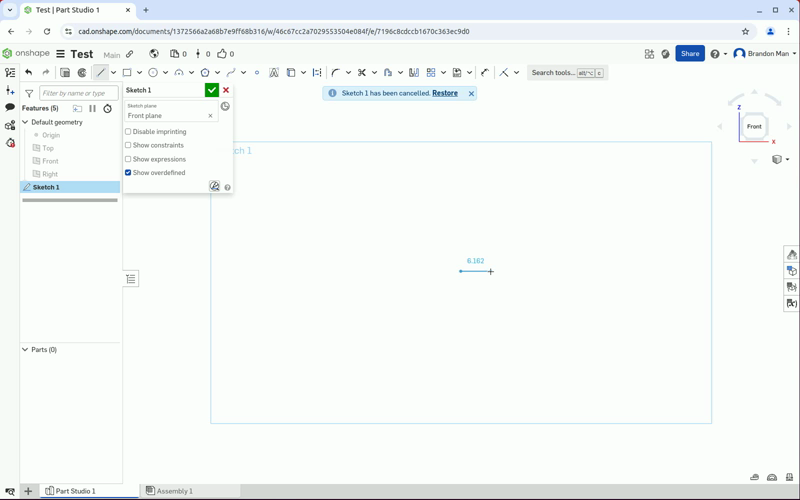
mouse_move(481, 271)
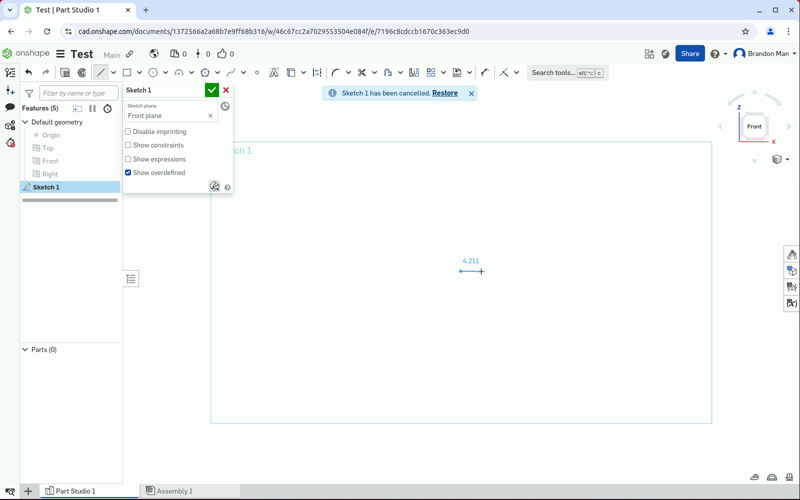
click(481, 271)
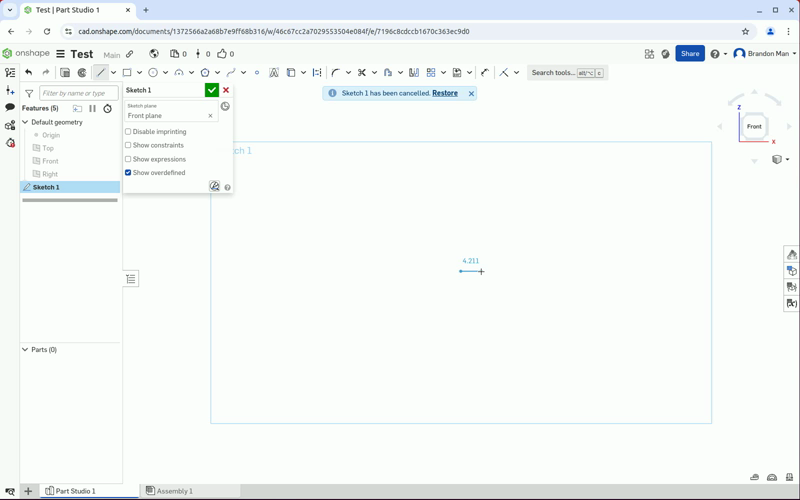
key_up(shift)
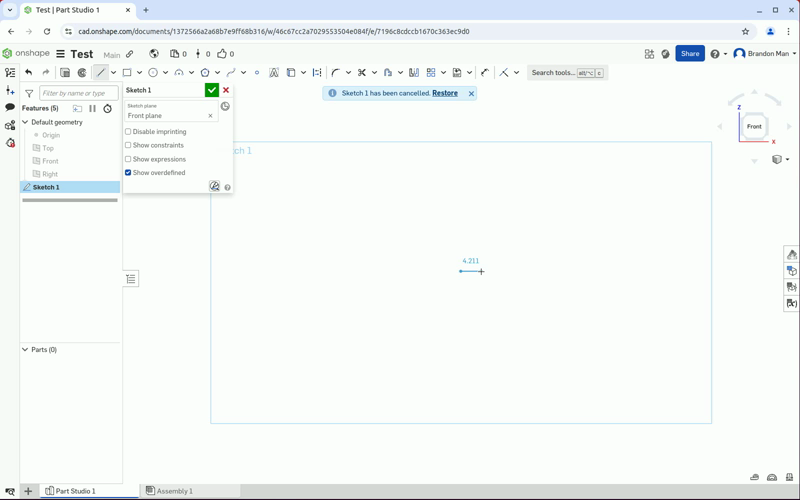
key(esc)
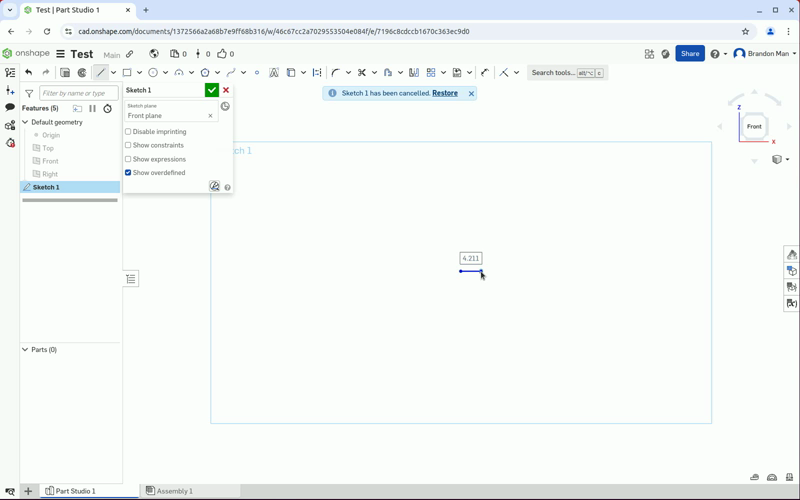
key(a)
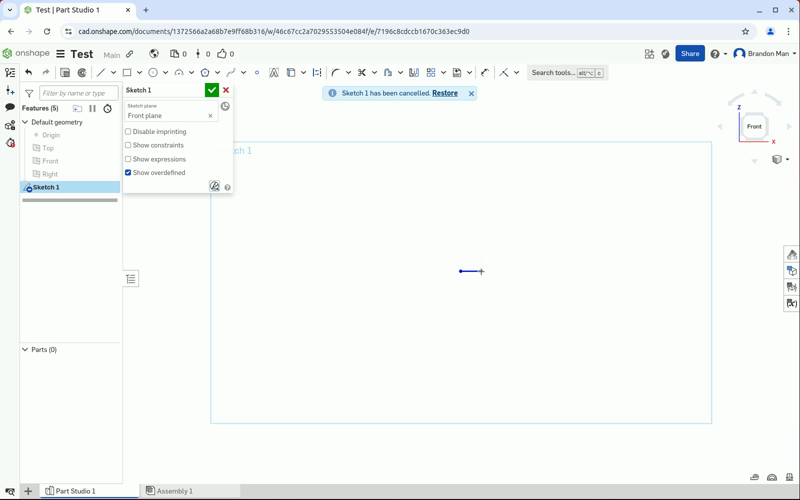
mouse_move(481, 271)
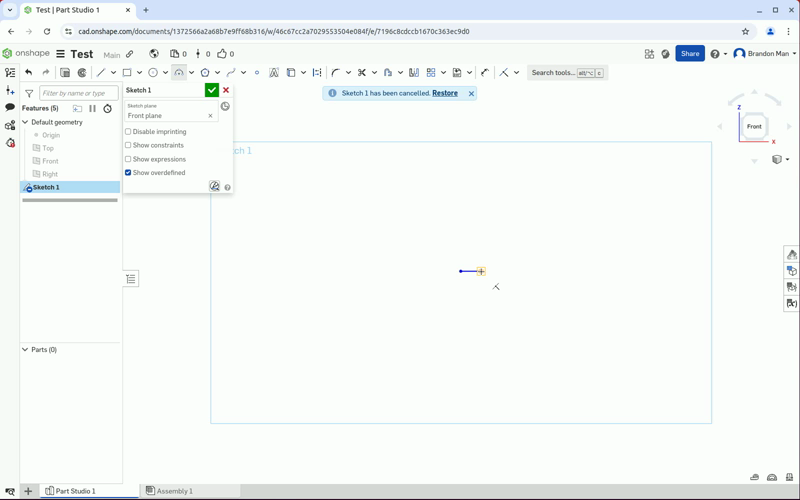
click(481, 271)
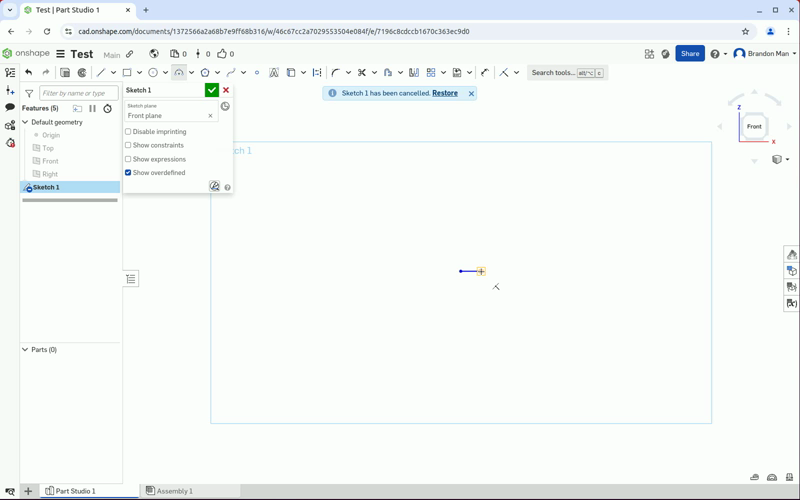
key_down(shift)
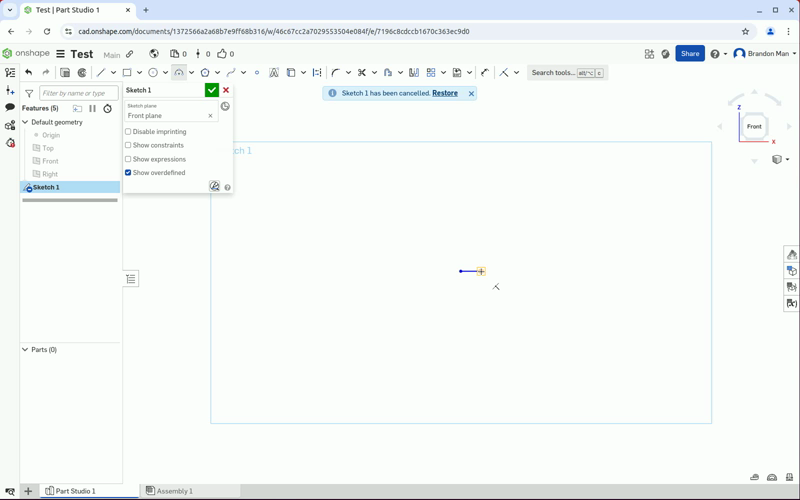
mouse_move(486, 271)
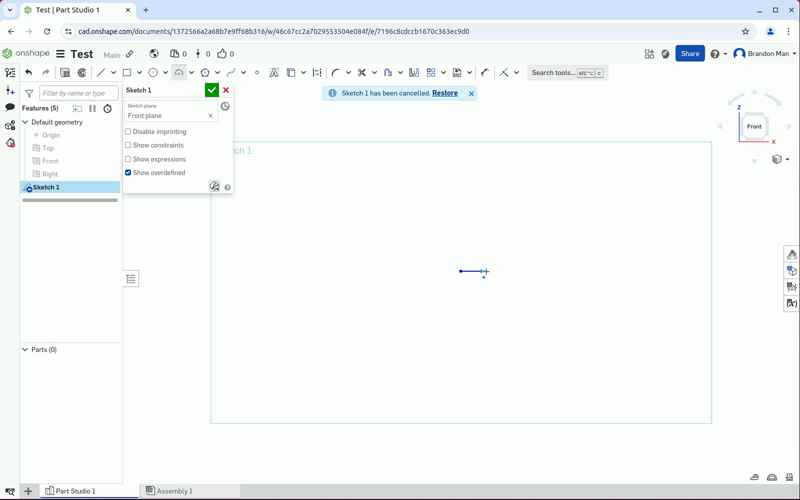
scroll(6)
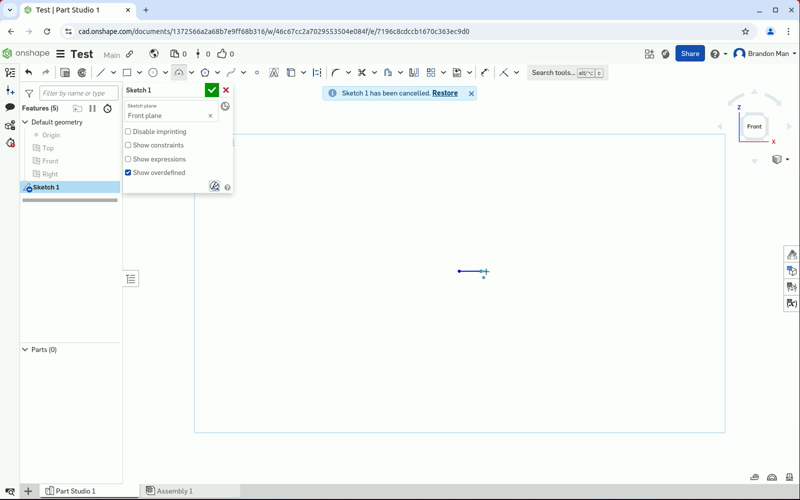
scroll(6)
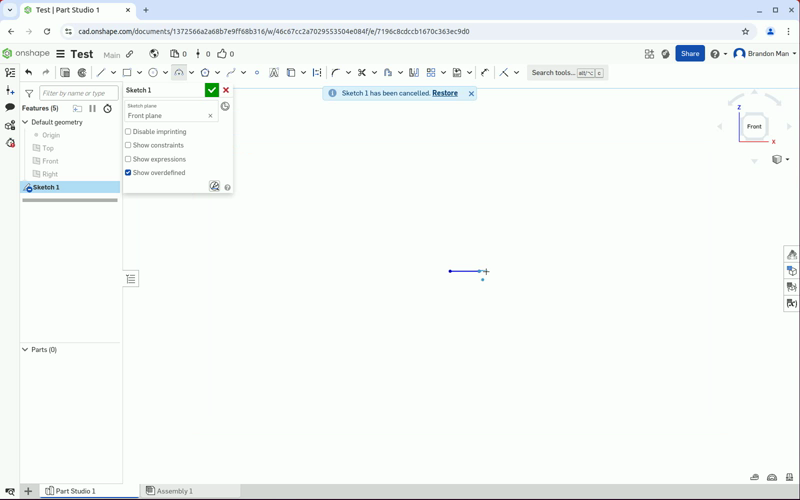
scroll(6)
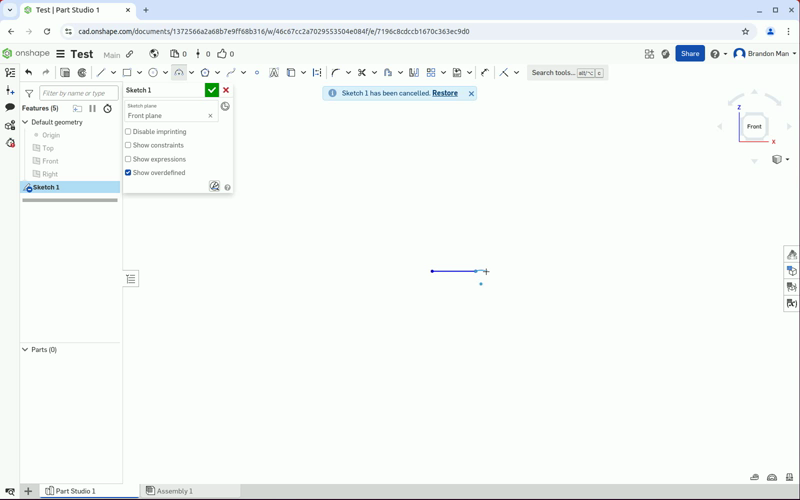
scroll(6)
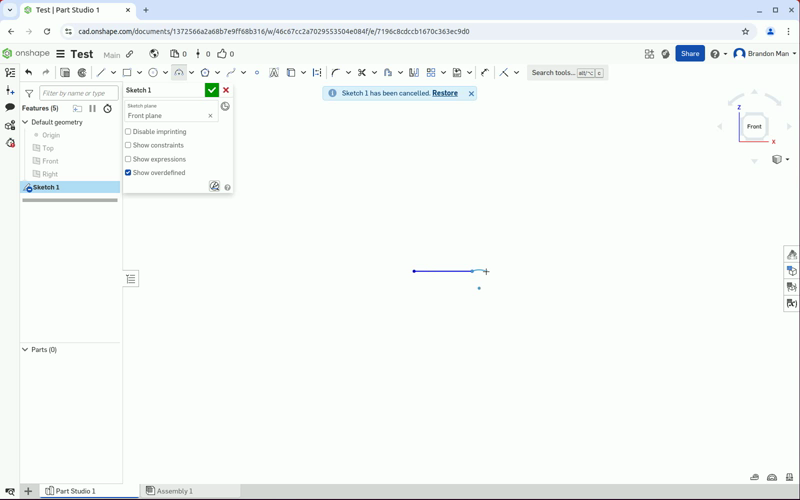
scroll(6)
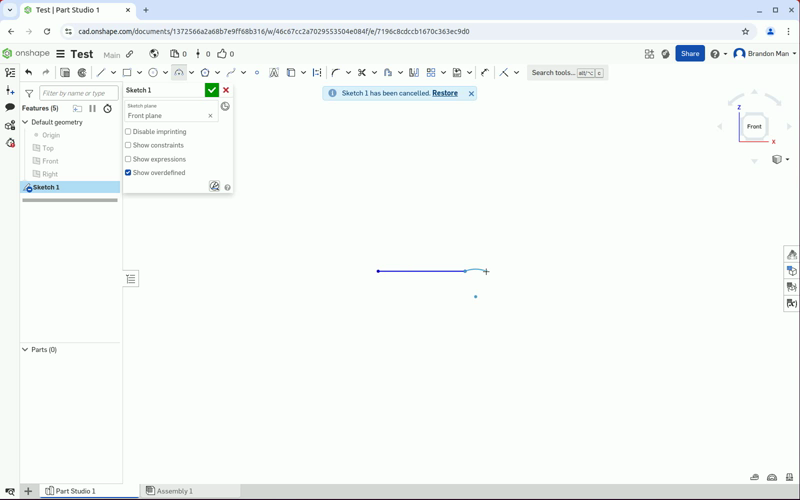
scroll(6)
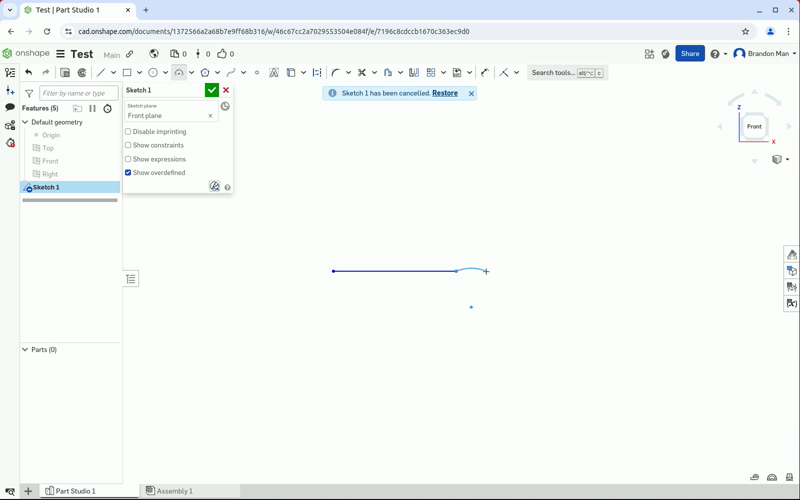
scroll(6)
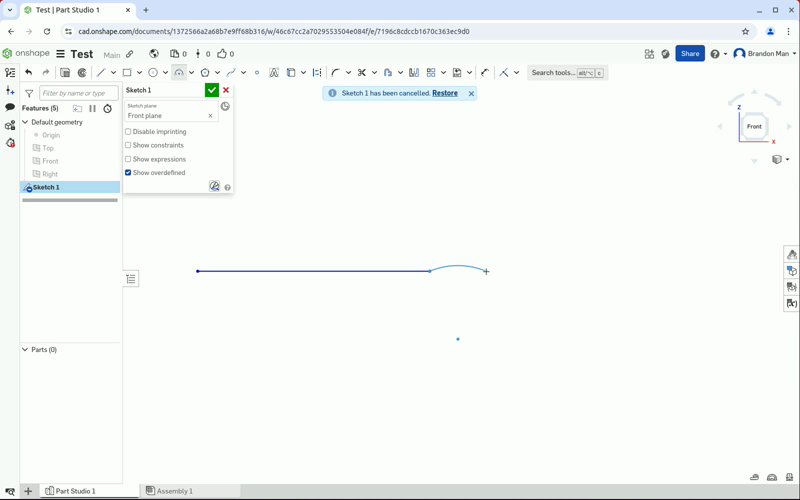
click(486, 271)
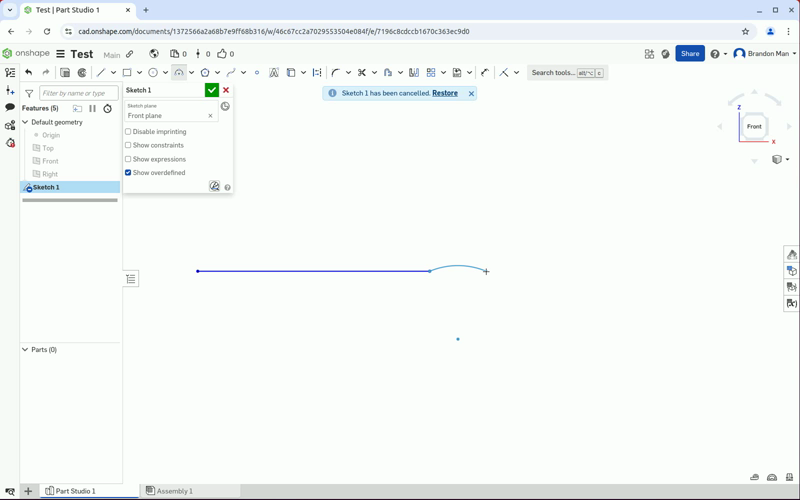
scroll(-6)
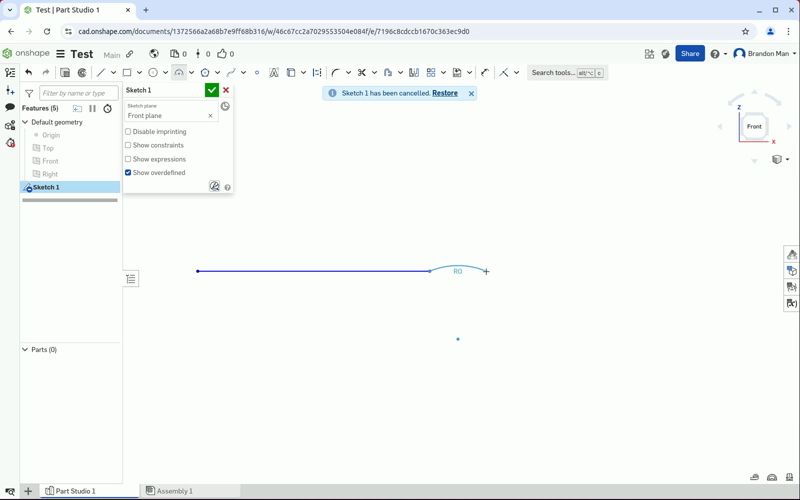
scroll(-6)
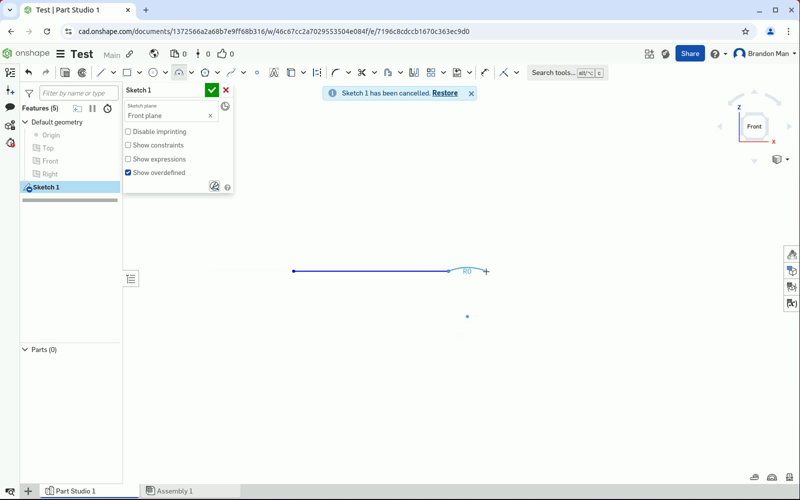
scroll(-6)
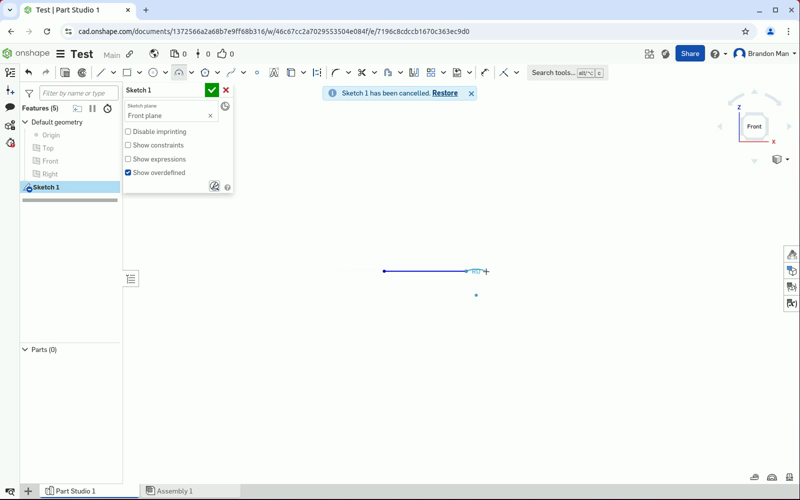
scroll(-6)
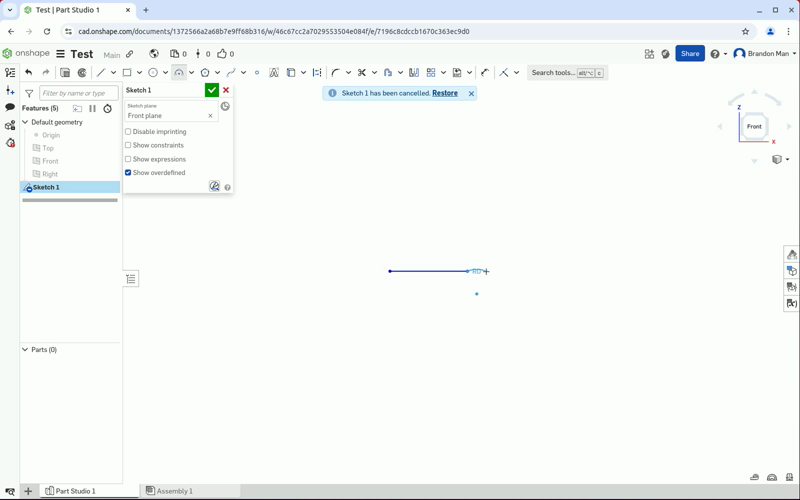
scroll(-6)
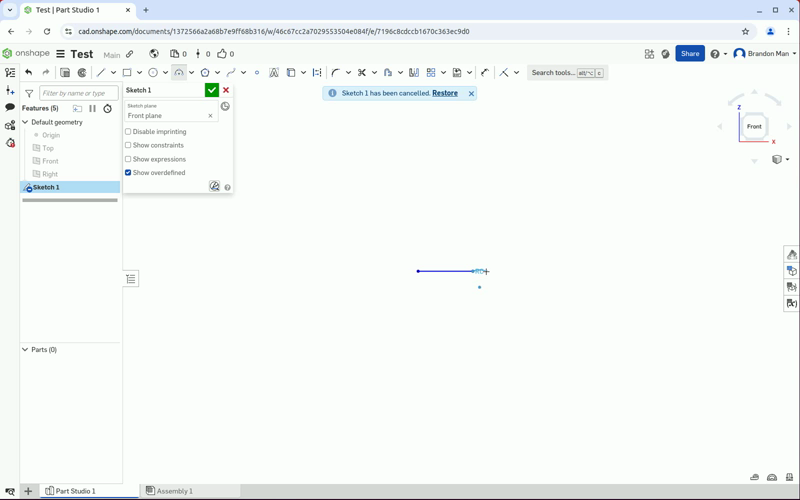
scroll(-6)
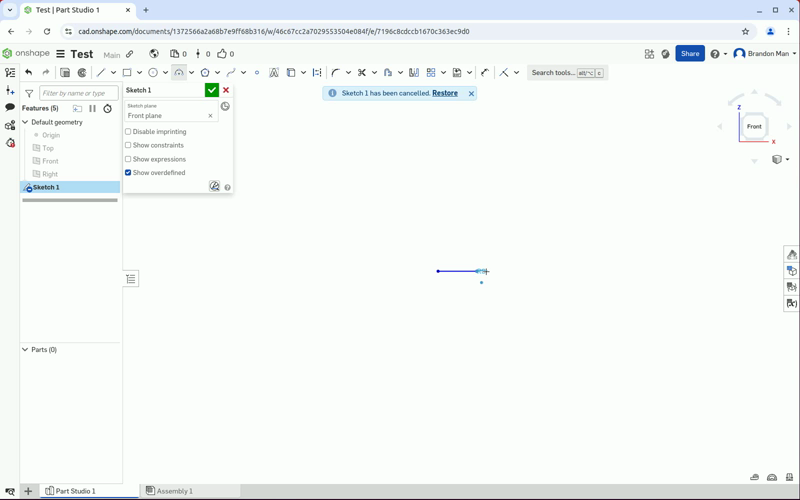
scroll(-6)
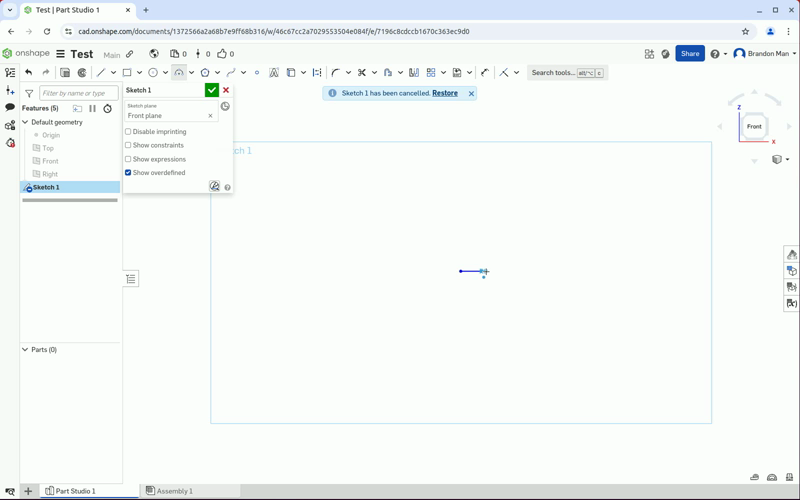
mouse_move(483, 268)
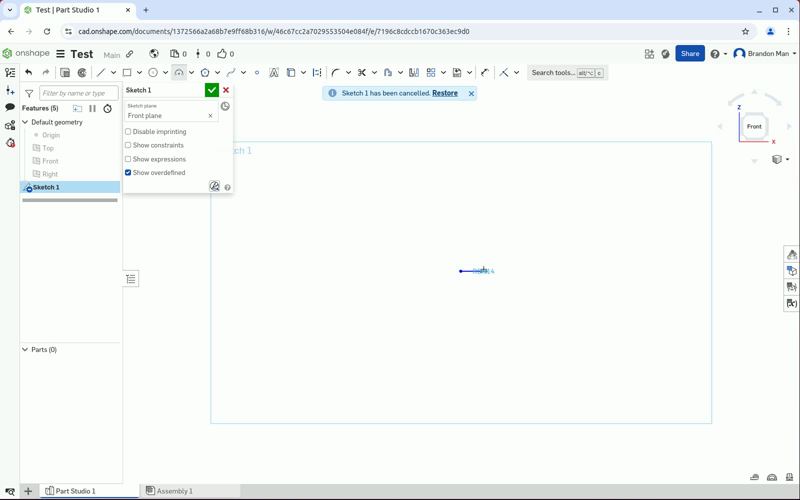
scroll(6)
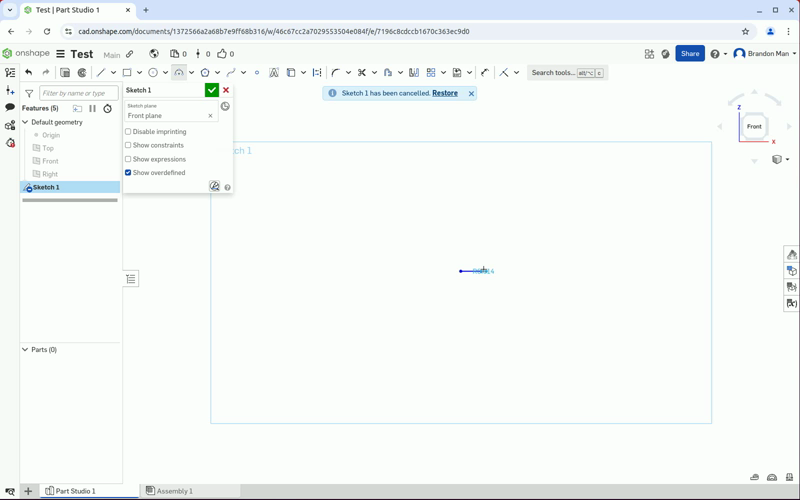
scroll(6)
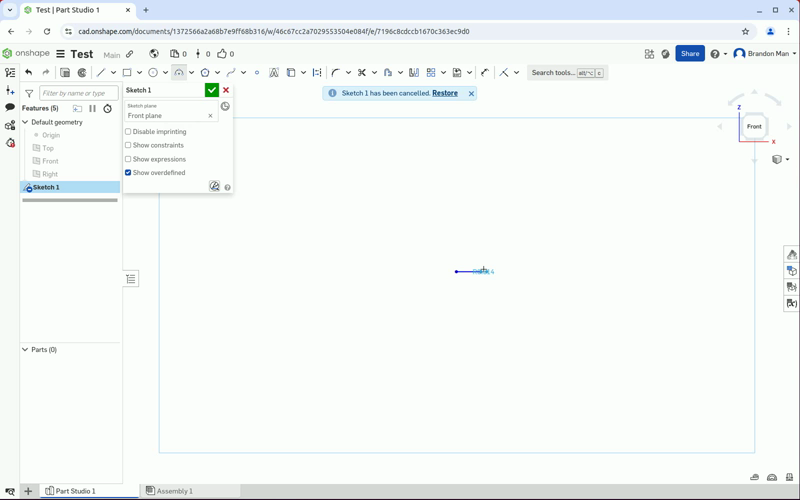
scroll(6)
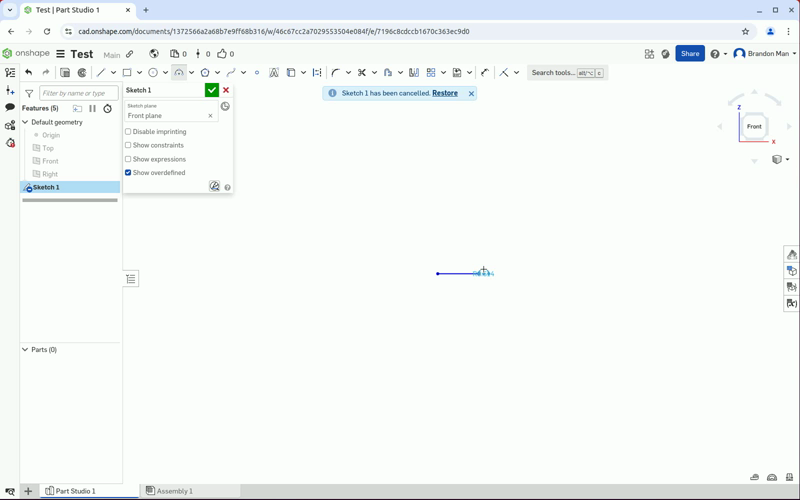
scroll(6)
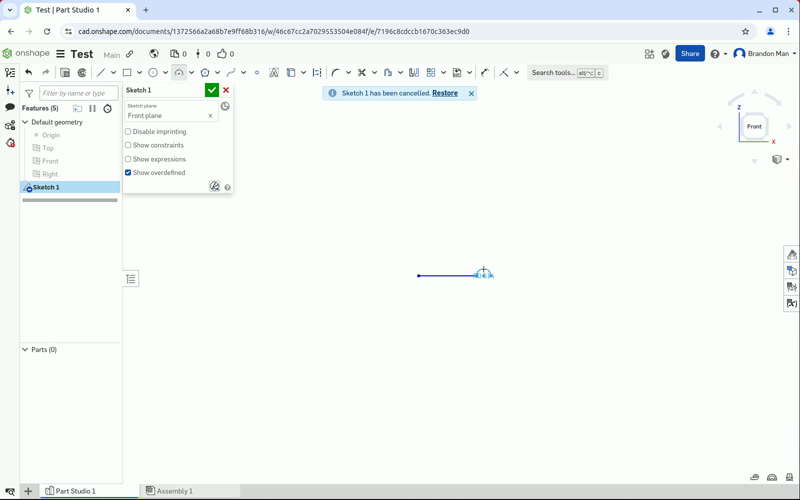
scroll(6)
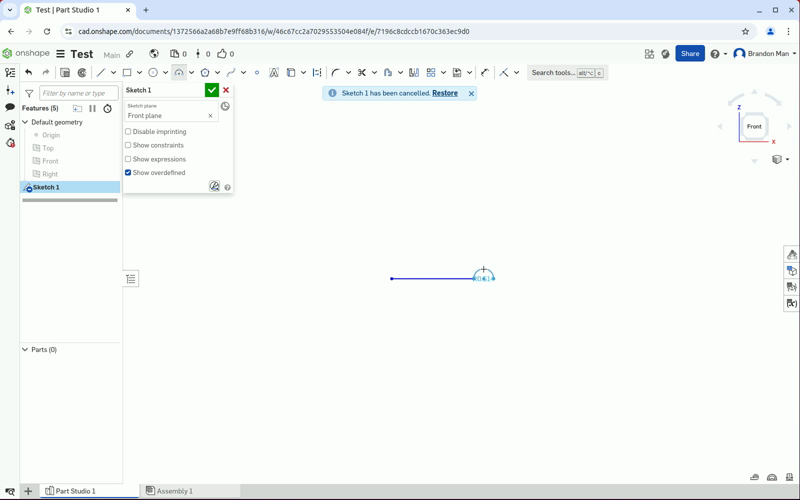
scroll(6)
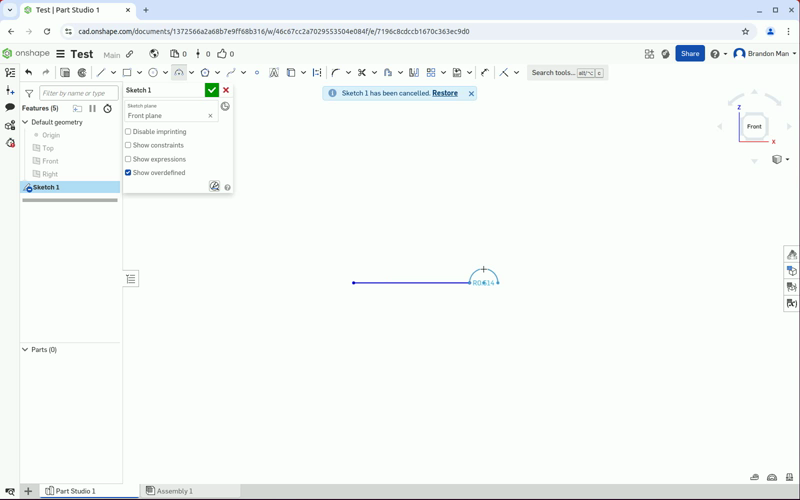
scroll(6)
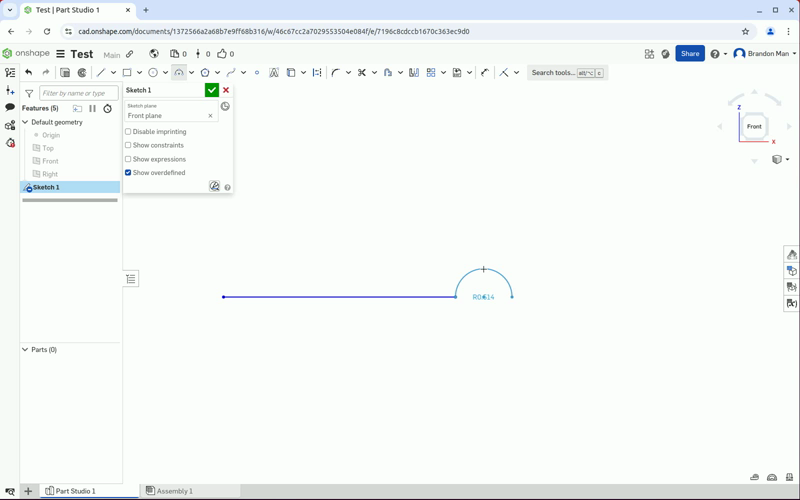
click(483, 268)
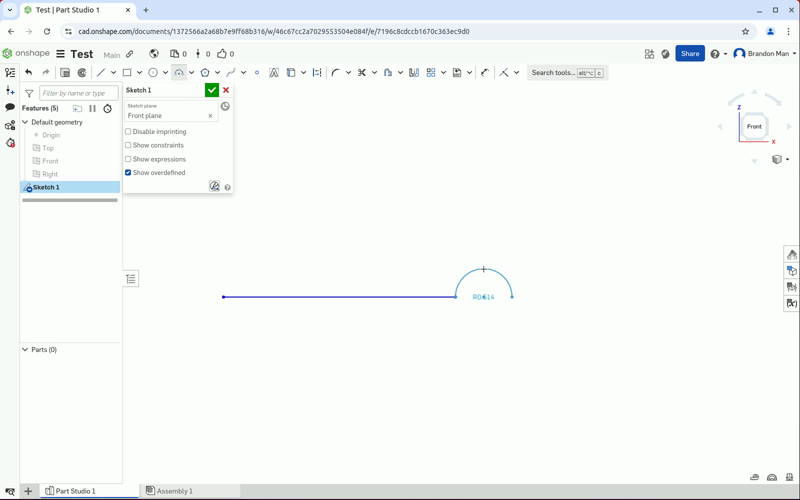
scroll(-6)
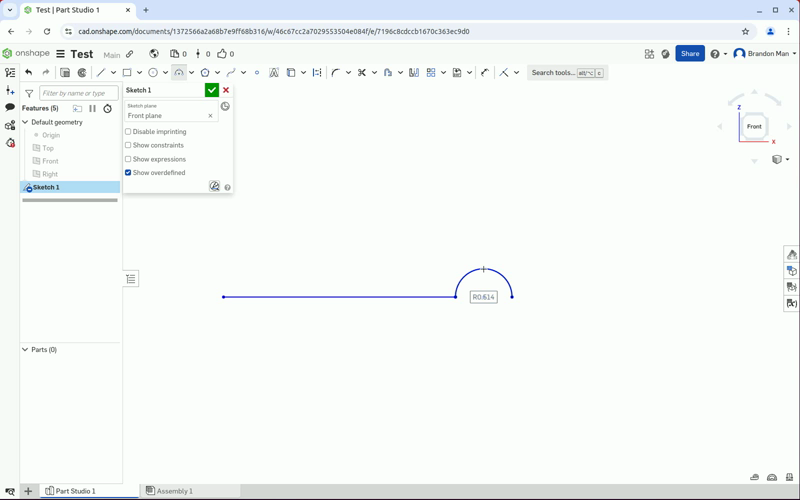
scroll(-6)
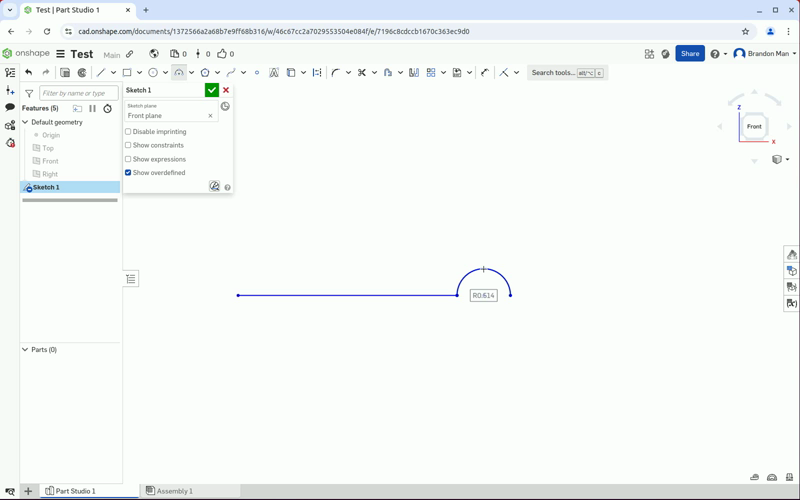
scroll(-6)
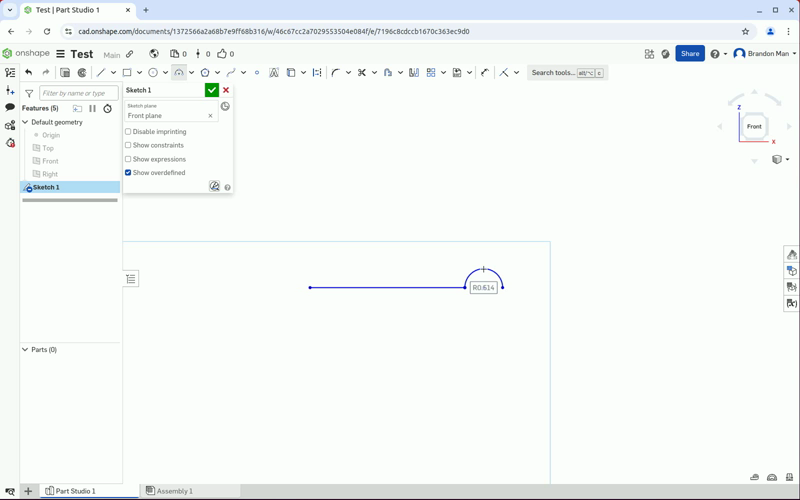
scroll(-6)
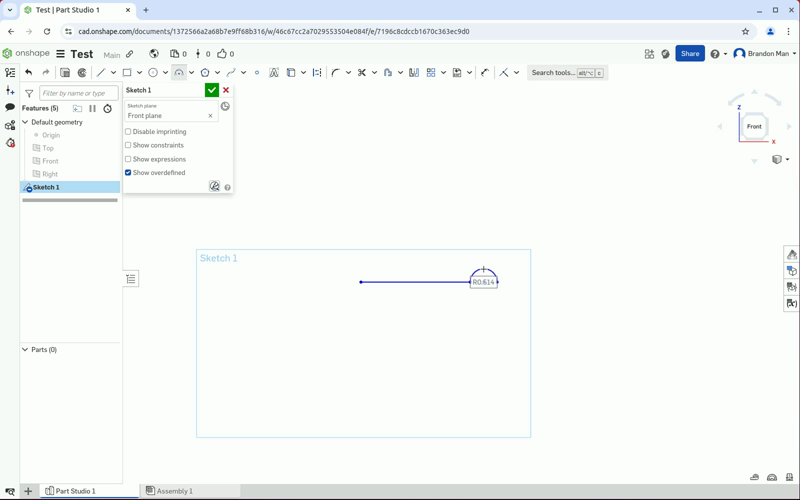
scroll(-6)
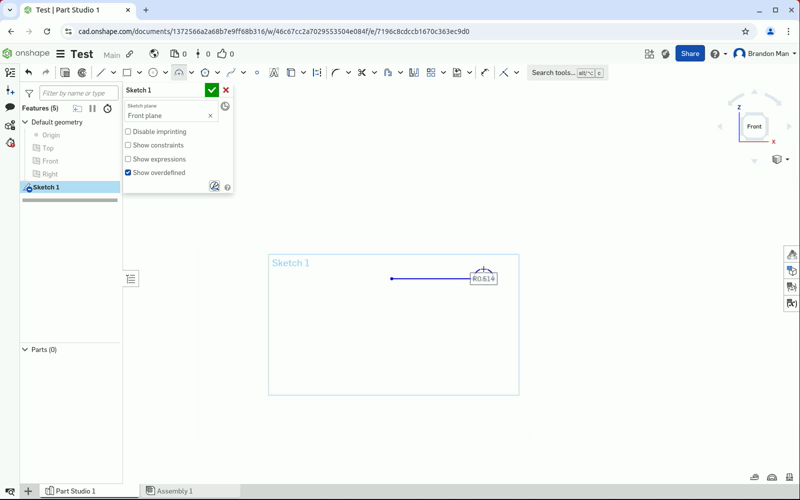
scroll(-6)
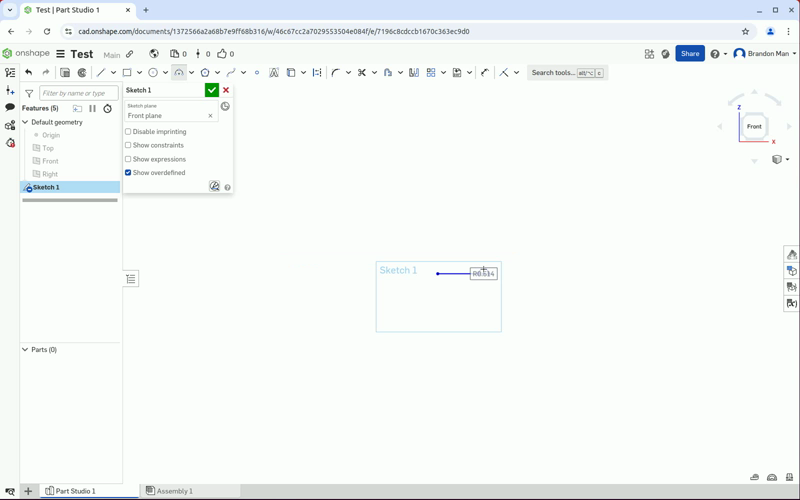
scroll(-6)
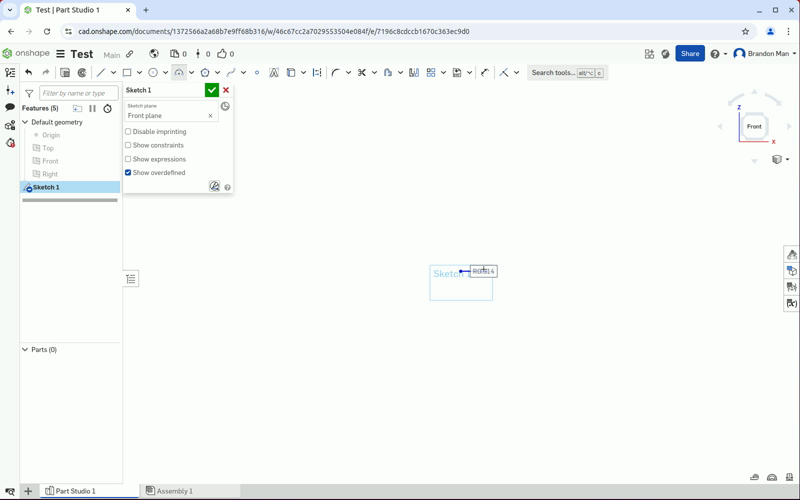
key_up(shift)
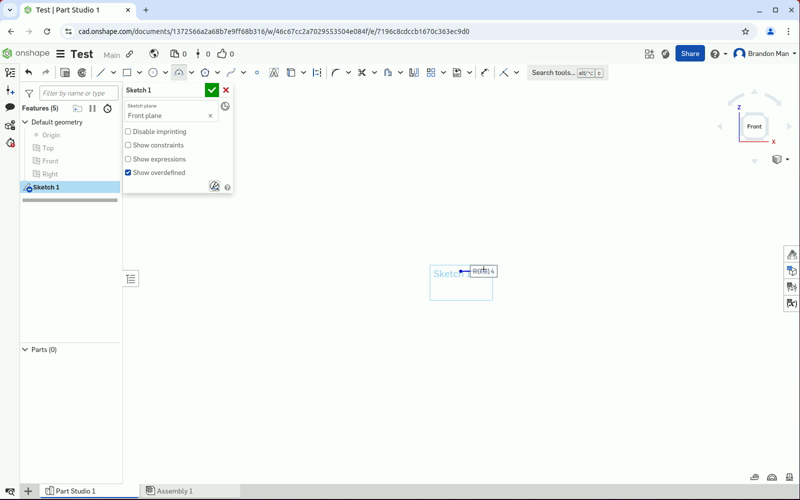
key(esc)
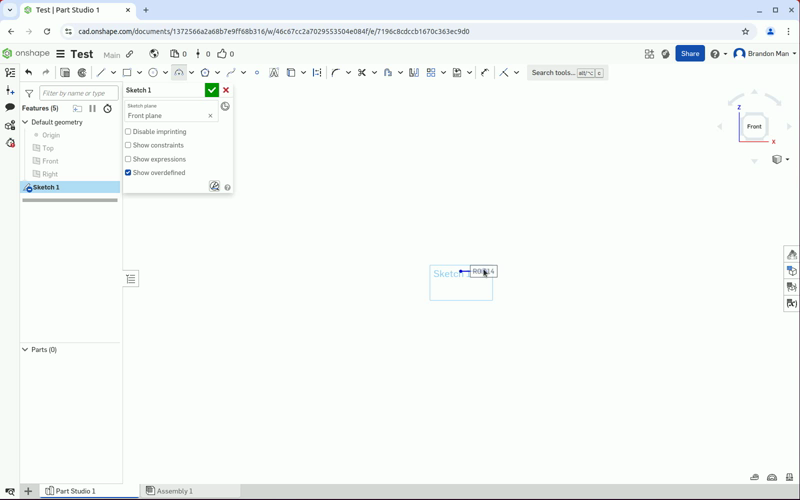
key(l)
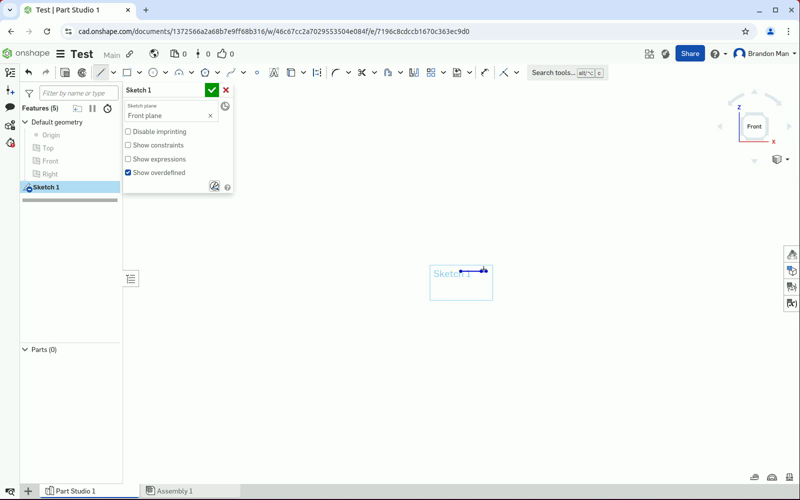
mouse_move(486, 271)
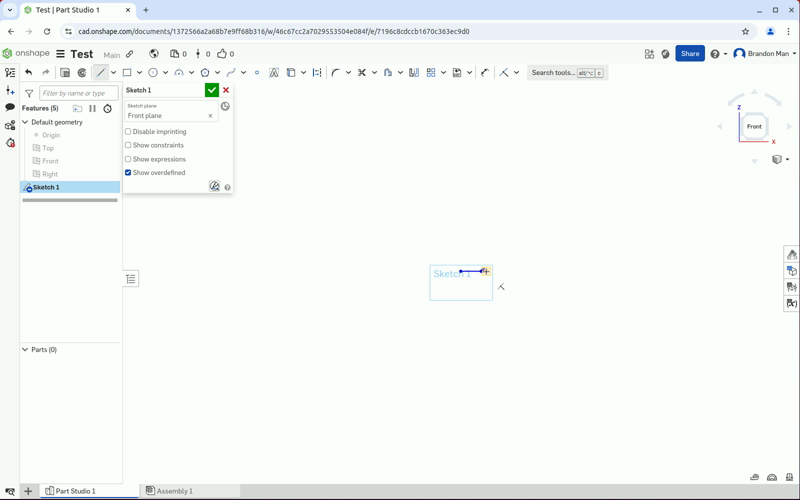
scroll(6)
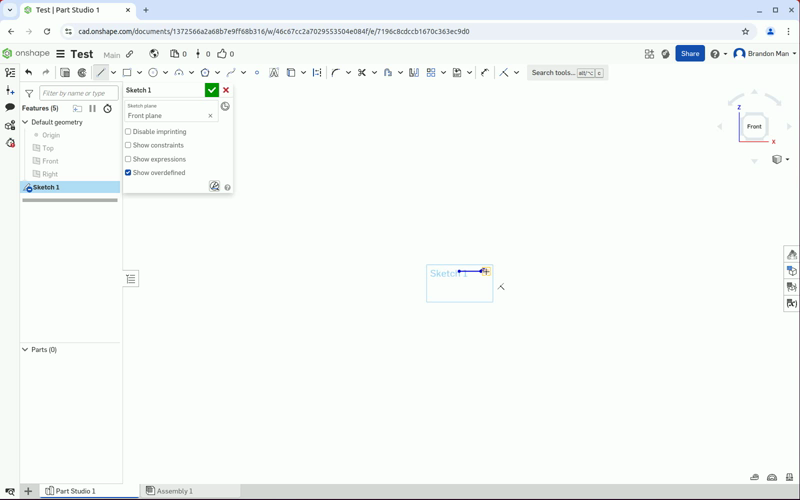
scroll(6)
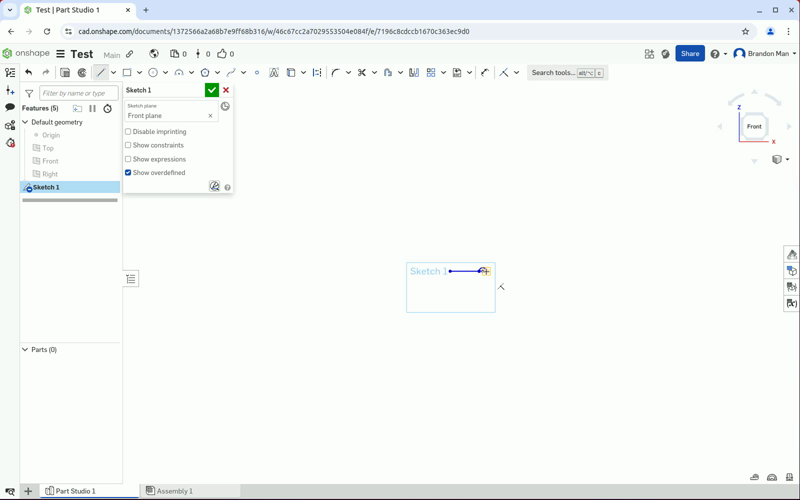
scroll(6)
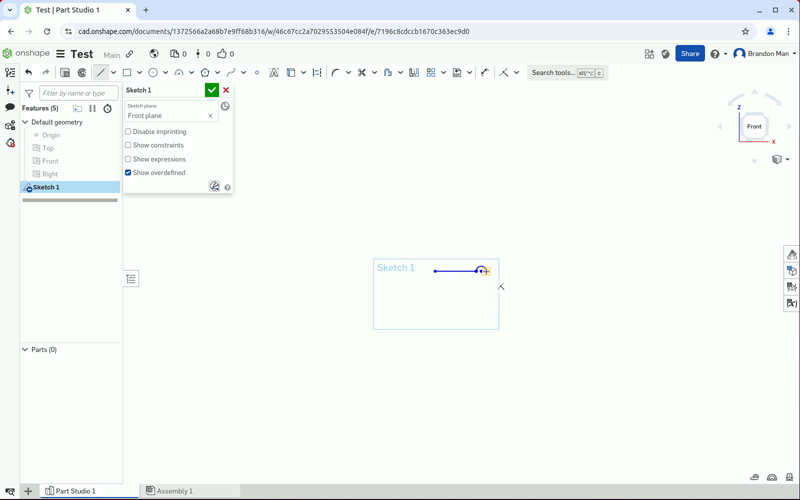
scroll(6)
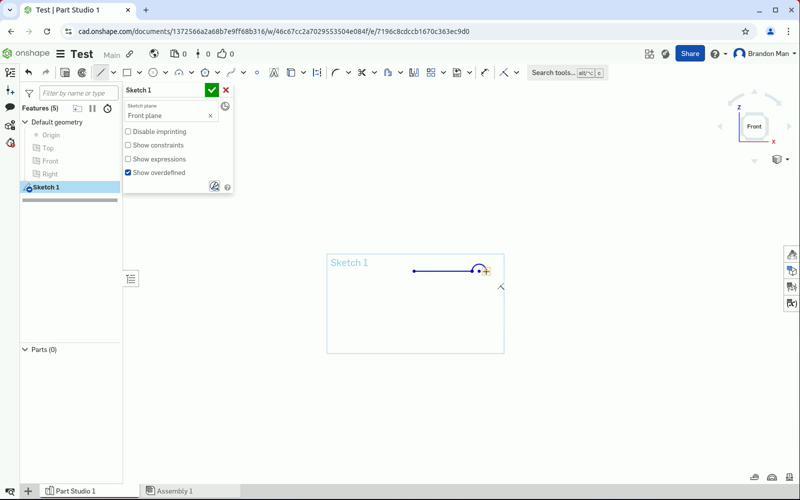
scroll(6)
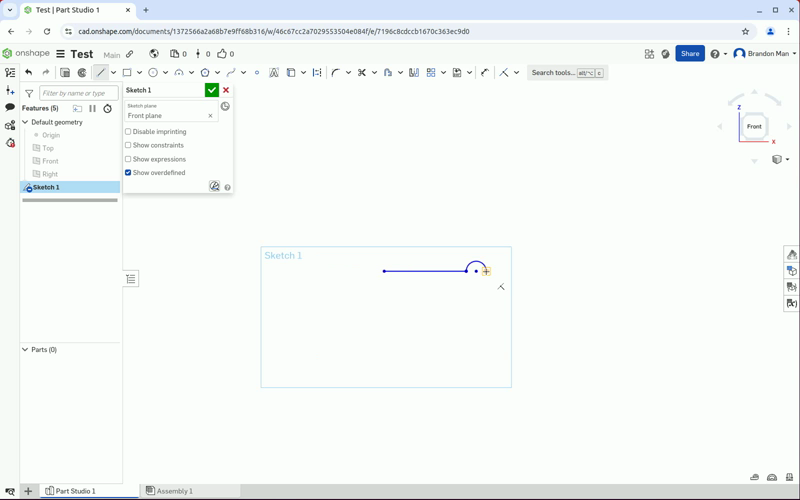
scroll(6)
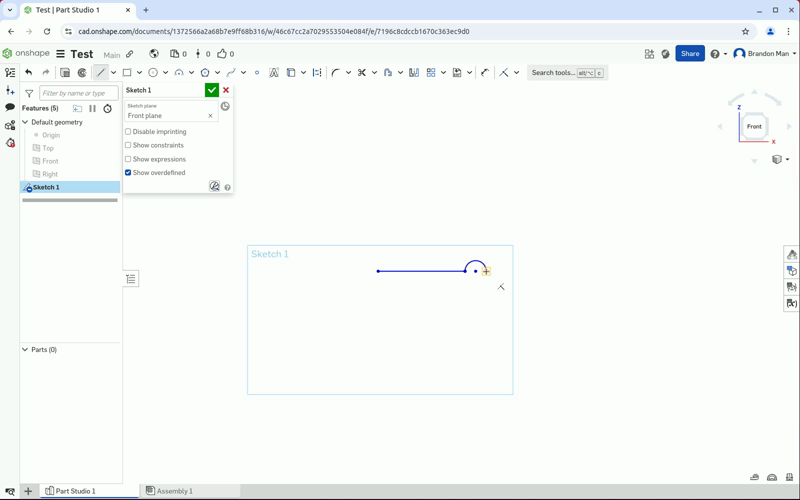
scroll(6)
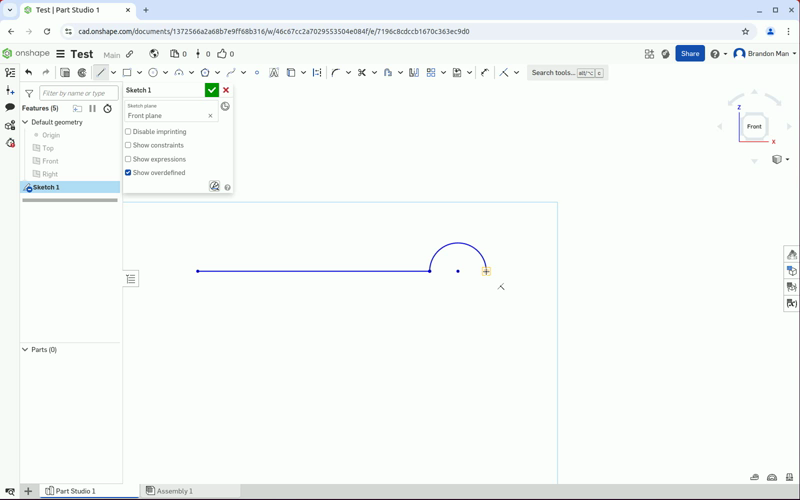
click(486, 271)
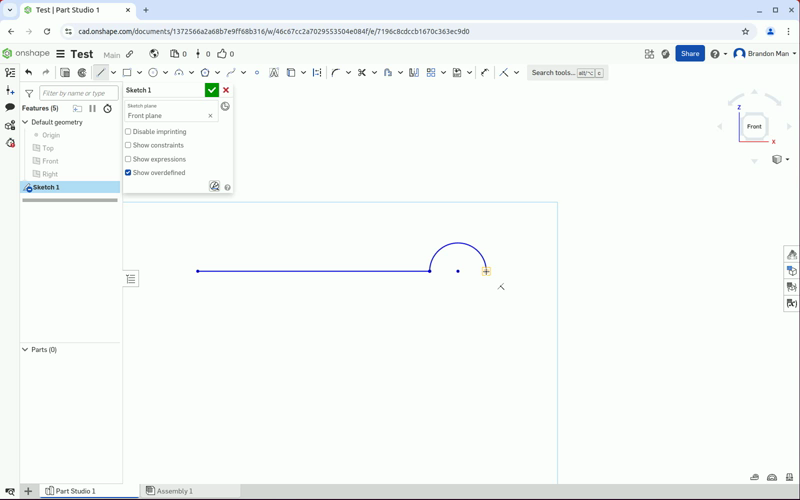
scroll(-6)
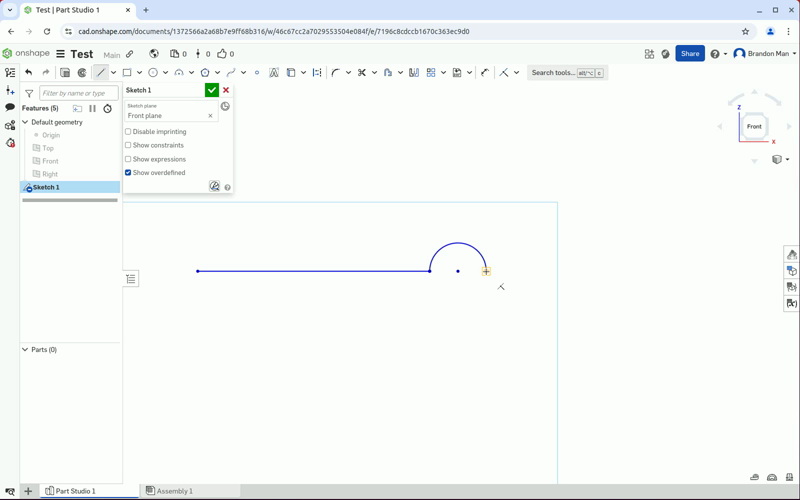
scroll(-6)
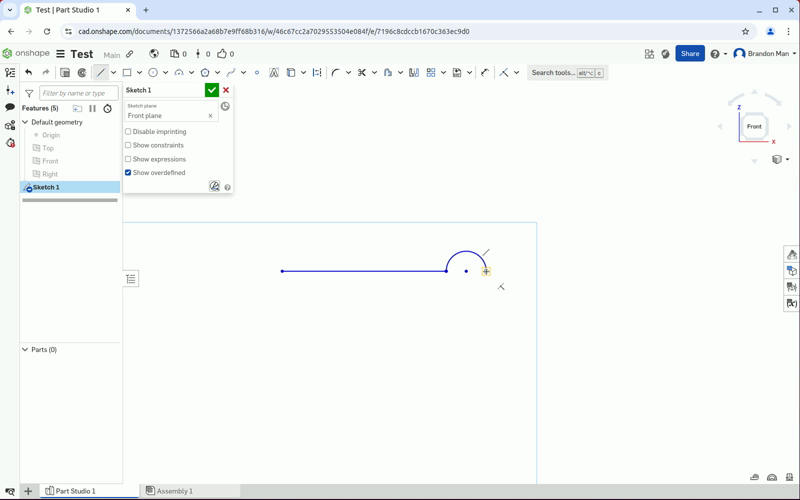
scroll(-6)
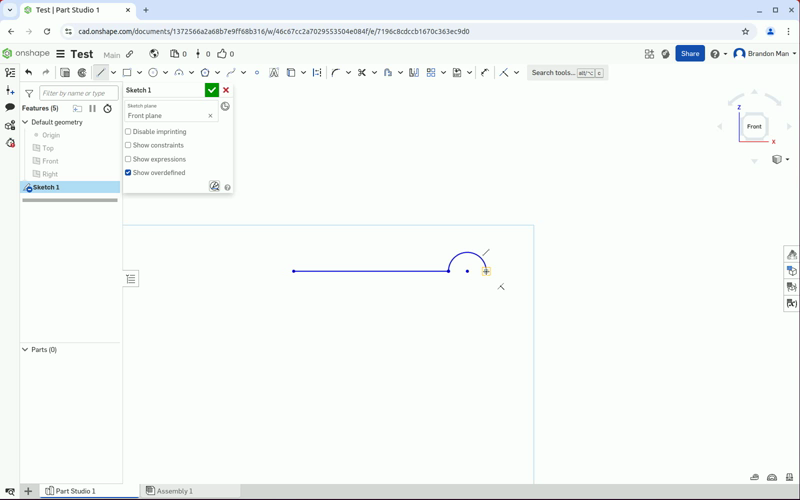
scroll(-6)
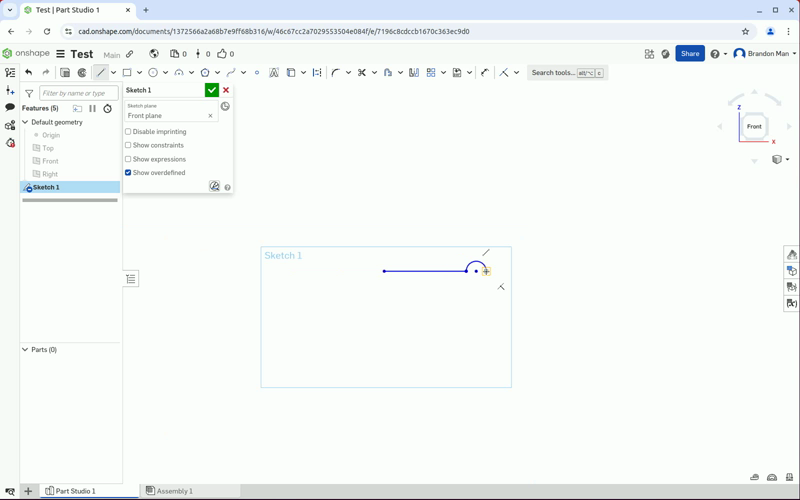
scroll(-6)
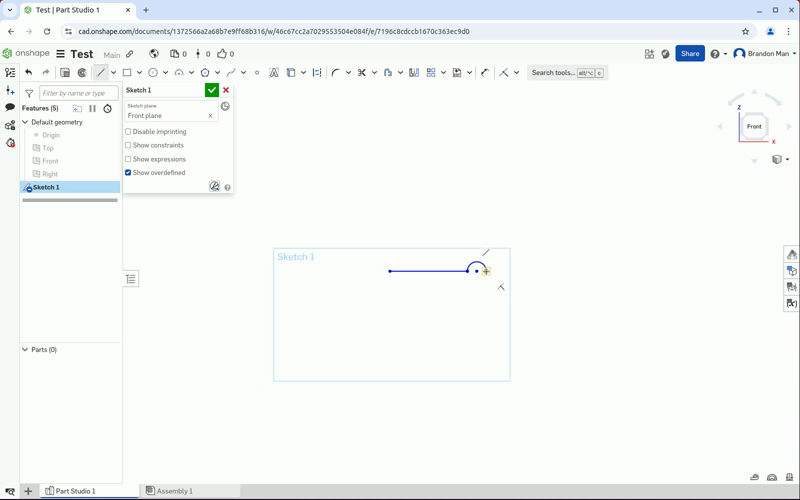
scroll(-6)
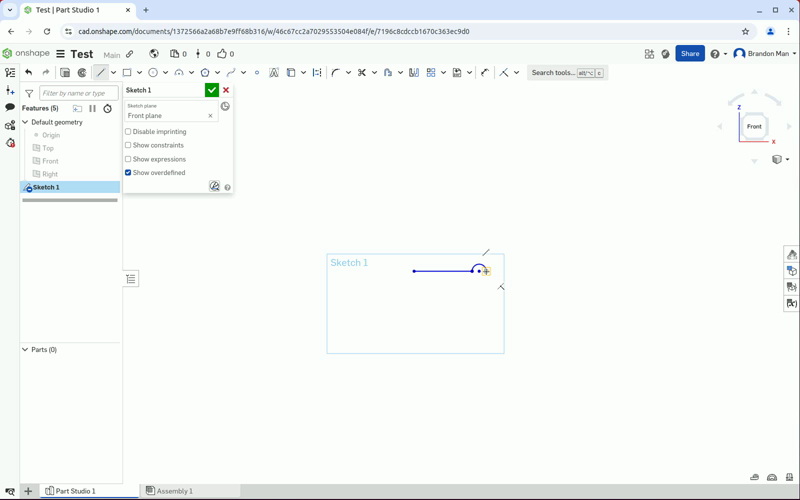
scroll(-6)
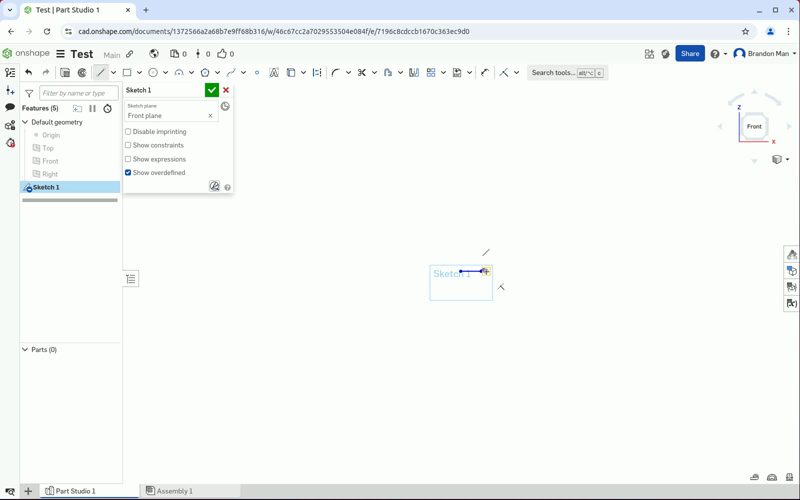
key_down(shift)
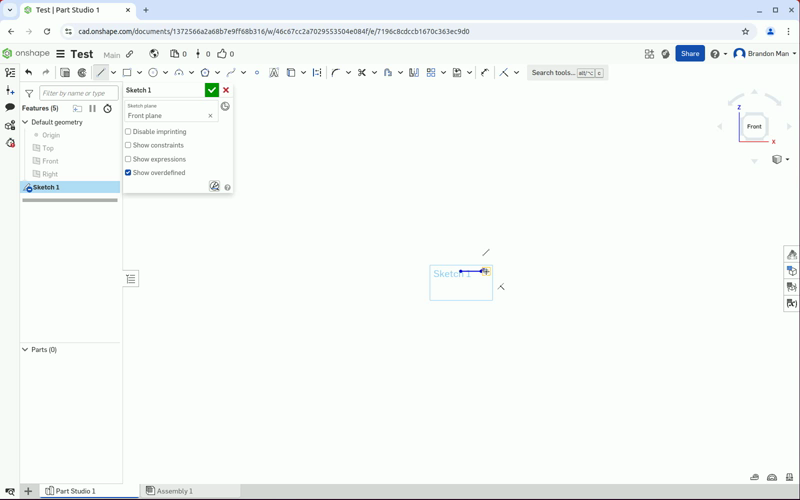
mouse_move(516, 271)
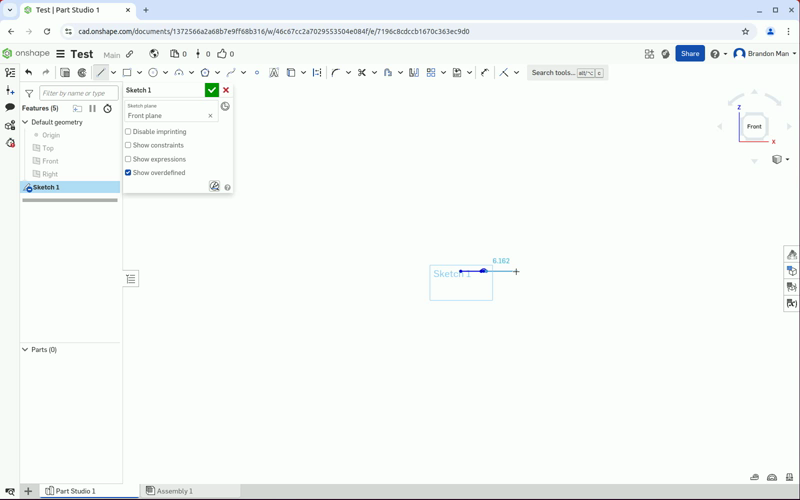
mouse_move(517, 271)
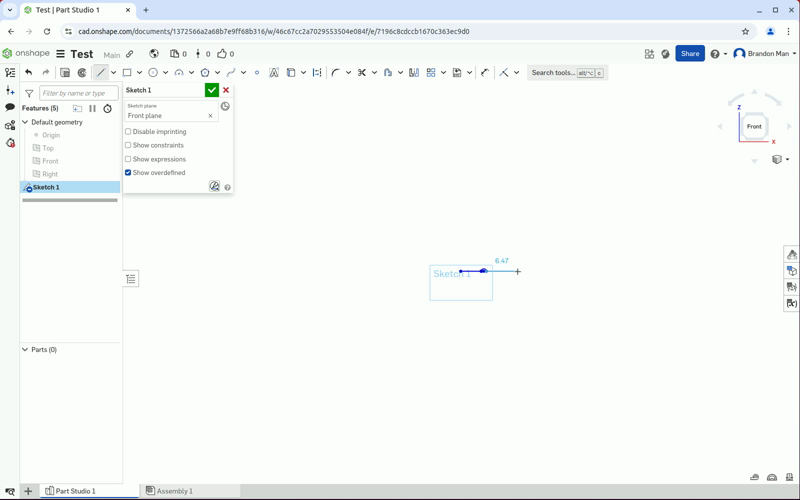
click(517, 271)
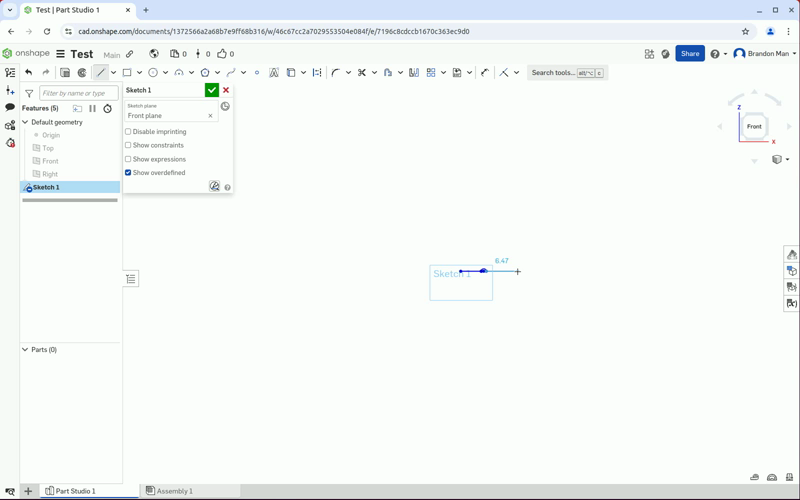
key_up(shift)
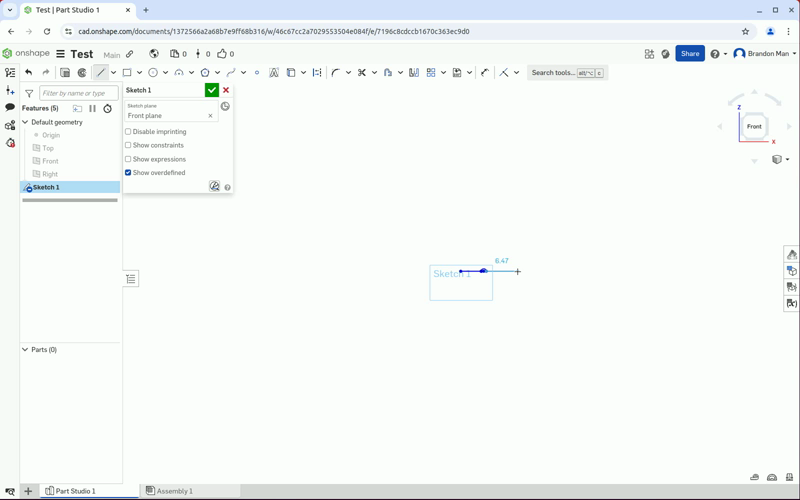
key_down(shift)
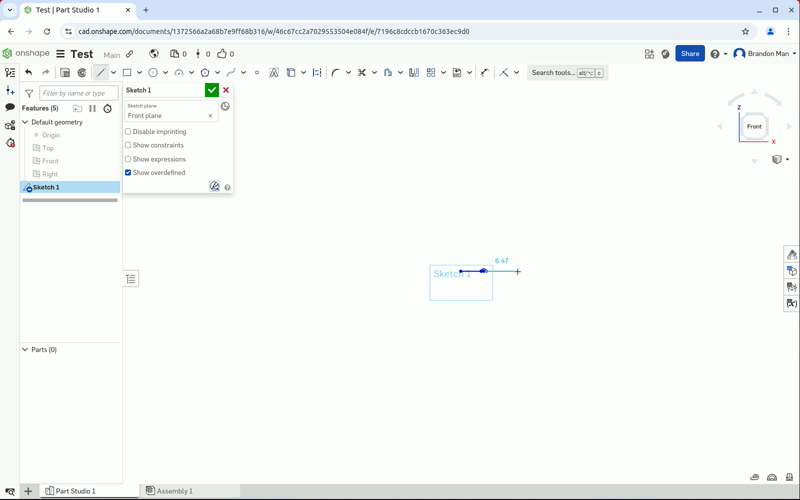
mouse_move(547, 271)
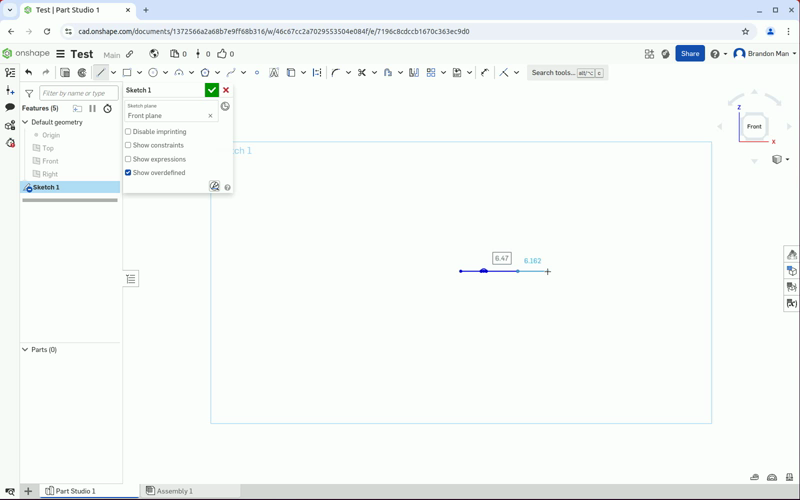
mouse_move(517, 259)
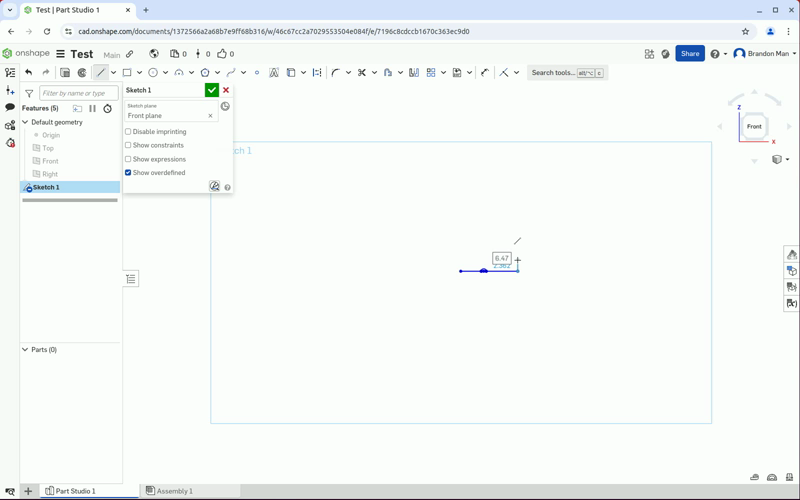
click(517, 259)
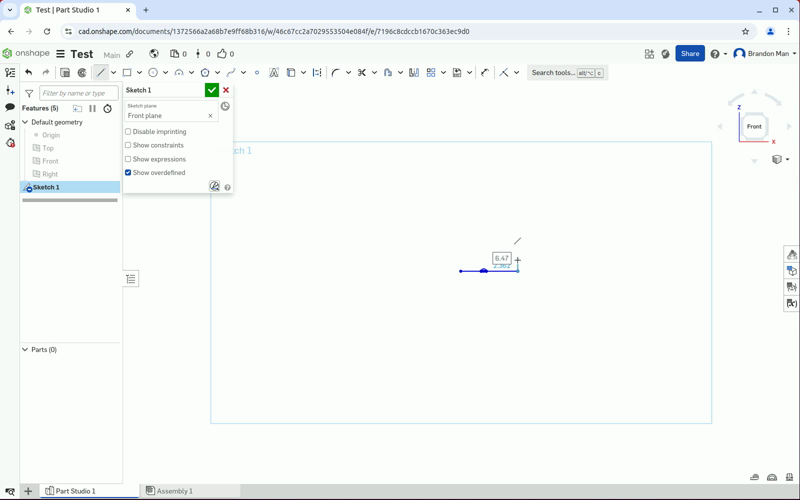
key_up(shift)
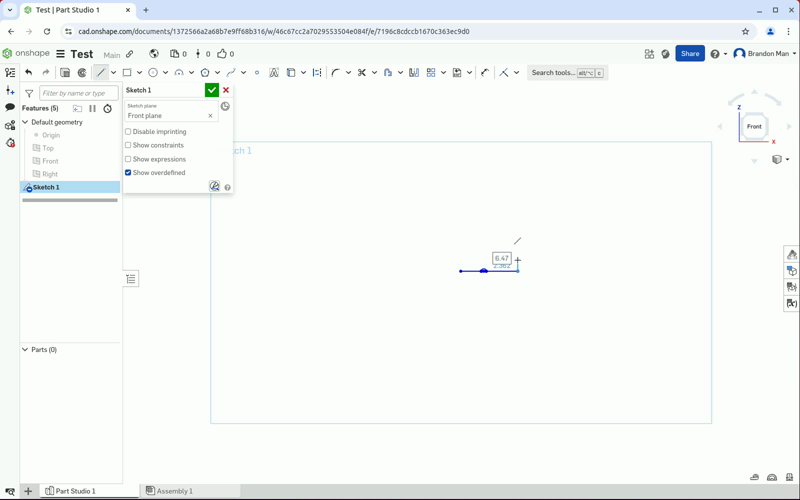
key_down(shift)
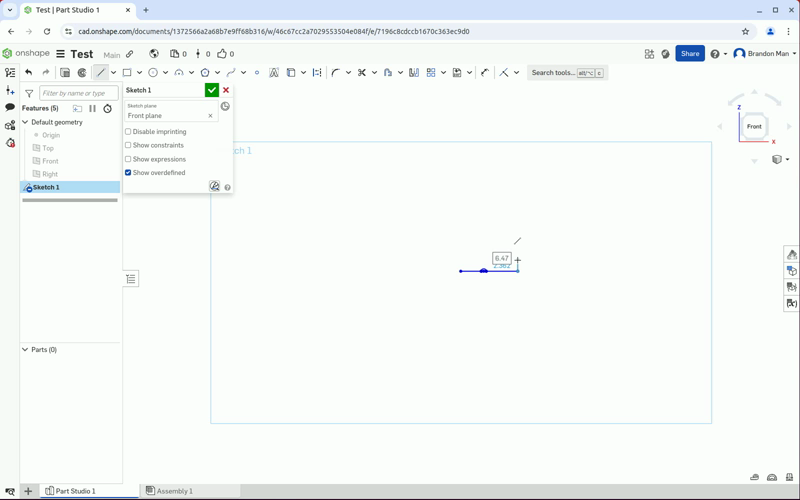
mouse_move(547, 259)
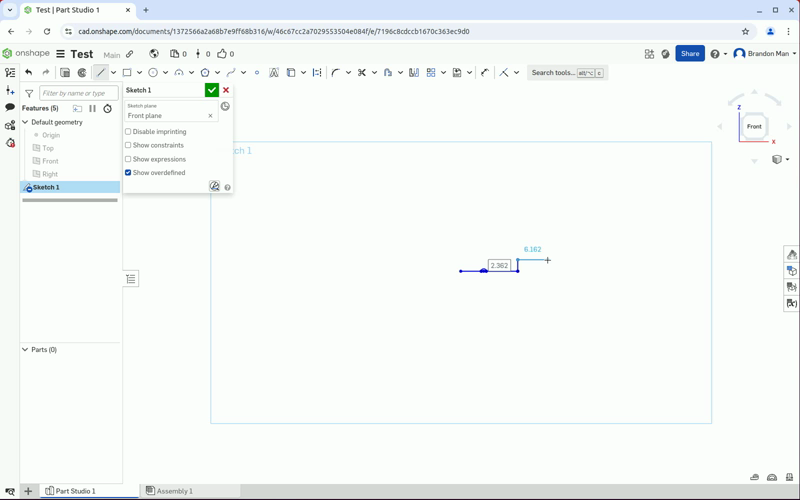
mouse_move(460, 259)
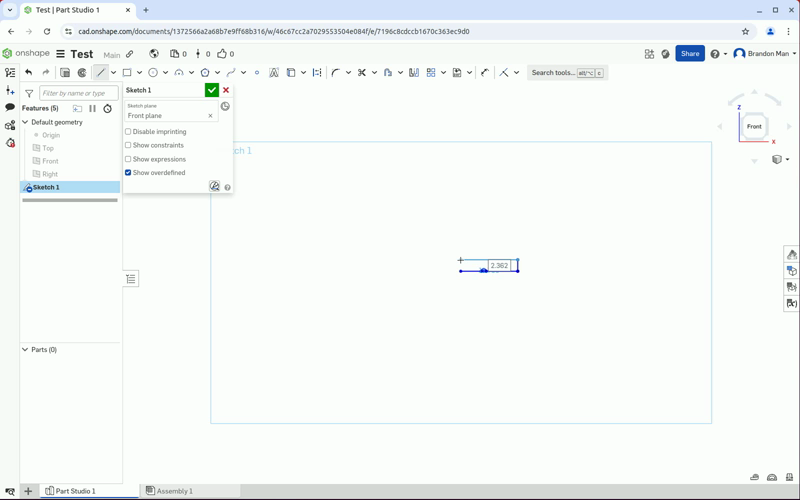
click(460, 259)
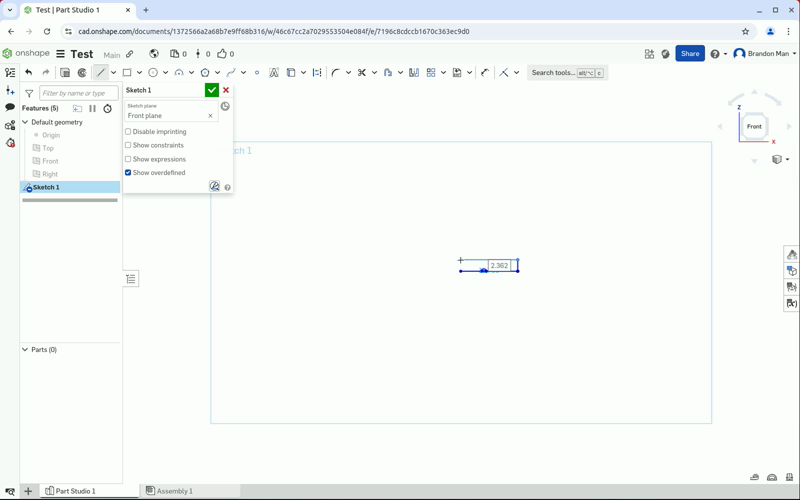
key_up(shift)
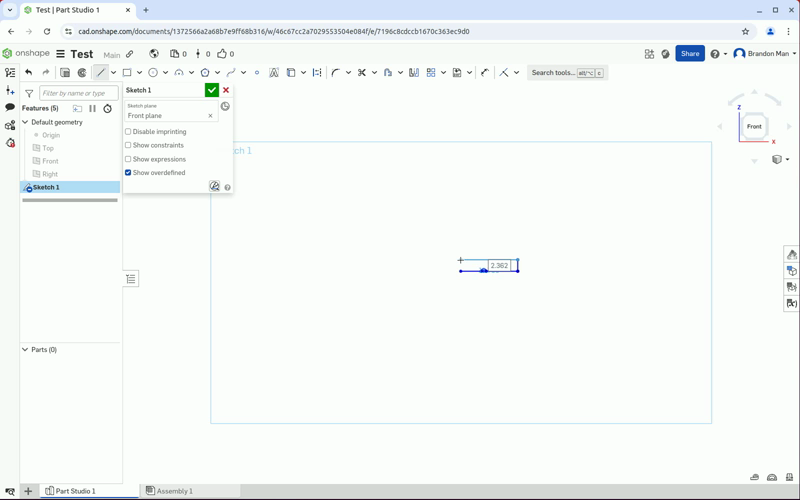
mouse_move(490, 259)
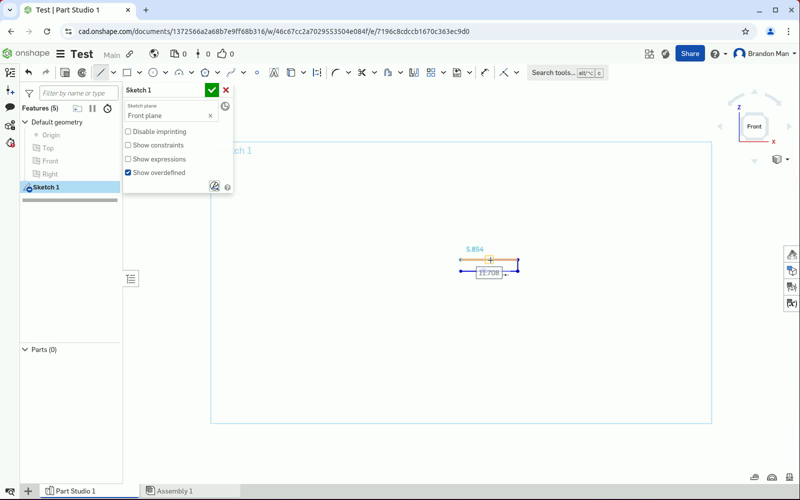
key_down(shift)
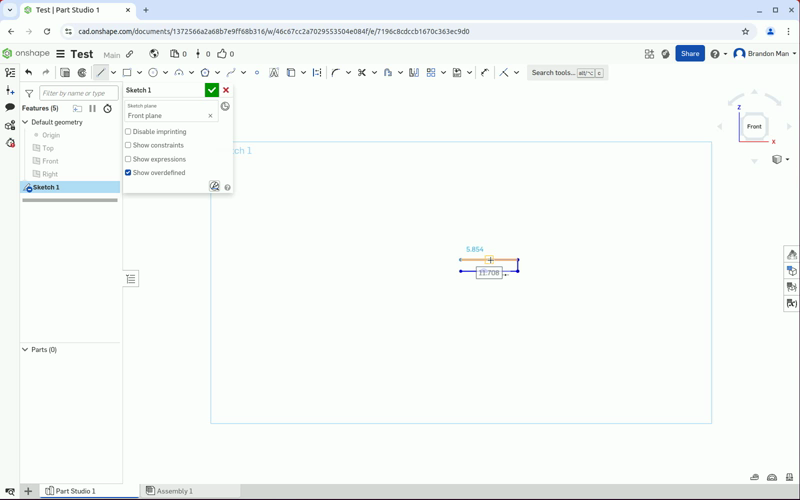
mouse_move(460, 271)
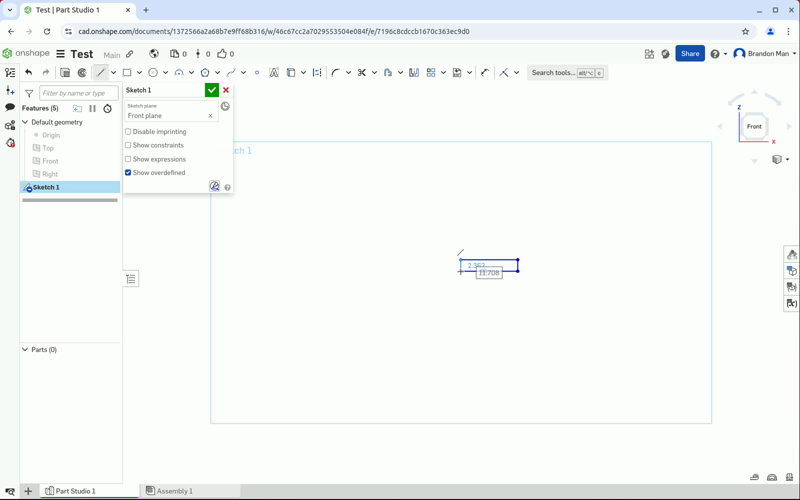
key_up(shift)
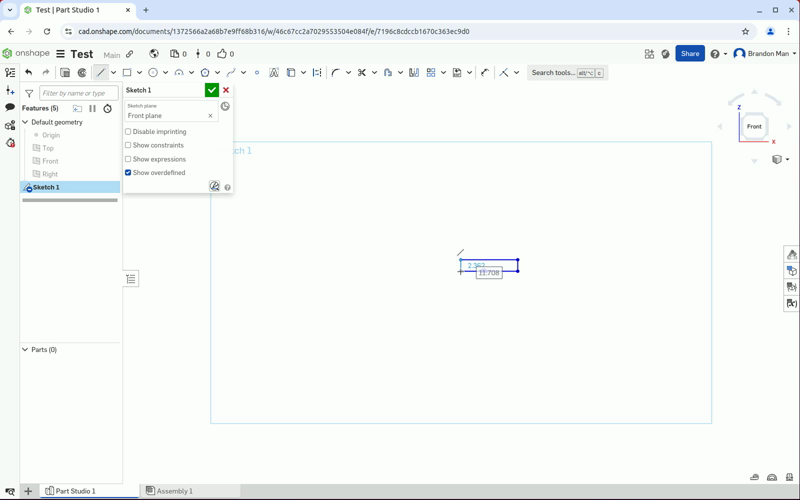
click(460, 271)
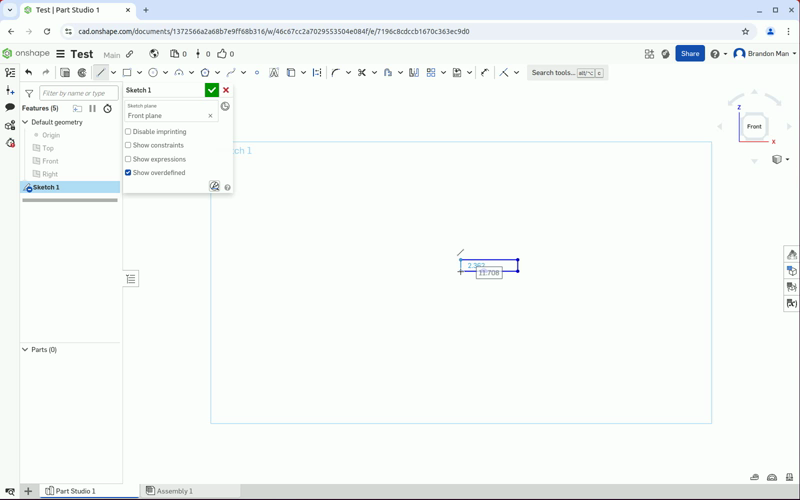
key(esc)
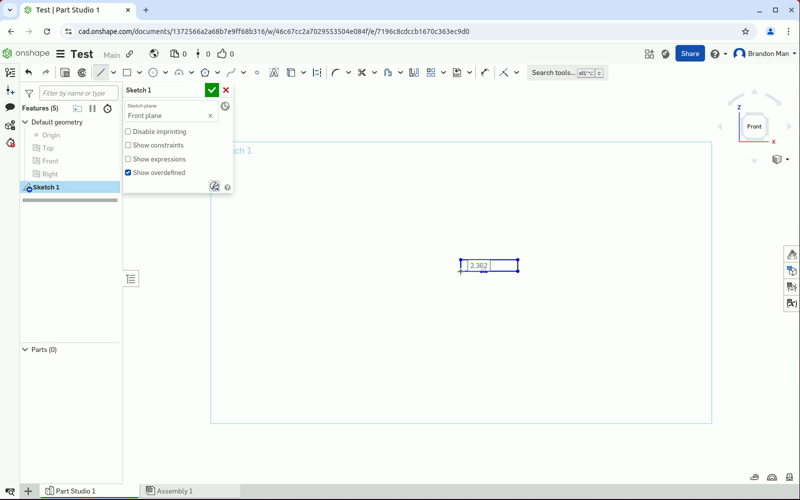
mouse_move(507, 267)
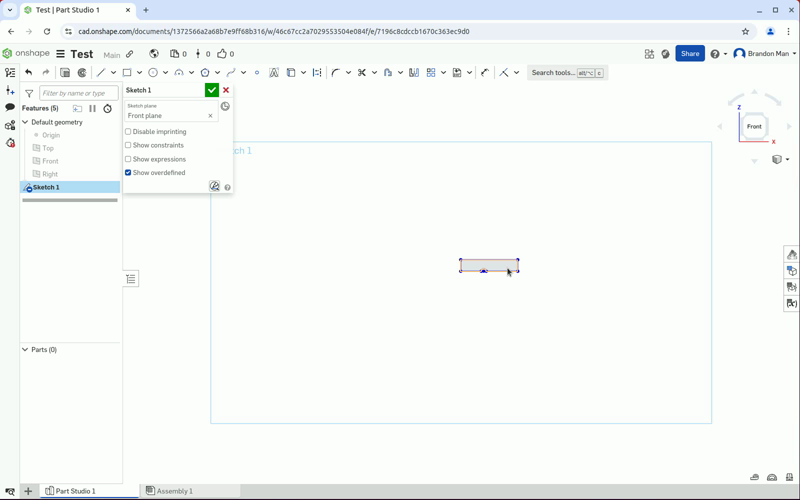
scroll(6)
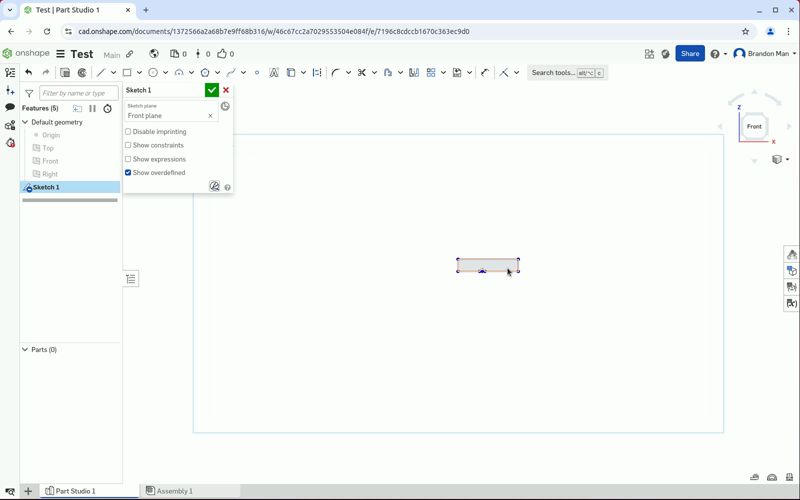
scroll(6)
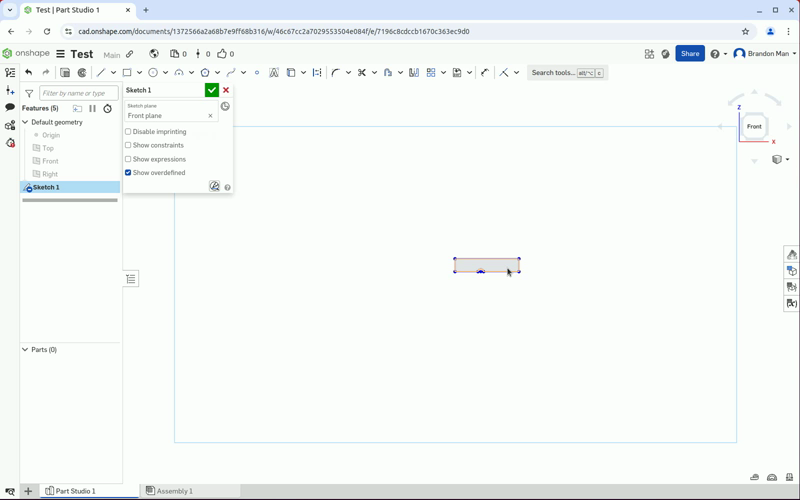
scroll(6)
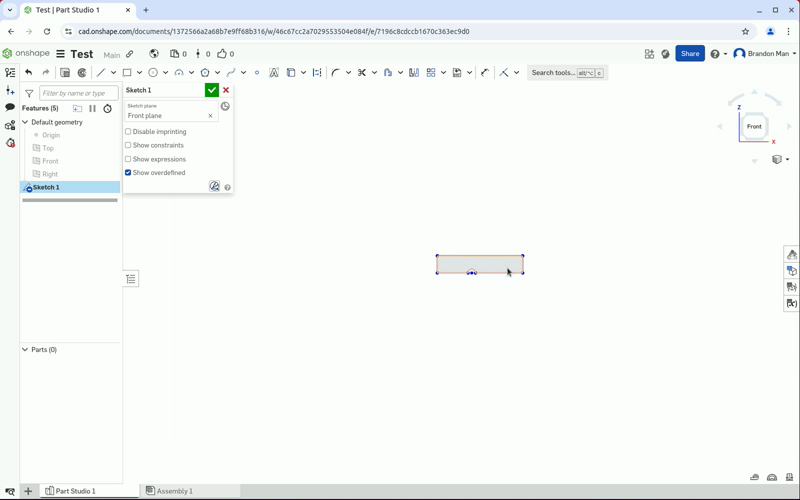
scroll(6)
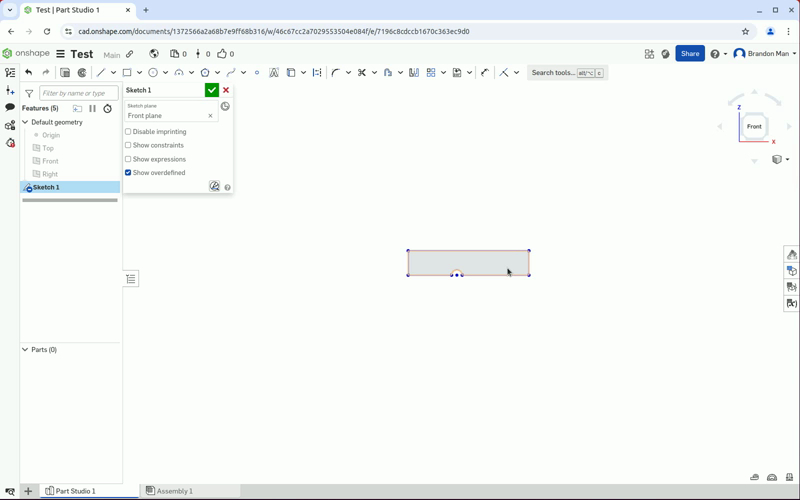
scroll(6)
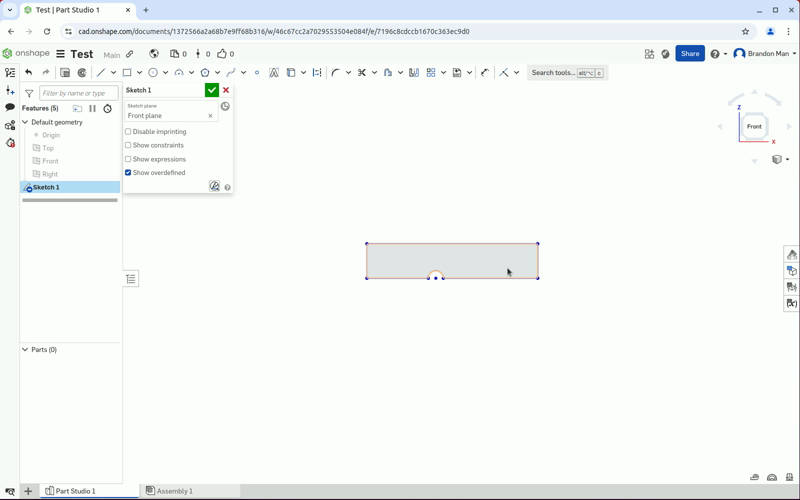
scroll(6)
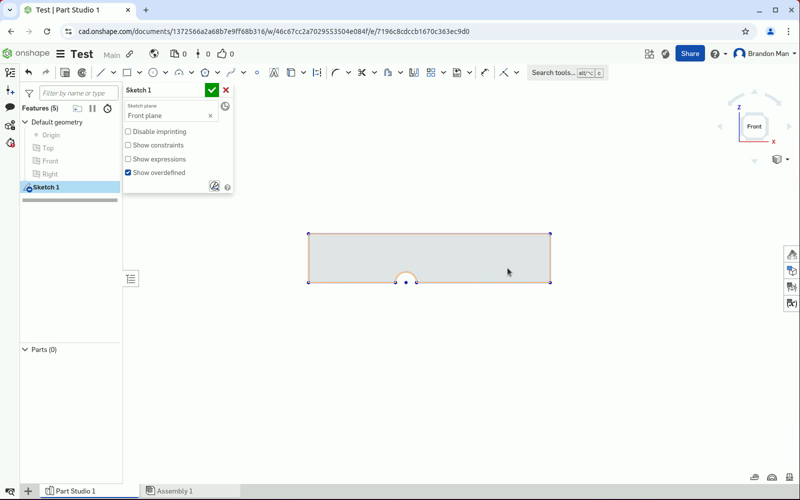
scroll(6)
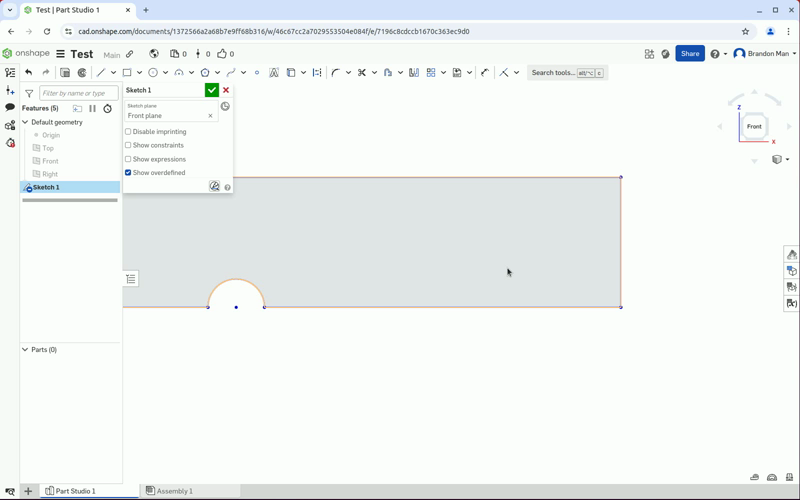
click(507, 267)
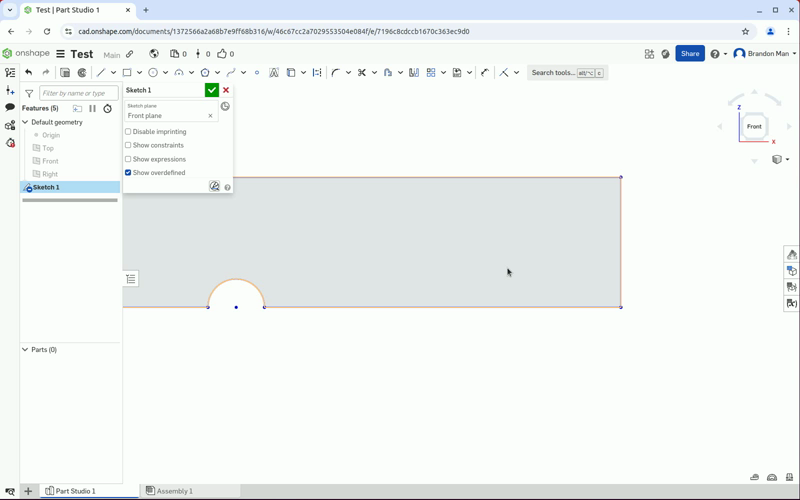
scroll(-6)
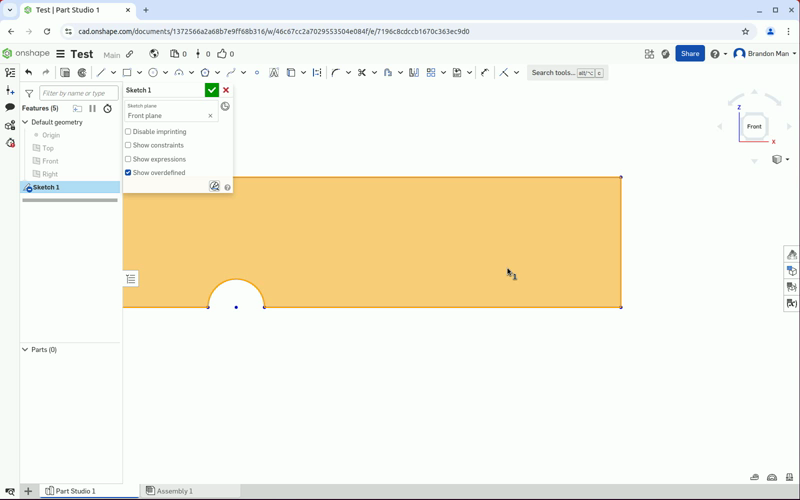
scroll(-6)
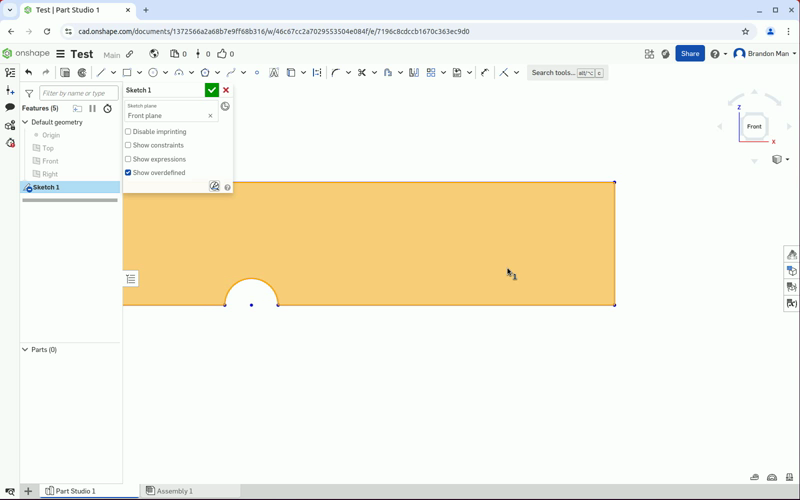
scroll(-6)
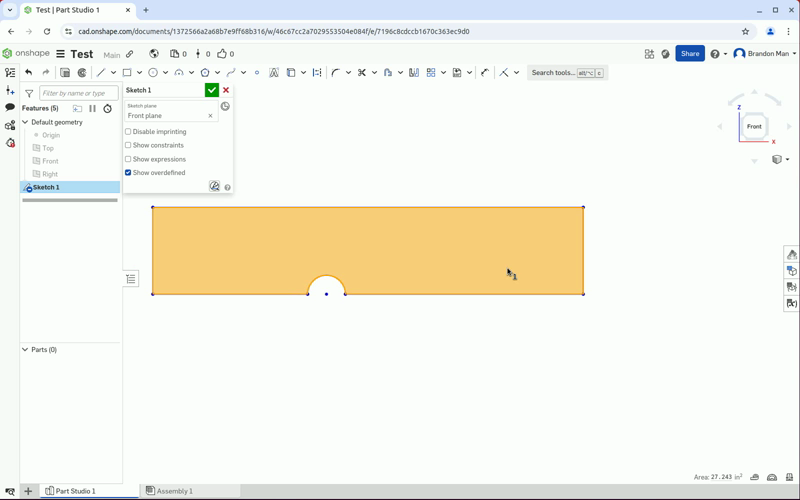
scroll(-6)
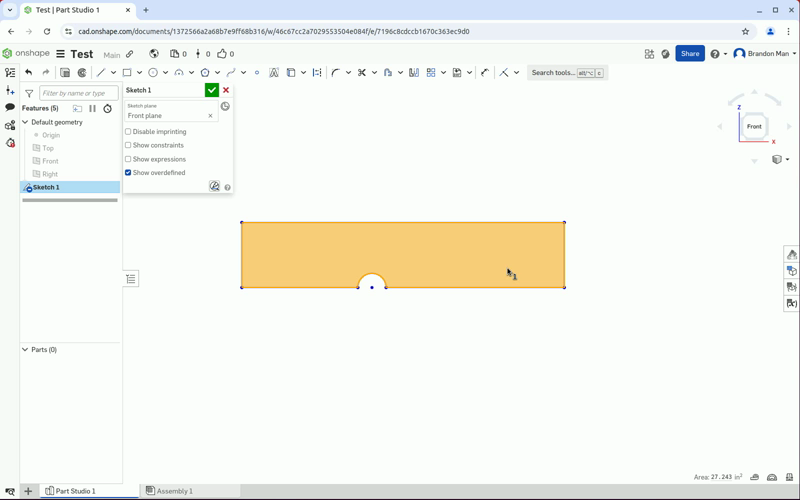
scroll(-6)
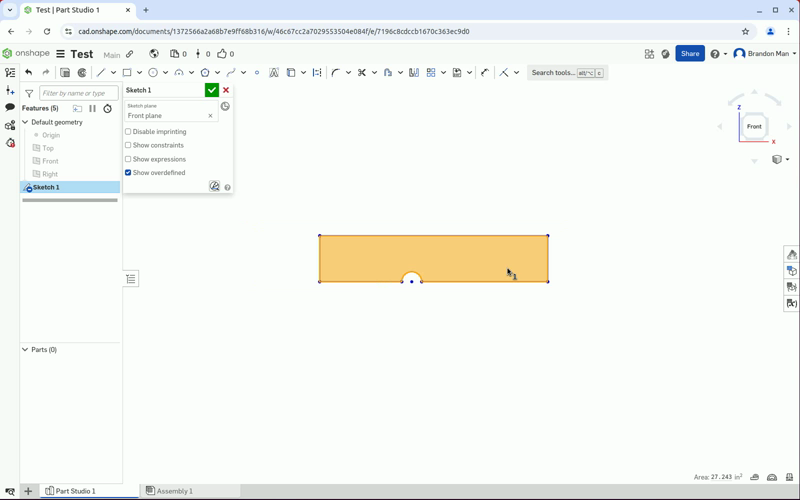
scroll(-6)
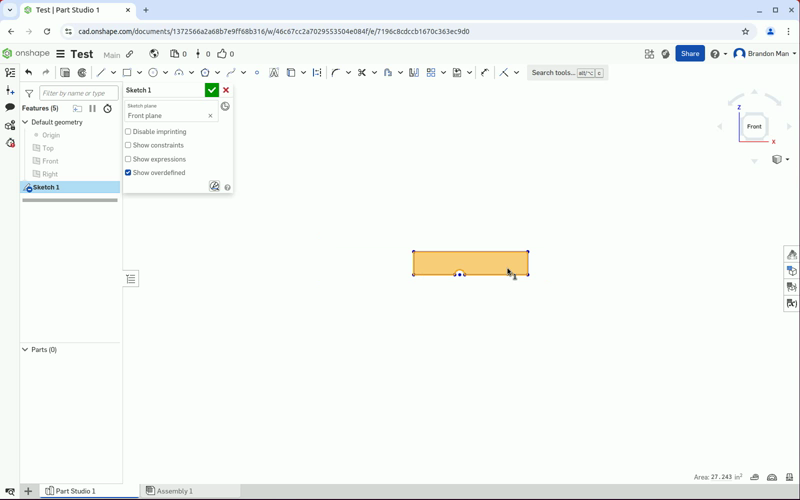
scroll(-6)
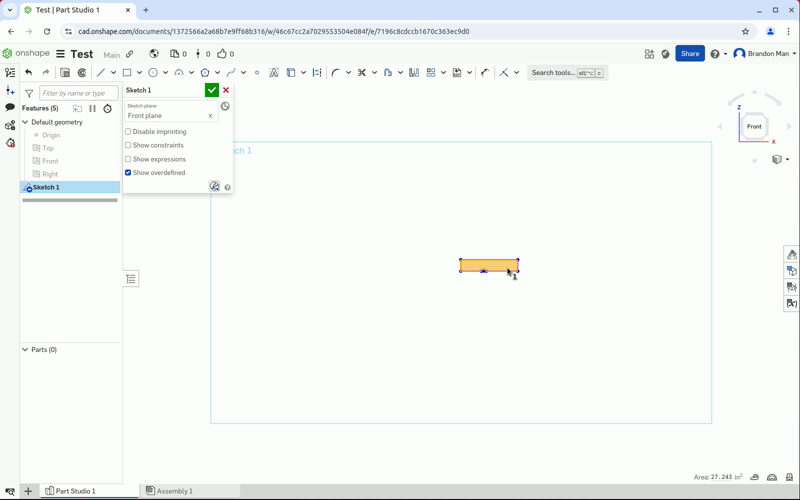
mouse_move(73, 352)
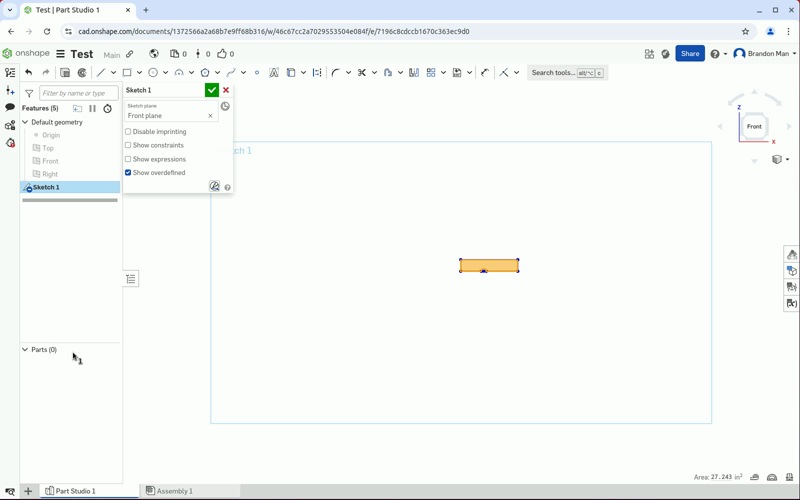
key(shift+y)
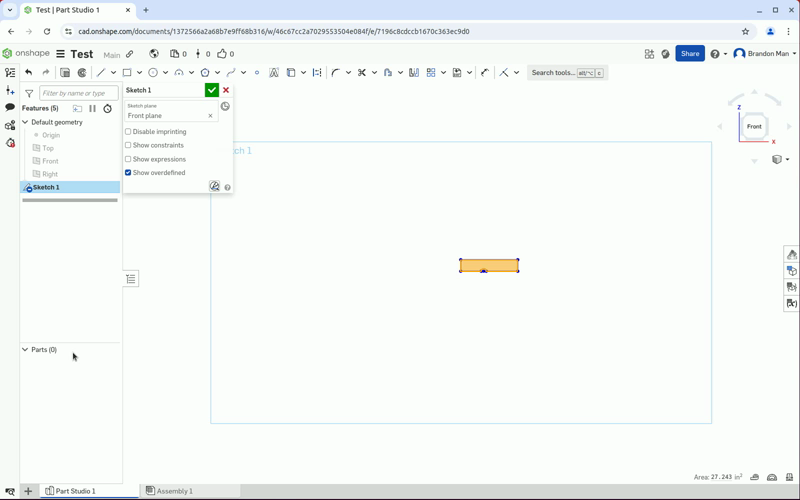
key(shift+e)
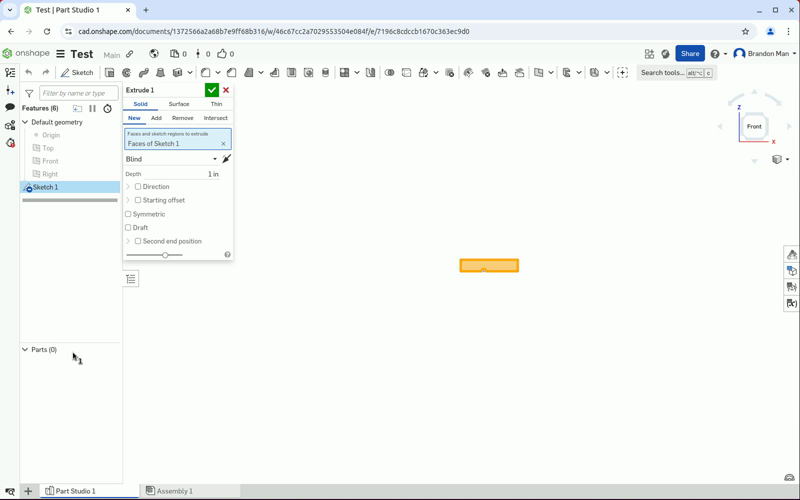
mouse_move(143, 106)
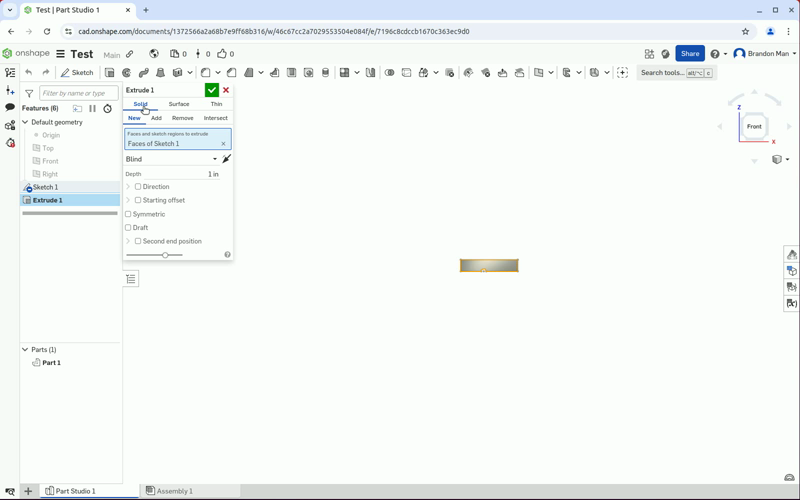
click(143, 106)
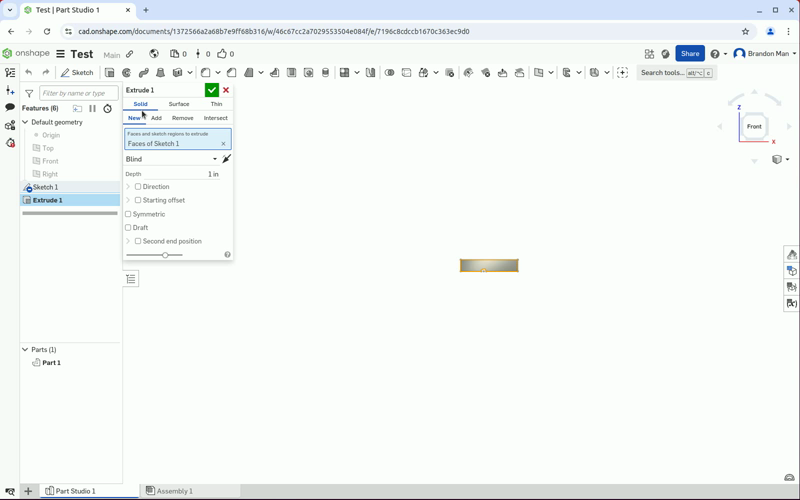
mouse_move(137, 120)
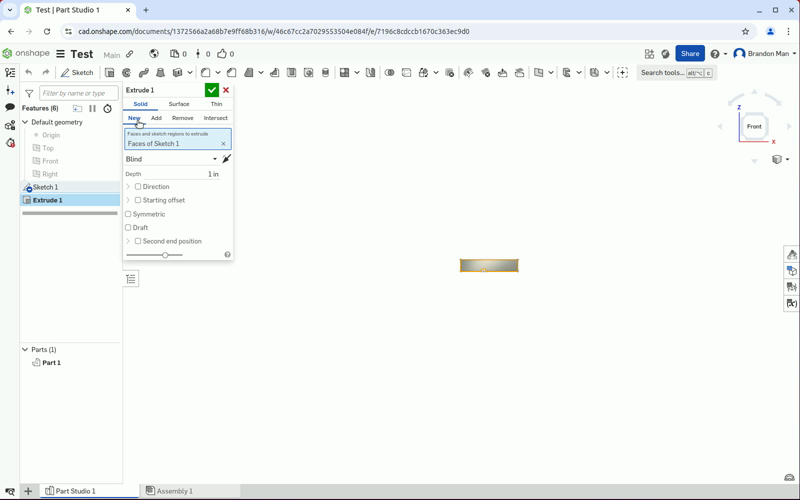
click(137, 120)
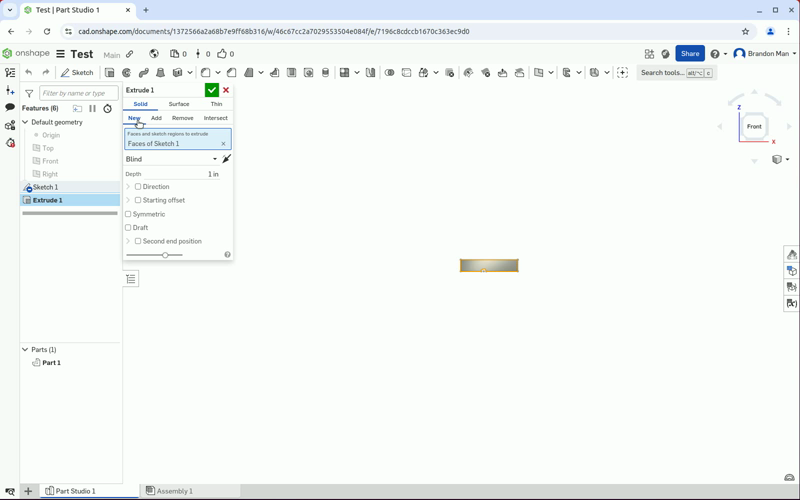
key(tab, 4)
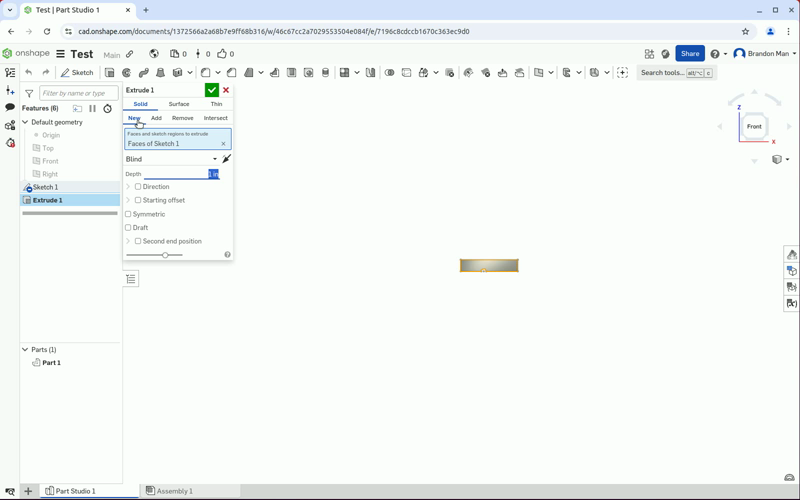
text(2.407)
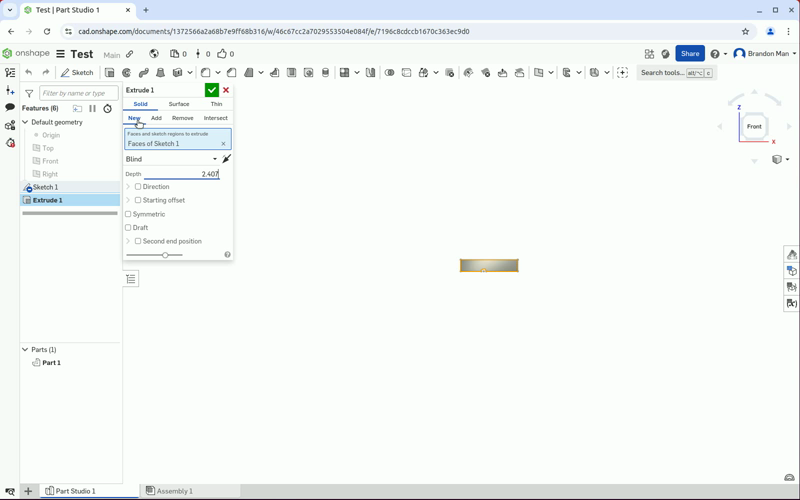
key(enter)
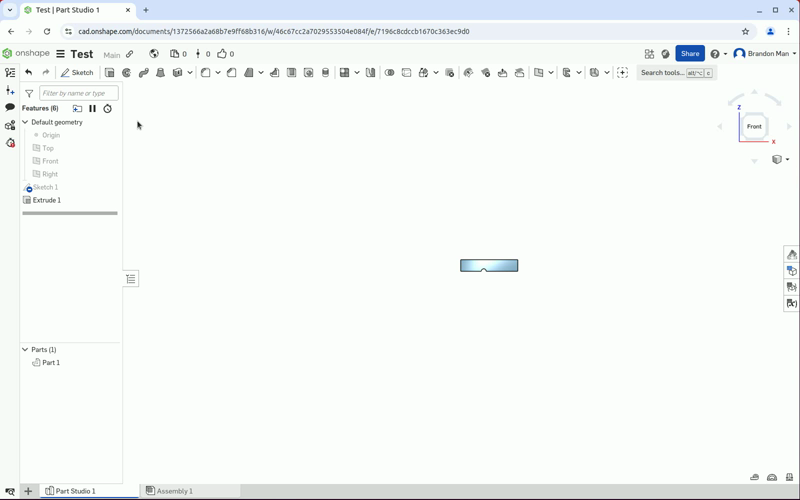
key(shift+h)
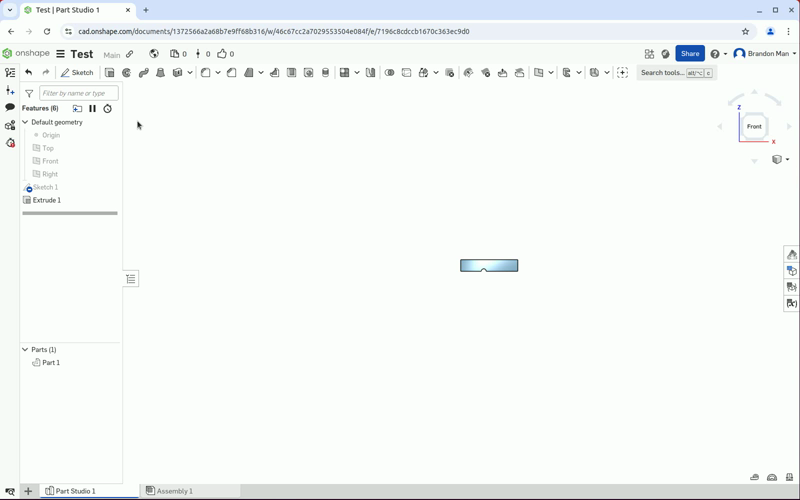
key(shift+h)
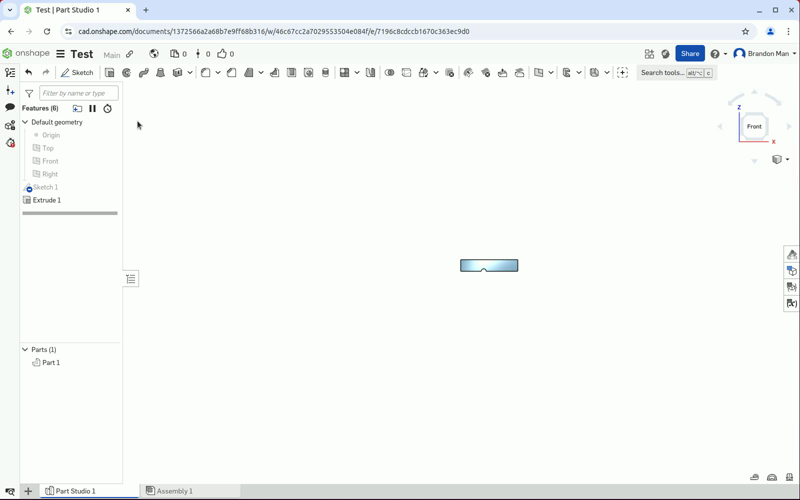
mouse_move(73, 189)
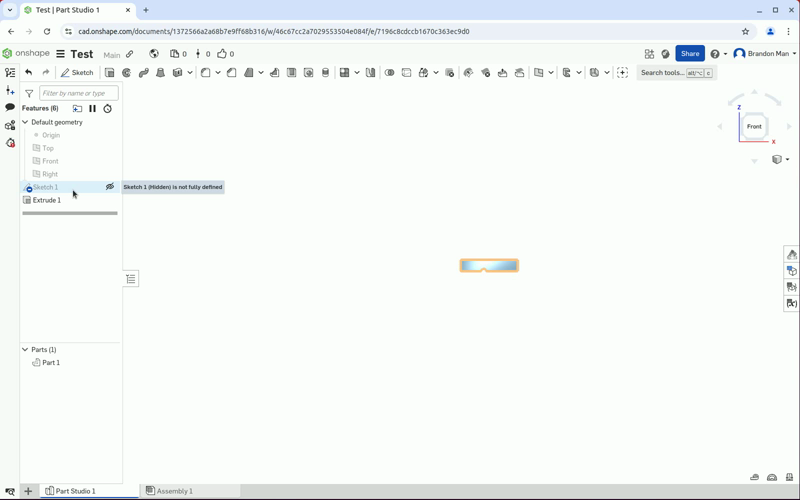
click(73, 189)
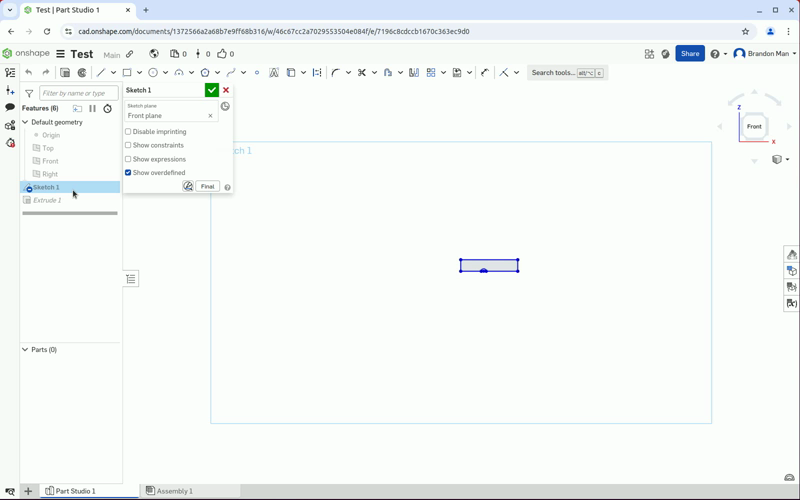
mouse_move(229, 92)
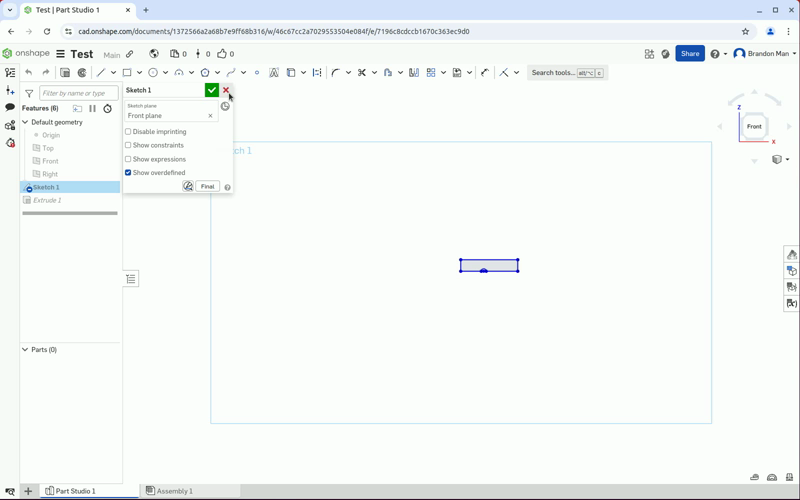
click(229, 92)
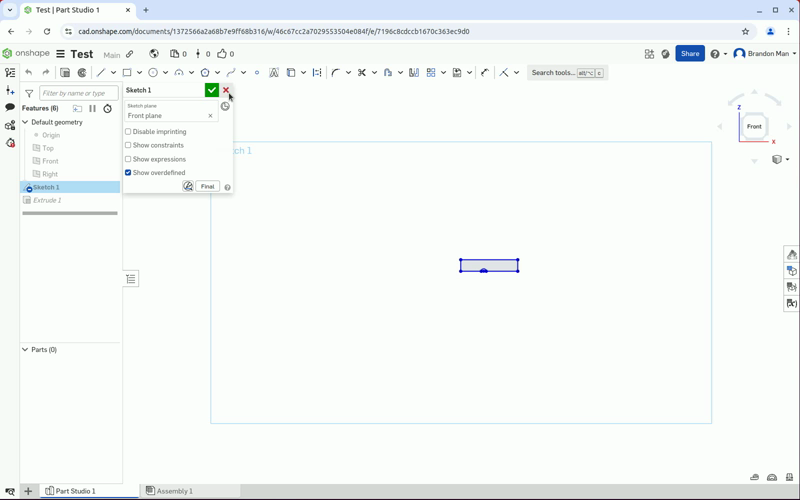
key(shift+s)
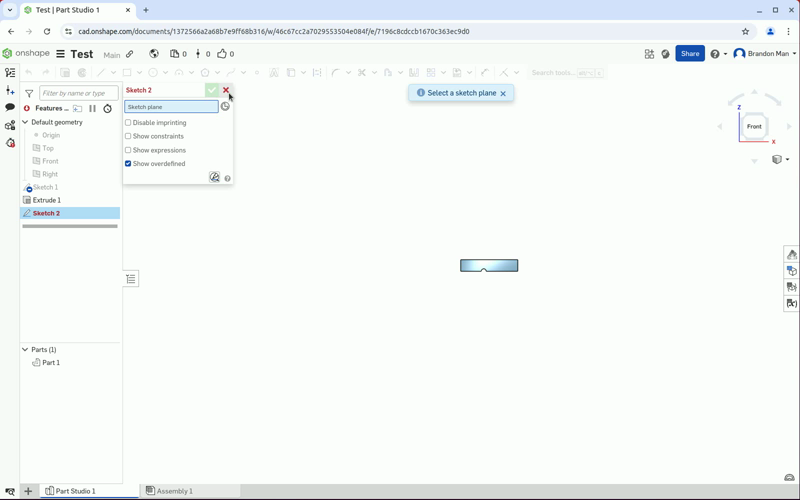
mouse_move(73, 163)
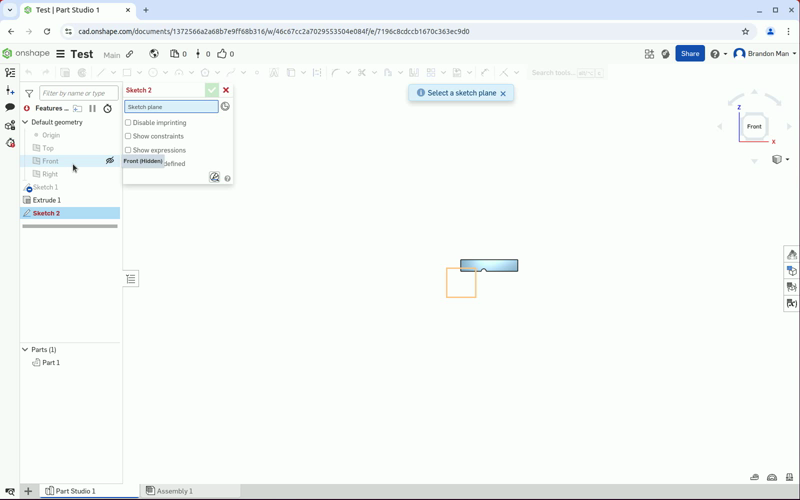
click(73, 163)
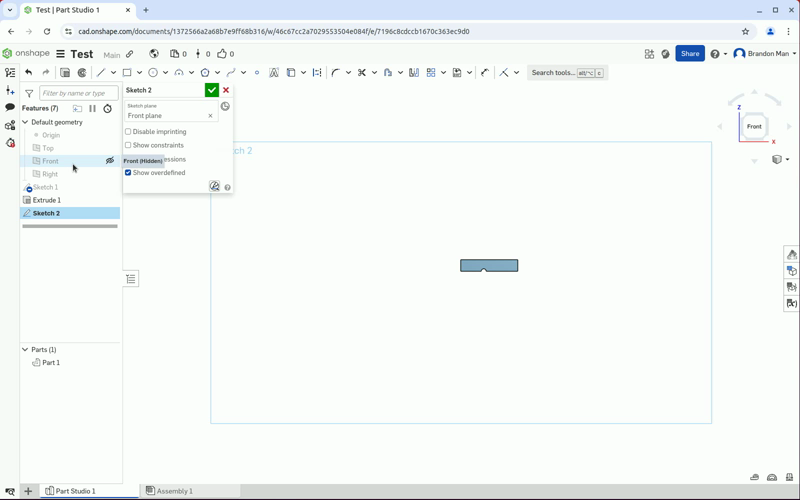
mouse_move(73, 352)
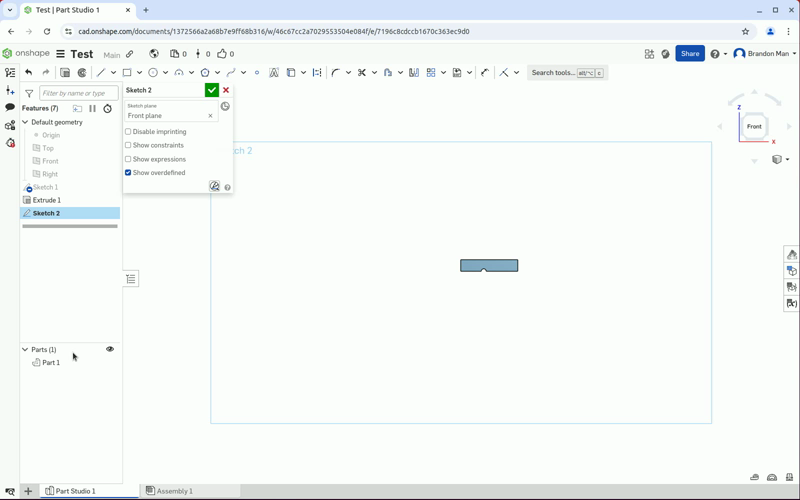
key(y)
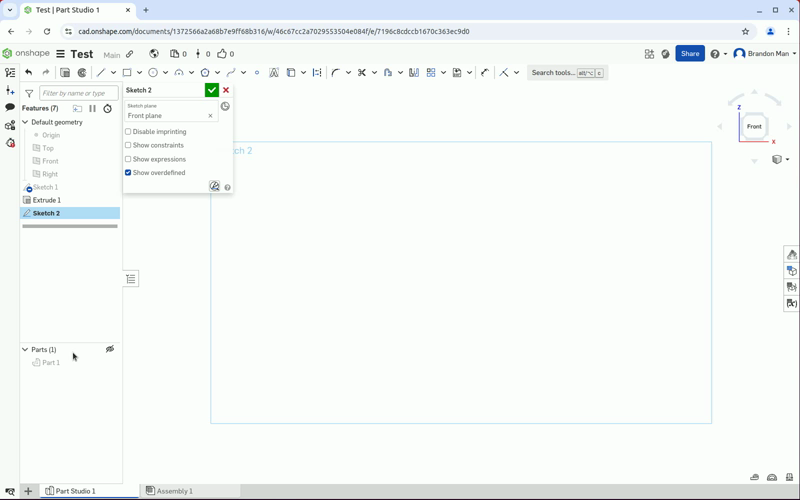
key(l)
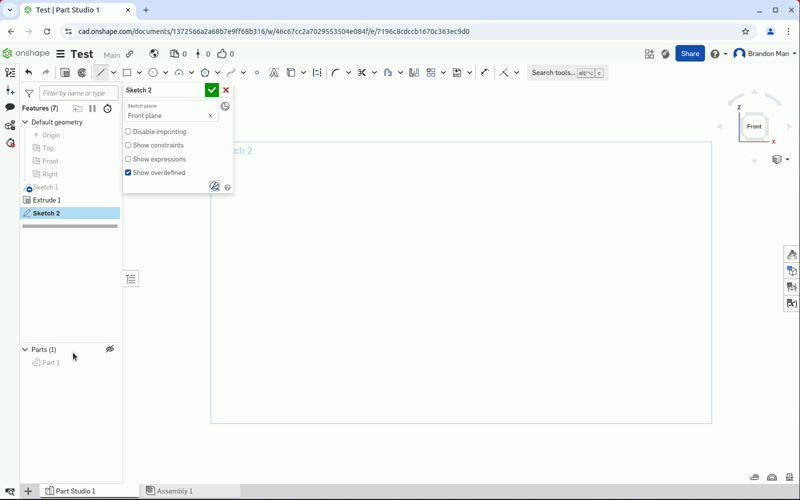
key_down(shift)
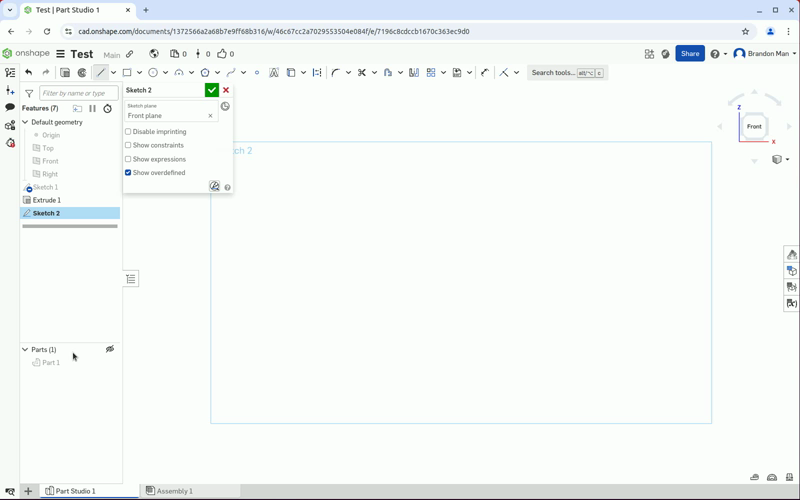
mouse_move(516, 271)
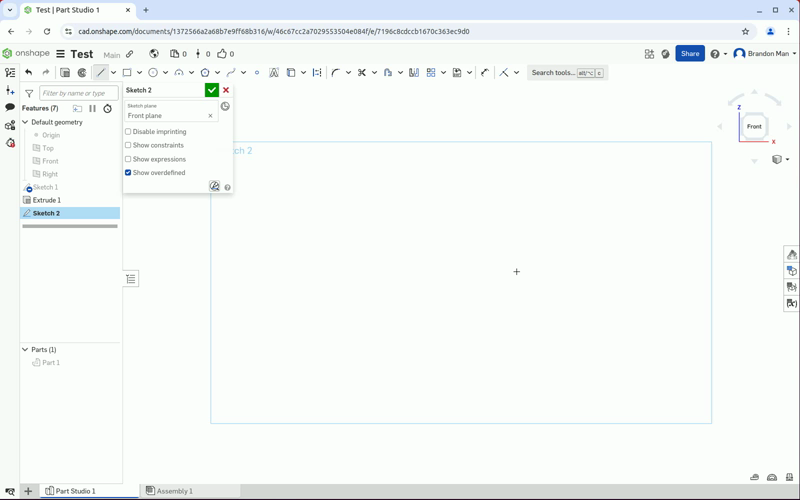
click(516, 271)
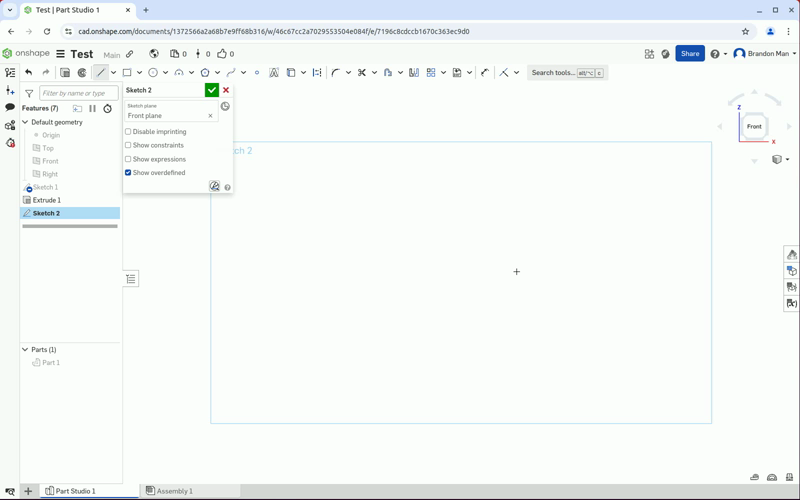
key_up(shift)
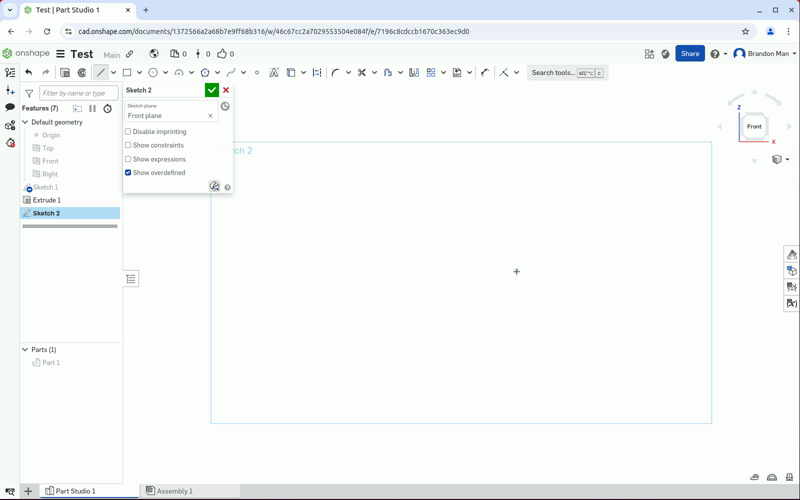
key_down(shift)
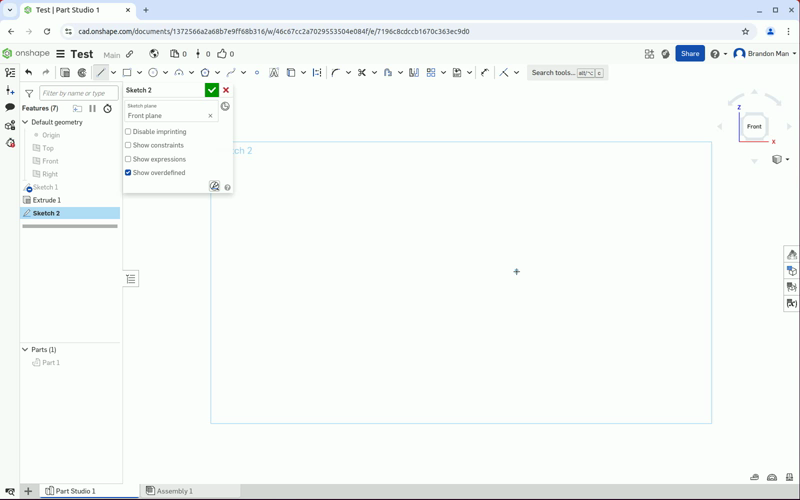
mouse_move(546, 271)
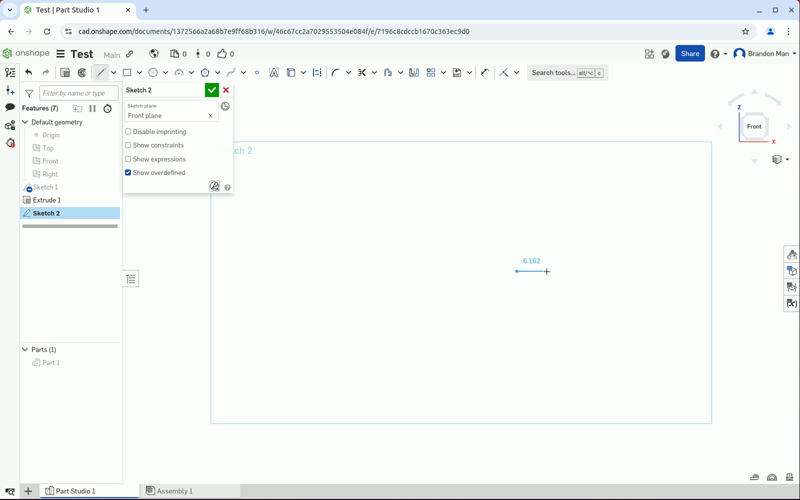
mouse_move(548, 271)
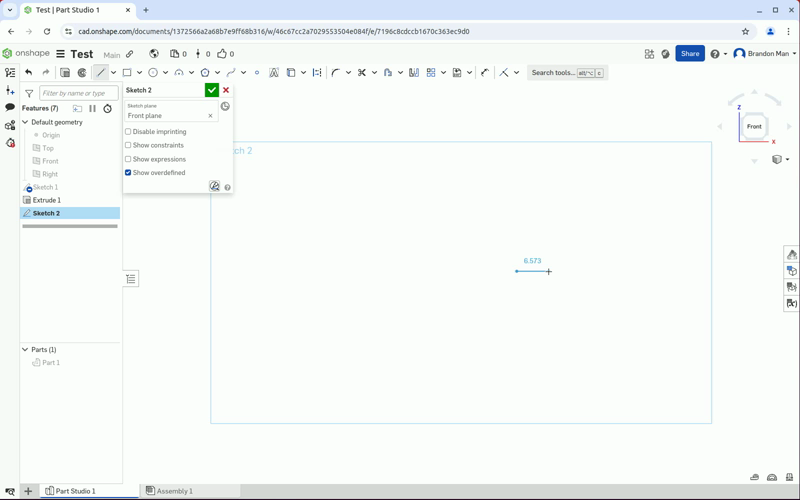
click(548, 271)
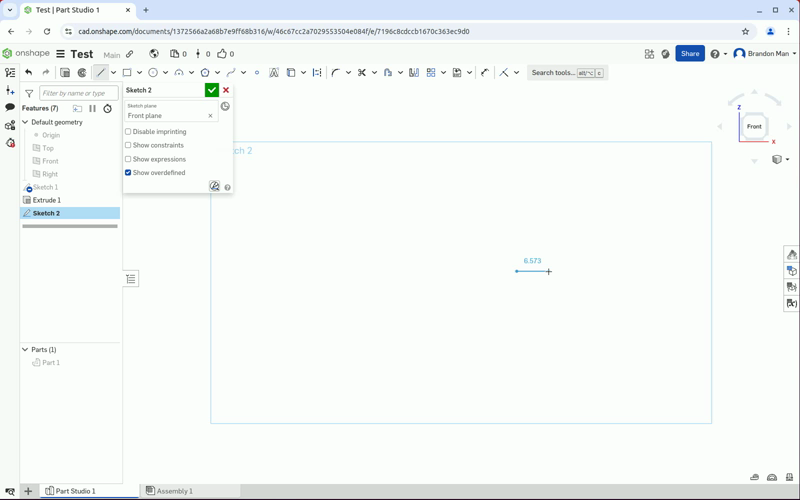
key_up(shift)
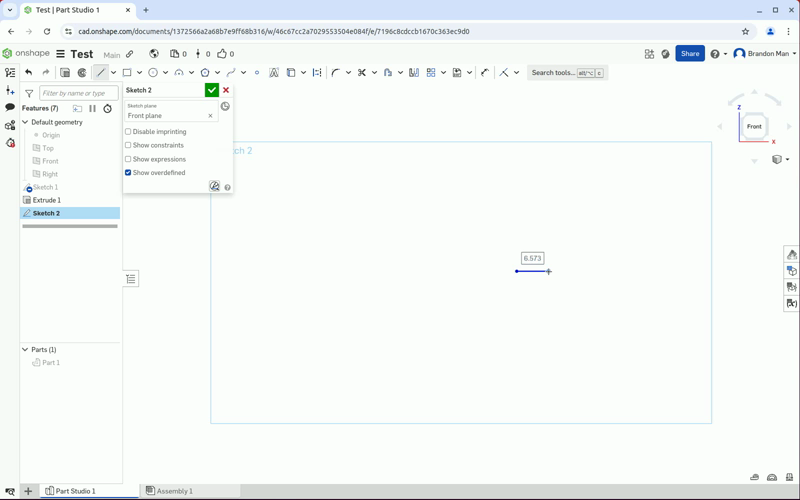
key(esc)
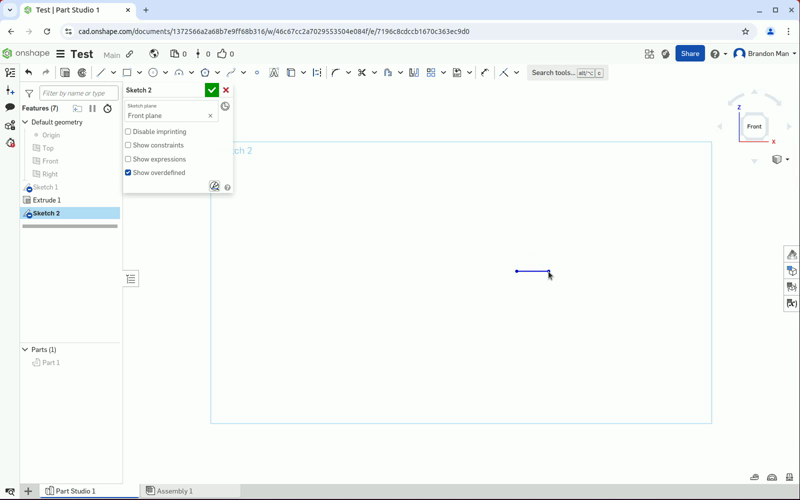
key(a)
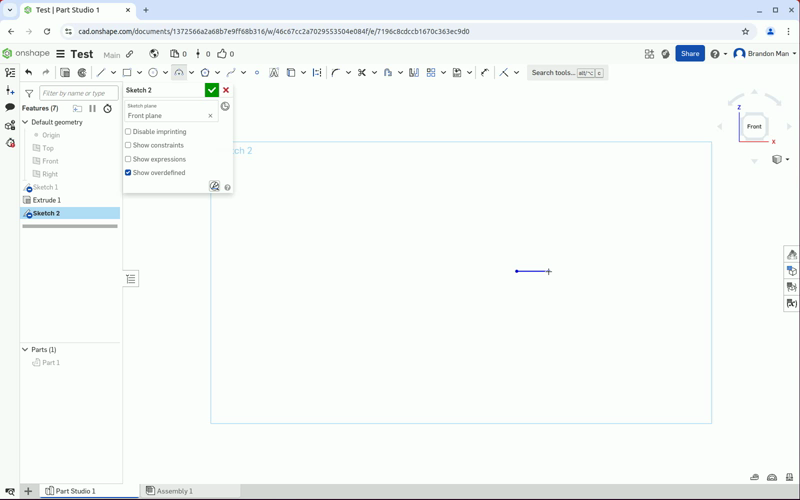
mouse_move(548, 271)
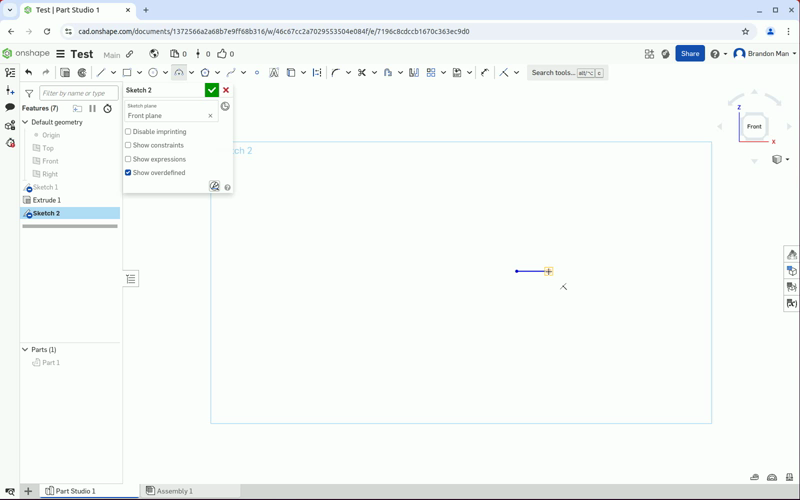
click(548, 271)
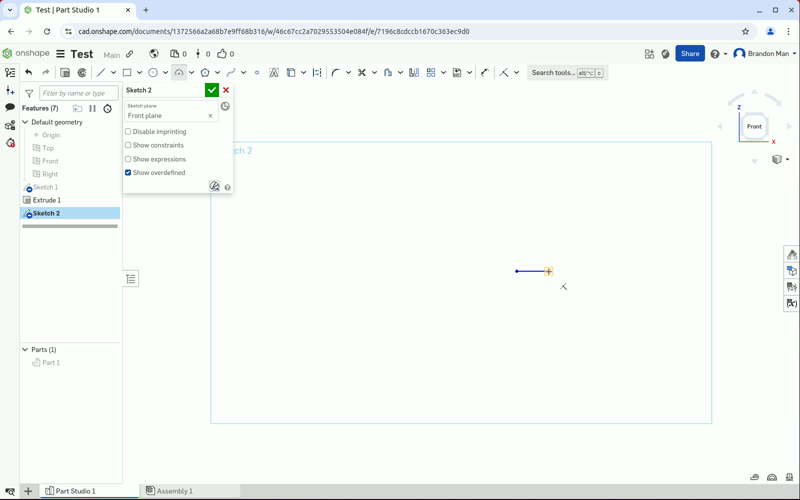
key_down(shift)
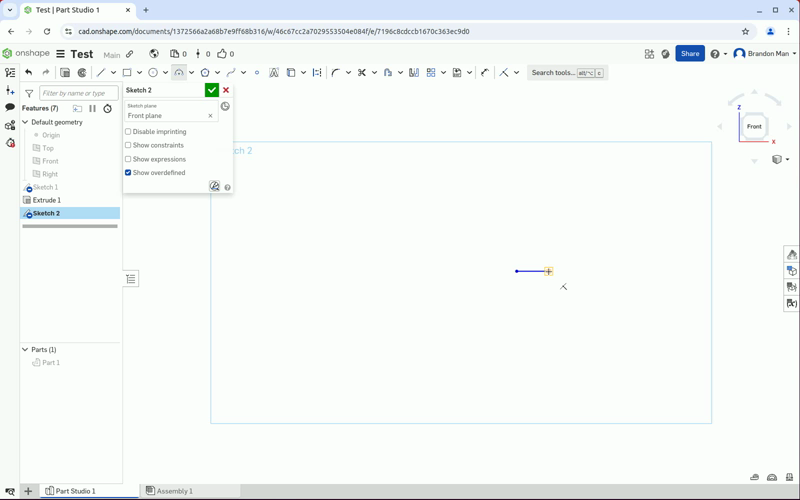
mouse_move(553, 271)
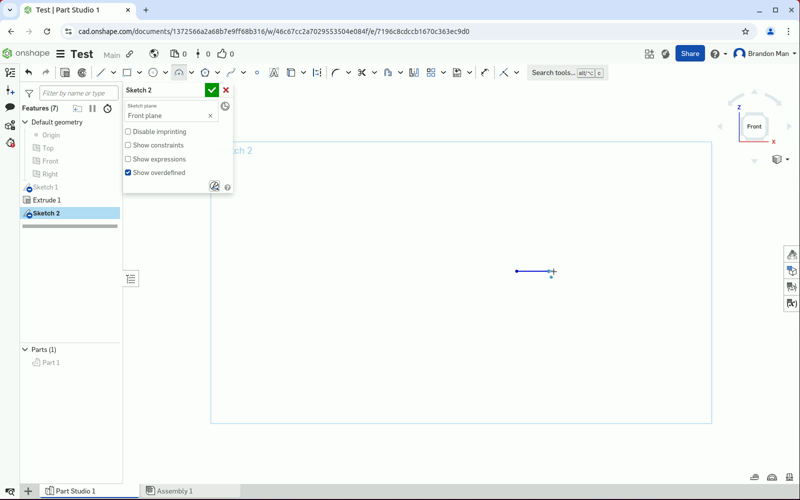
scroll(6)
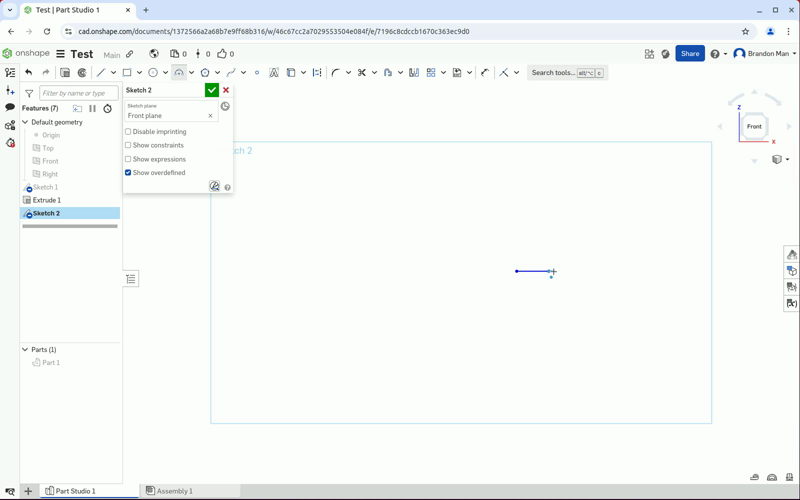
scroll(6)
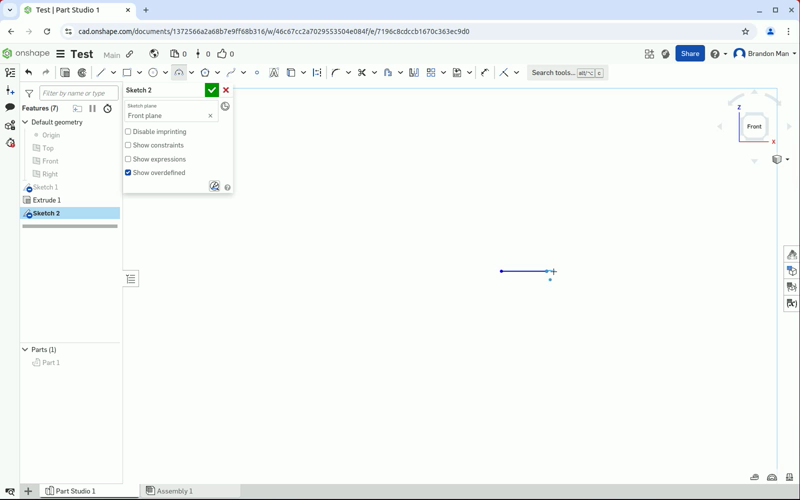
scroll(6)
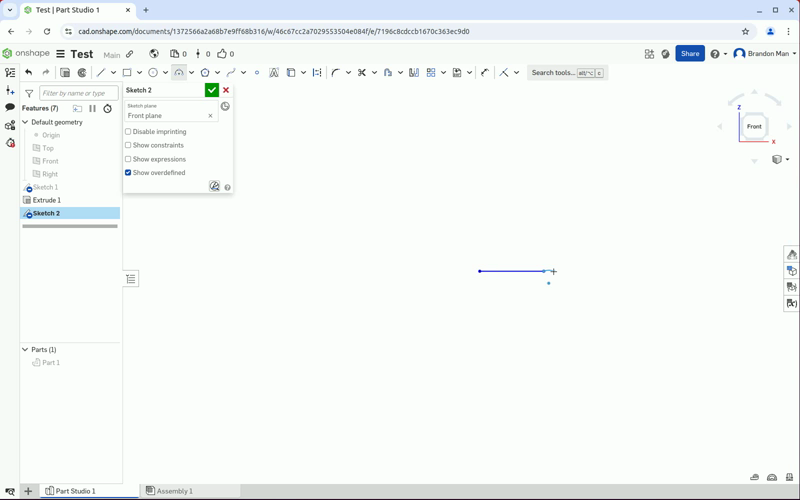
scroll(6)
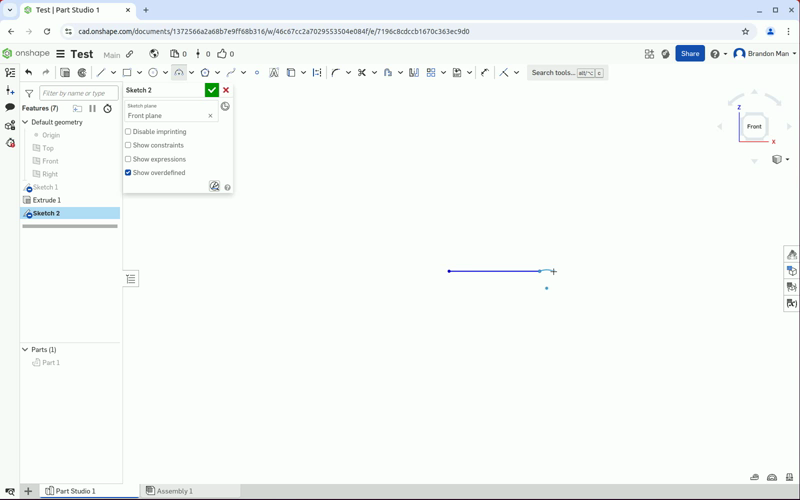
scroll(6)
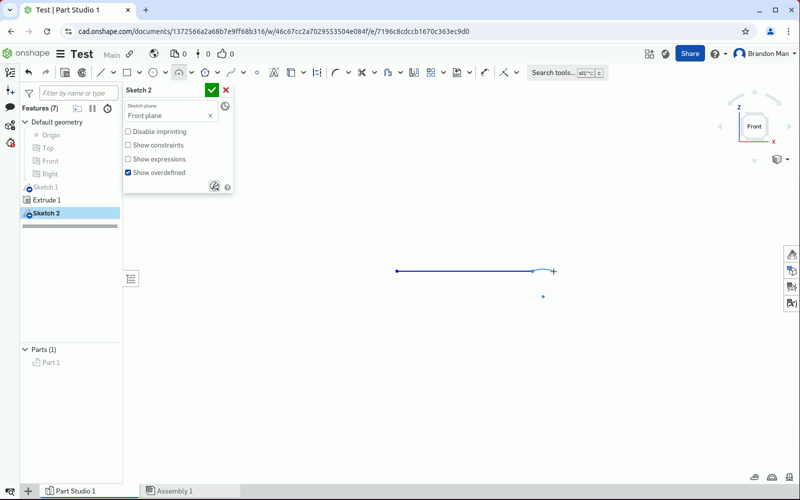
scroll(6)
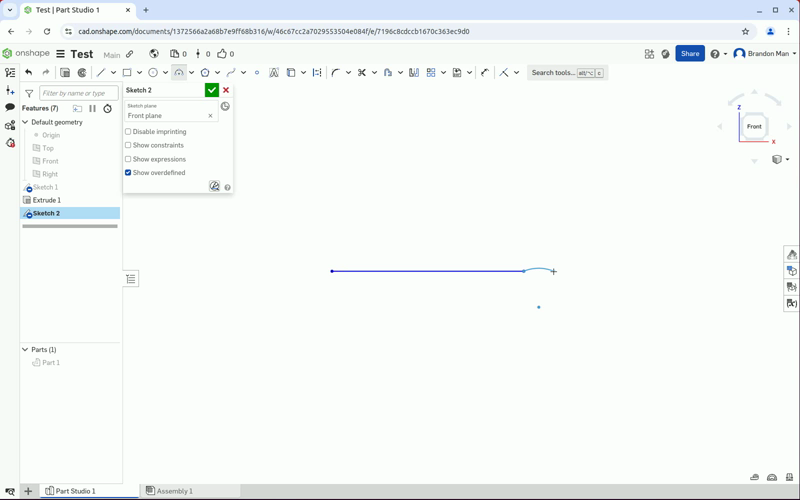
scroll(6)
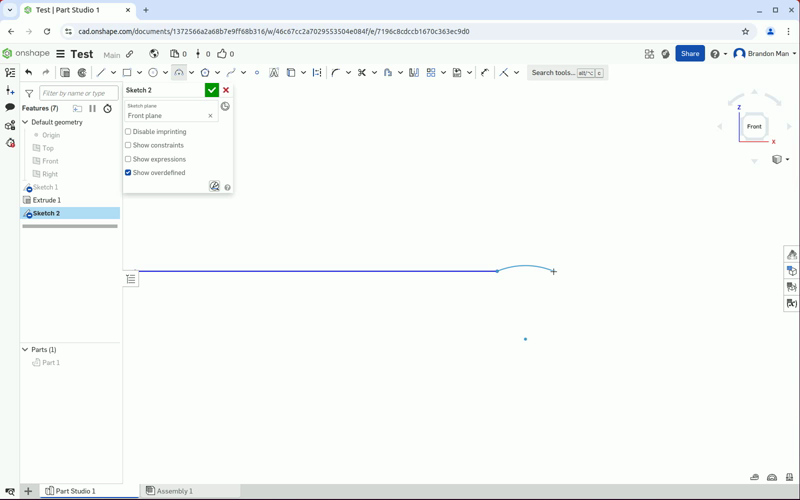
click(553, 271)
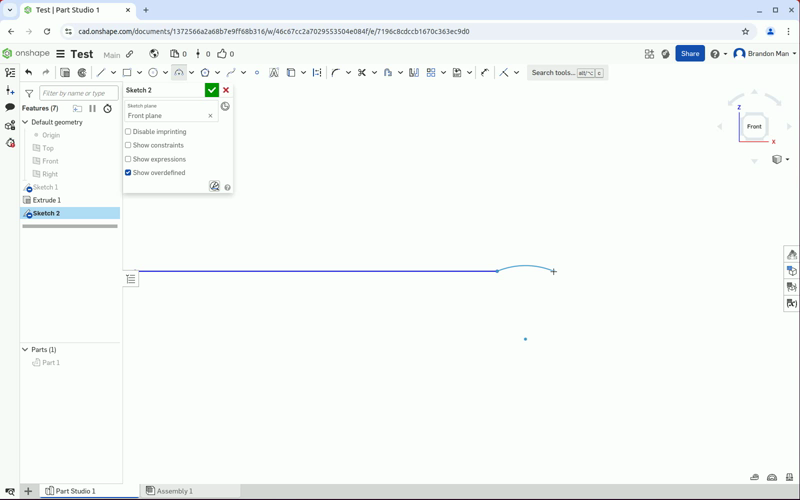
scroll(-6)
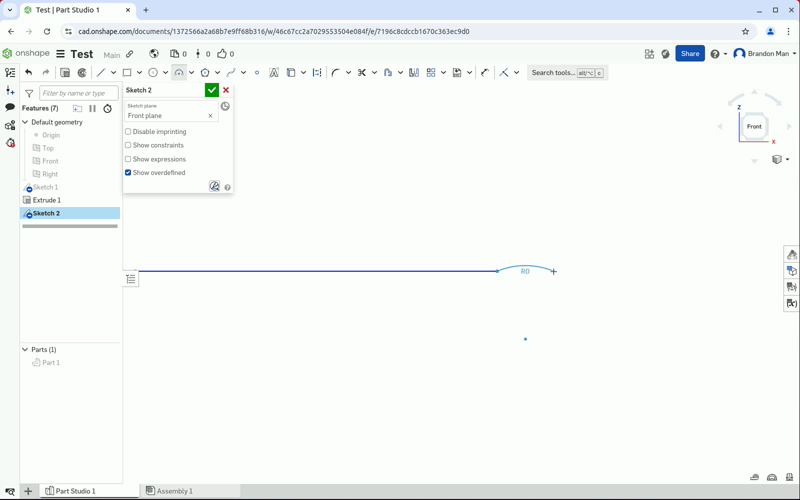
scroll(-6)
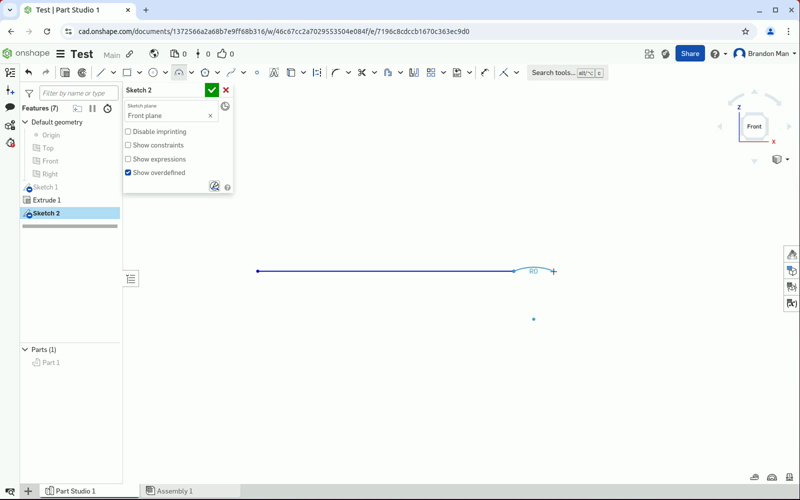
scroll(-6)
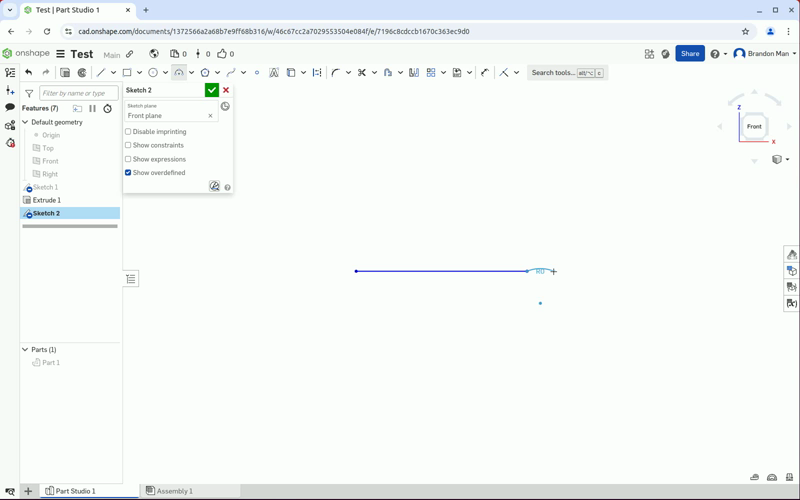
scroll(-6)
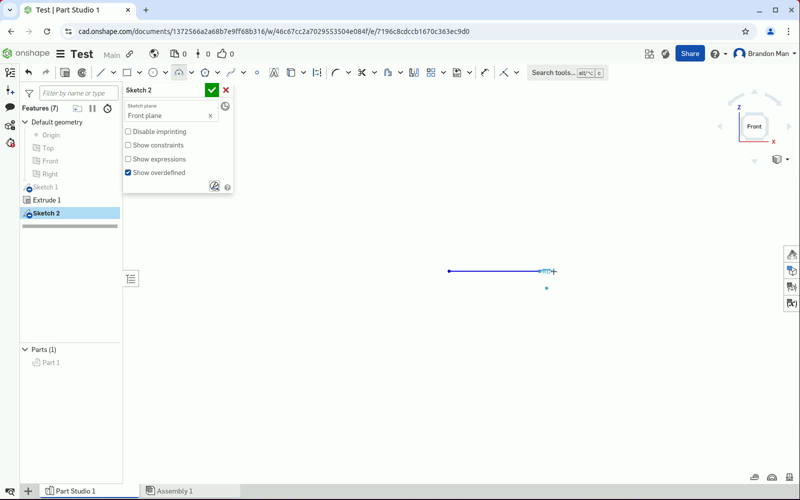
scroll(-6)
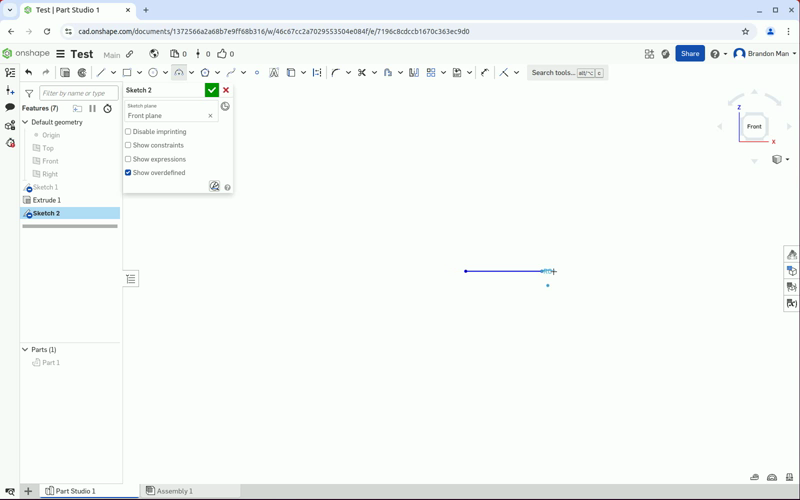
scroll(-6)
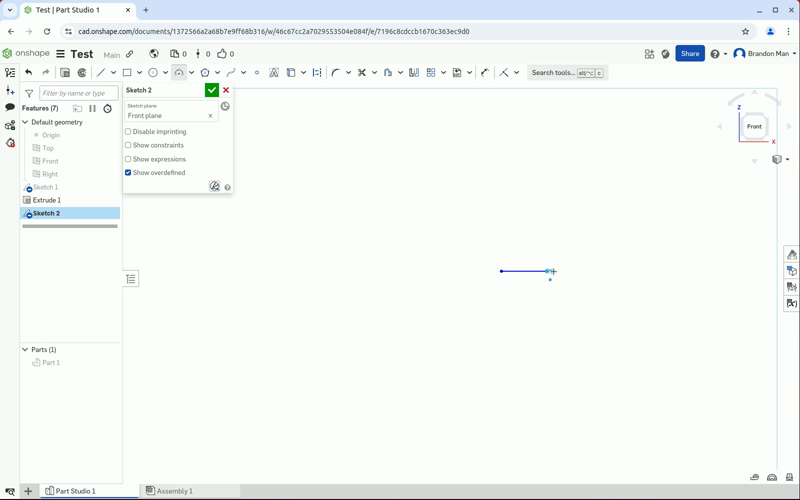
scroll(-6)
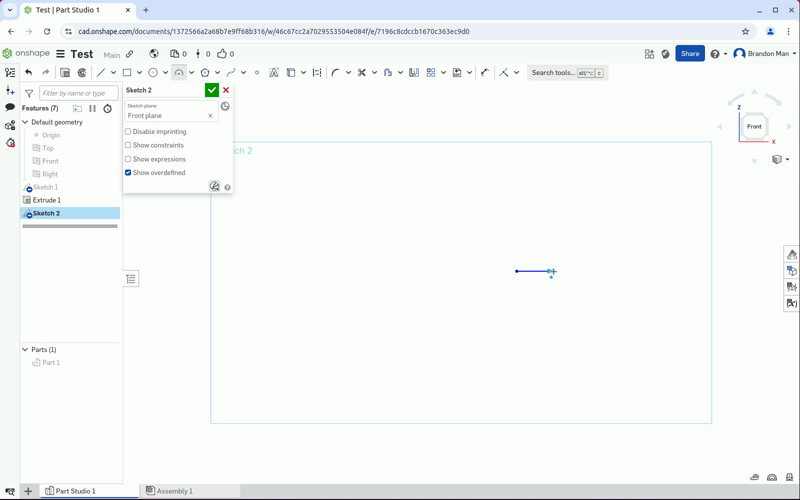
mouse_move(551, 268)
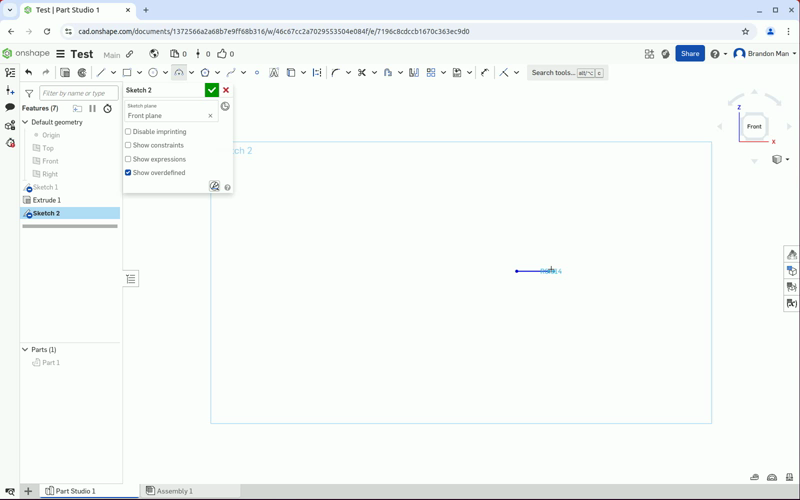
scroll(6)
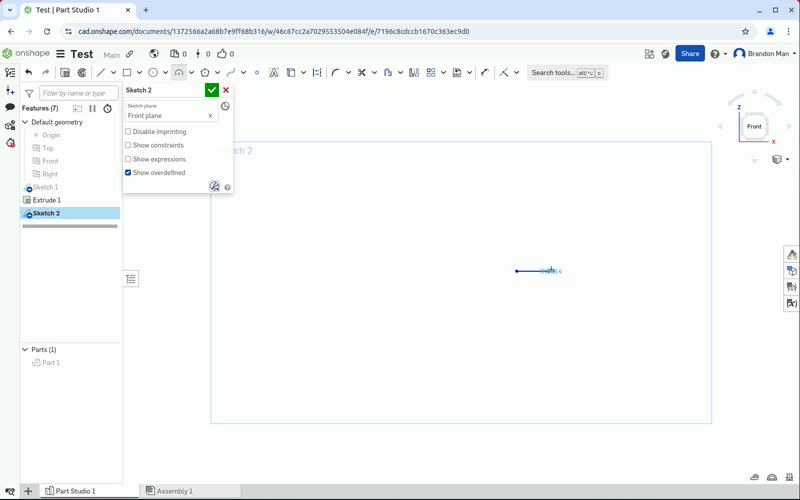
scroll(6)
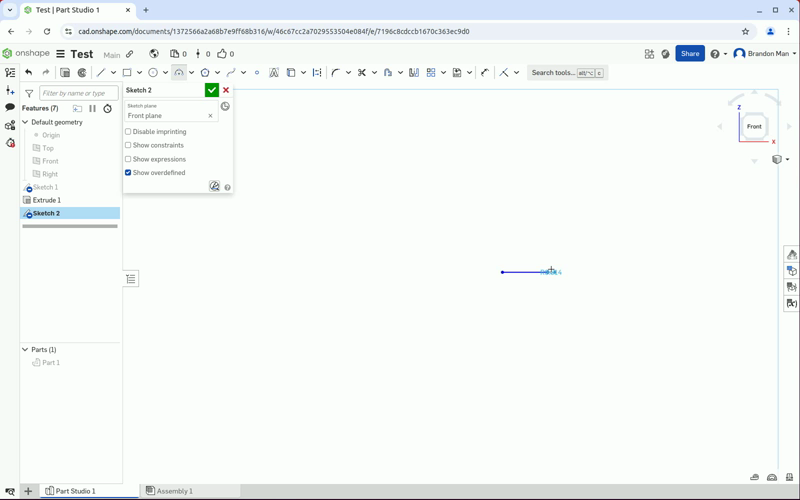
scroll(6)
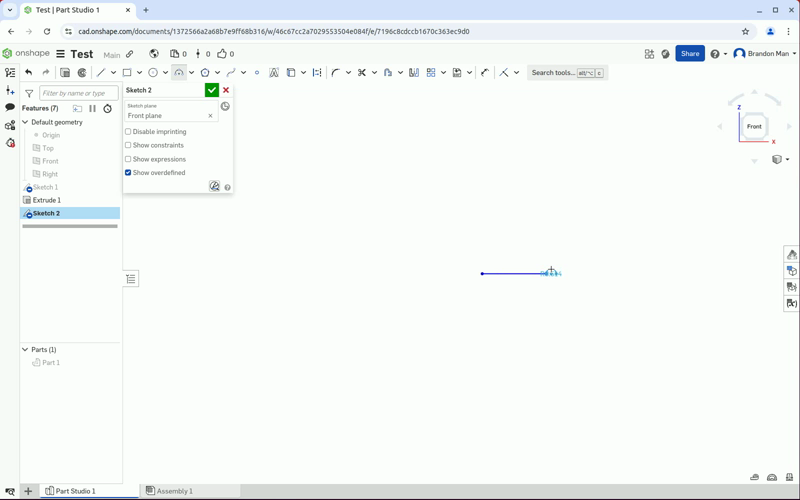
scroll(6)
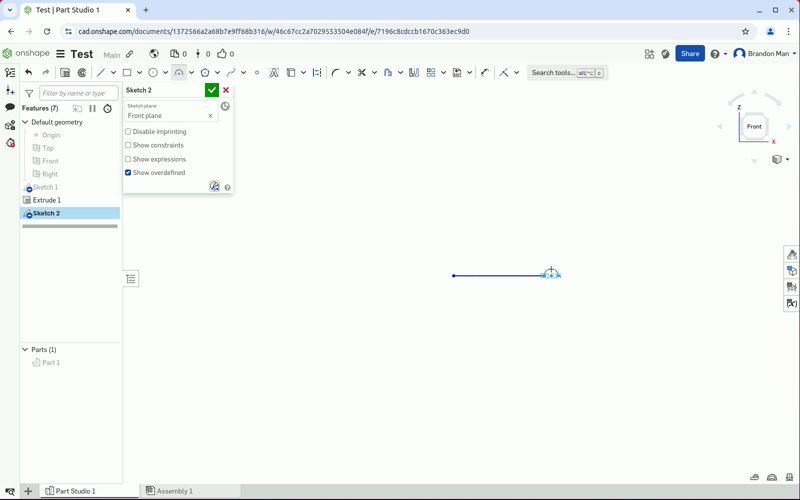
scroll(6)
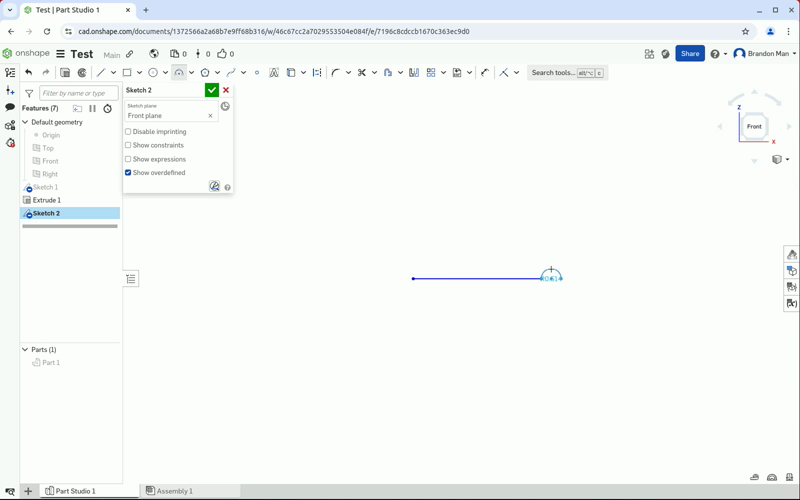
scroll(6)
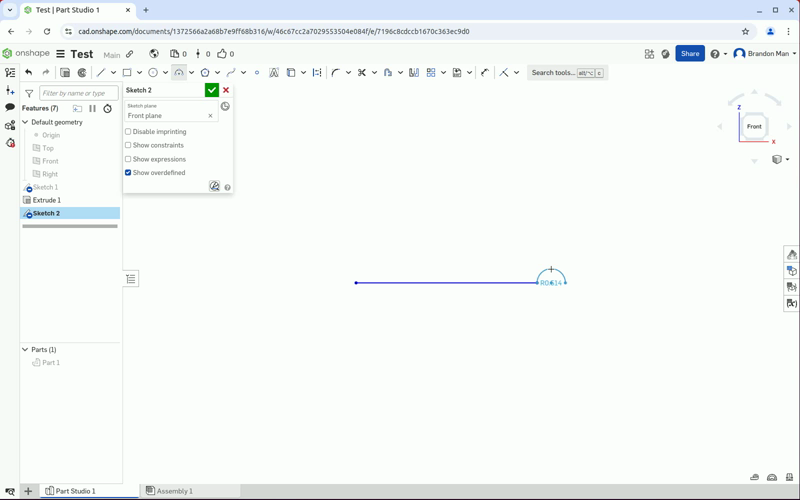
scroll(6)
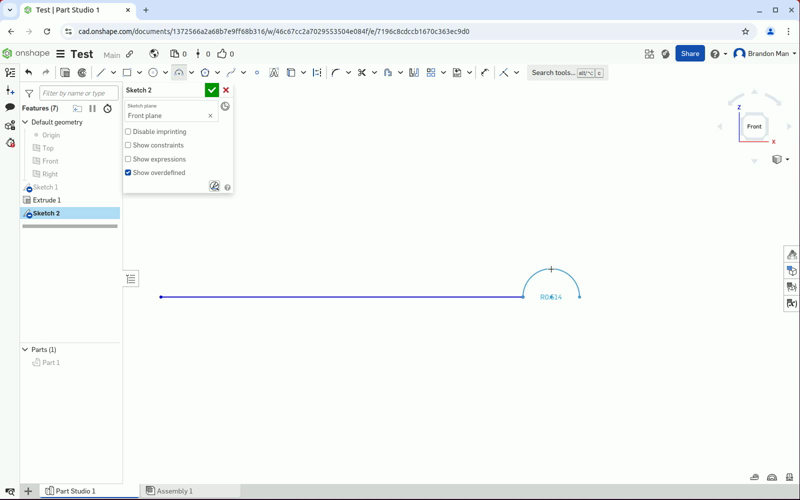
click(551, 268)
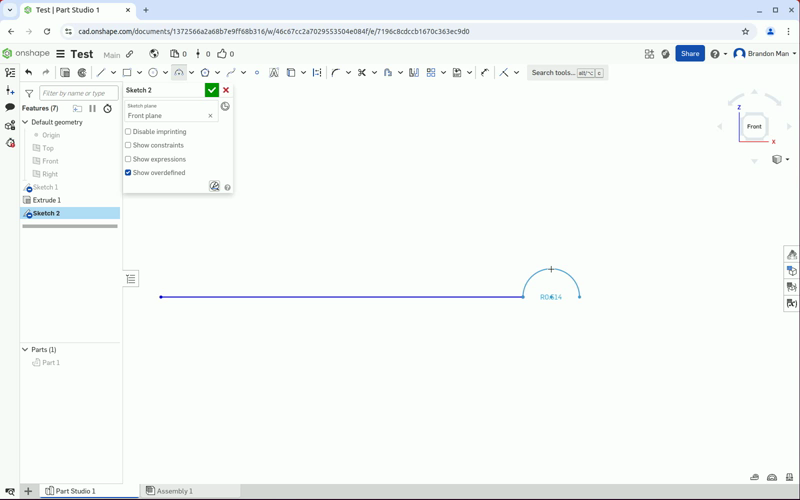
scroll(-6)
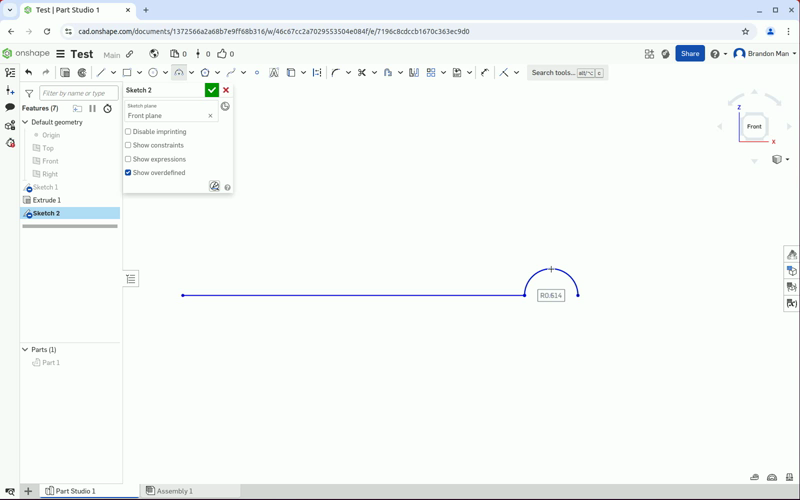
scroll(-6)
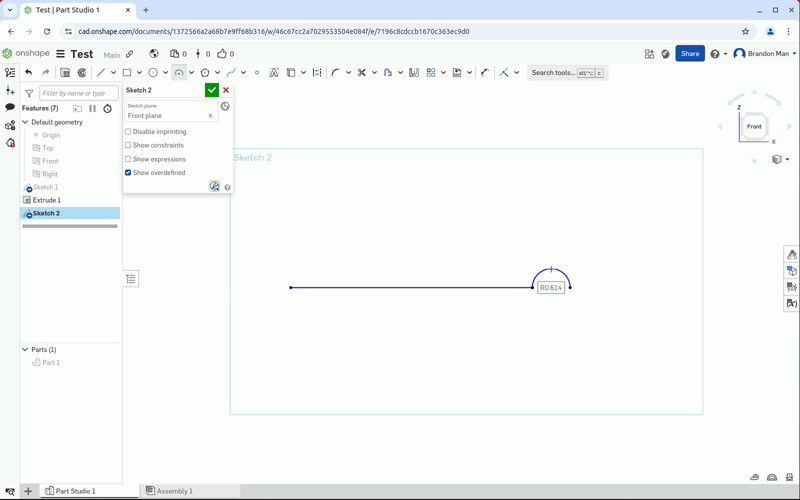
scroll(-6)
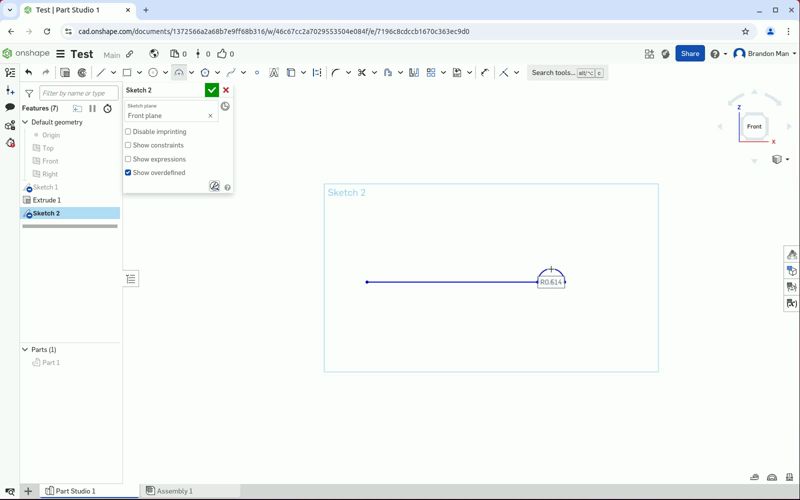
scroll(-6)
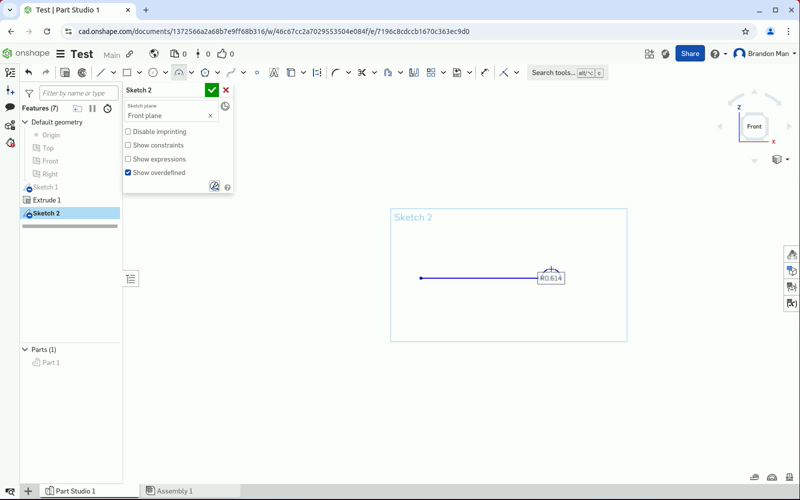
scroll(-6)
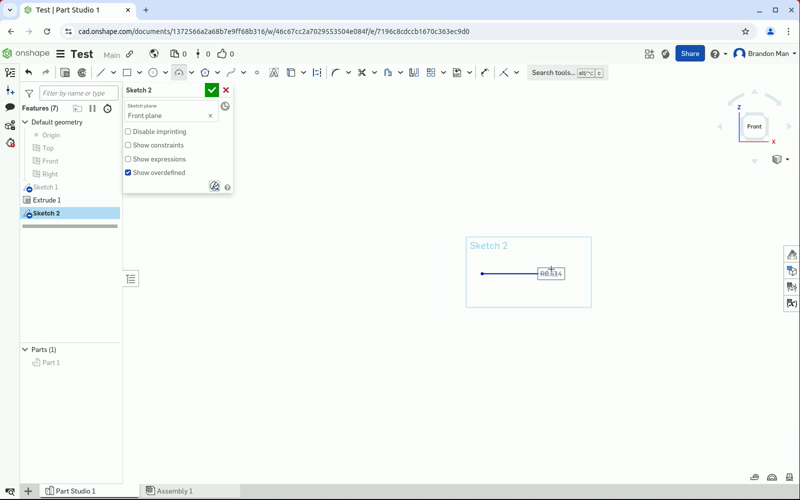
scroll(-6)
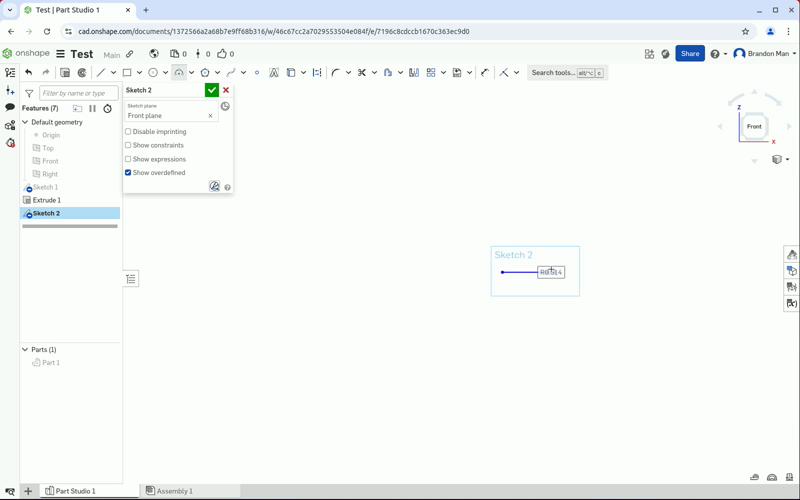
scroll(-6)
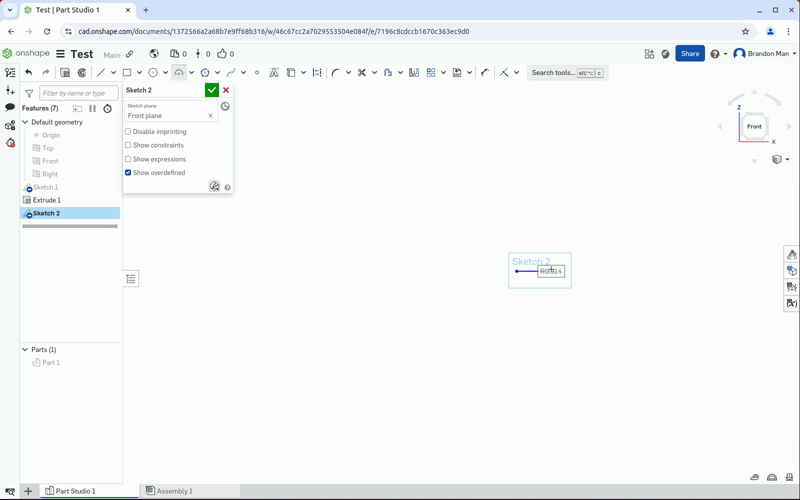
key_up(shift)
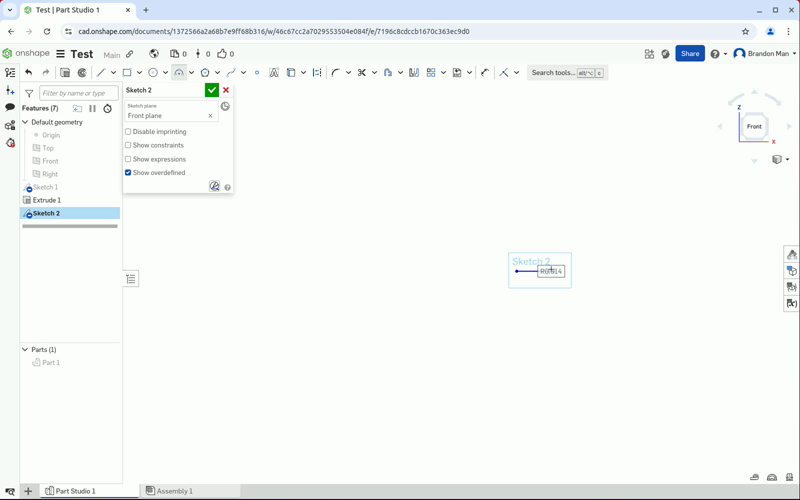
key(esc)
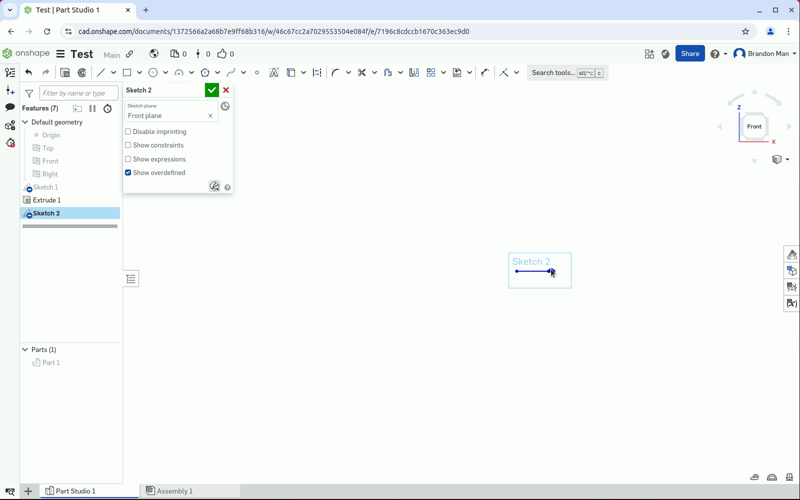
key(l)
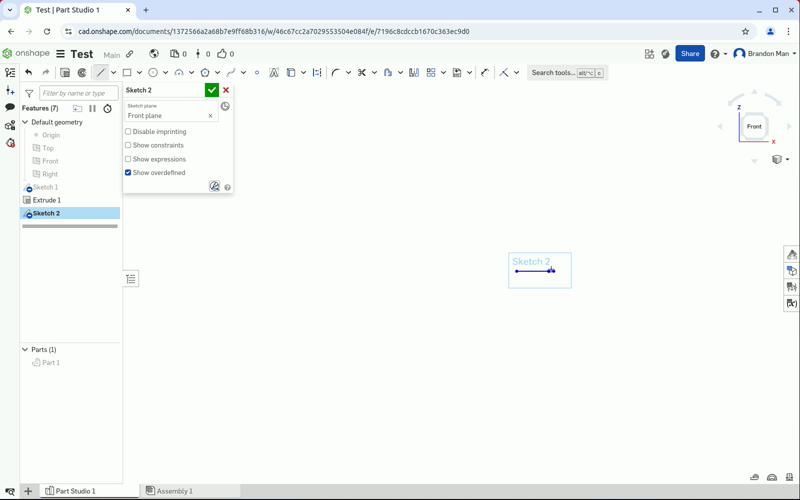
mouse_move(553, 271)
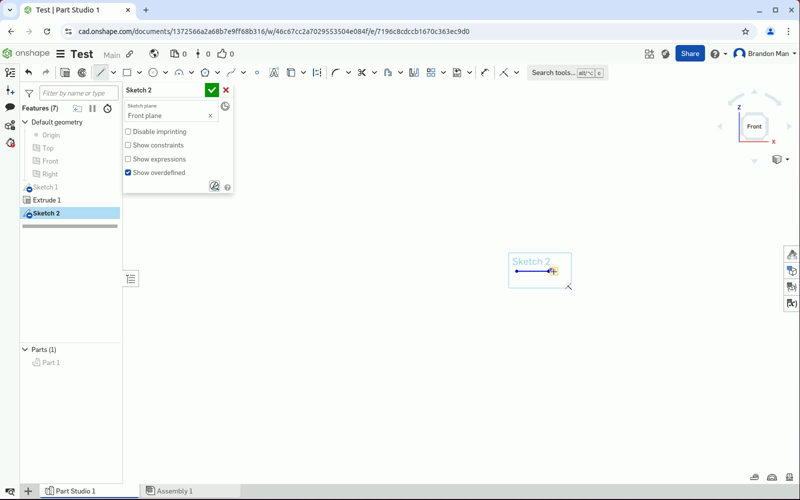
scroll(6)
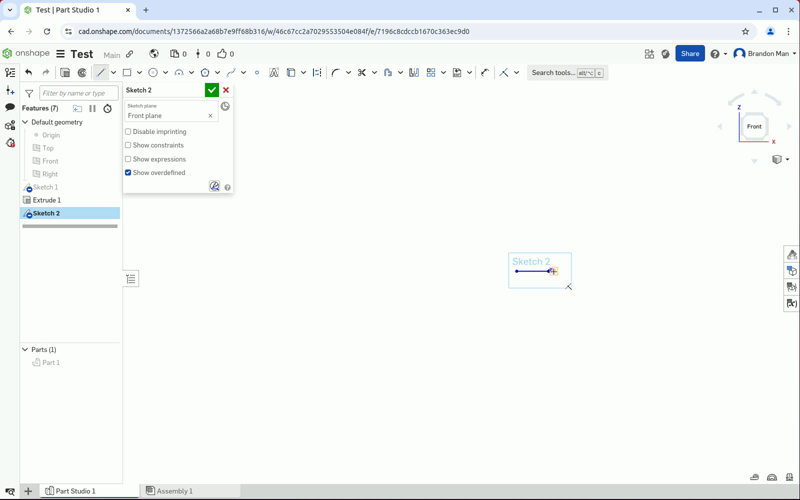
scroll(6)
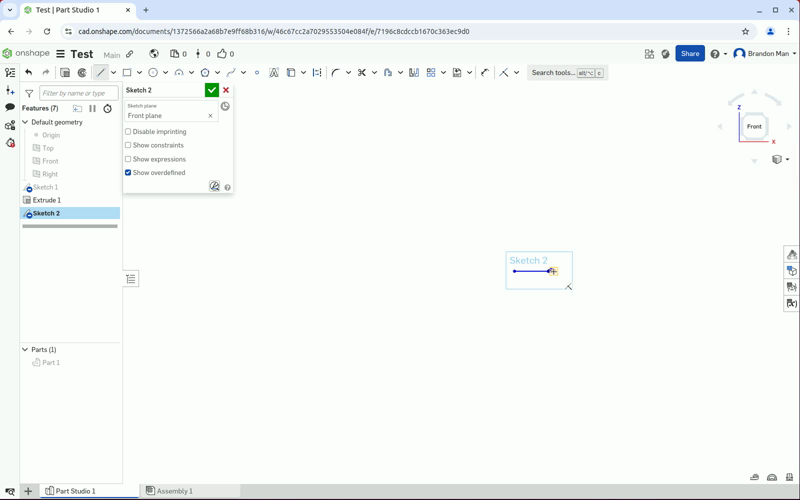
scroll(6)
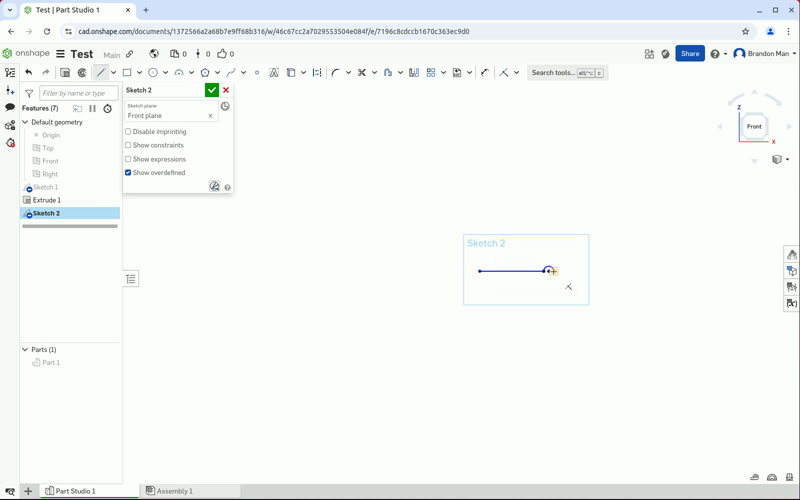
scroll(6)
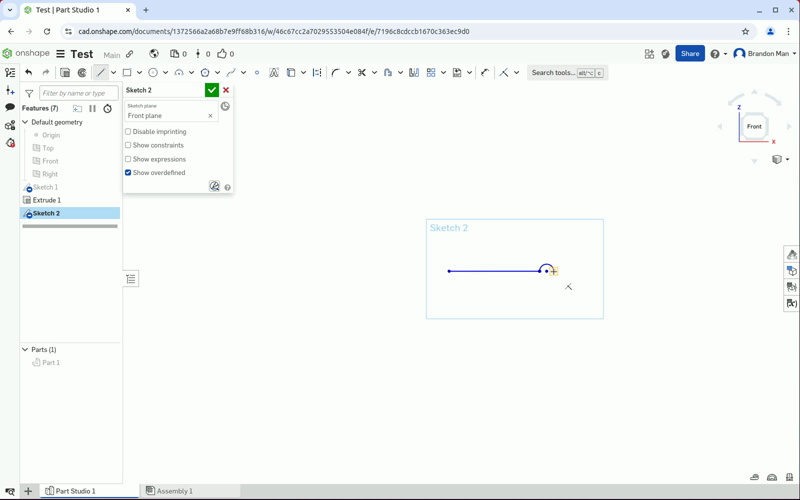
scroll(6)
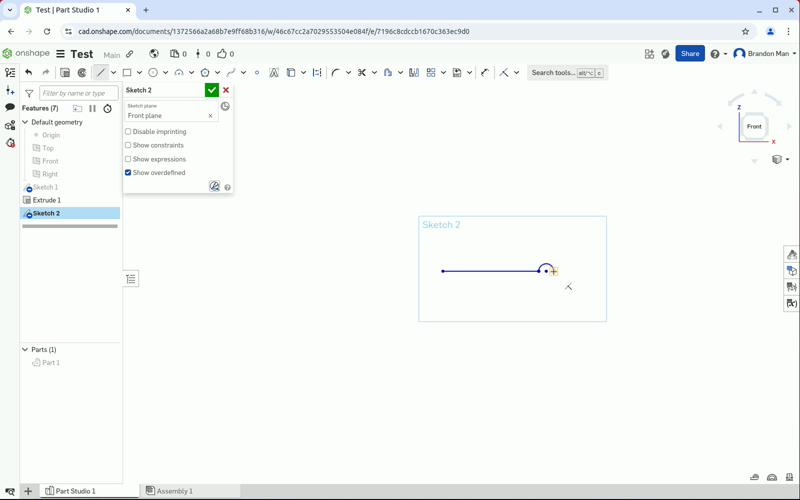
scroll(6)
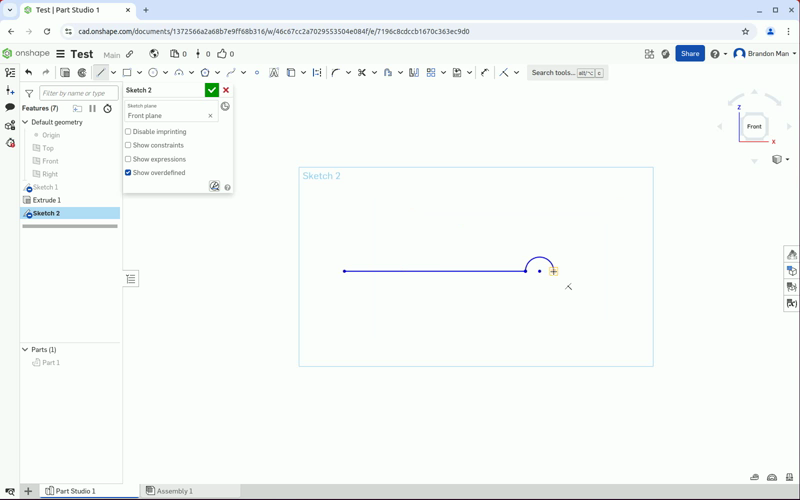
scroll(6)
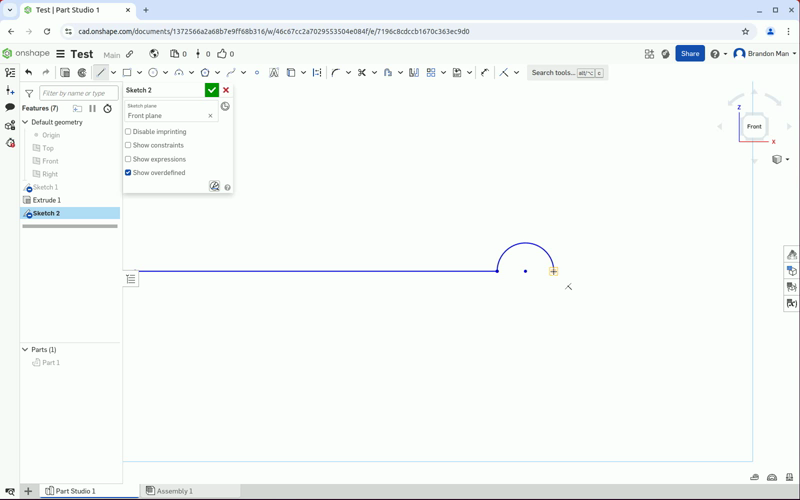
click(553, 271)
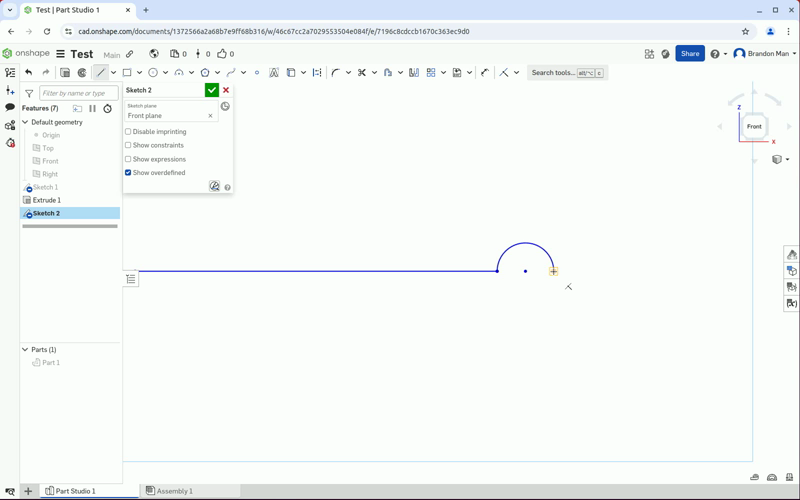
scroll(-6)
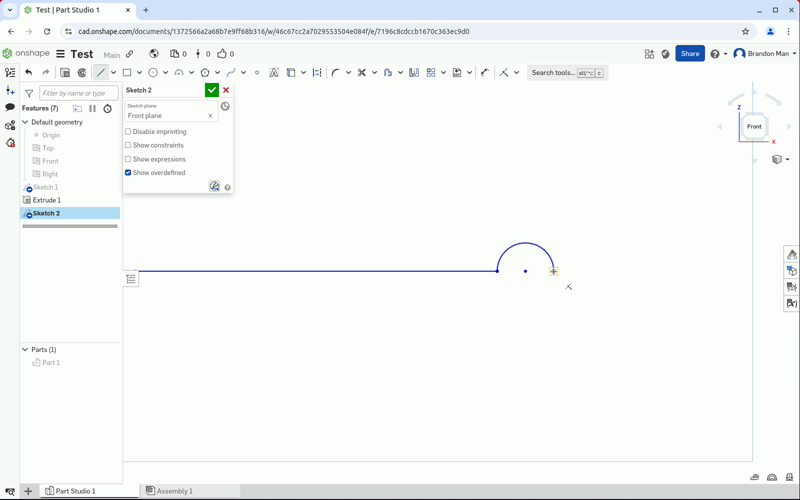
scroll(-6)
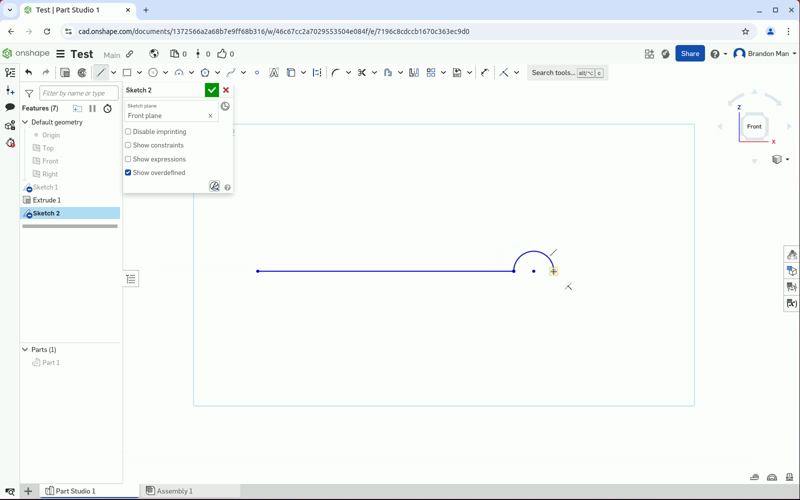
scroll(-6)
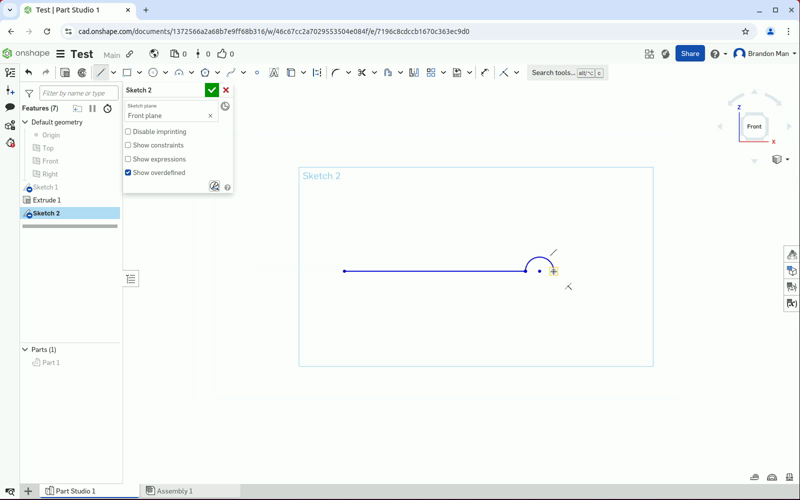
scroll(-6)
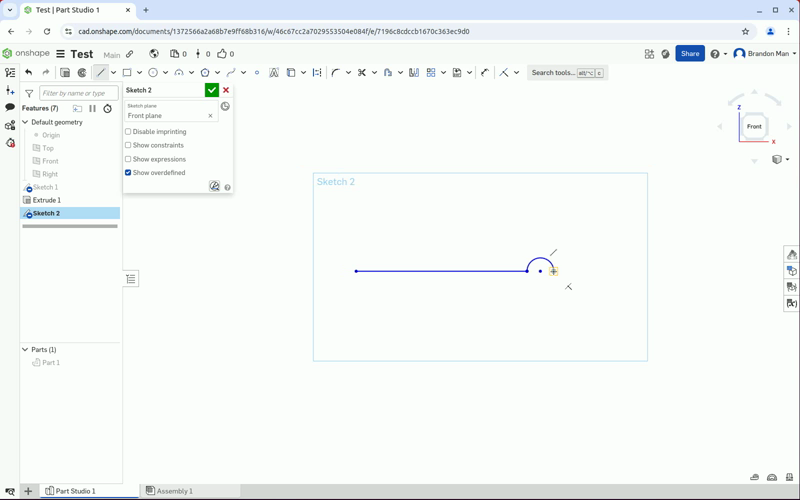
scroll(-6)
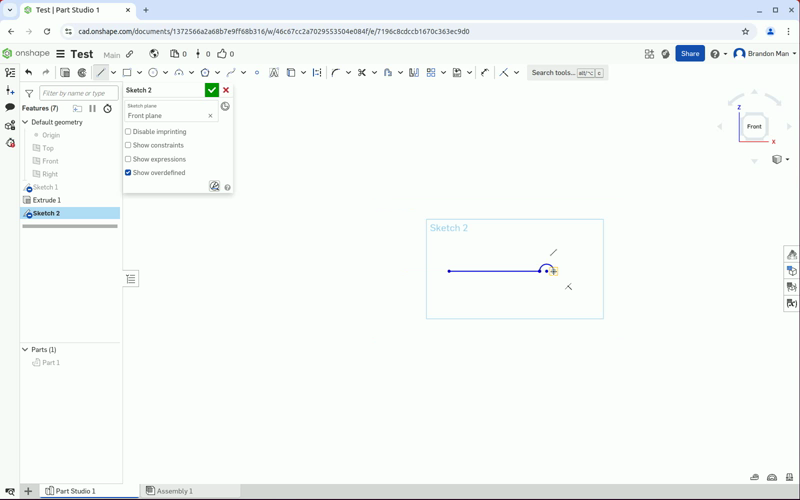
scroll(-6)
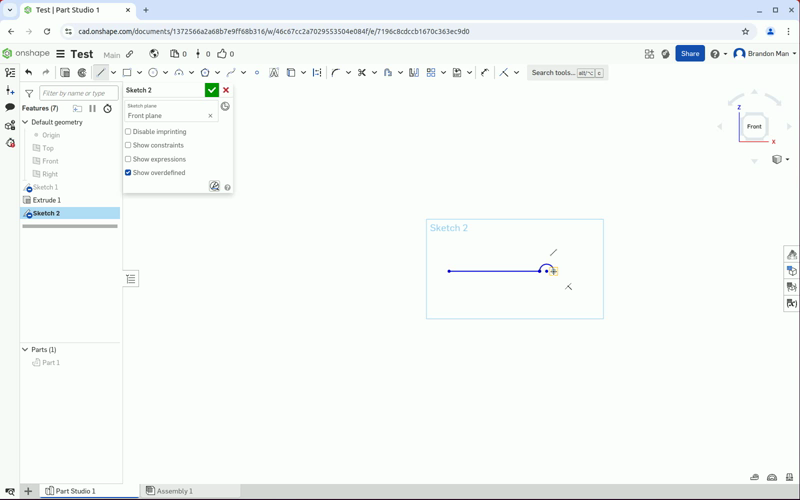
scroll(-6)
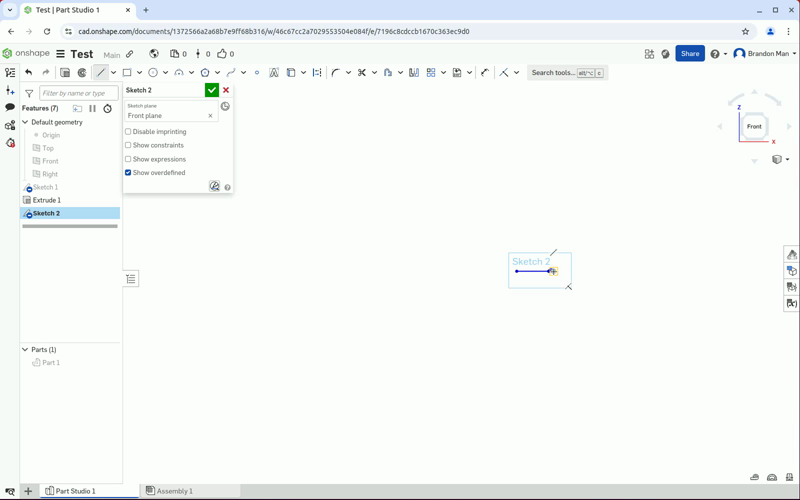
key_down(shift)
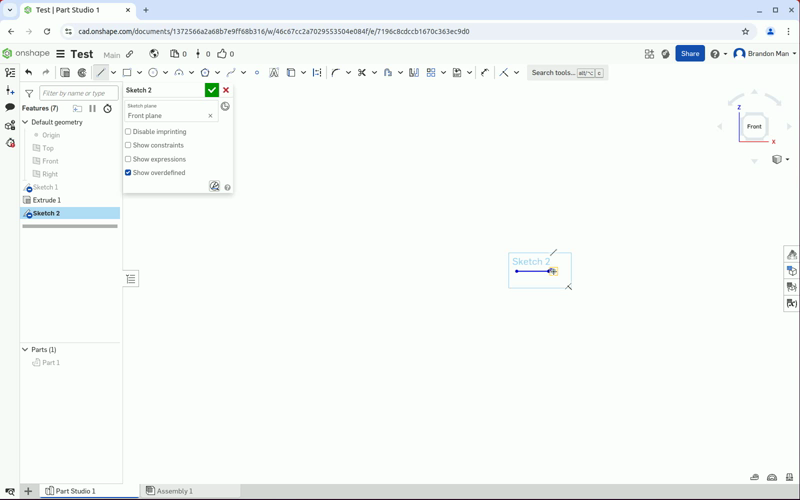
mouse_move(583, 271)
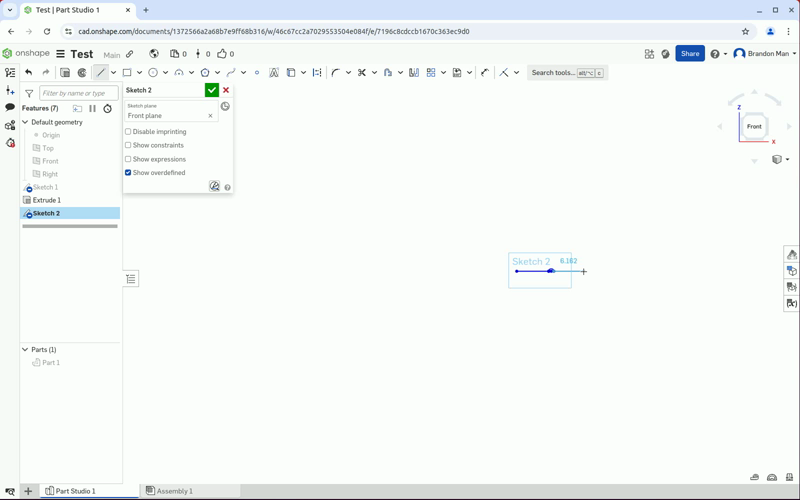
mouse_move(573, 271)
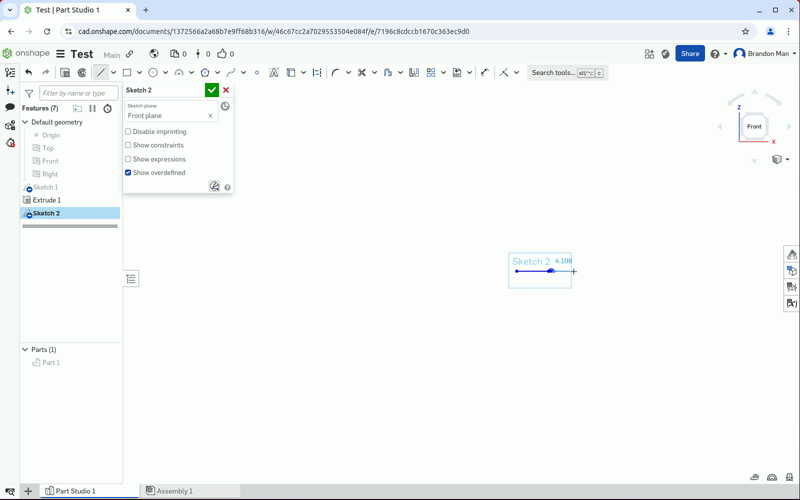
click(573, 271)
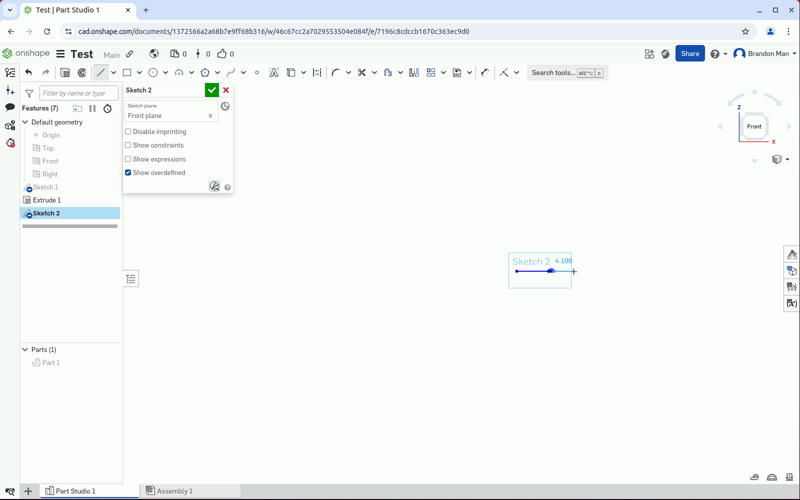
key_up(shift)
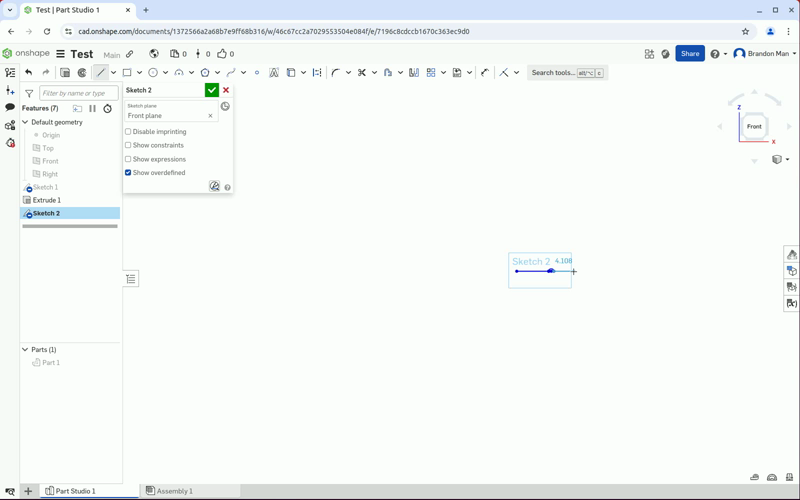
key_down(shift)
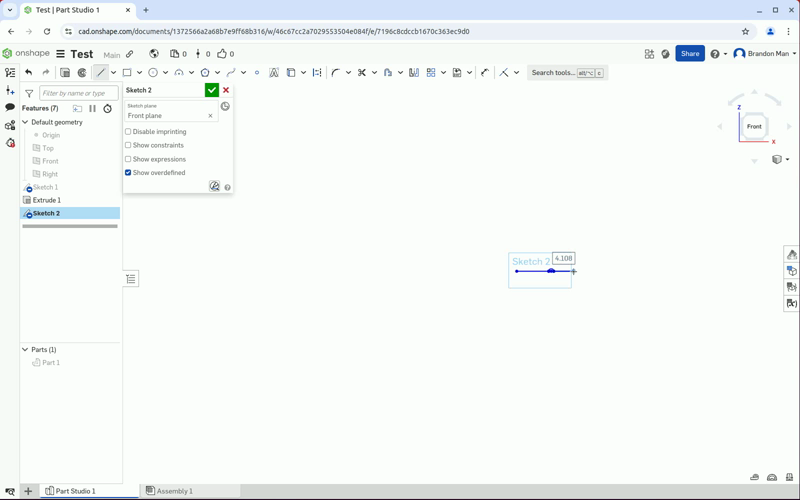
mouse_move(589, 271)
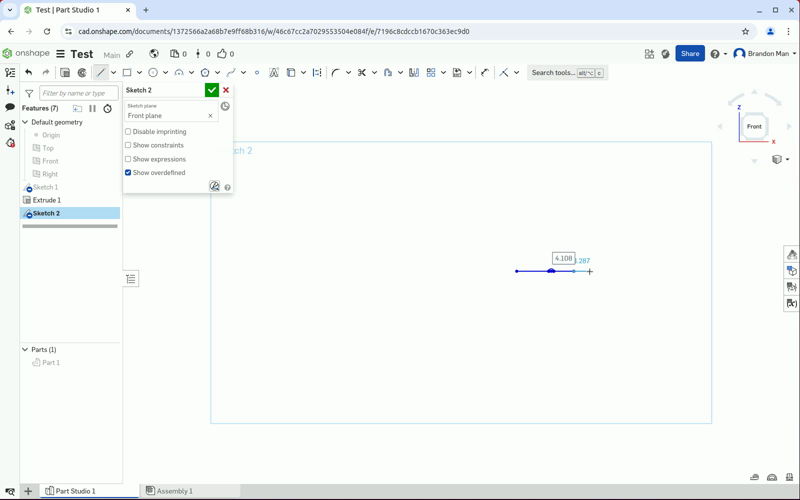
mouse_move(573, 259)
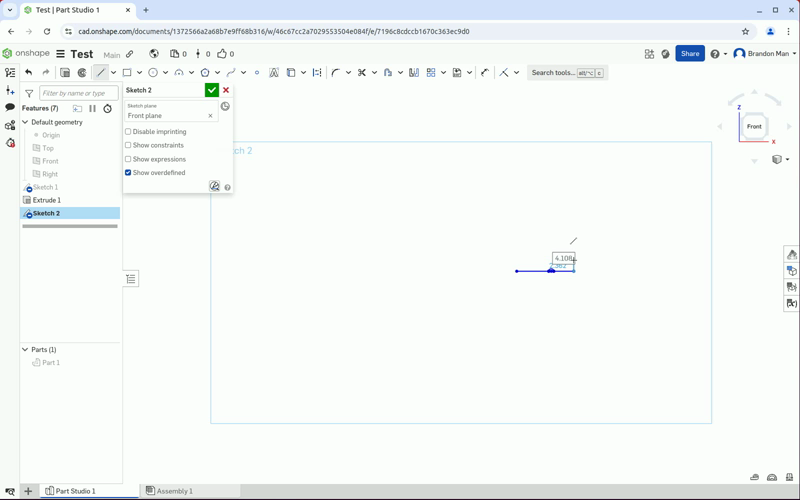
click(573, 259)
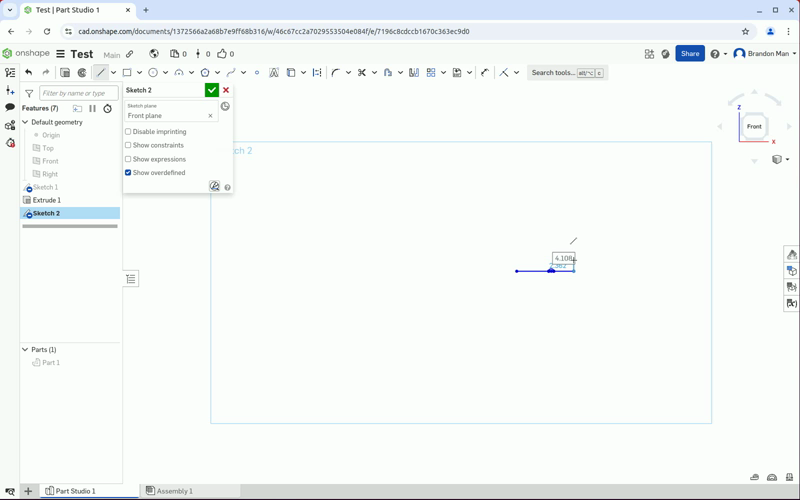
key_up(shift)
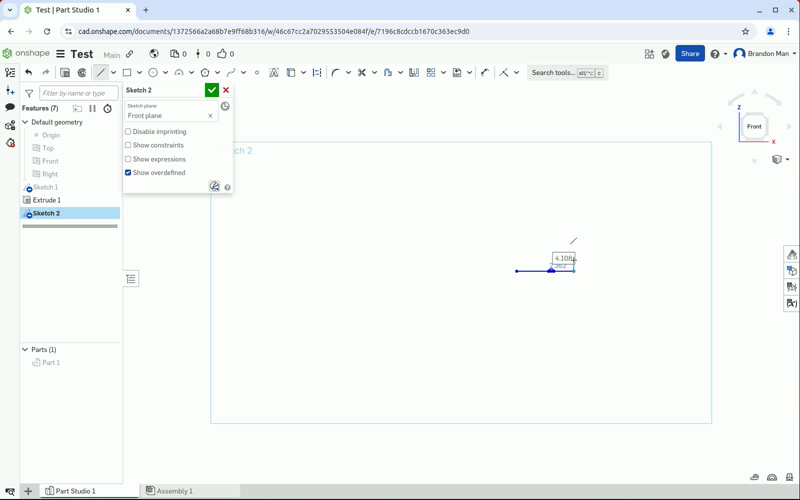
key_down(shift)
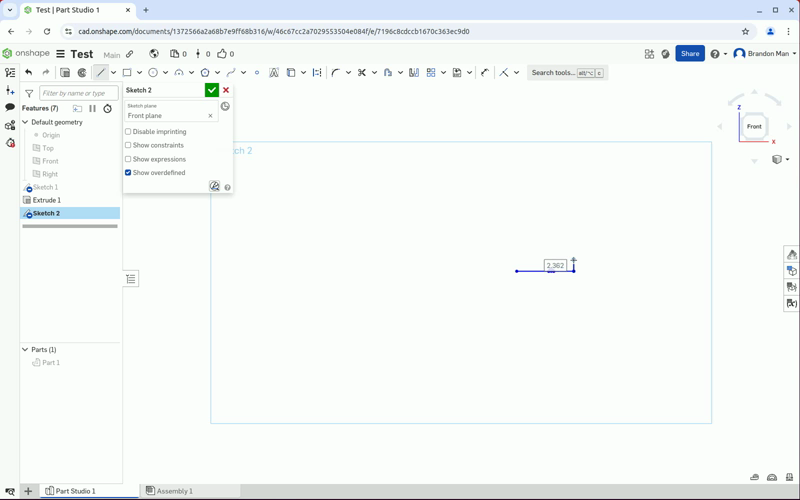
mouse_move(589, 259)
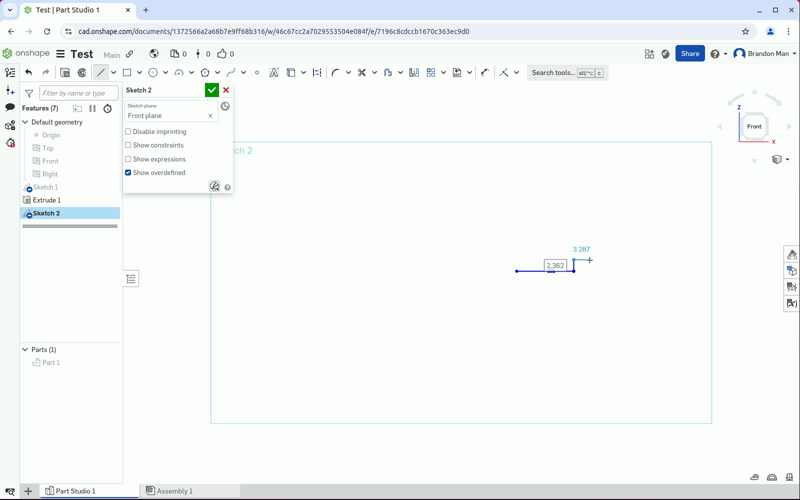
mouse_move(516, 259)
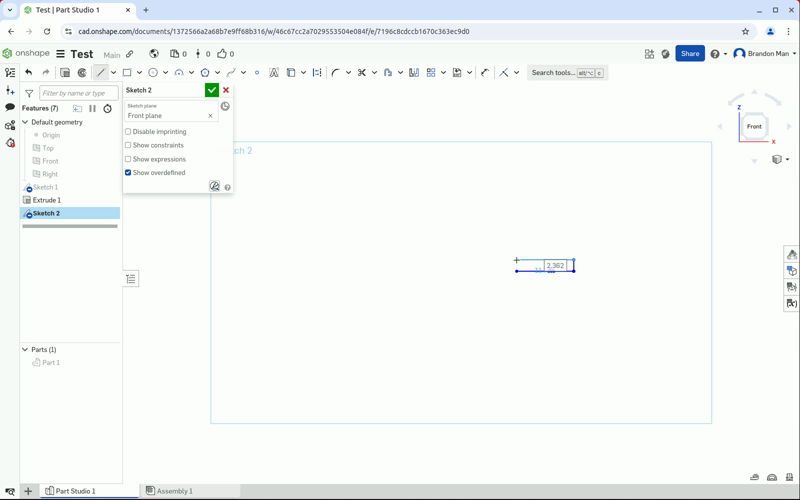
click(516, 259)
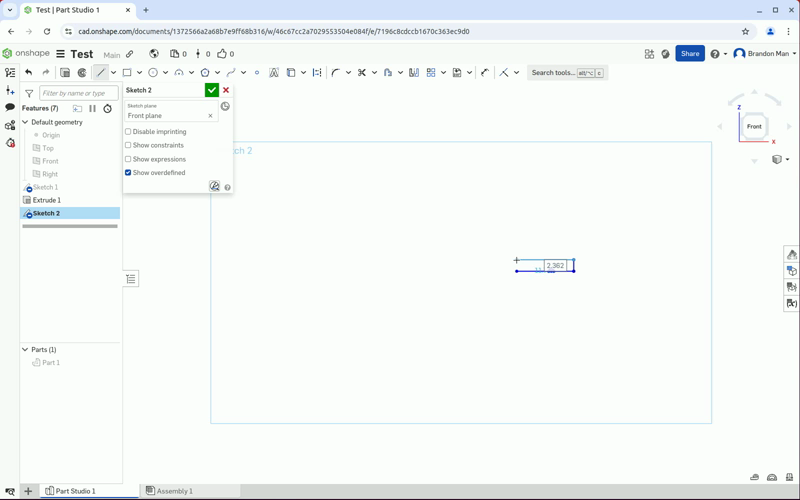
key_up(shift)
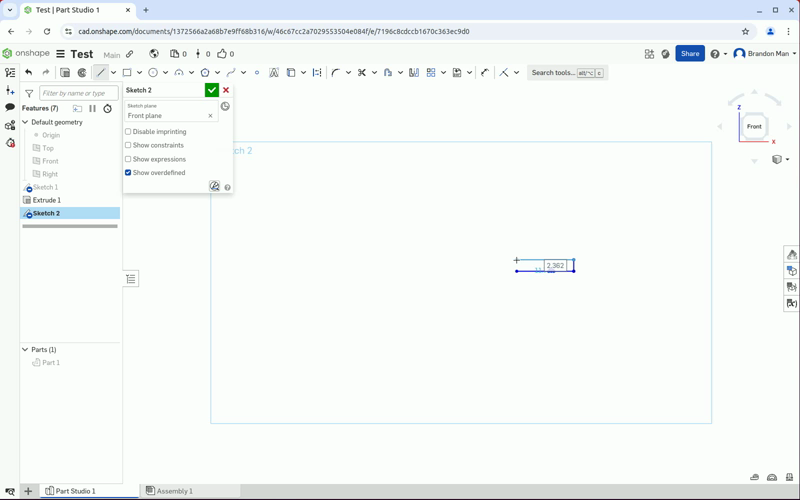
mouse_move(546, 259)
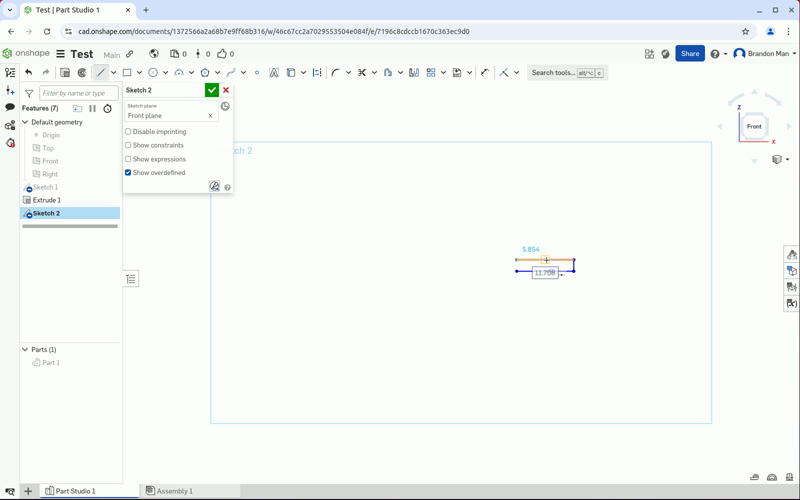
key_down(shift)
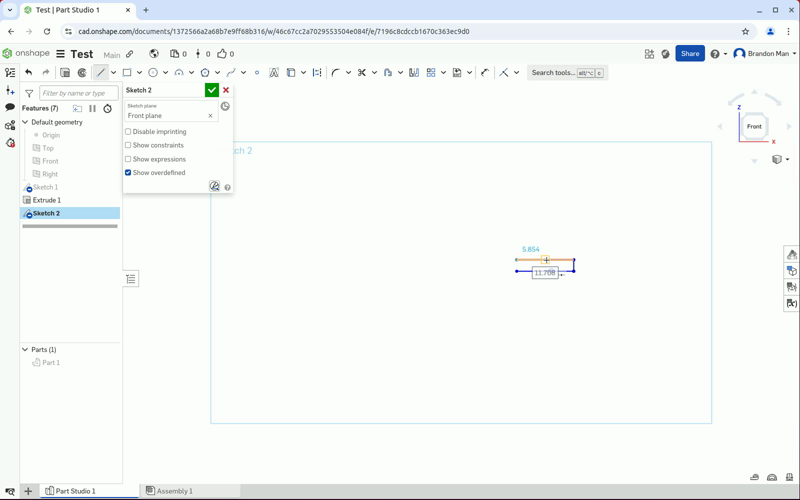
mouse_move(516, 271)
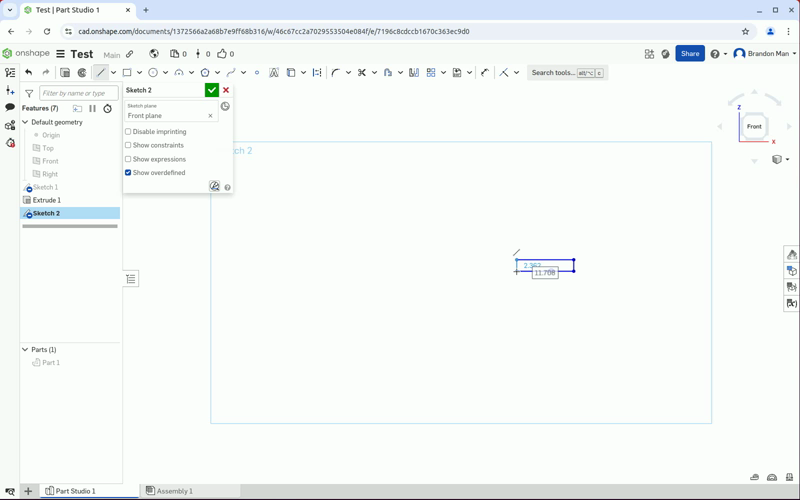
key_up(shift)
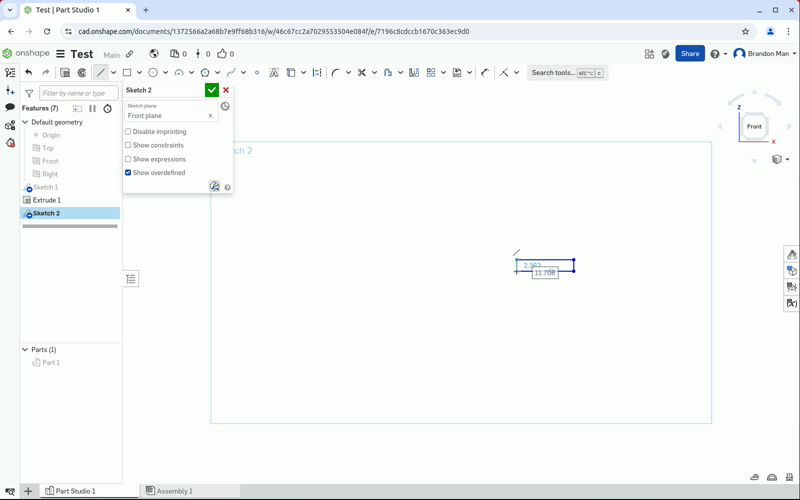
click(516, 271)
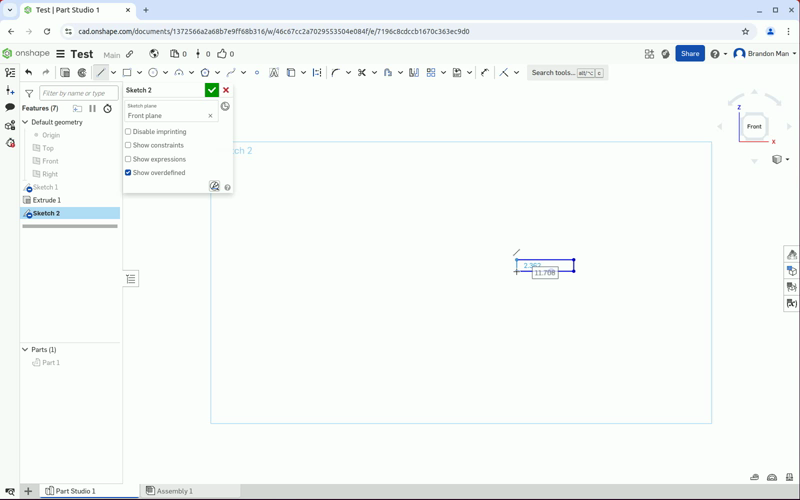
key(esc)
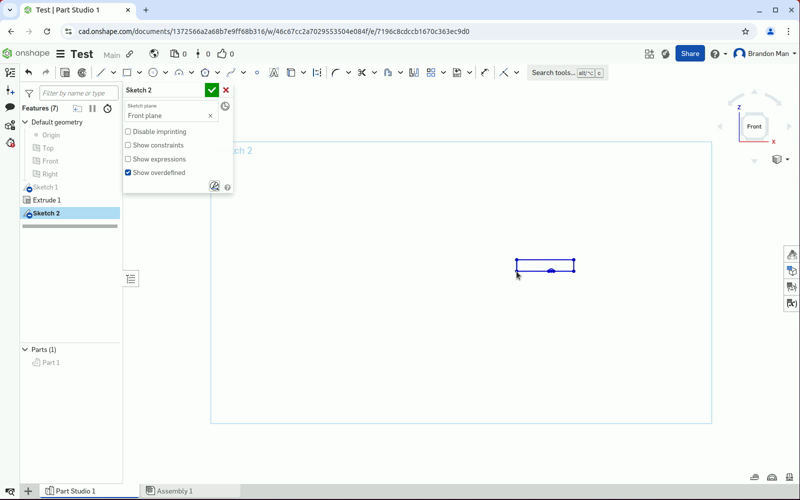
mouse_move(523, 266)
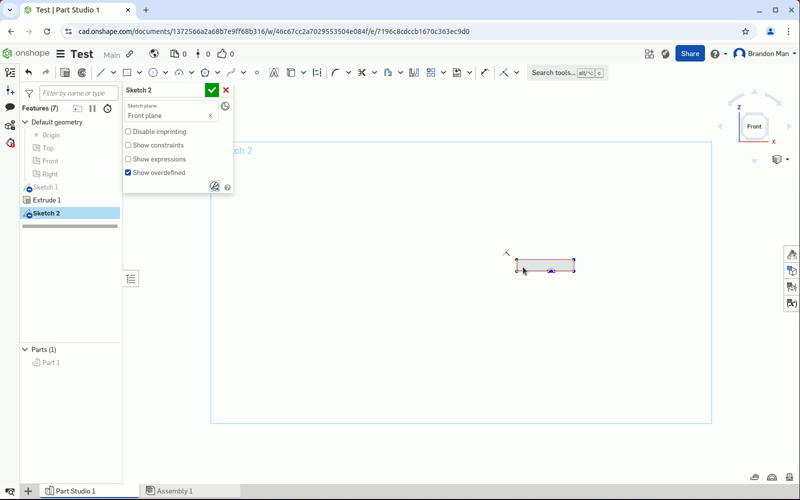
scroll(6)
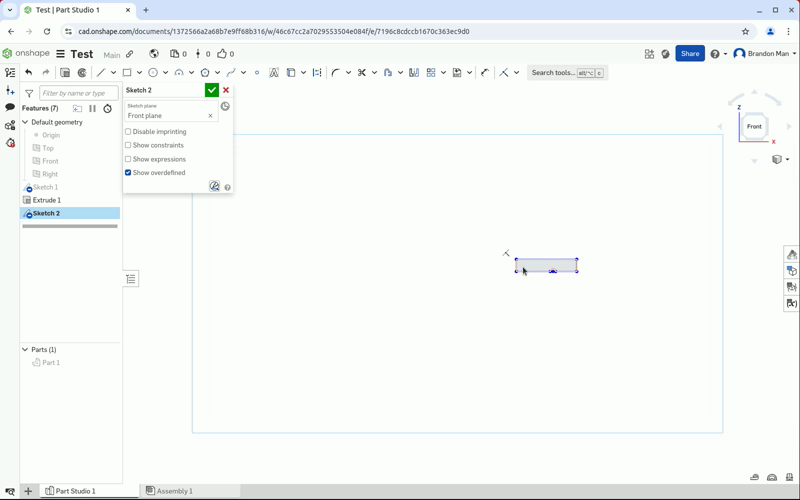
scroll(6)
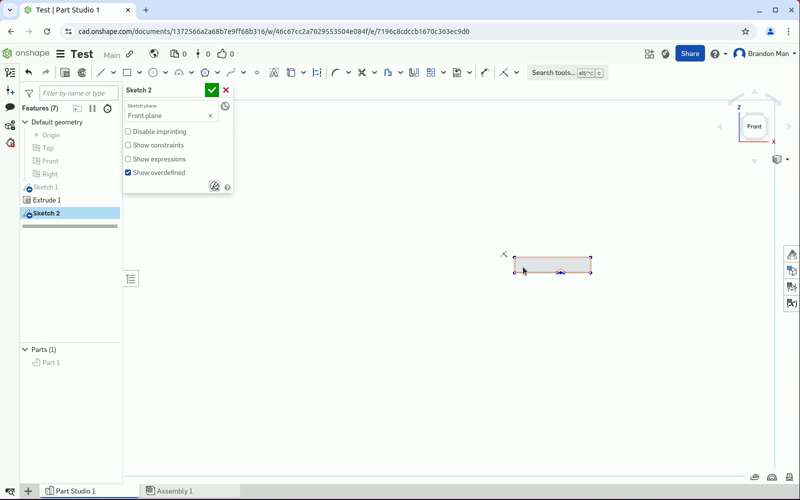
scroll(6)
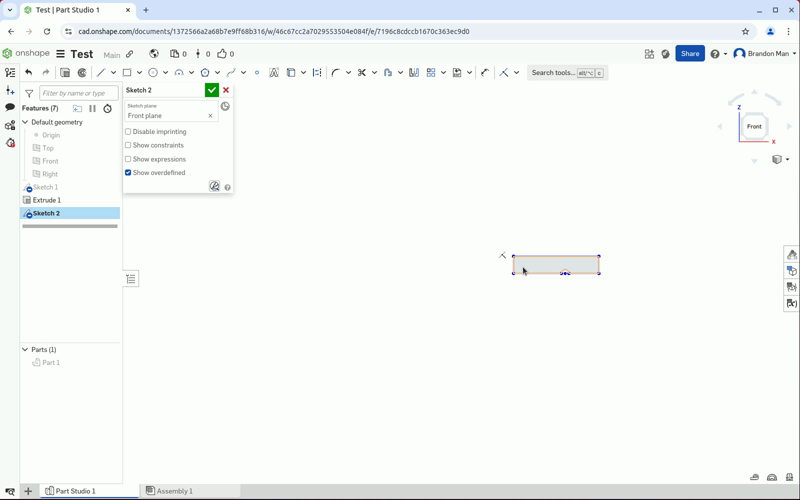
scroll(6)
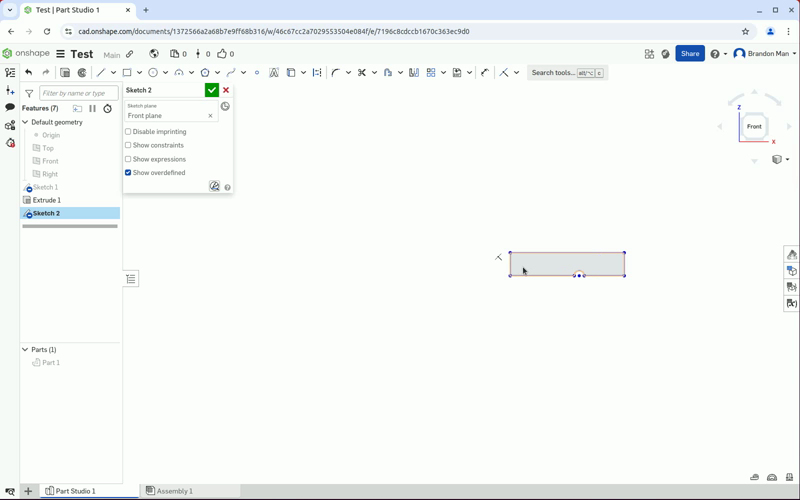
scroll(6)
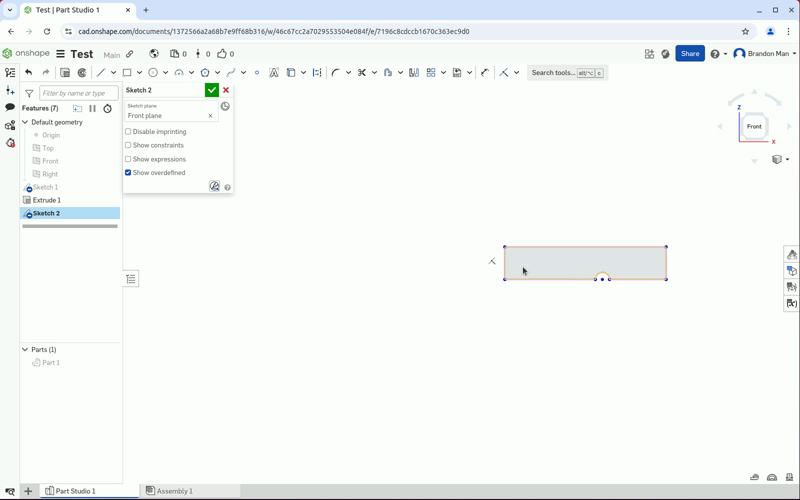
scroll(6)
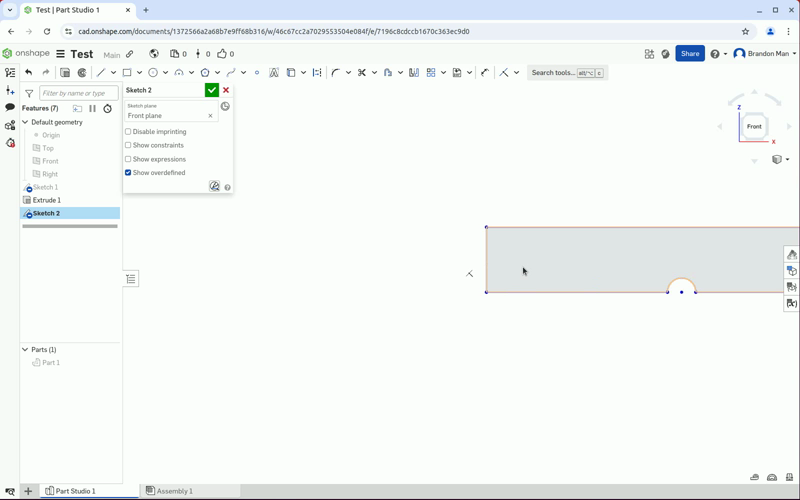
scroll(6)
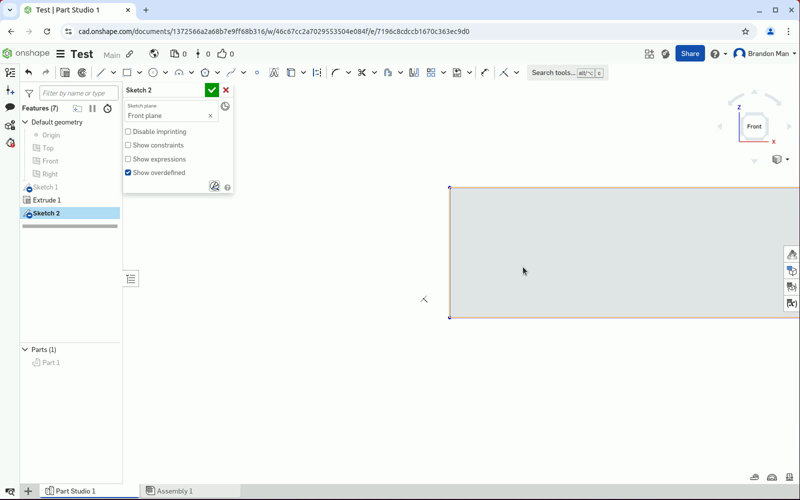
click(523, 266)
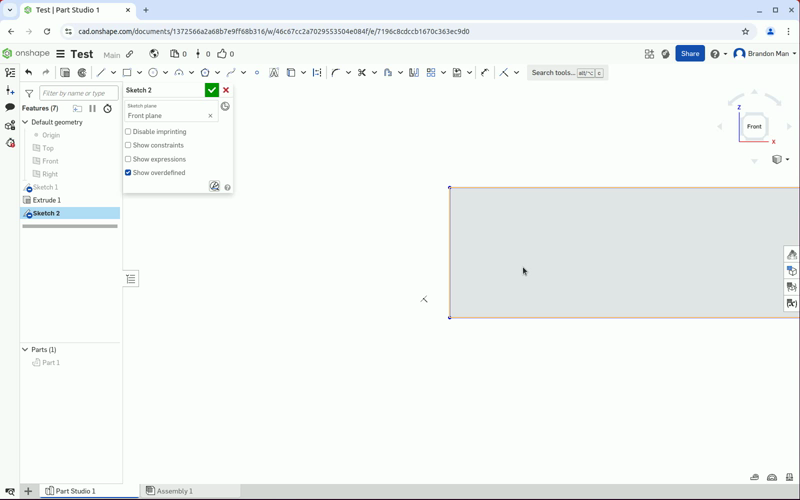
scroll(-6)
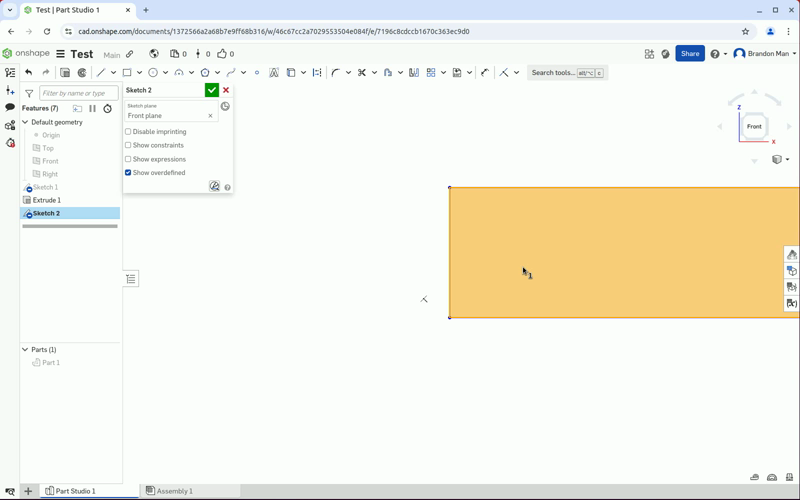
scroll(-6)
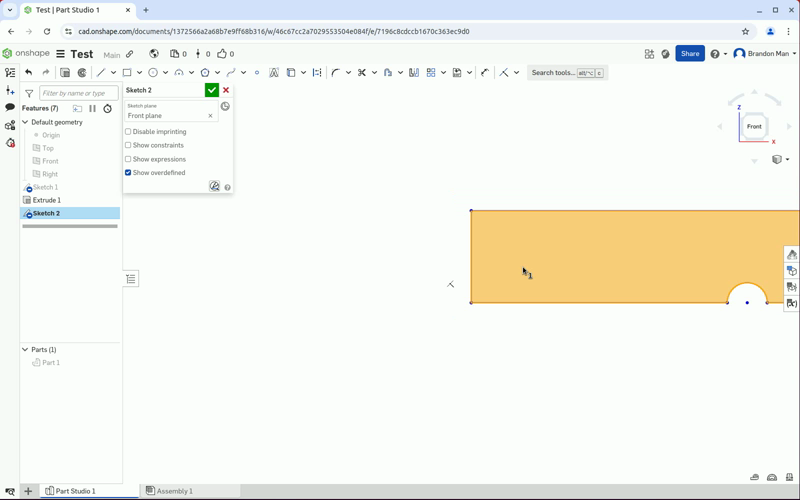
scroll(-6)
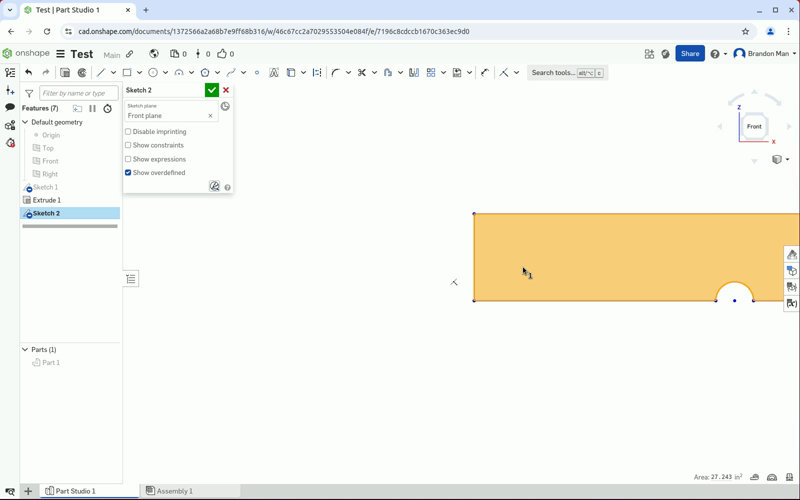
scroll(-6)
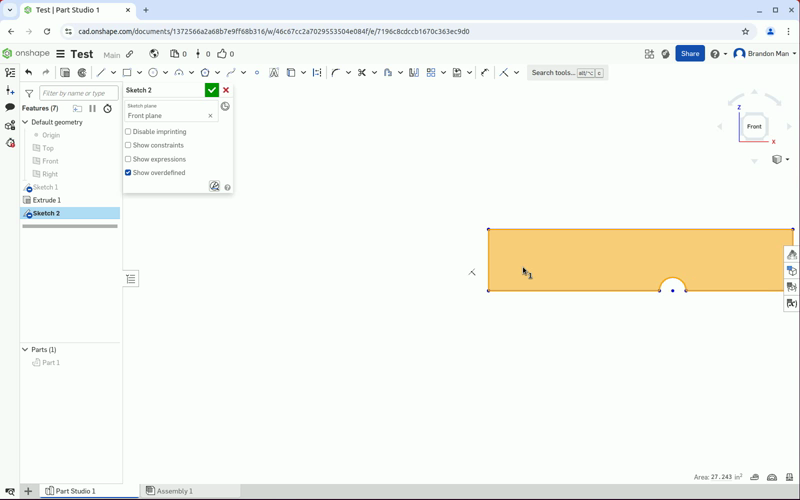
scroll(-6)
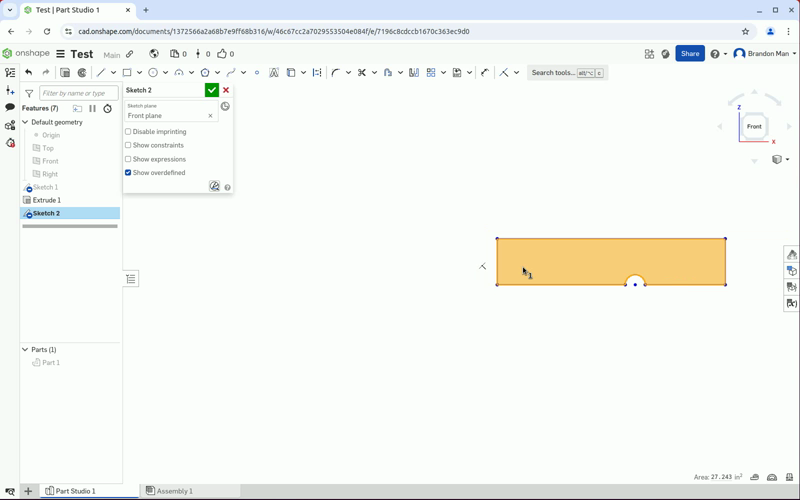
scroll(-6)
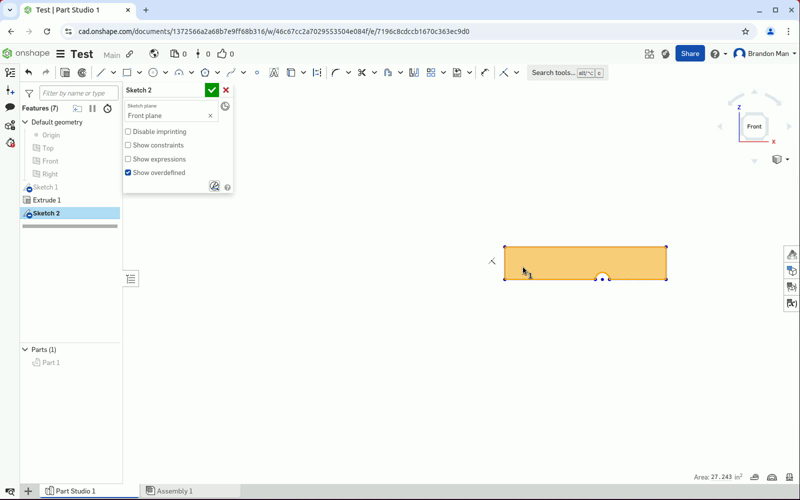
scroll(-6)
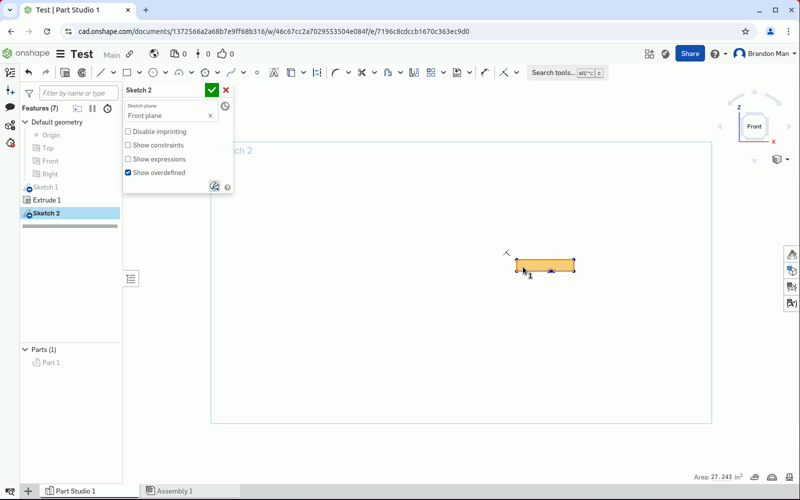
mouse_move(73, 352)
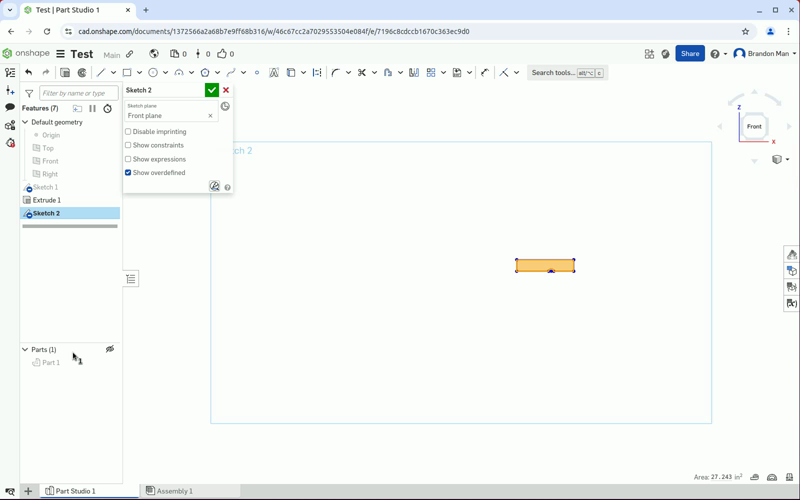
key(shift+y)
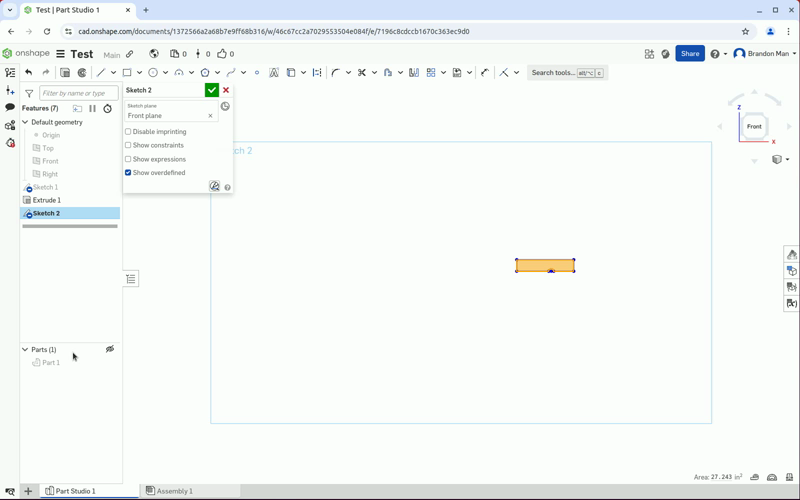
key(shift+e)
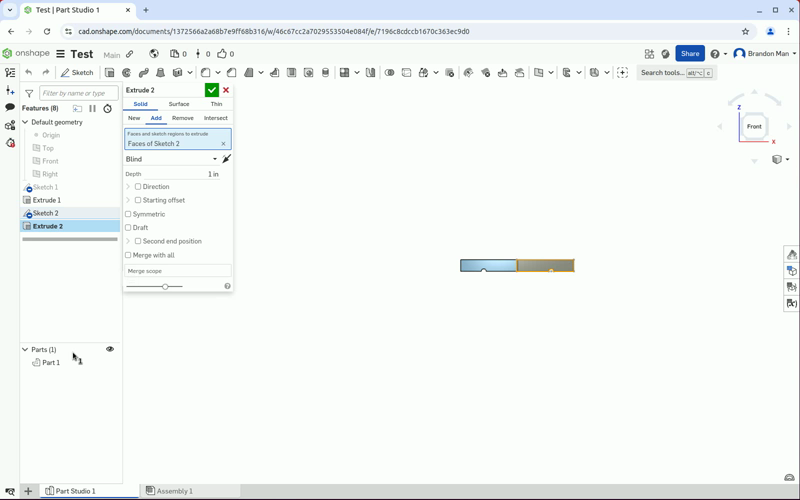
mouse_move(143, 106)
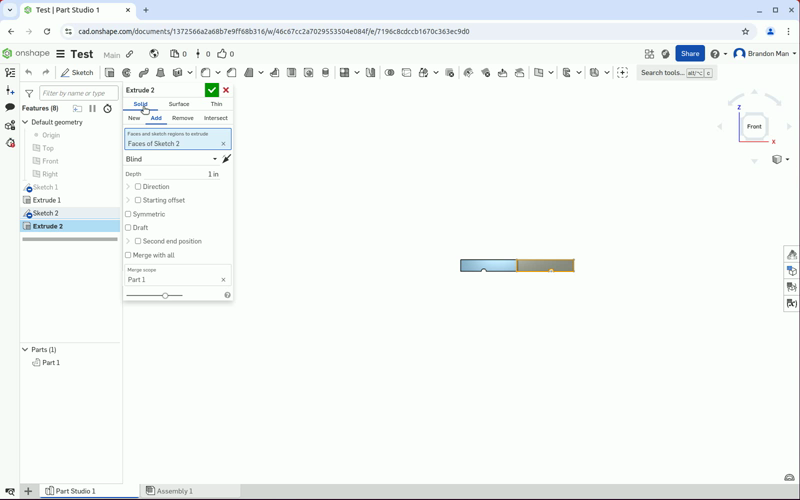
click(143, 106)
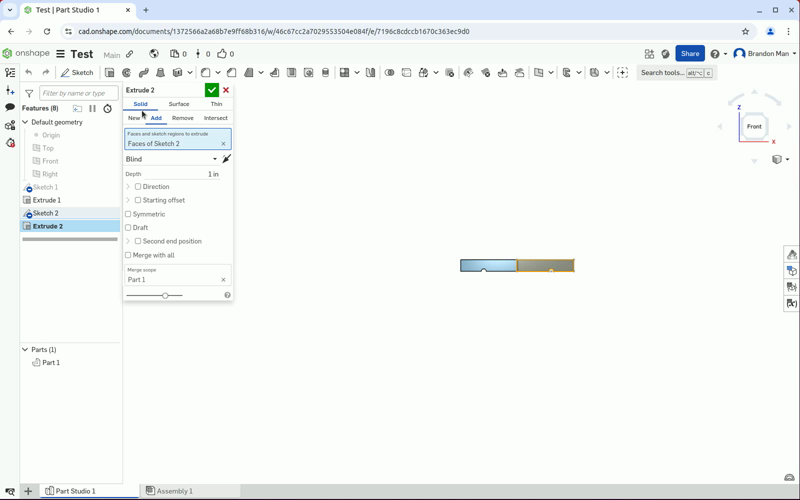
mouse_move(137, 120)
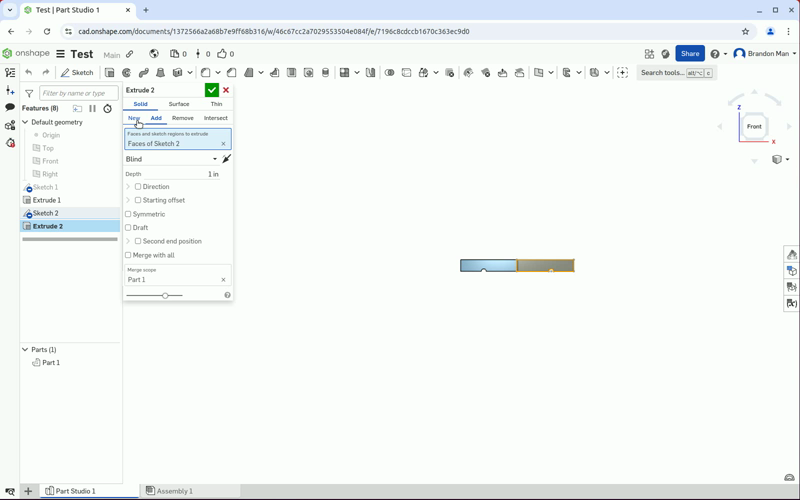
click(137, 120)
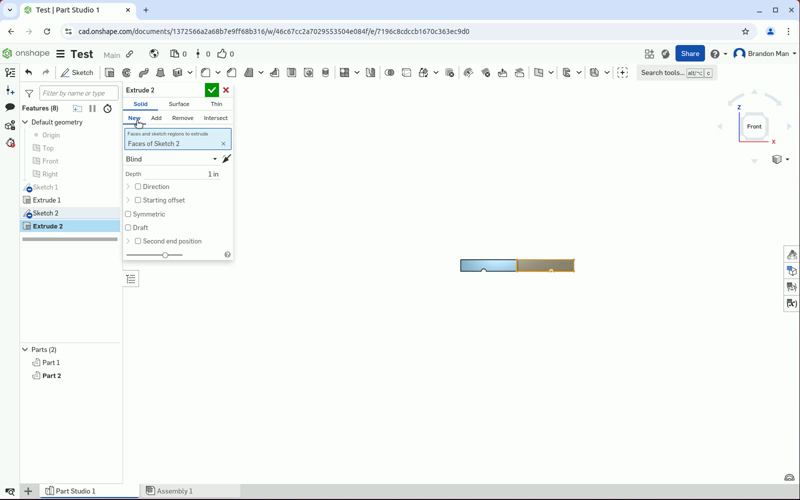
key(tab, 4)
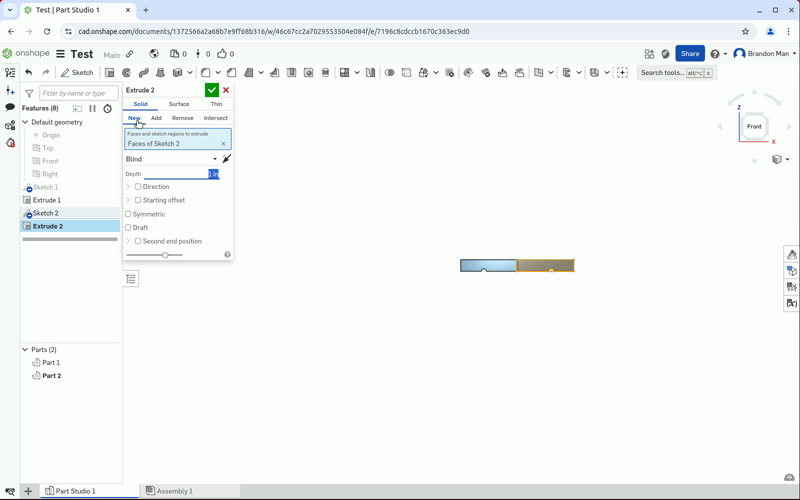
text(2.407)
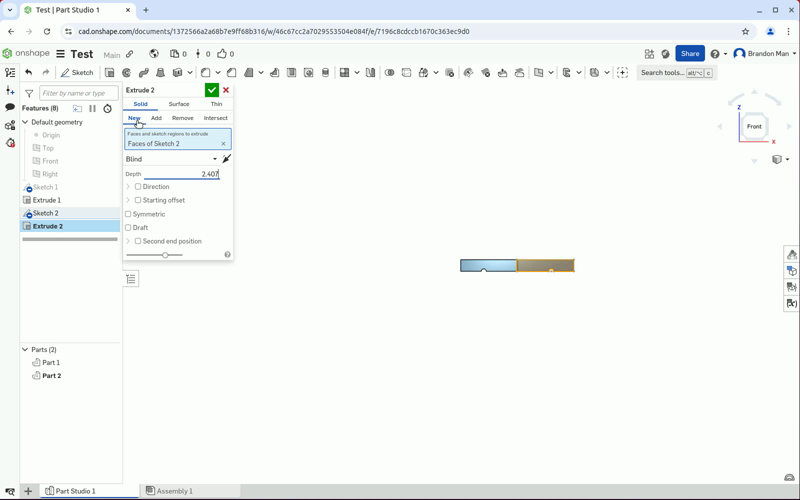
key(enter)
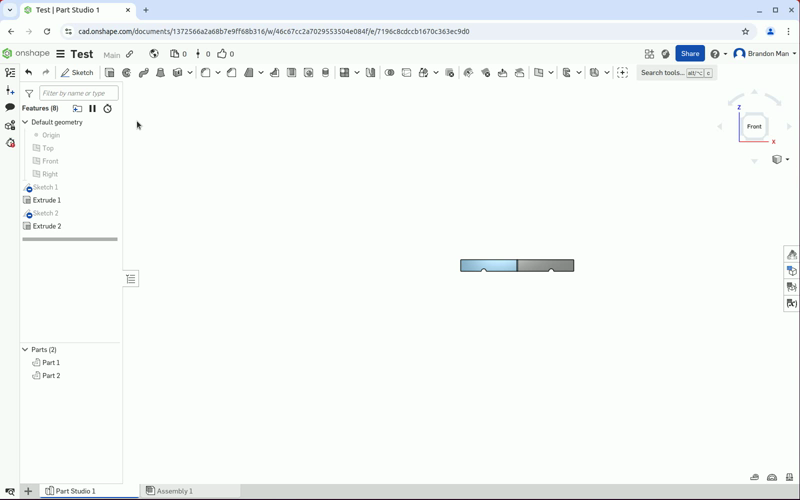
key(shift+h)
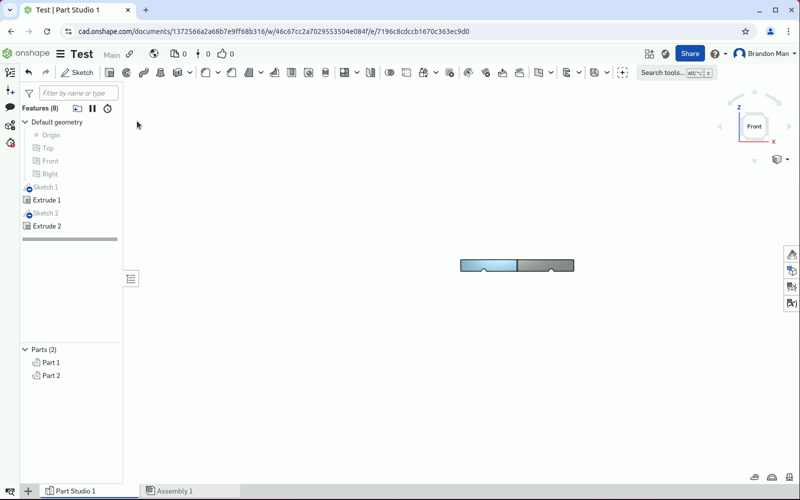
key(shift+h)
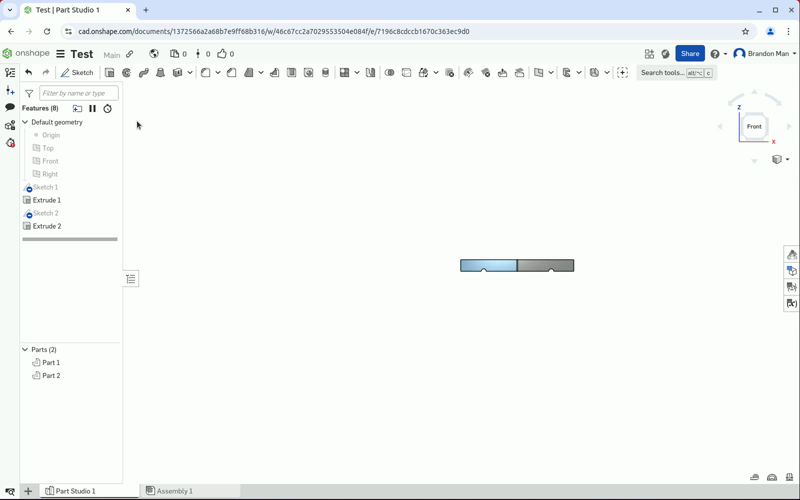
mouse_move(73, 189)
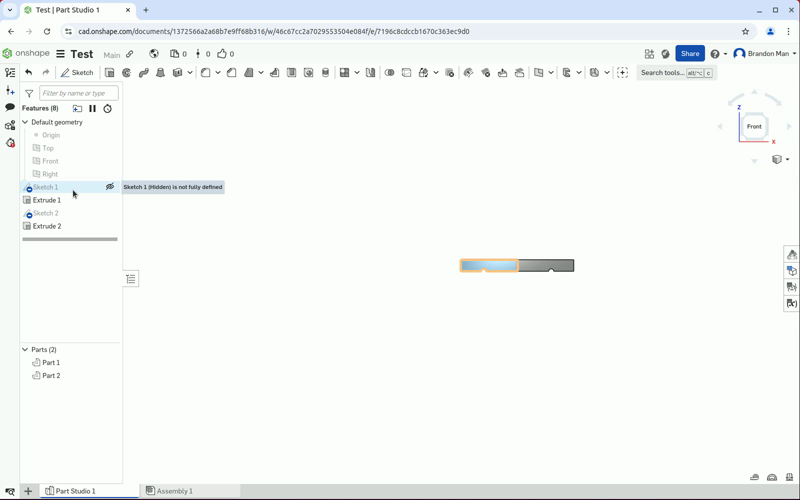
click(73, 189)
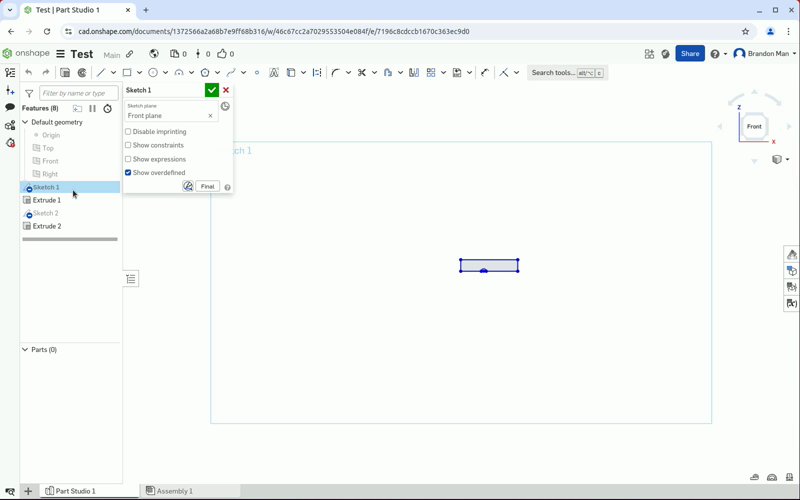
mouse_move(229, 92)
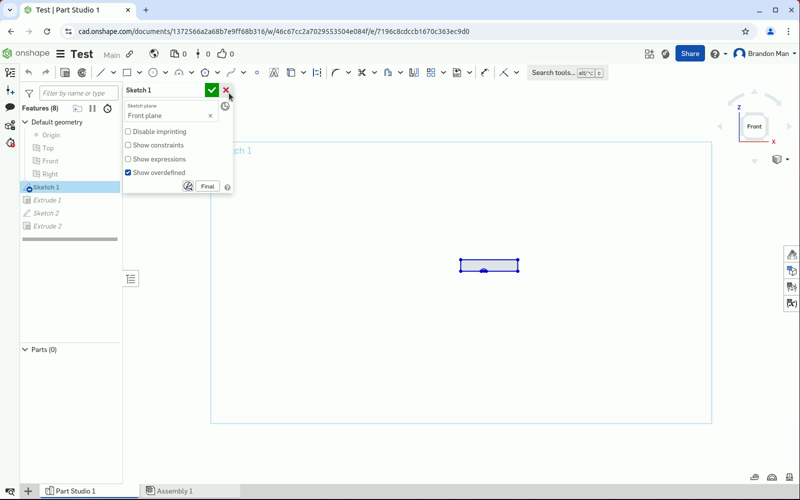
click(229, 92)
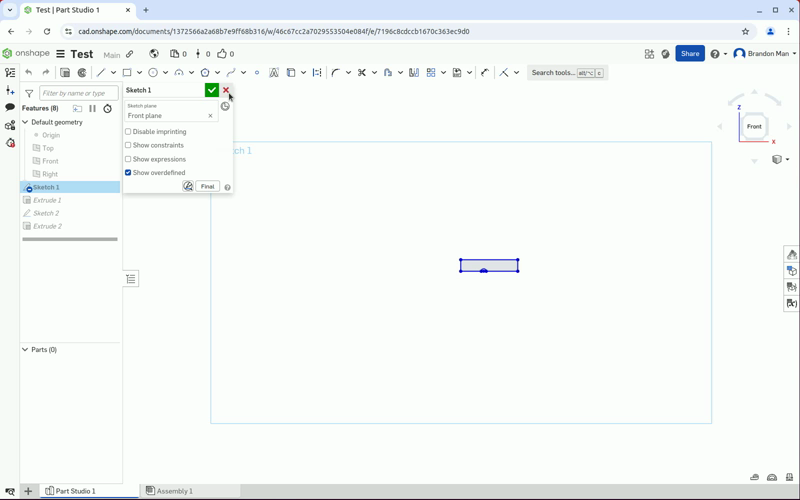
key(shift+s)
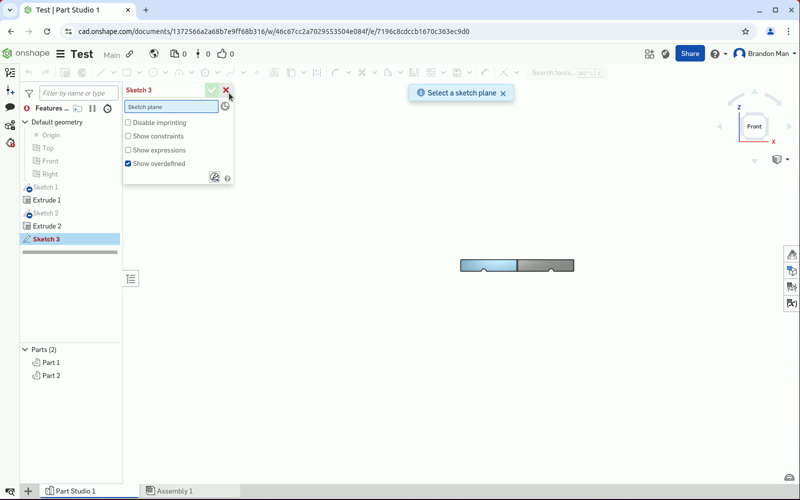
mouse_move(73, 163)
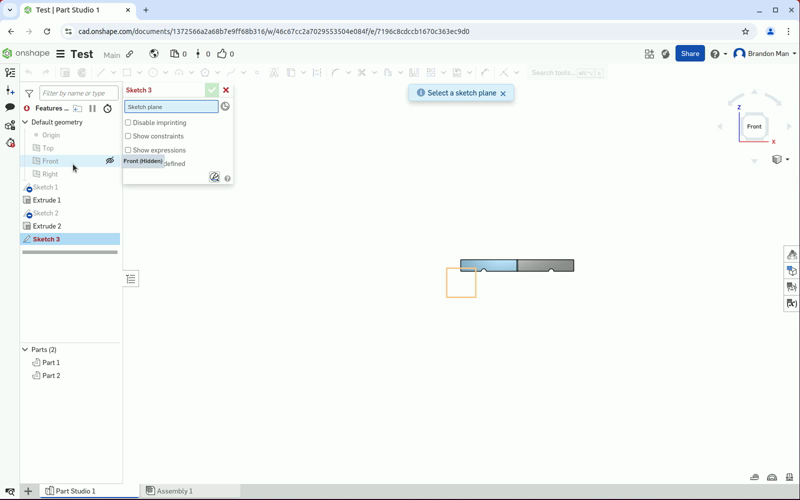
click(73, 163)
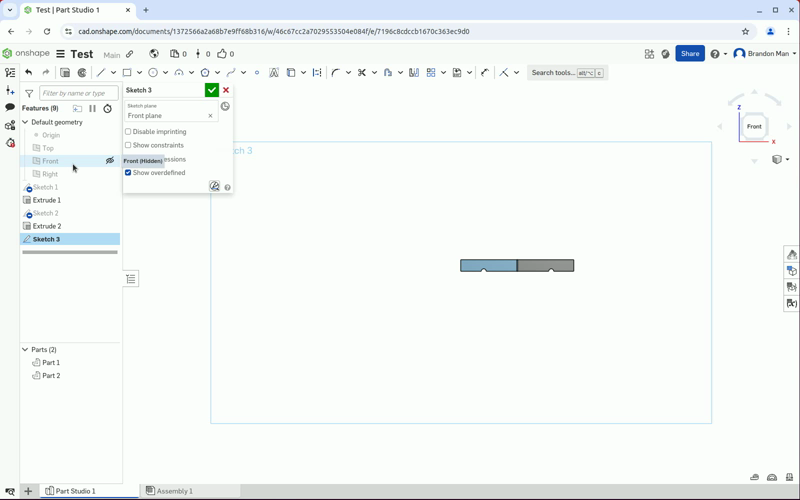
mouse_move(73, 352)
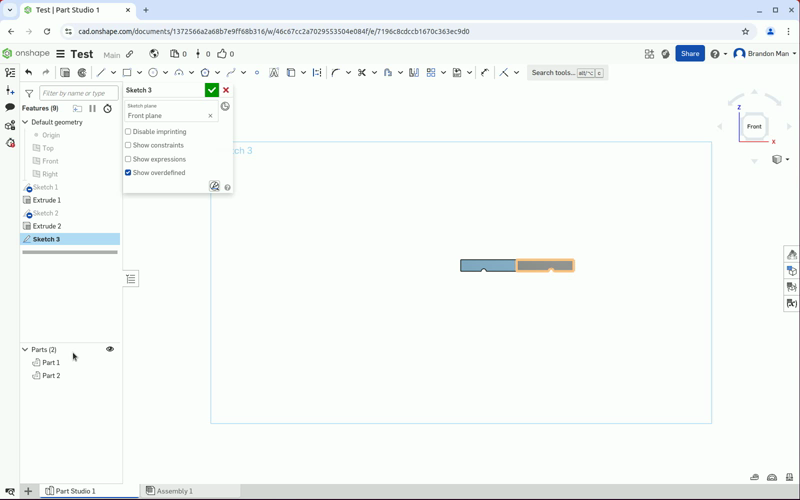
key(y)
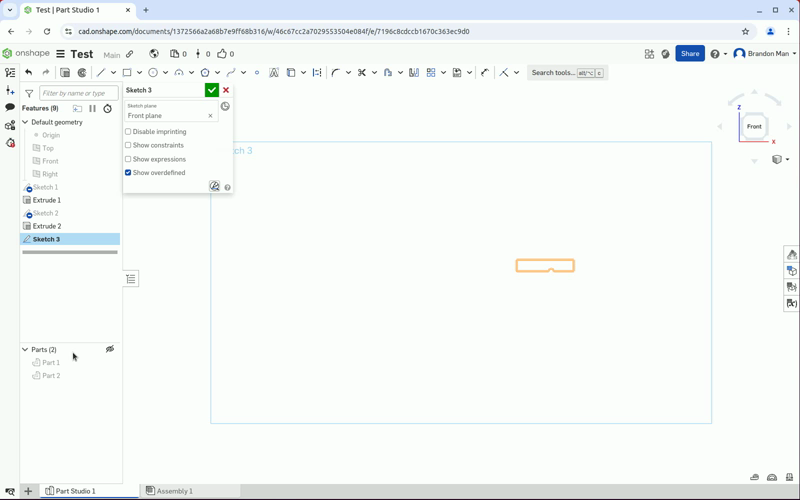
key(l)
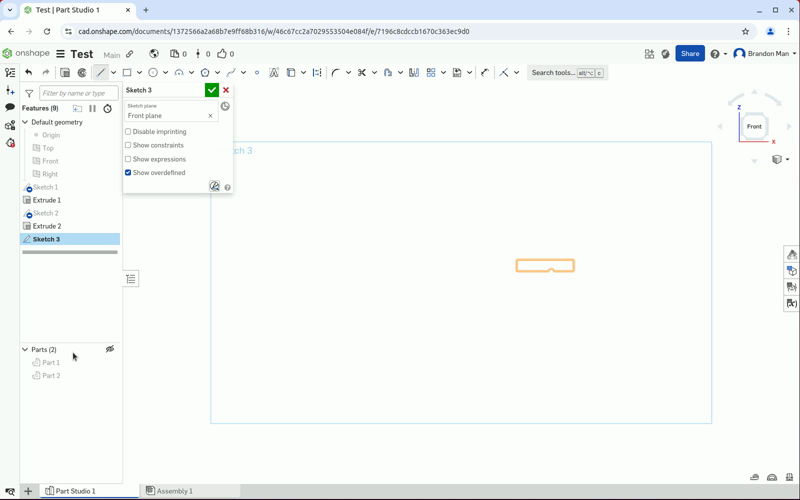
key_down(shift)
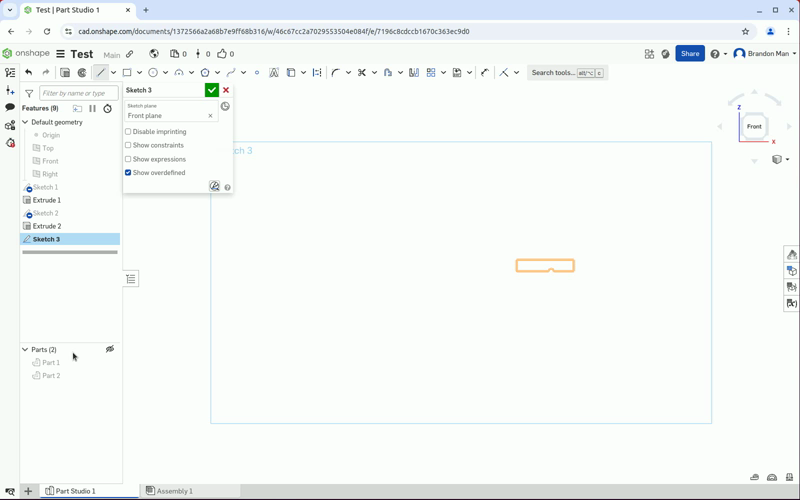
mouse_move(516, 282)
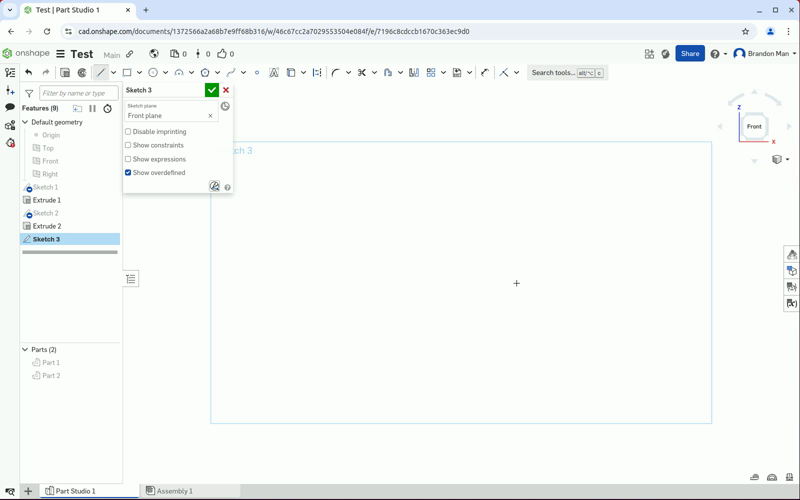
click(516, 282)
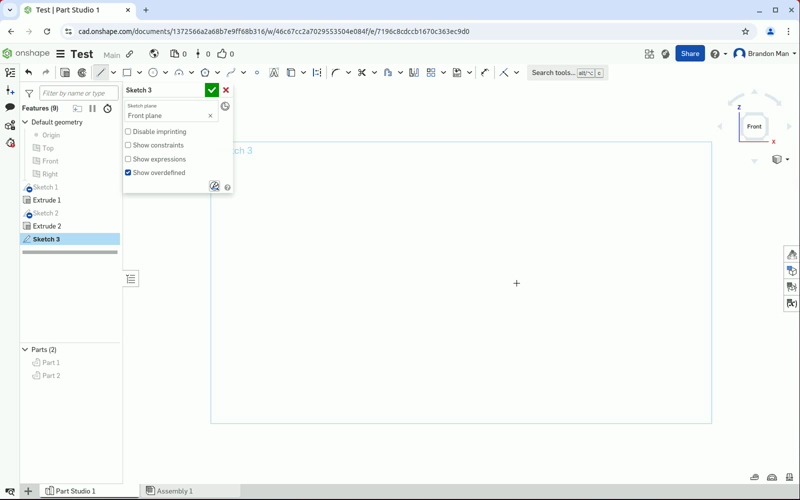
key_up(shift)
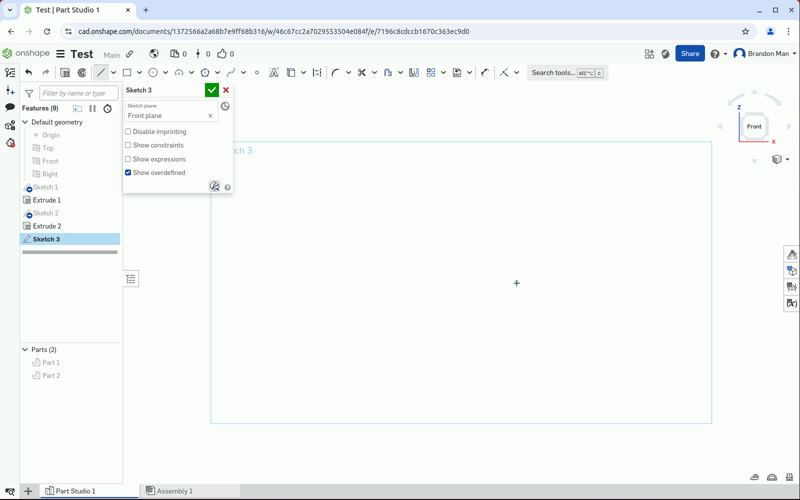
key_down(shift)
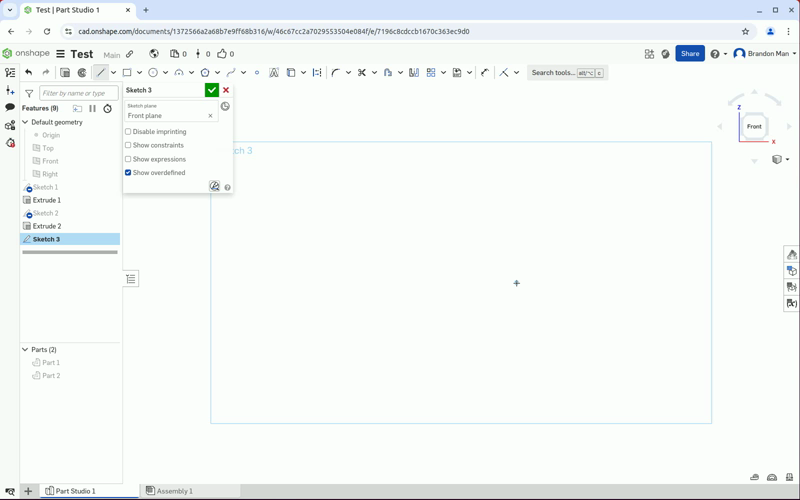
mouse_move(546, 282)
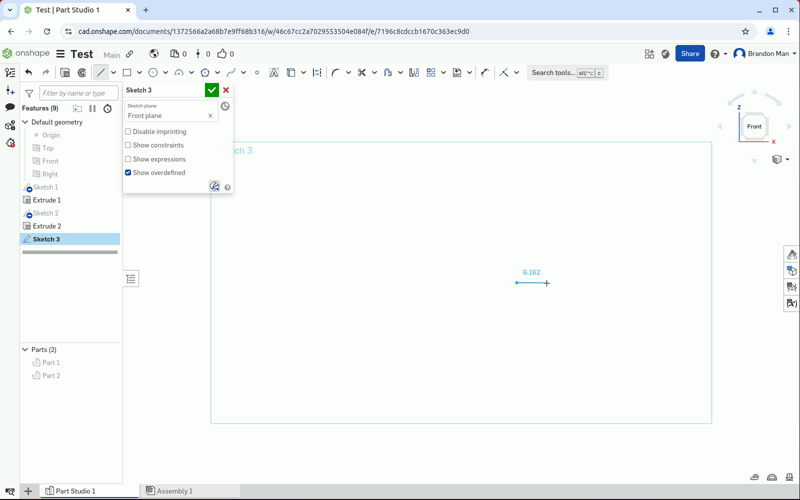
mouse_move(573, 282)
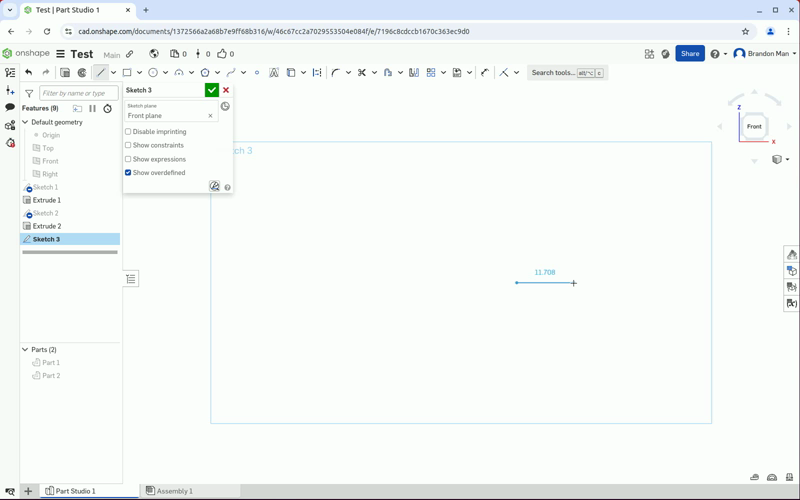
click(573, 282)
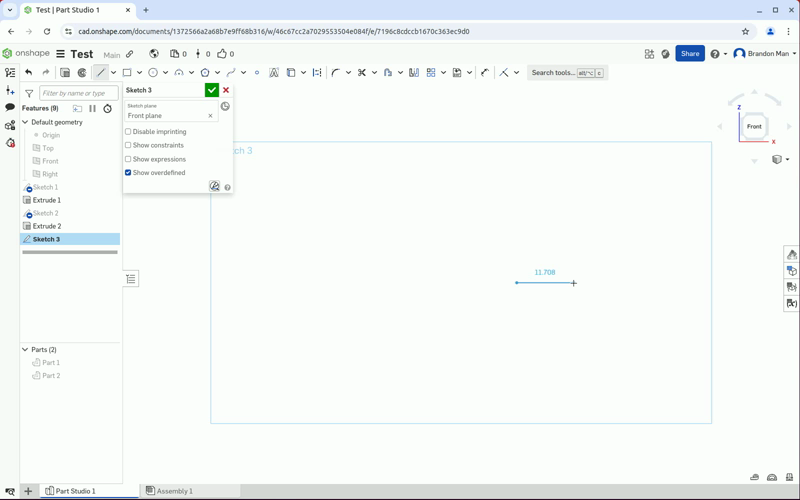
key_up(shift)
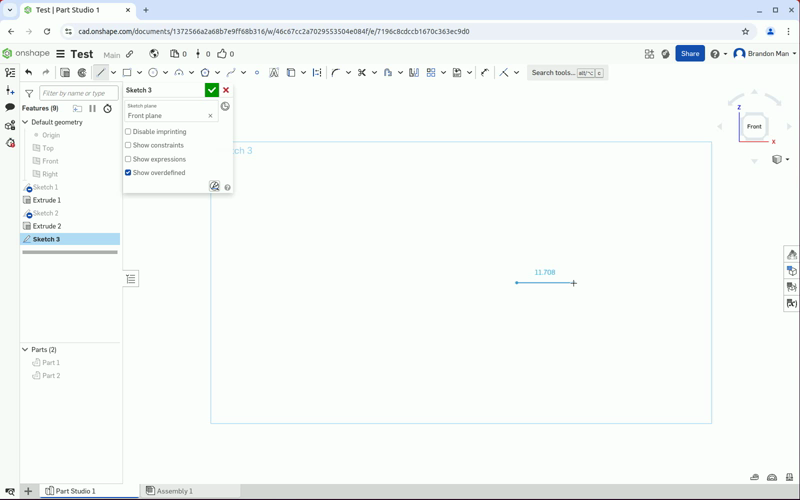
key_down(shift)
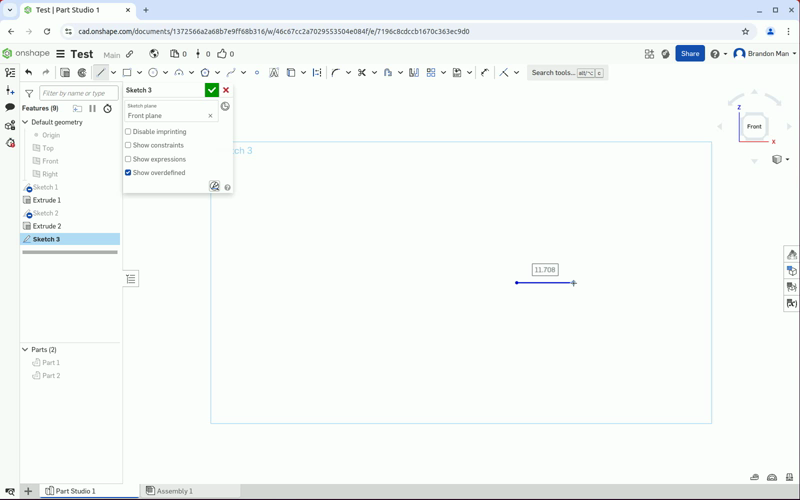
mouse_move(589, 282)
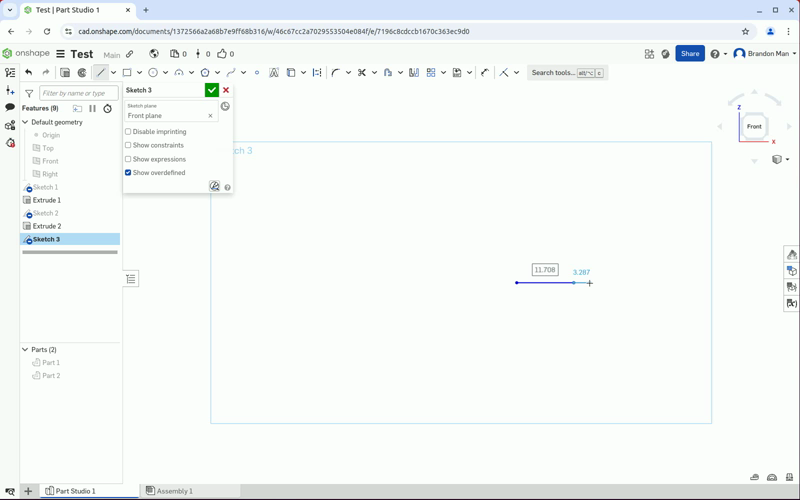
mouse_move(573, 271)
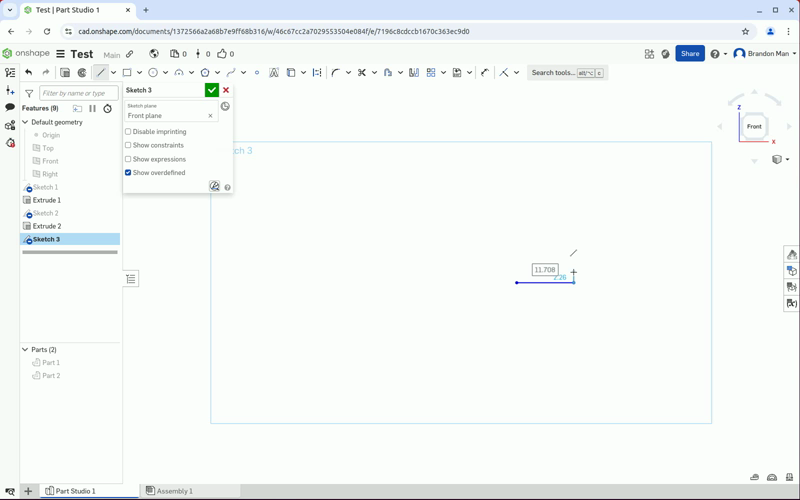
click(573, 271)
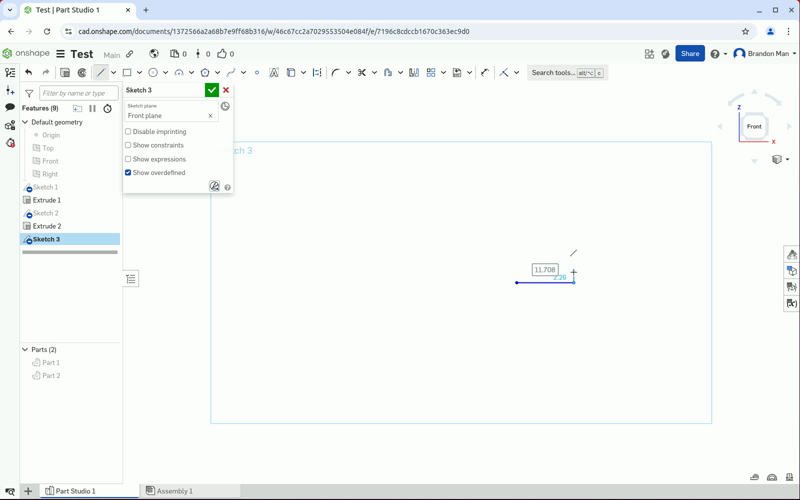
key_up(shift)
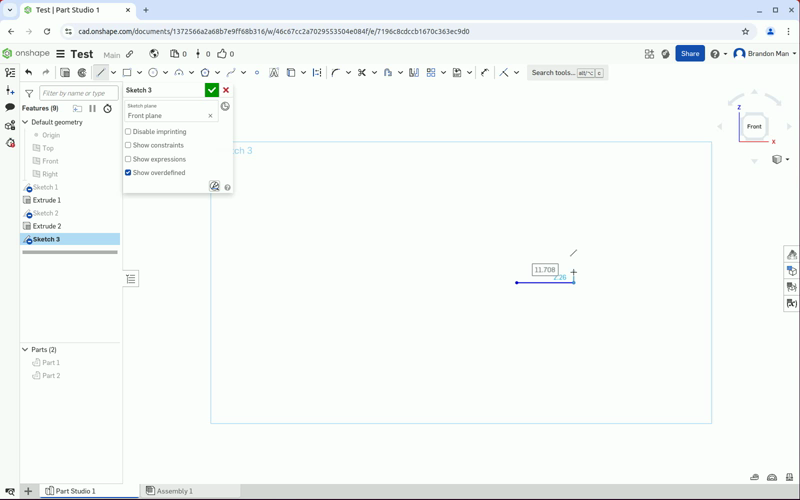
key_down(shift)
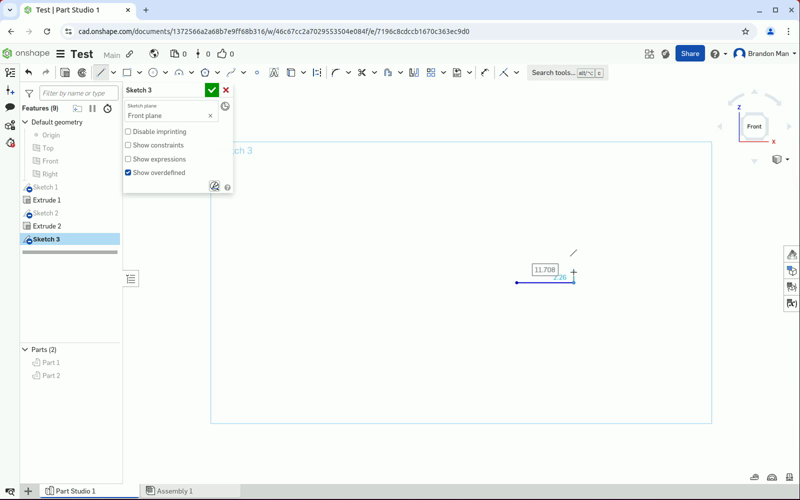
mouse_move(589, 271)
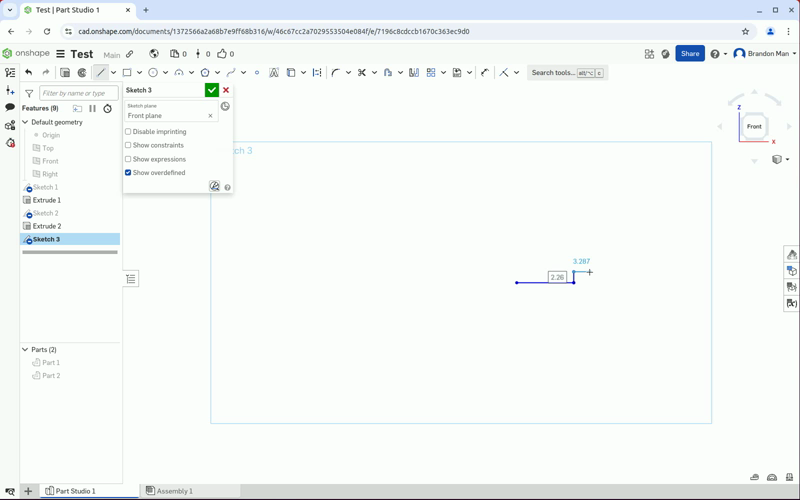
mouse_move(553, 271)
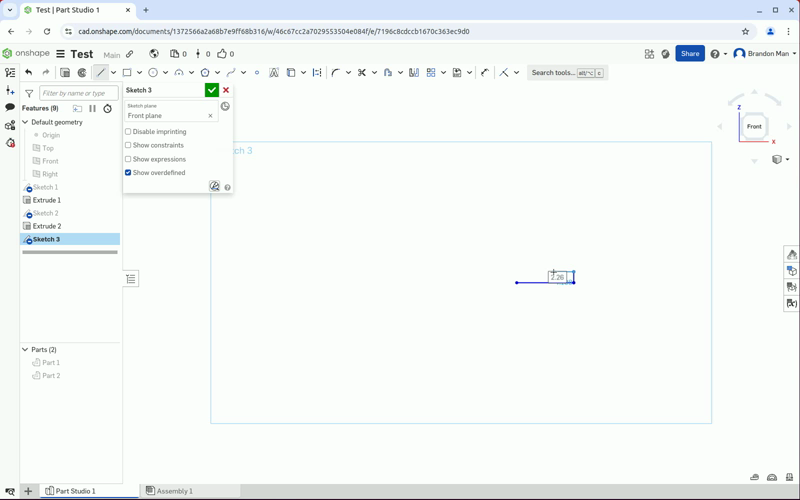
click(553, 271)
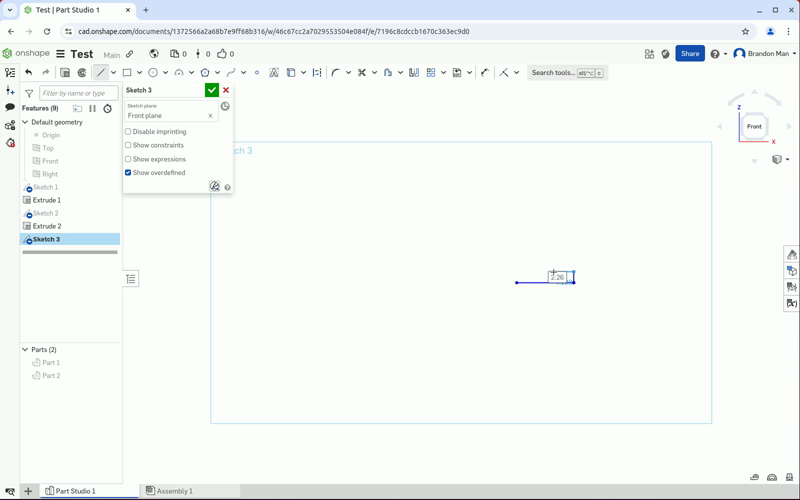
key_up(shift)
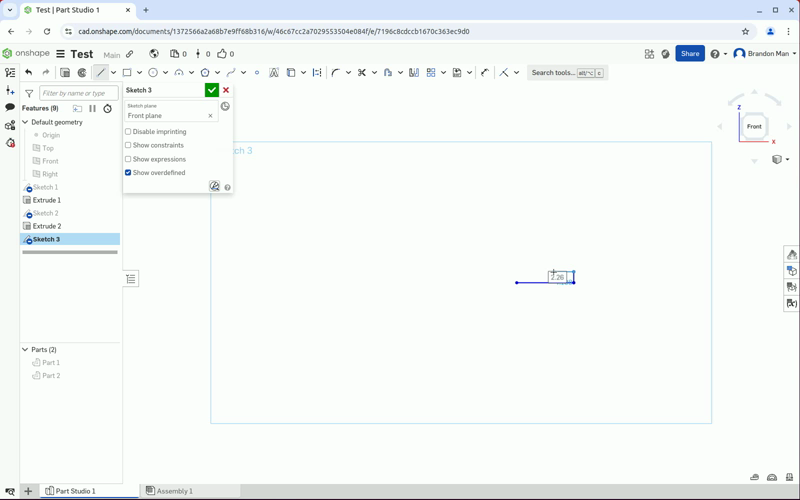
key(esc)
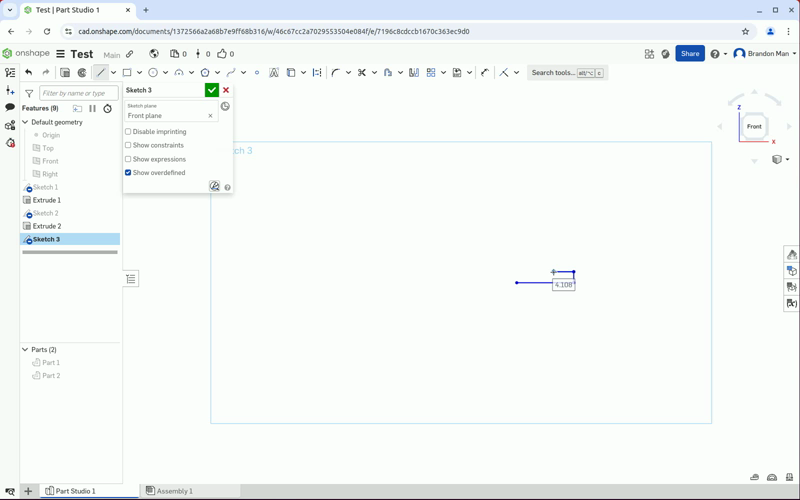
key(a)
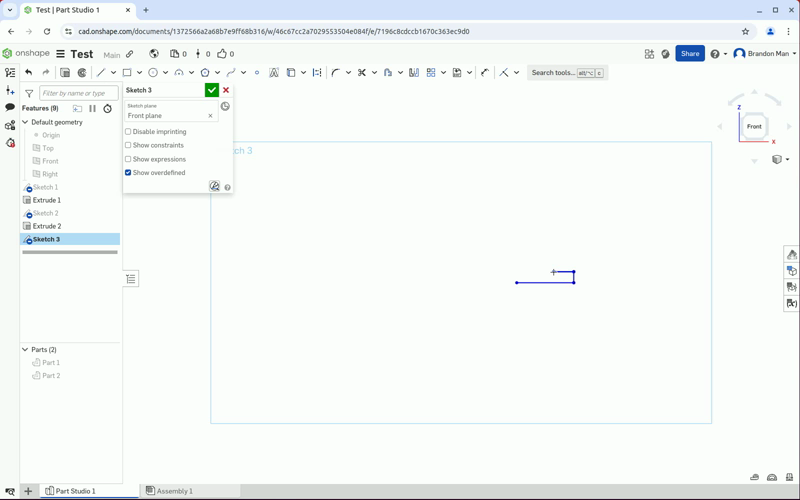
mouse_move(553, 271)
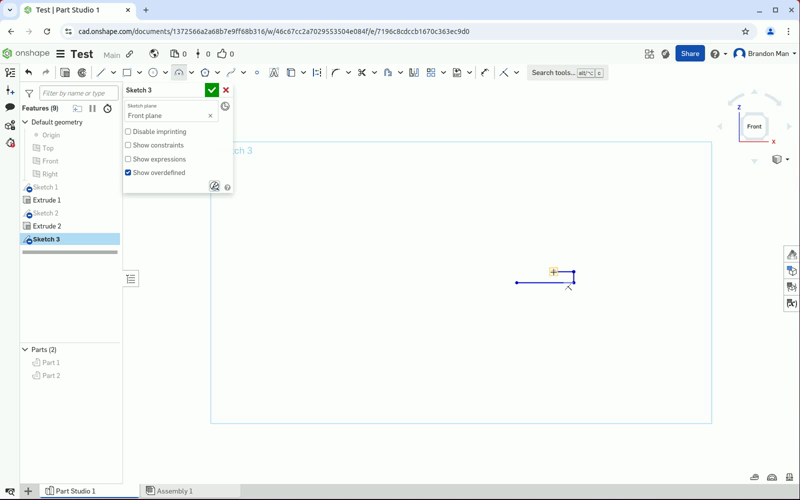
click(553, 271)
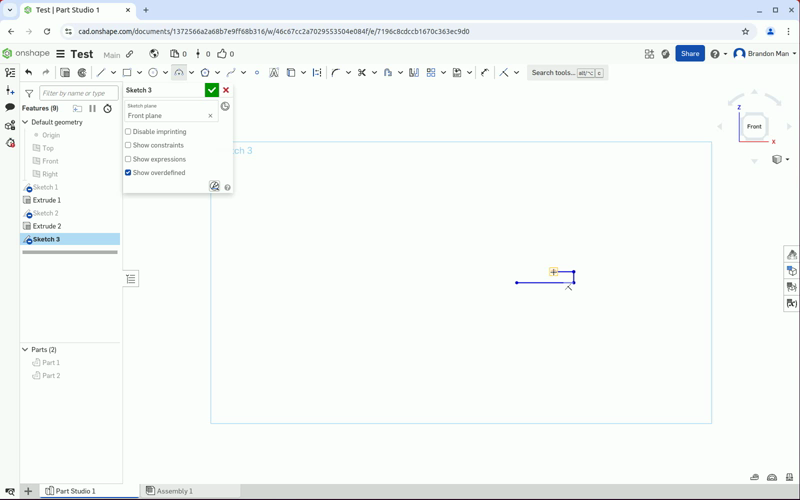
key_down(shift)
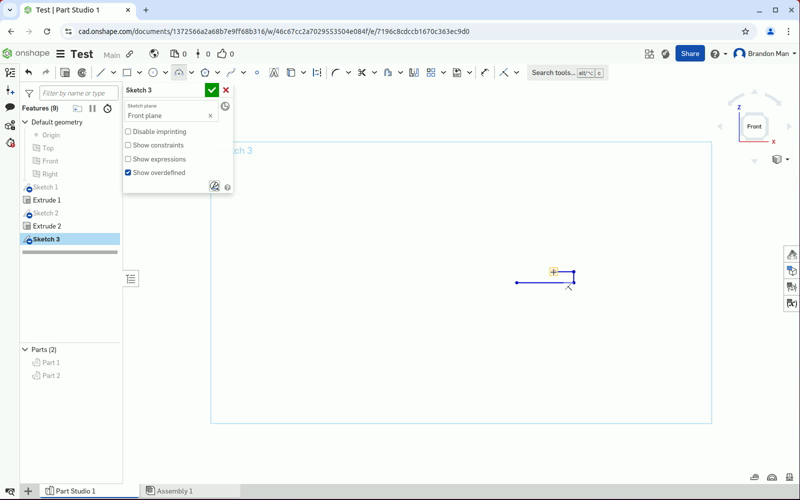
mouse_move(548, 271)
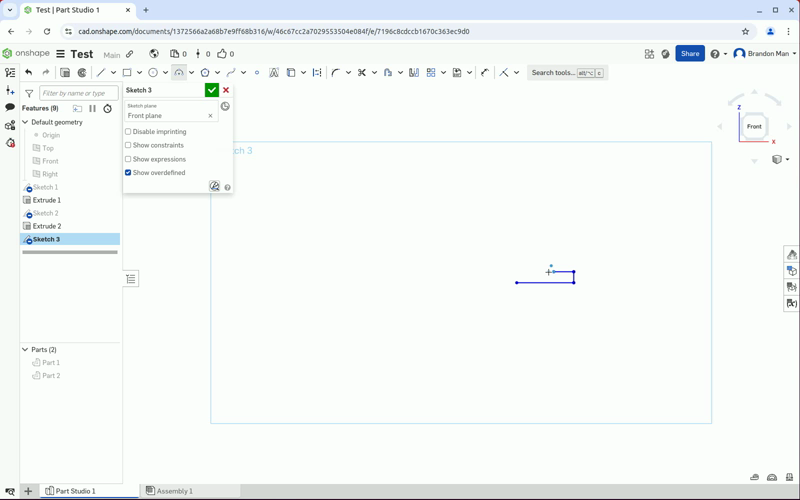
scroll(6)
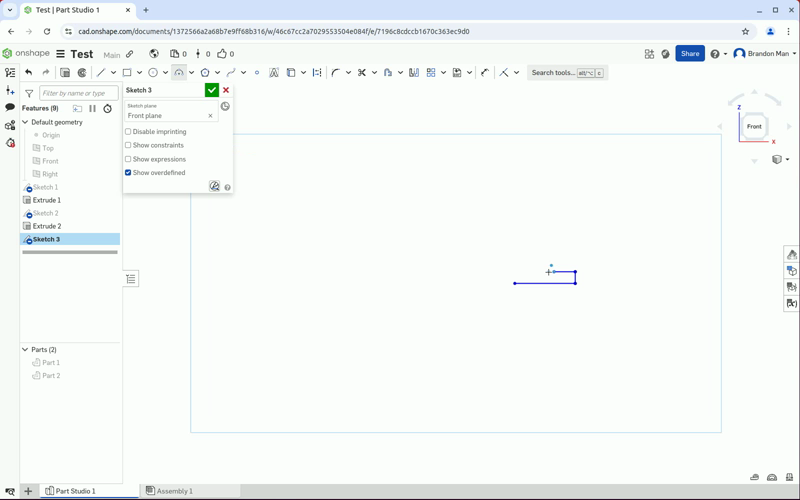
scroll(6)
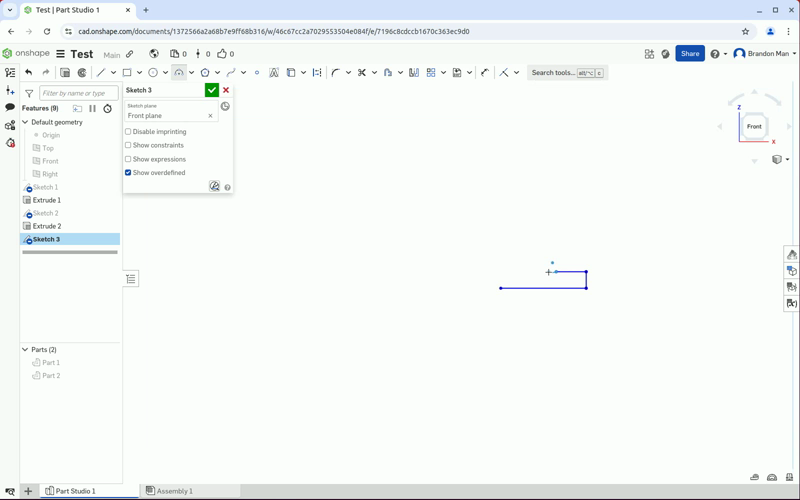
scroll(6)
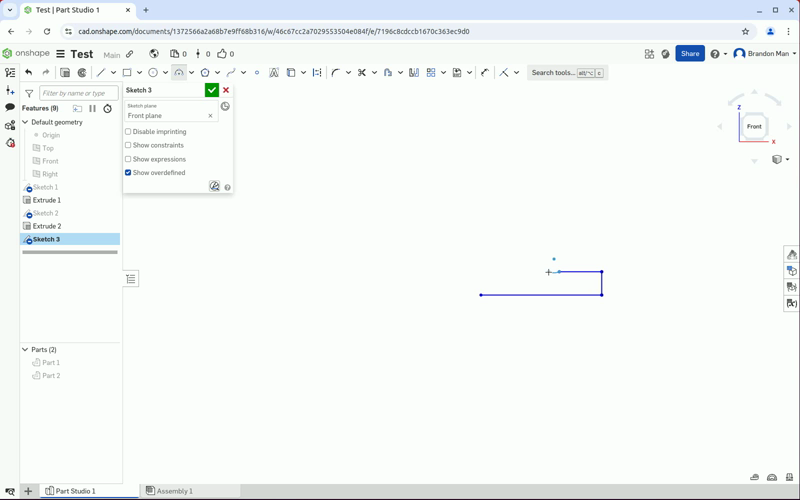
scroll(6)
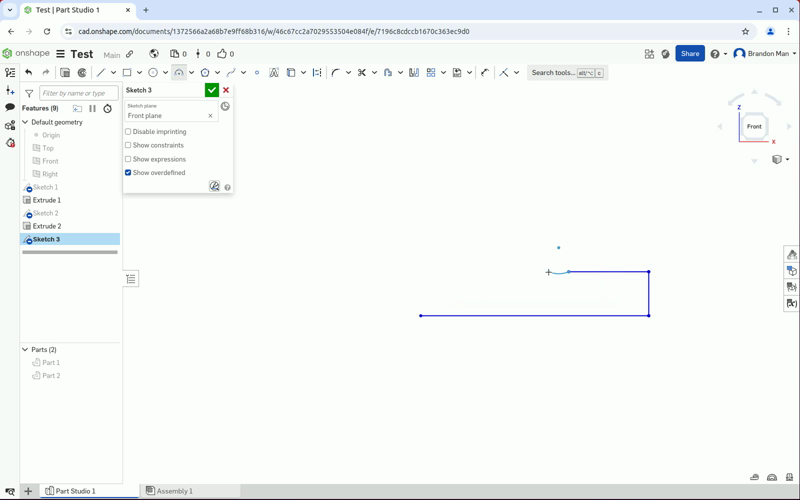
scroll(6)
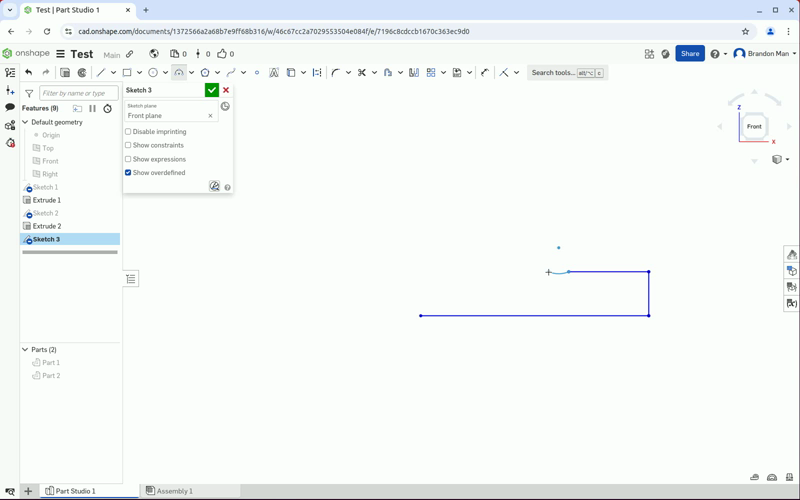
scroll(6)
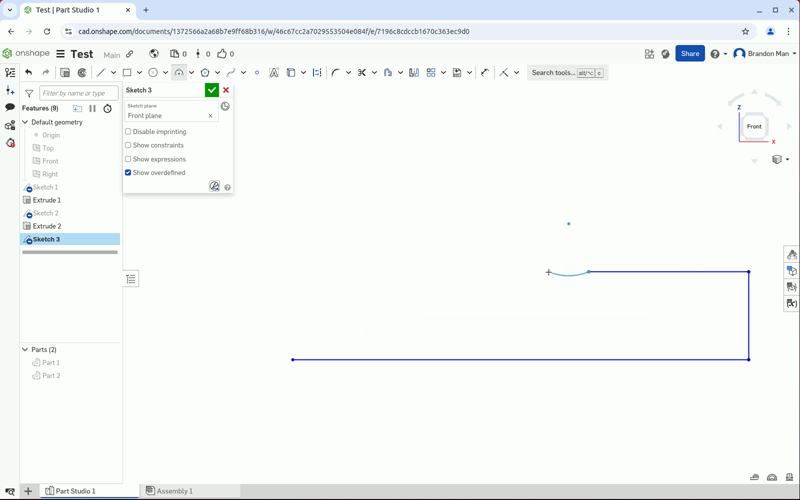
scroll(6)
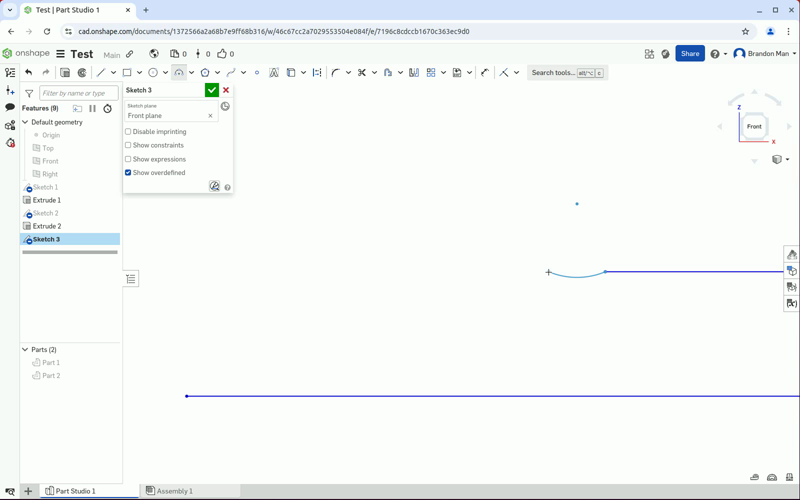
click(548, 271)
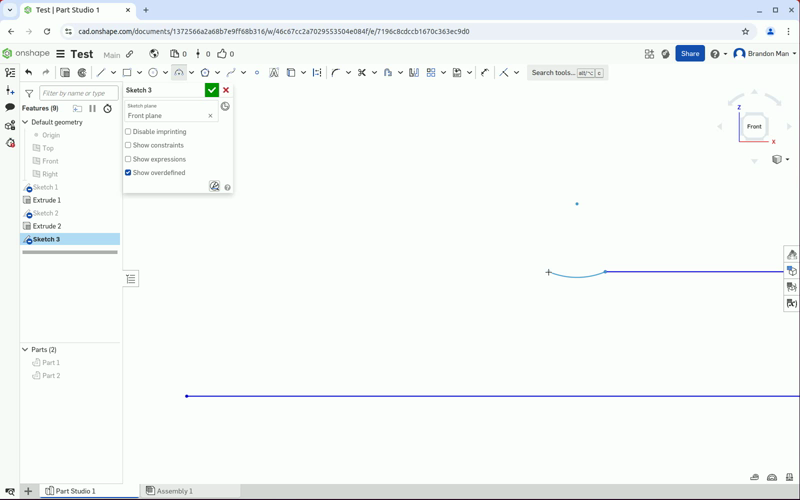
scroll(-6)
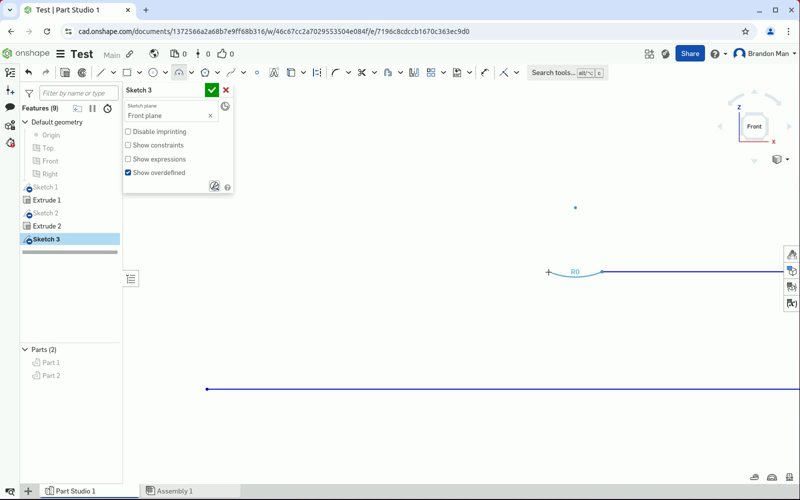
scroll(-6)
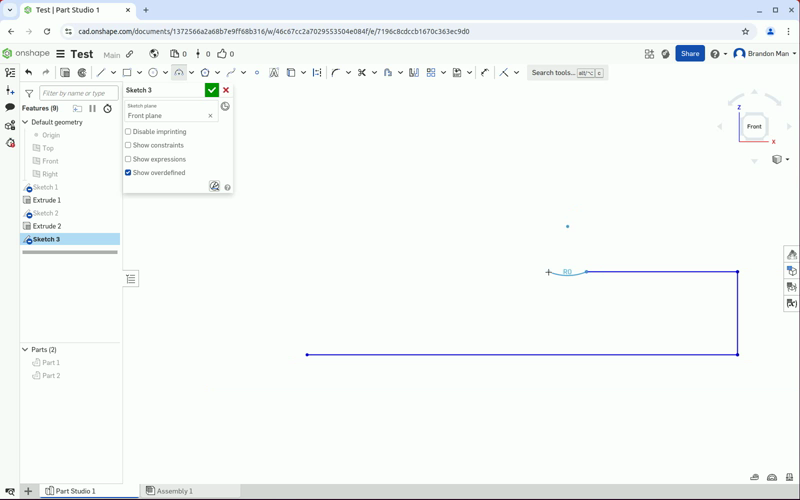
scroll(-6)
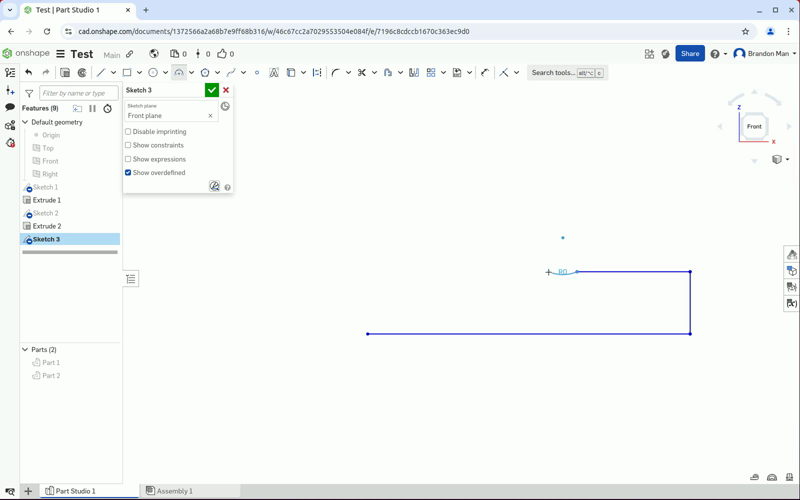
scroll(-6)
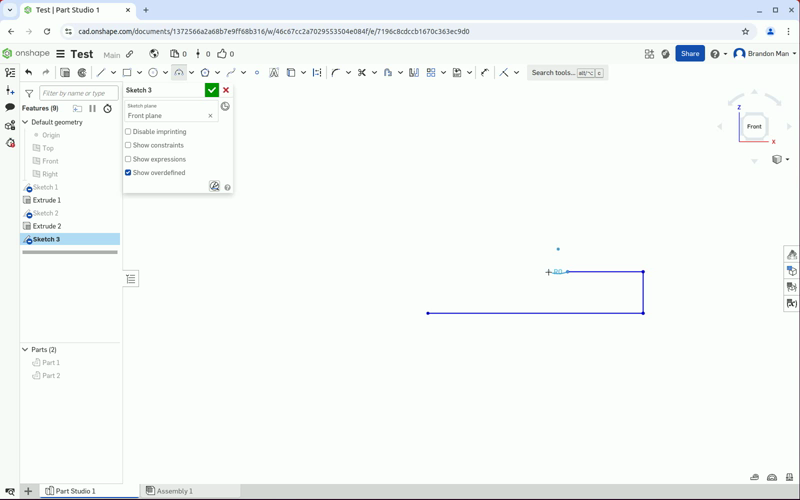
scroll(-6)
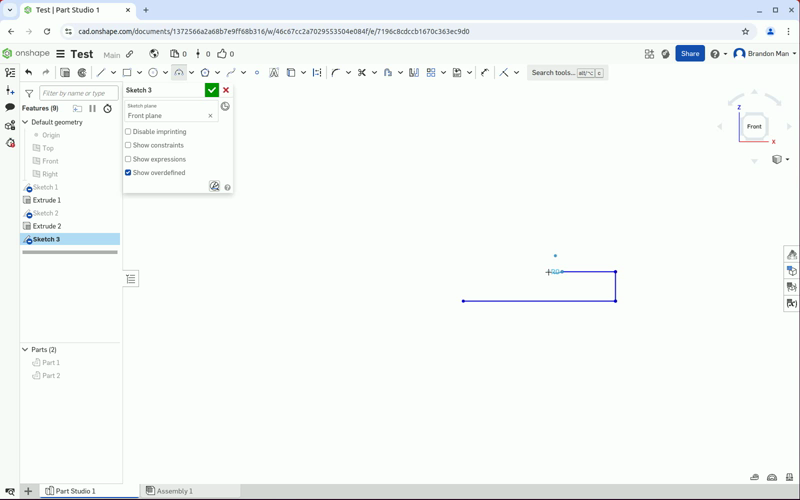
scroll(-6)
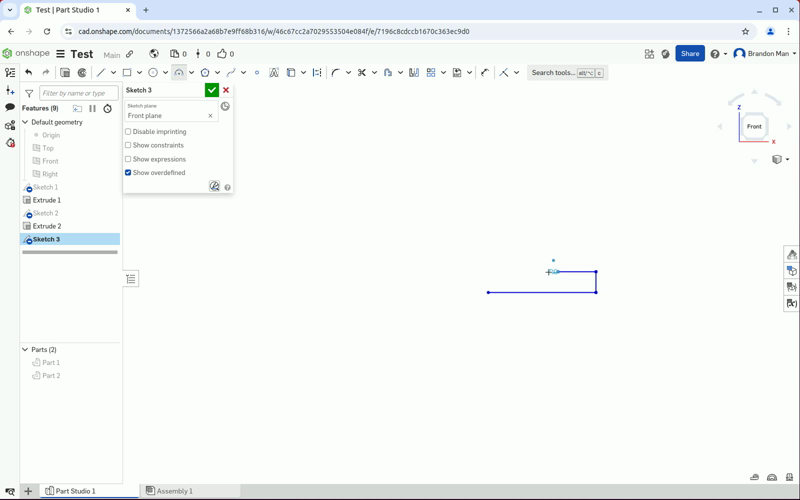
scroll(-6)
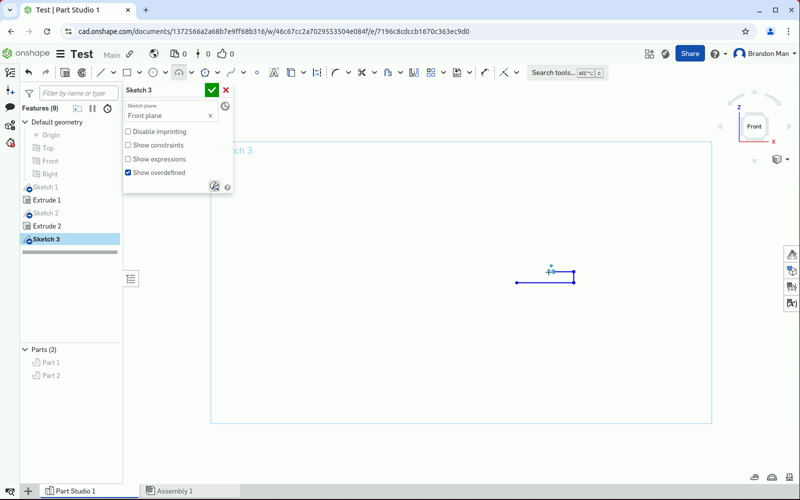
mouse_move(551, 273)
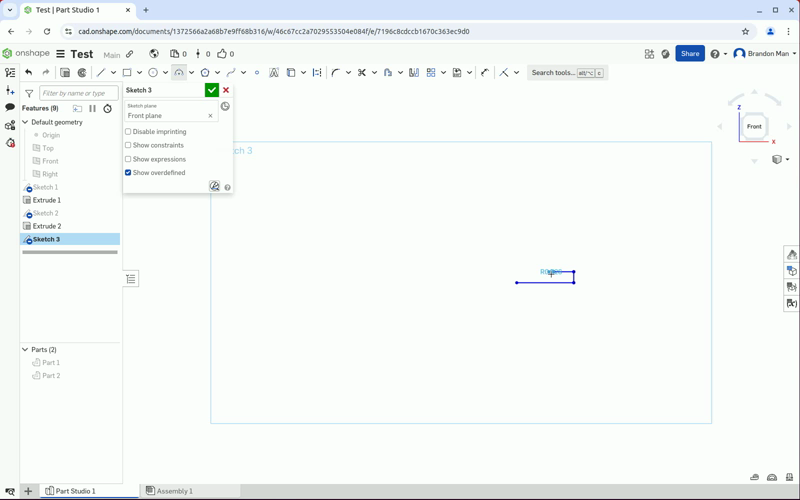
scroll(6)
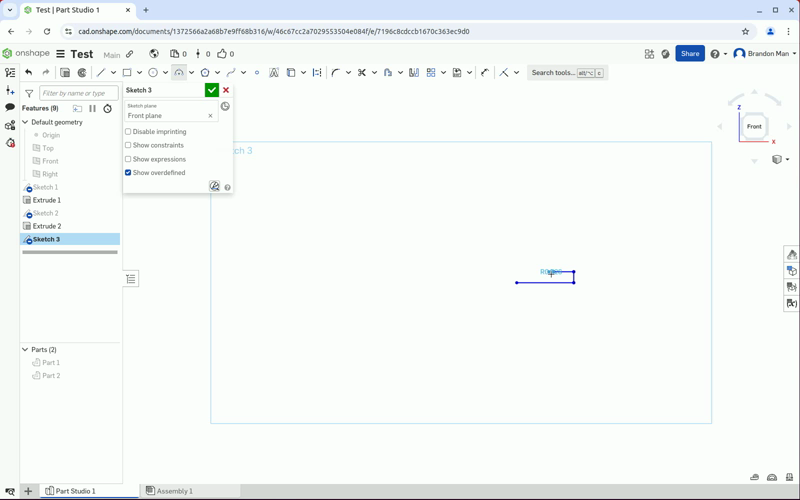
scroll(6)
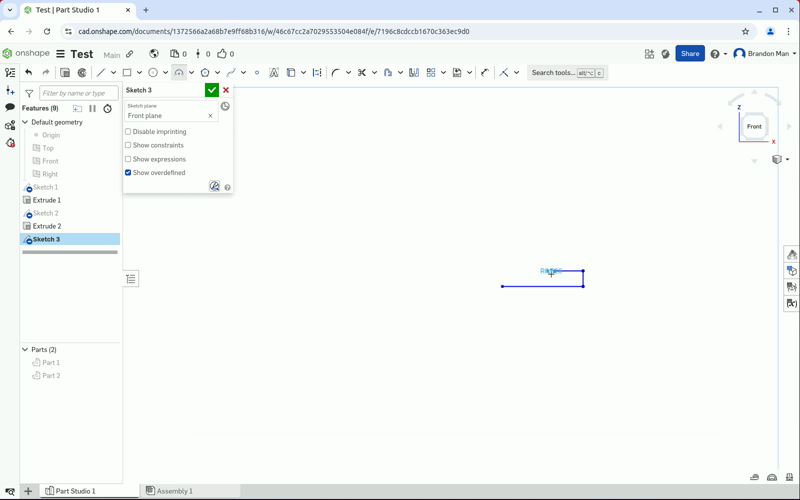
scroll(6)
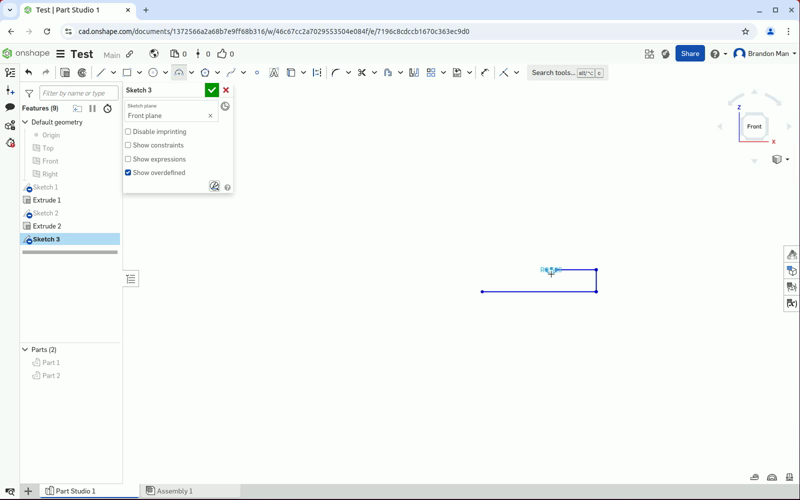
scroll(6)
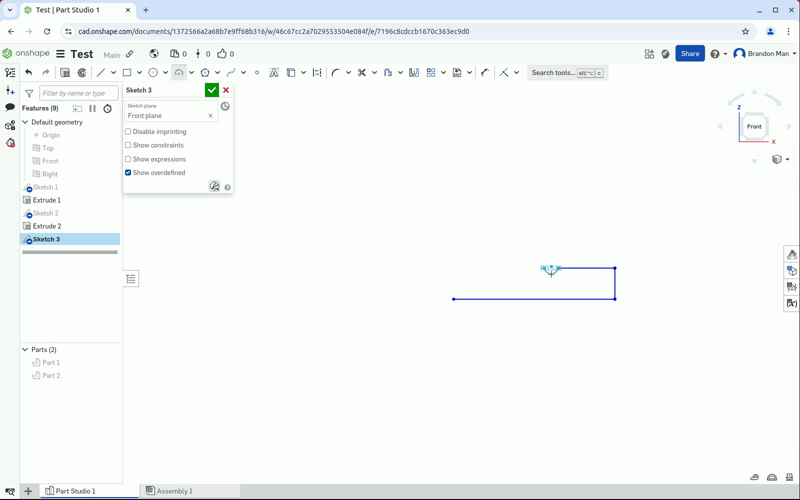
scroll(6)
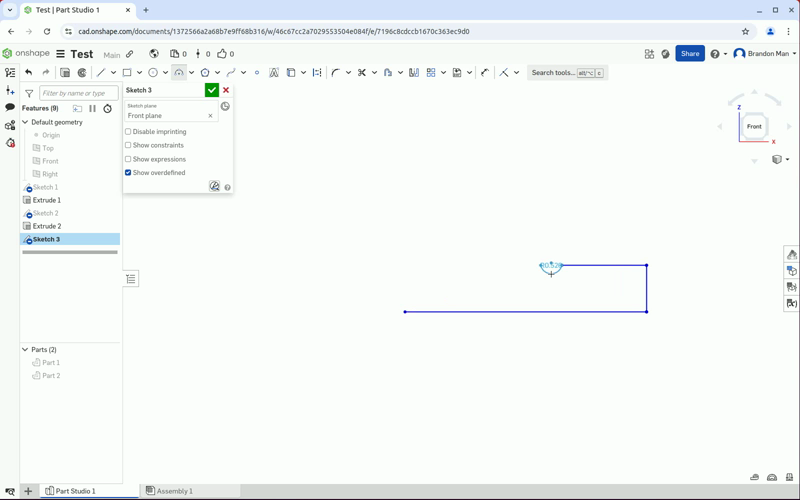
scroll(6)
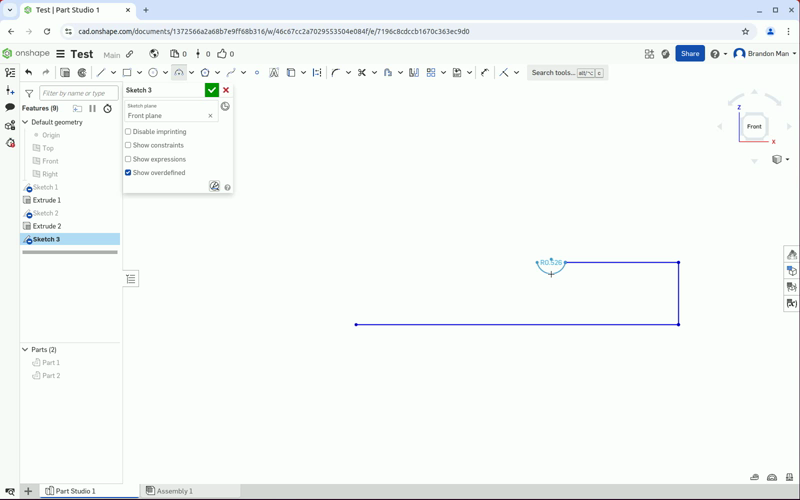
scroll(6)
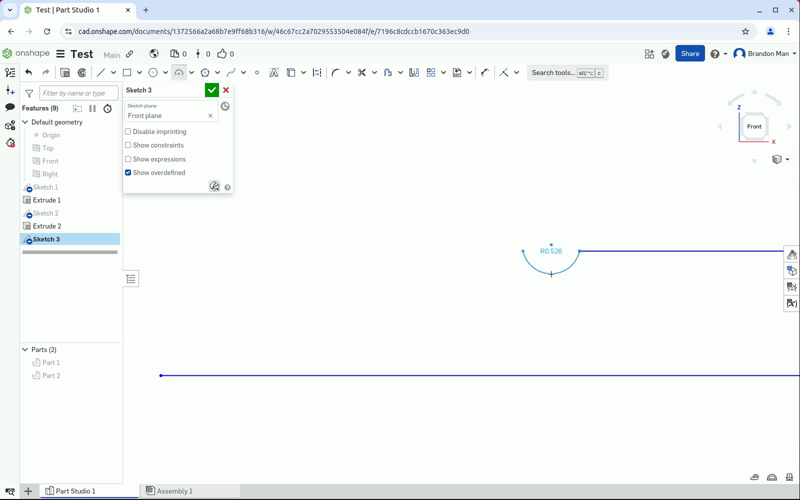
click(551, 273)
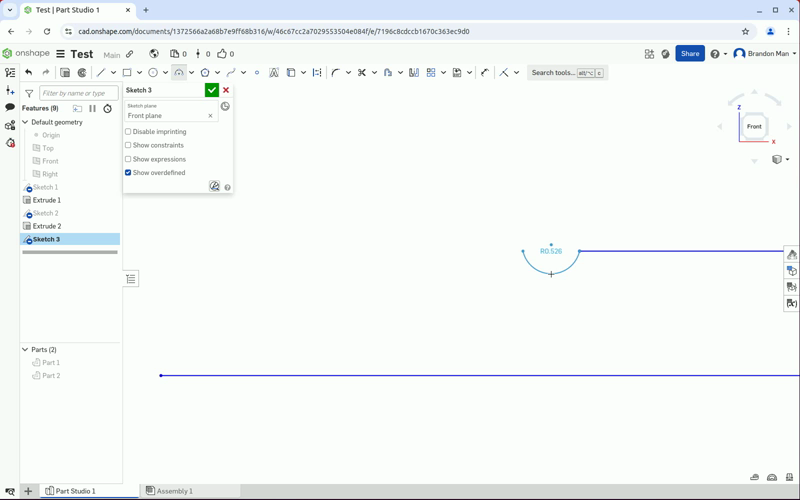
scroll(-6)
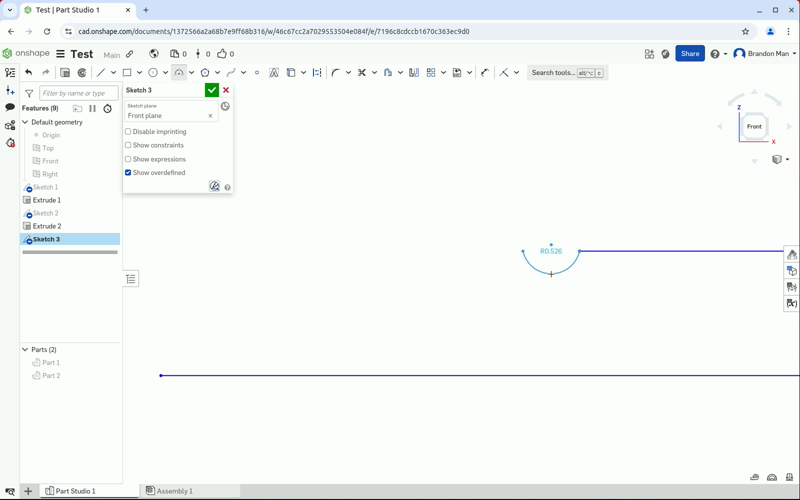
scroll(-6)
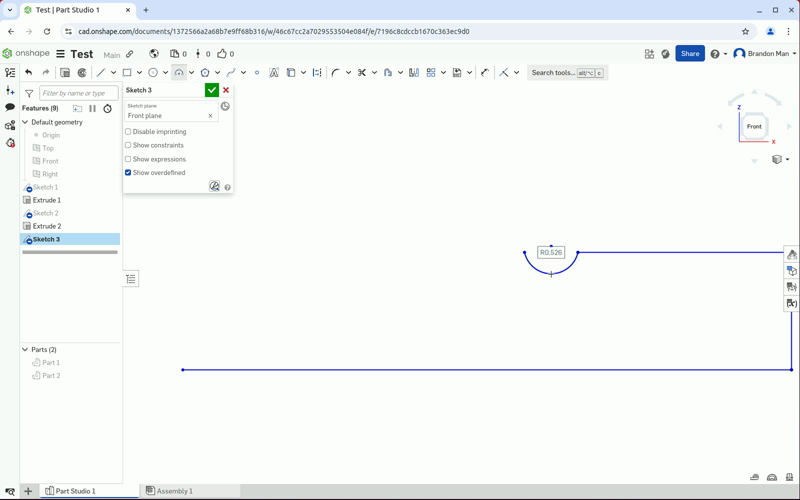
scroll(-6)
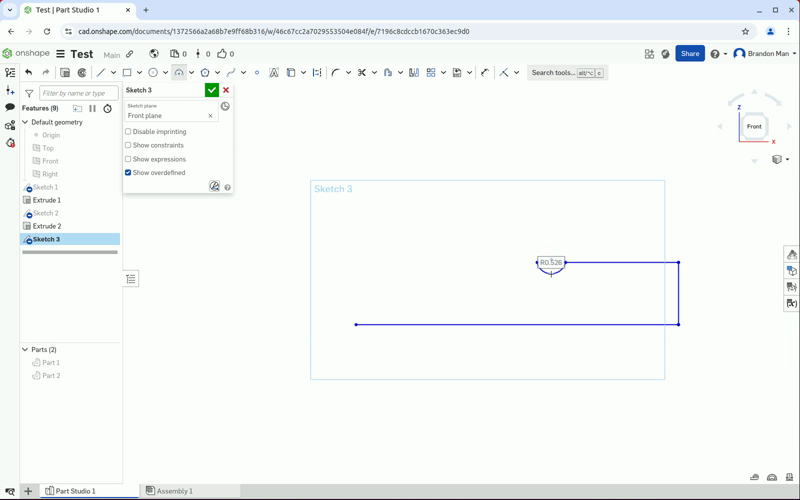
scroll(-6)
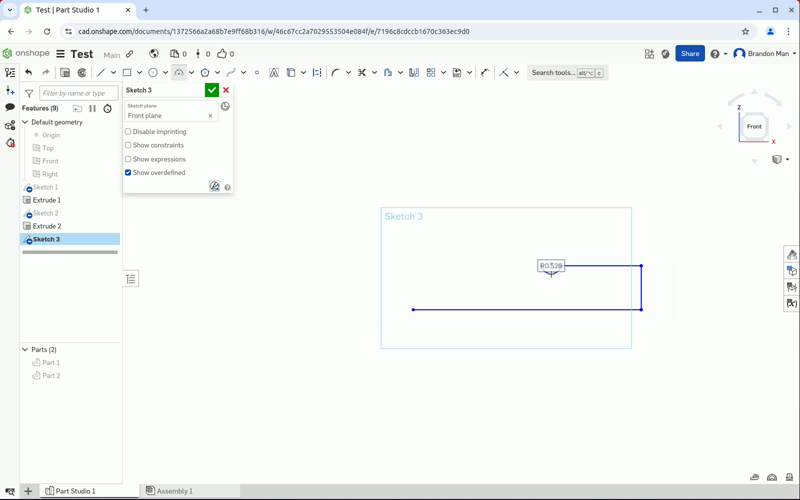
scroll(-6)
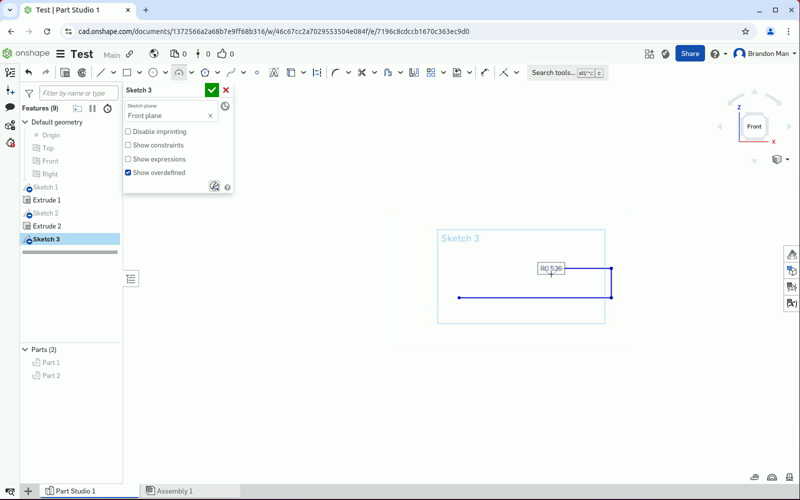
scroll(-6)
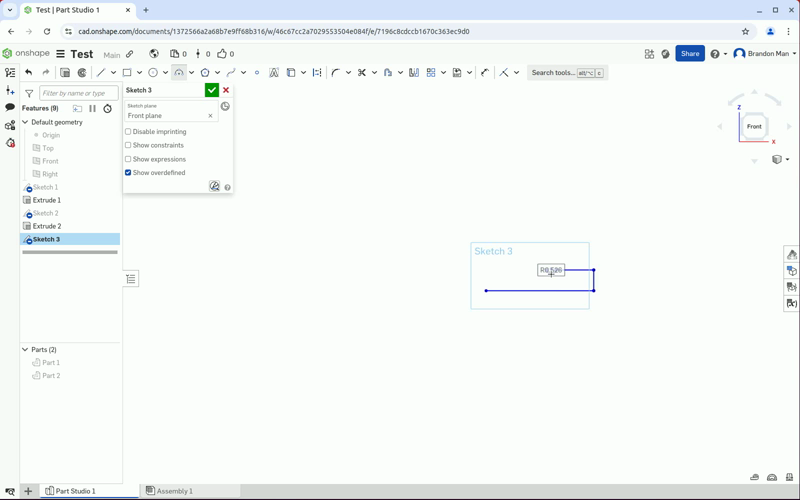
scroll(-6)
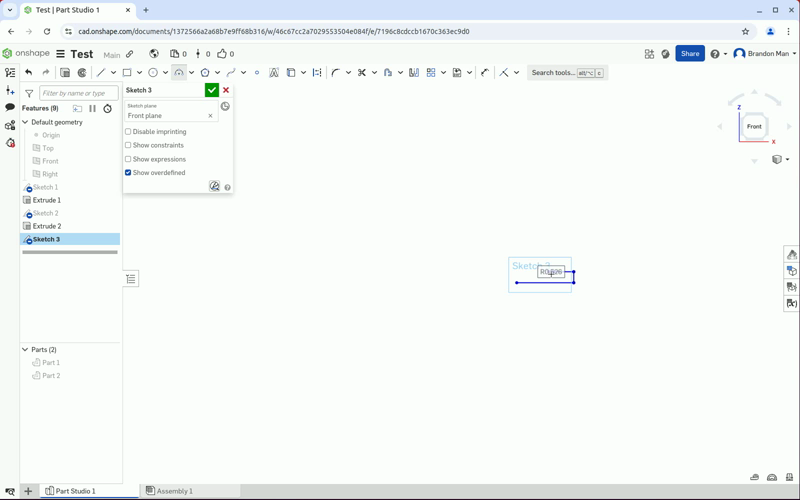
key_up(shift)
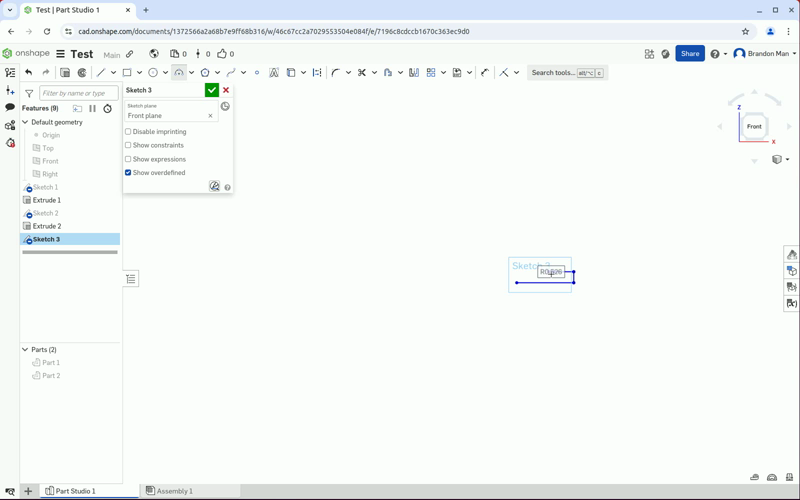
key(esc)
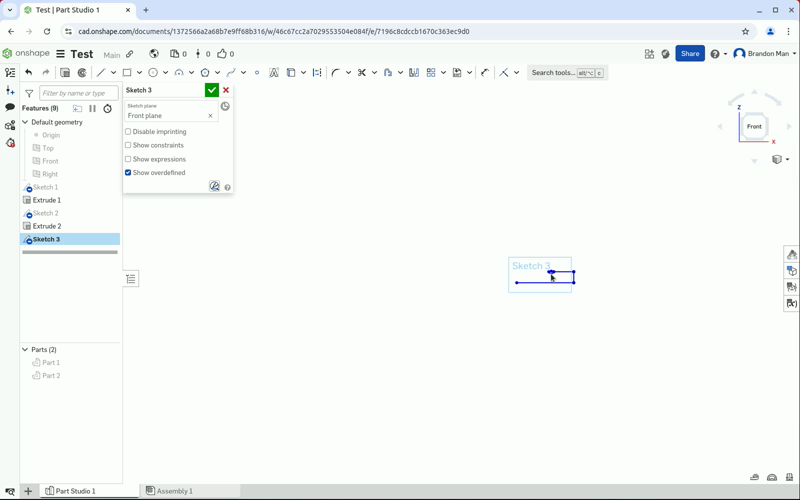
key(l)
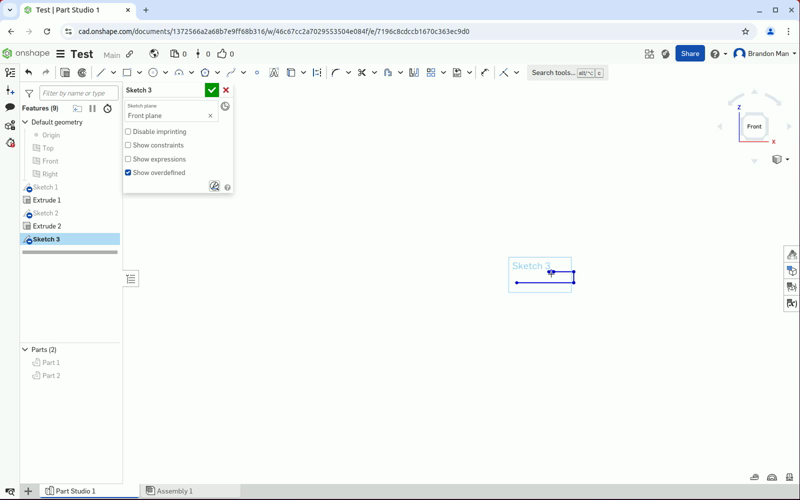
mouse_move(548, 271)
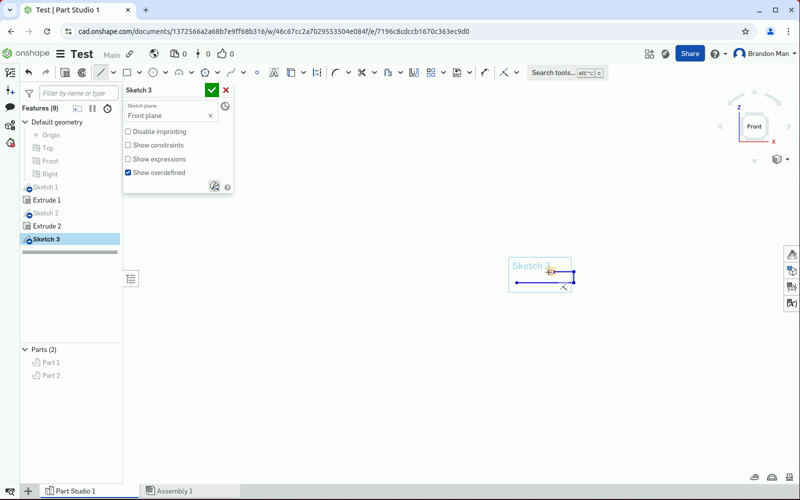
scroll(6)
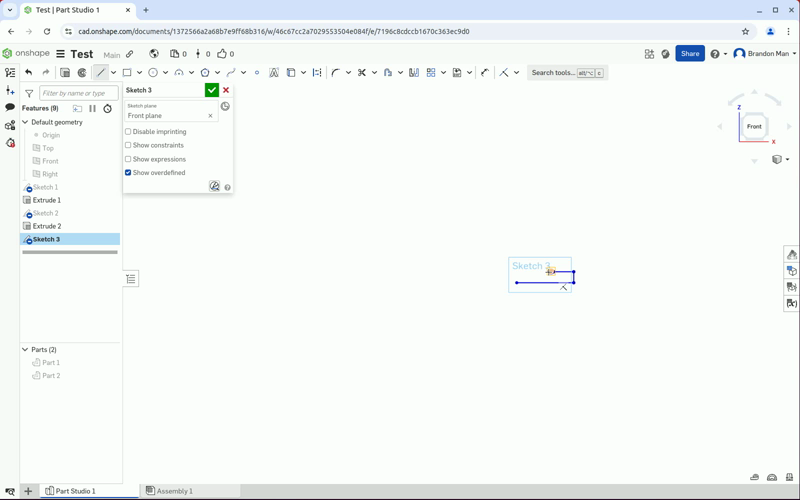
scroll(6)
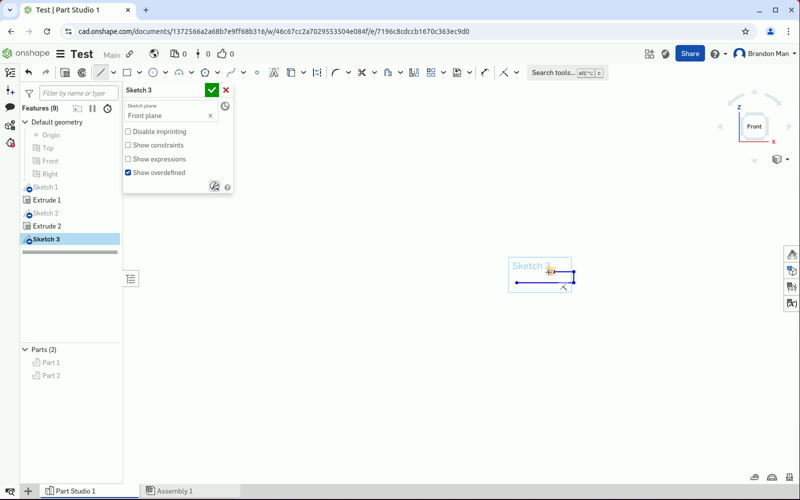
scroll(6)
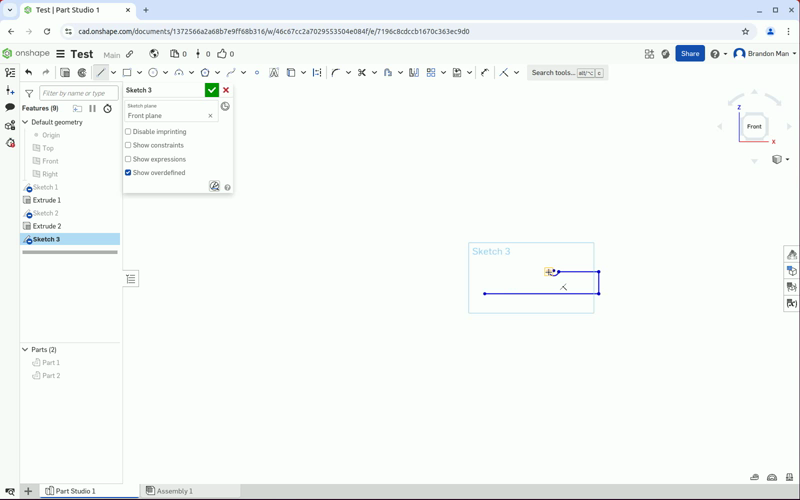
scroll(6)
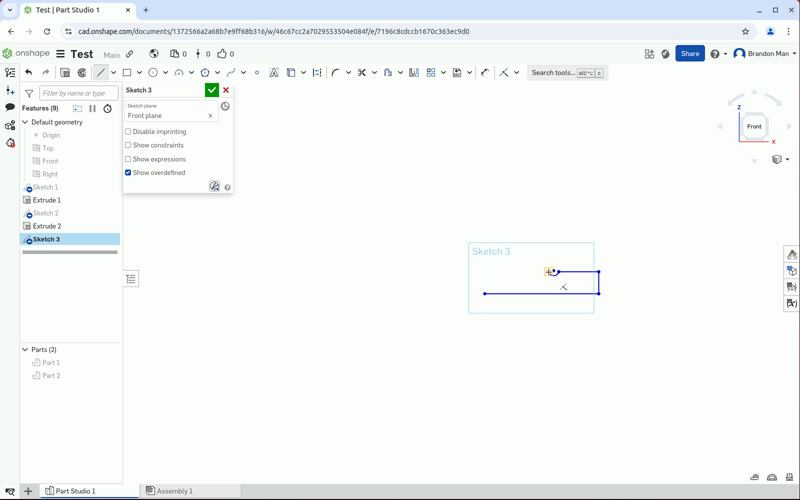
scroll(6)
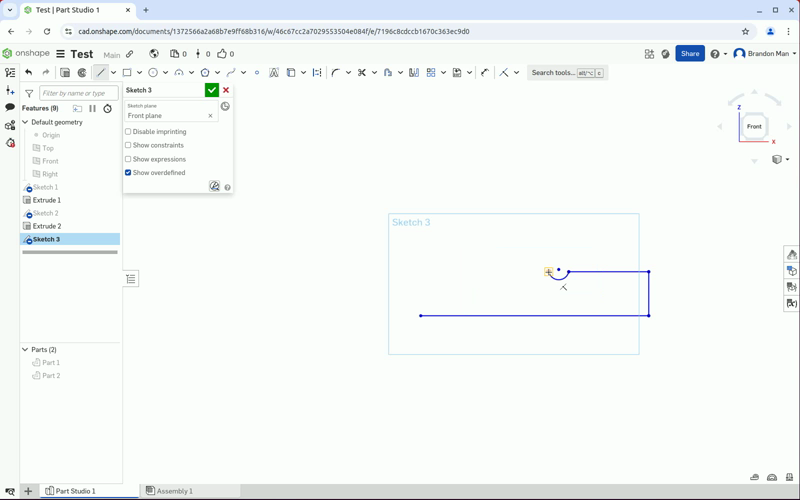
scroll(6)
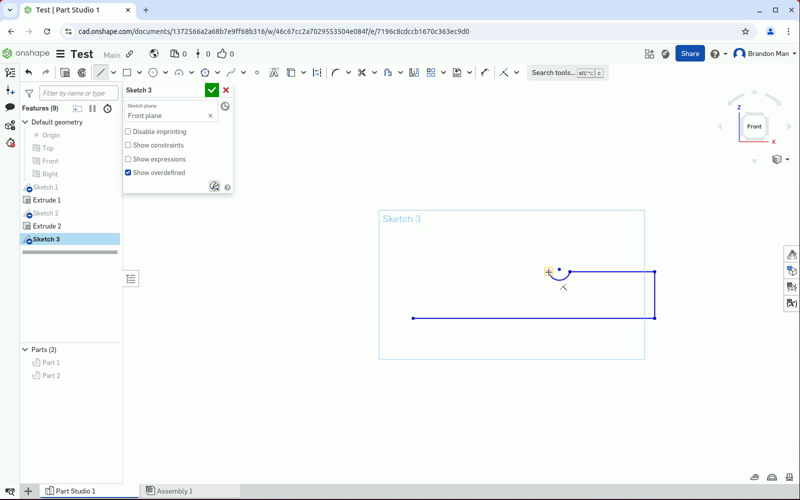
scroll(6)
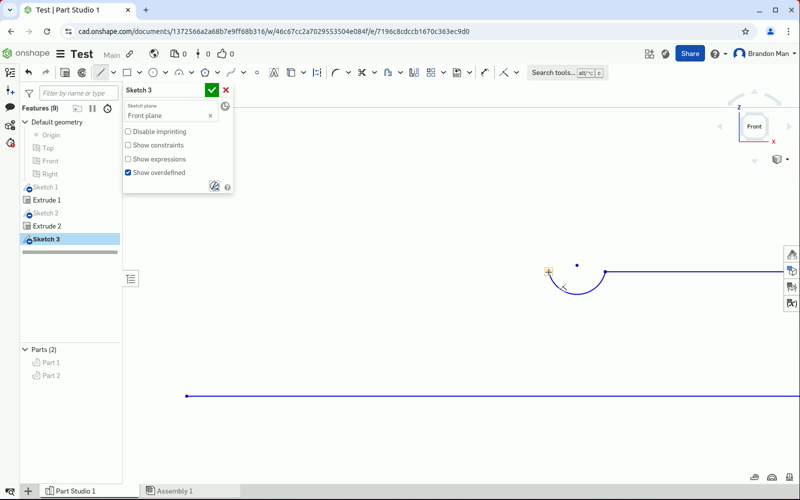
click(548, 271)
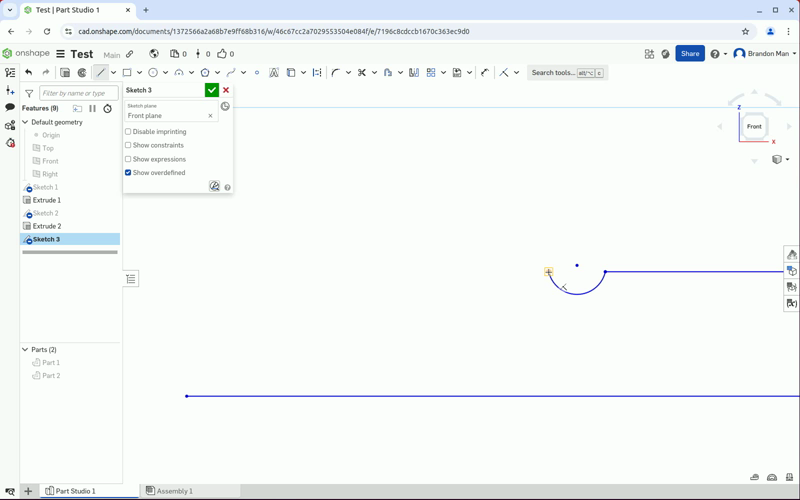
scroll(-6)
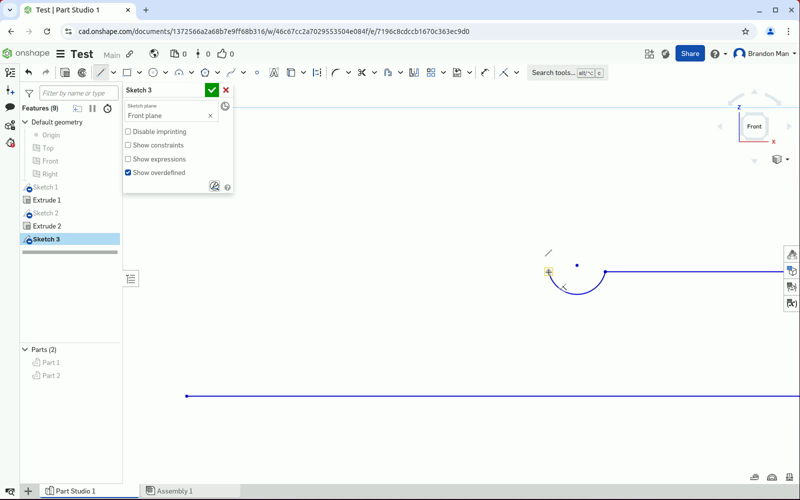
scroll(-6)
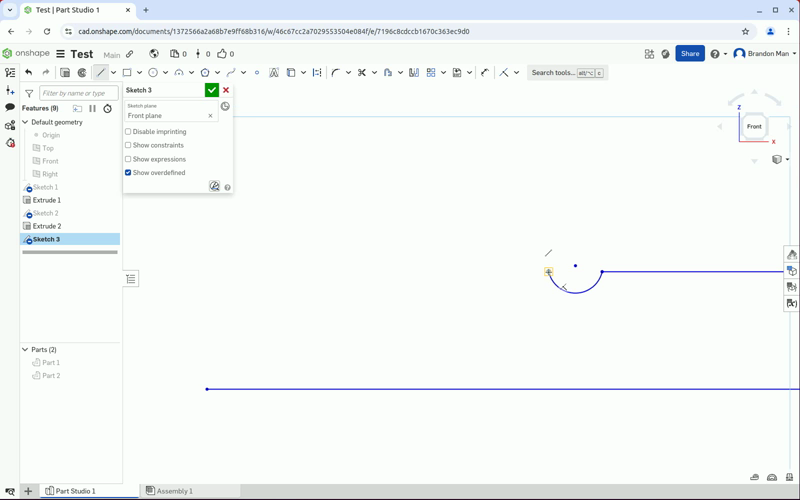
scroll(-6)
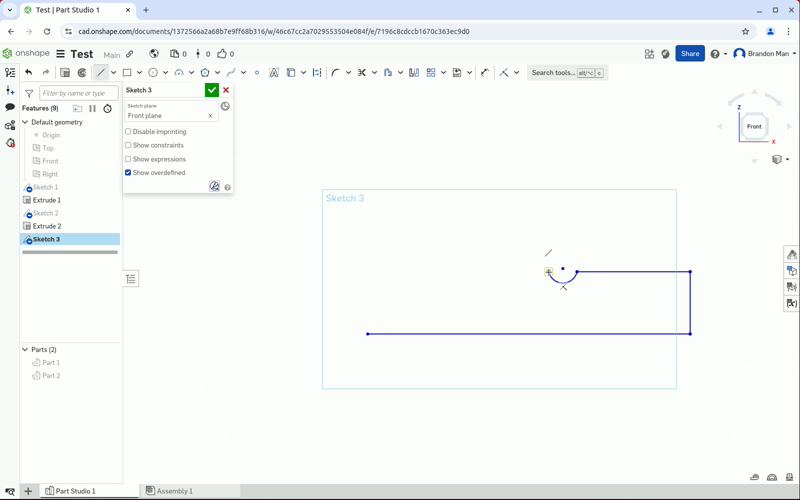
scroll(-6)
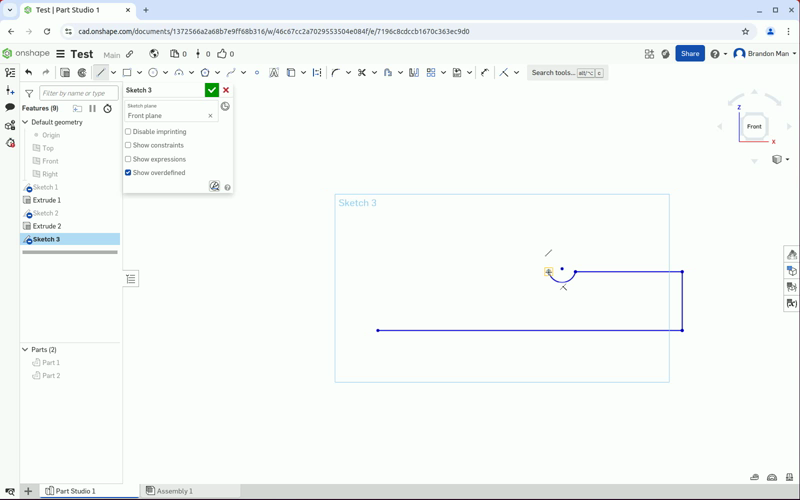
scroll(-6)
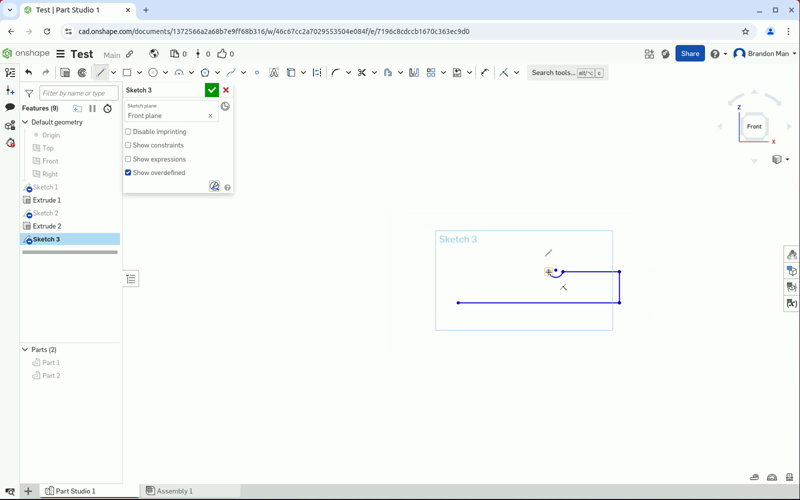
scroll(-6)
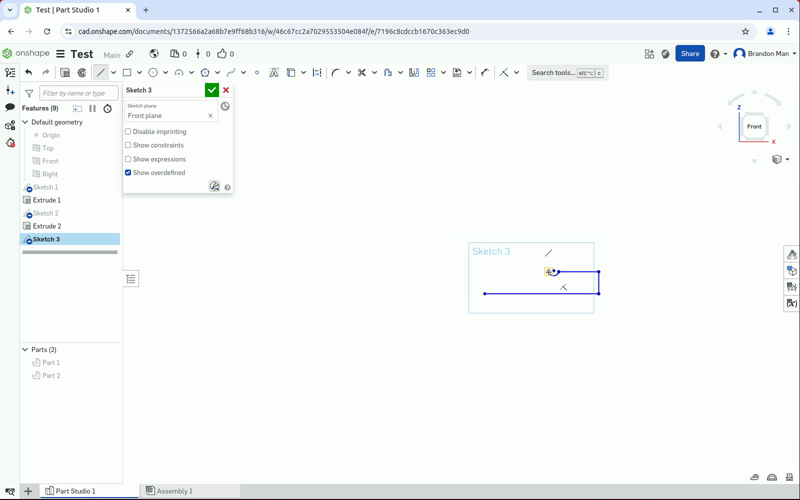
scroll(-6)
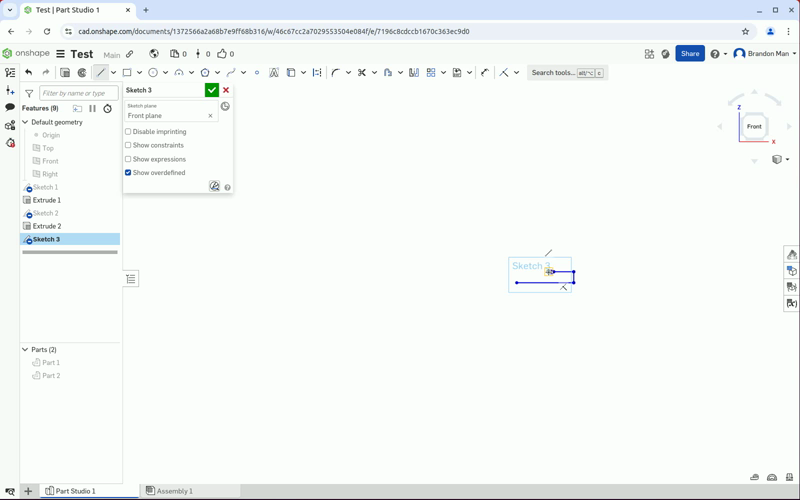
key_down(shift)
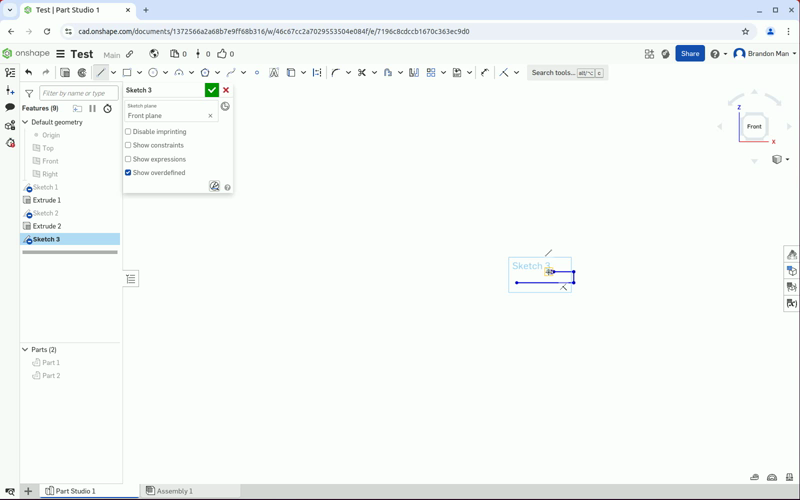
mouse_move(578, 271)
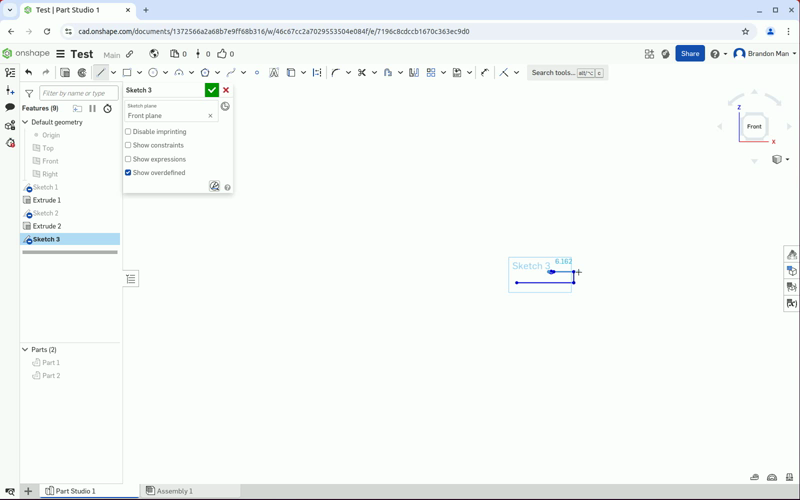
mouse_move(516, 271)
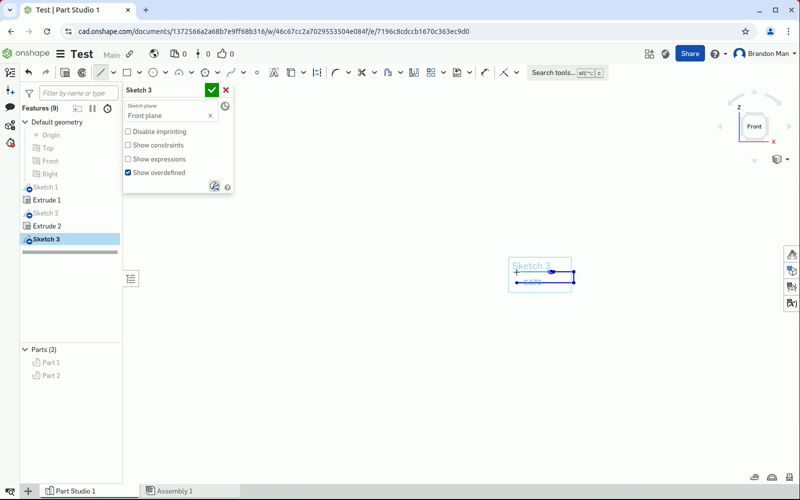
click(516, 271)
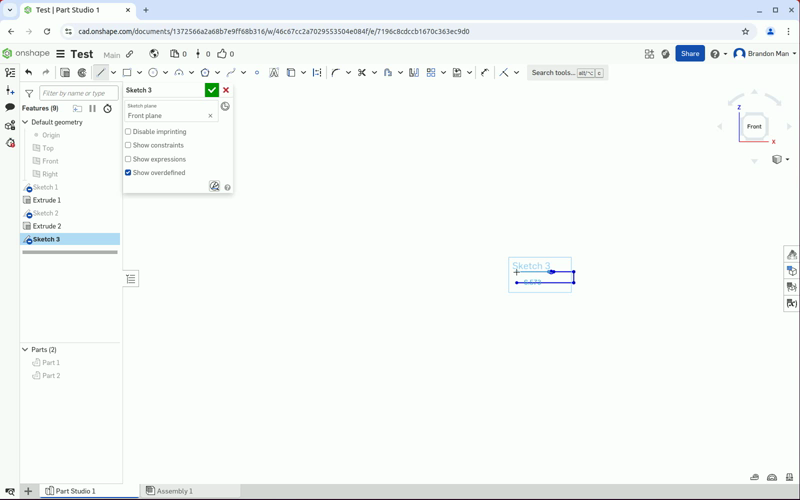
key_up(shift)
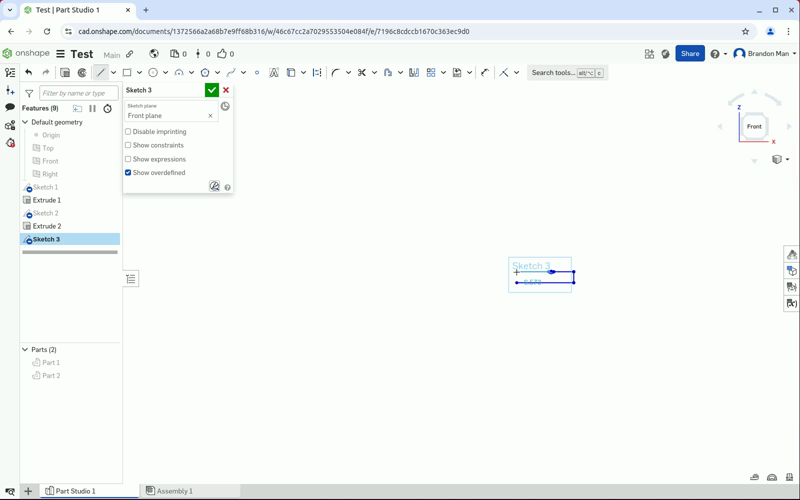
mouse_move(546, 271)
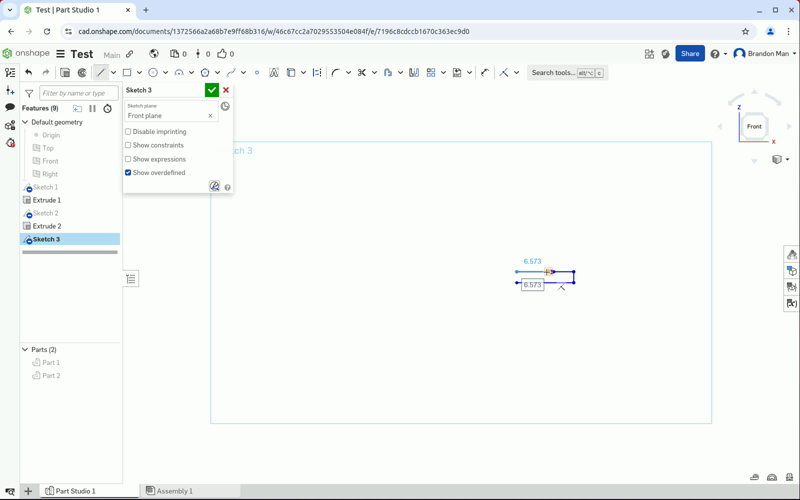
key_down(shift)
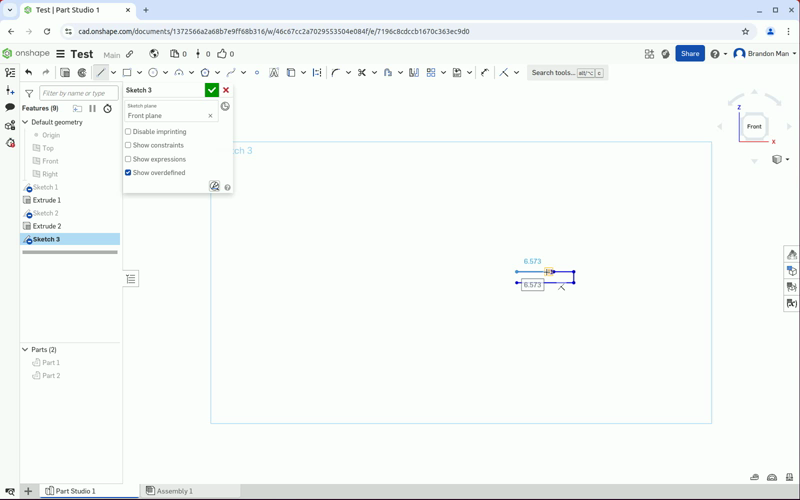
mouse_move(516, 282)
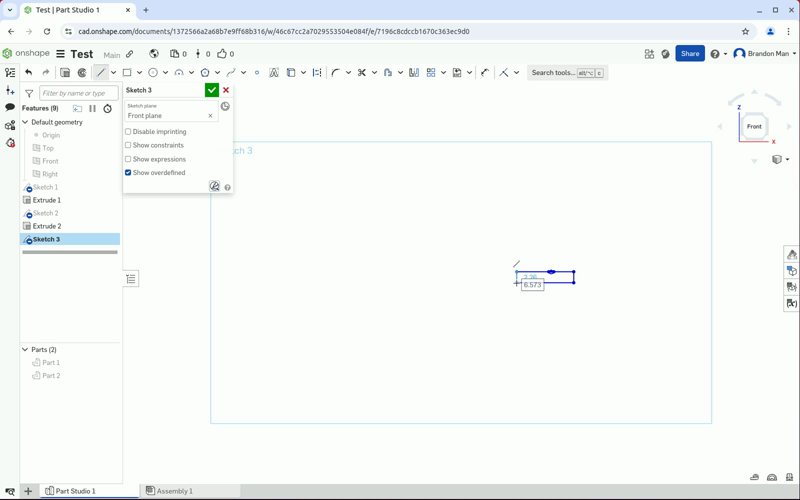
key_up(shift)
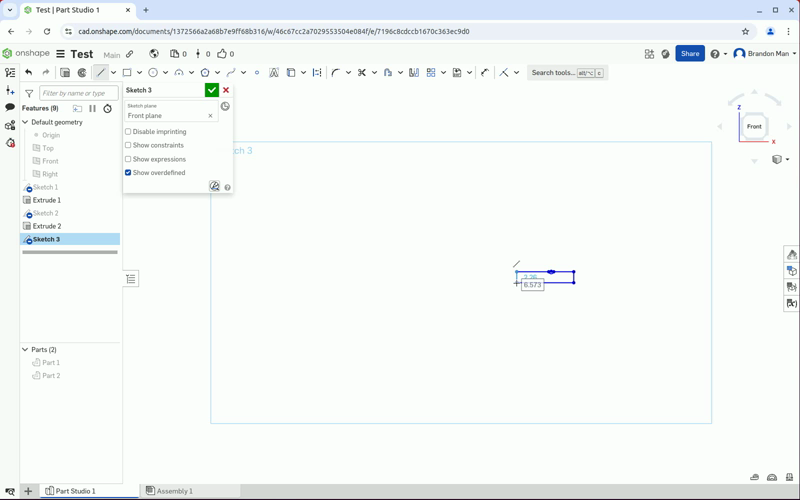
click(516, 282)
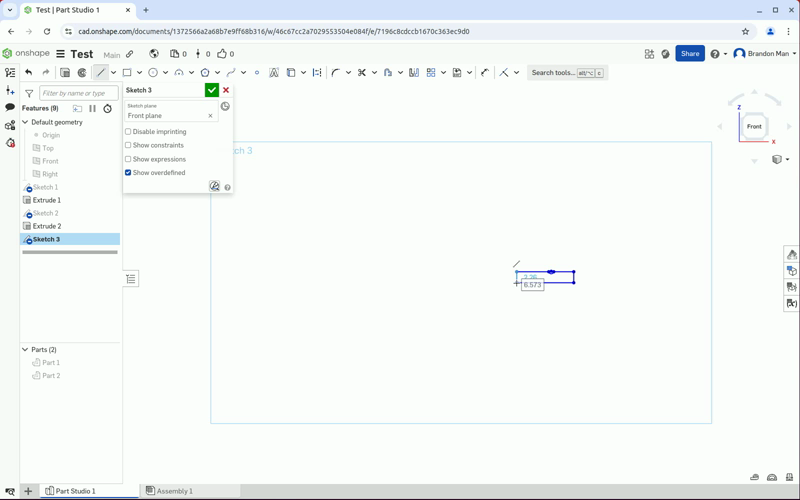
key(esc)
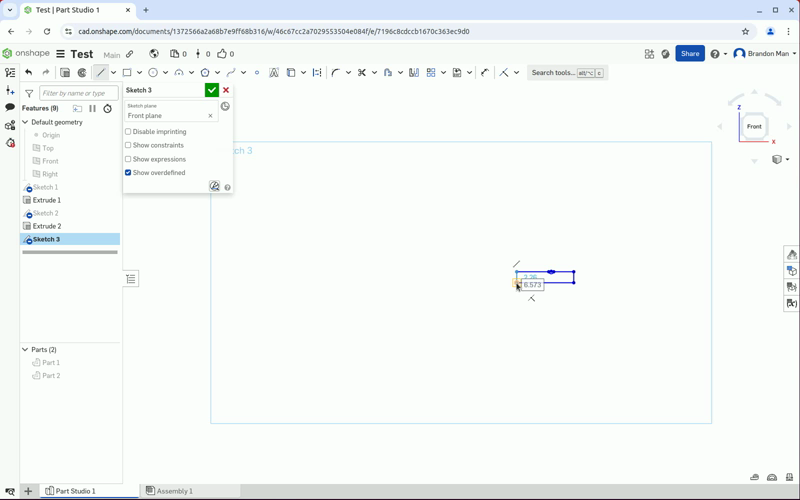
mouse_move(568, 273)
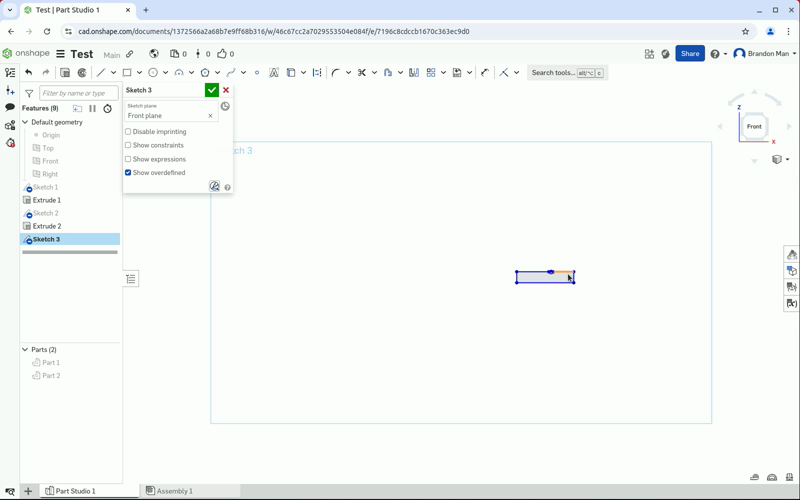
scroll(6)
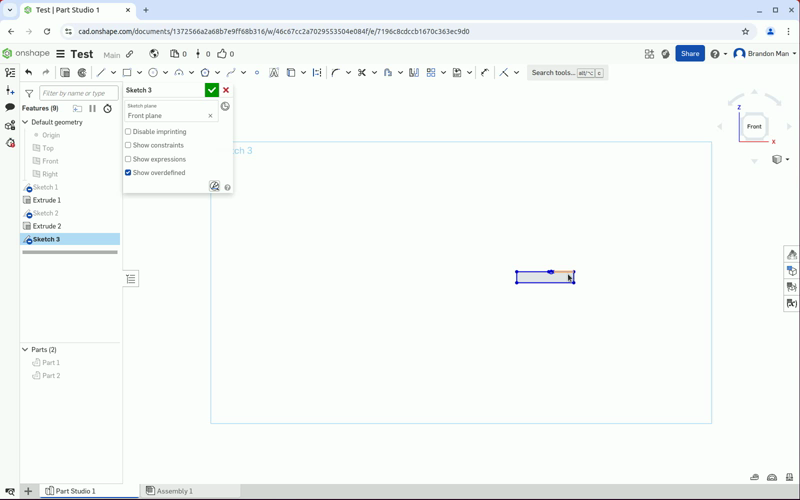
scroll(6)
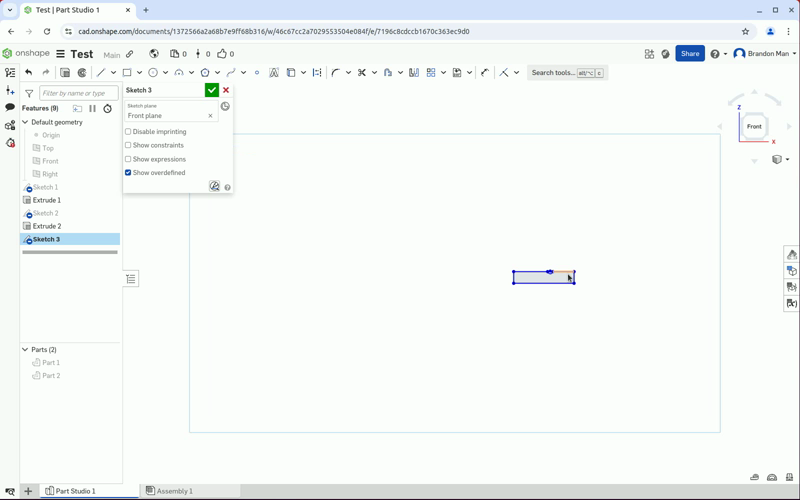
scroll(6)
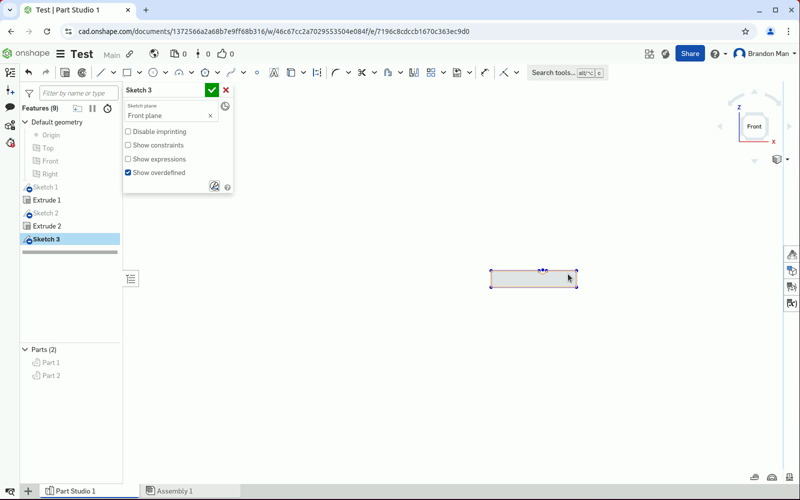
scroll(6)
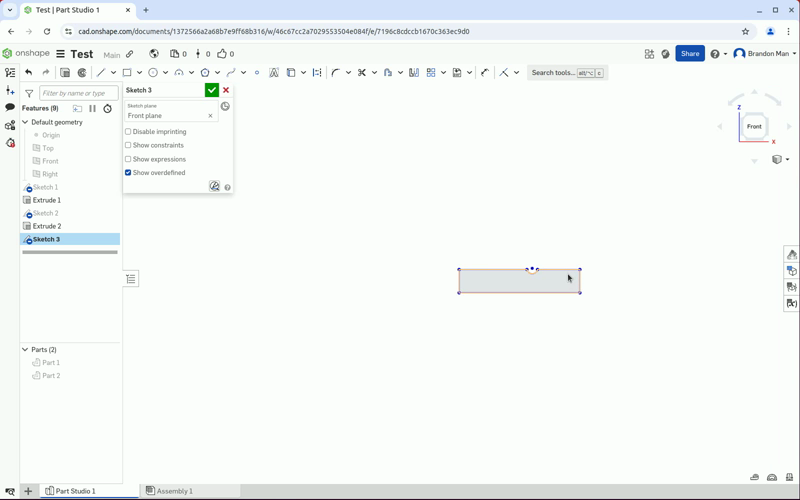
scroll(6)
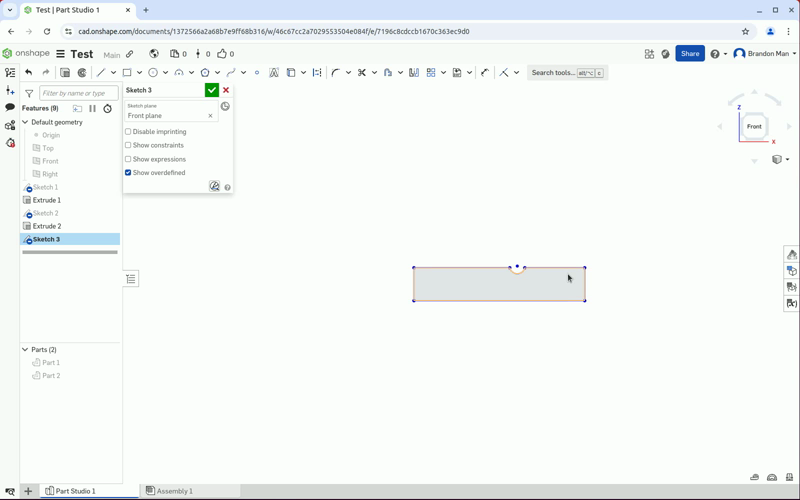
scroll(6)
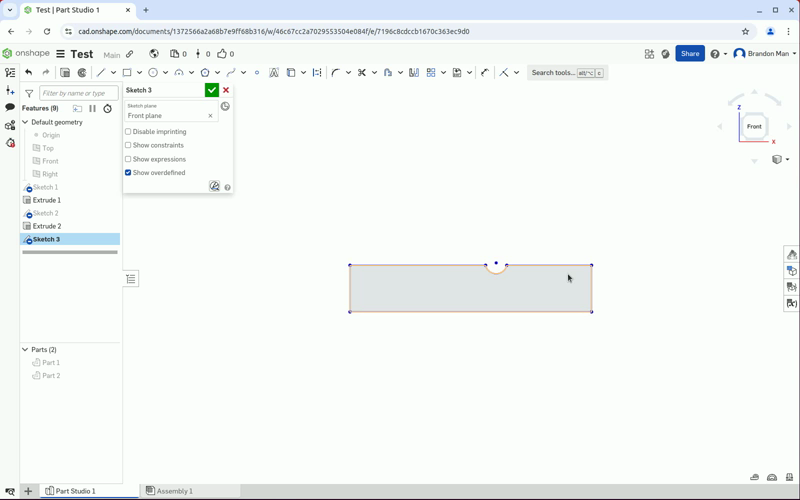
scroll(6)
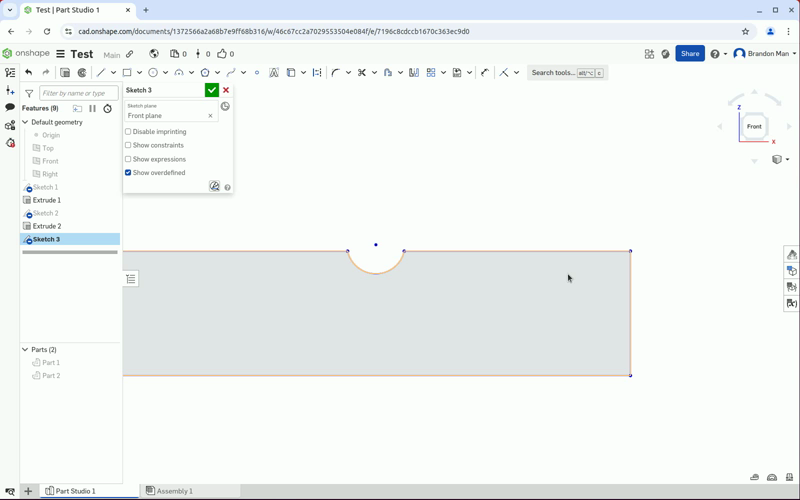
click(568, 273)
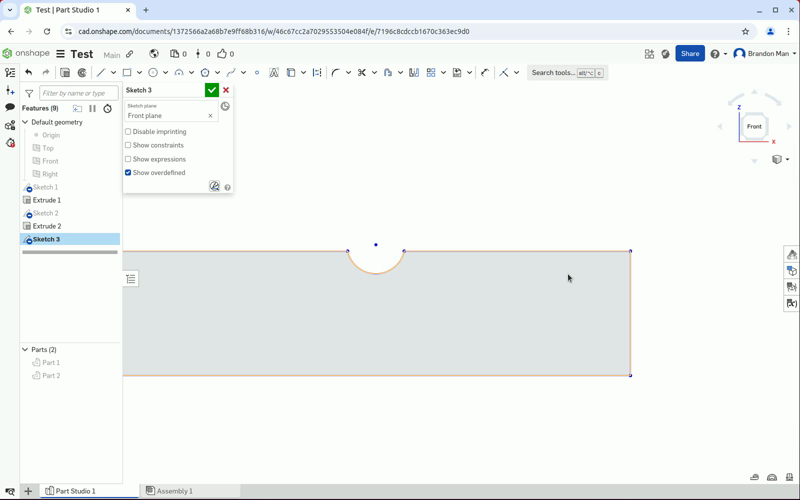
scroll(-6)
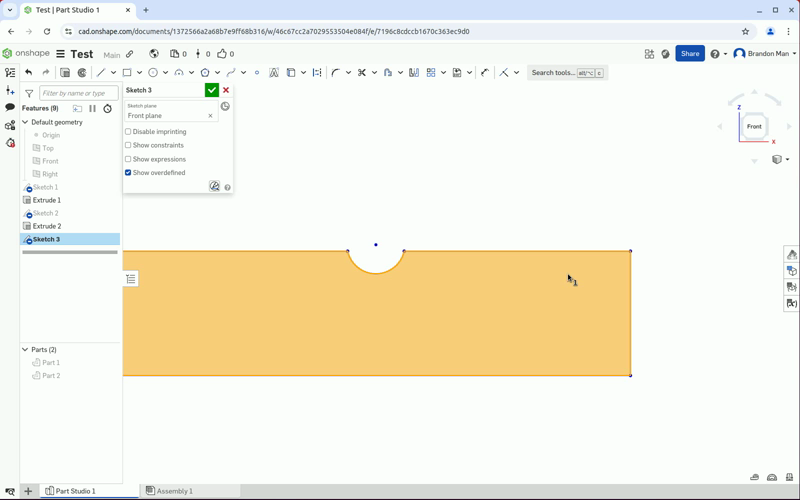
scroll(-6)
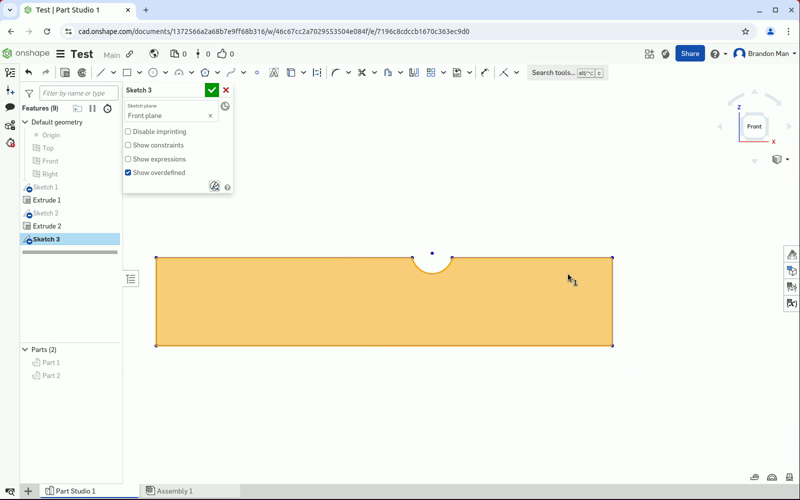
scroll(-6)
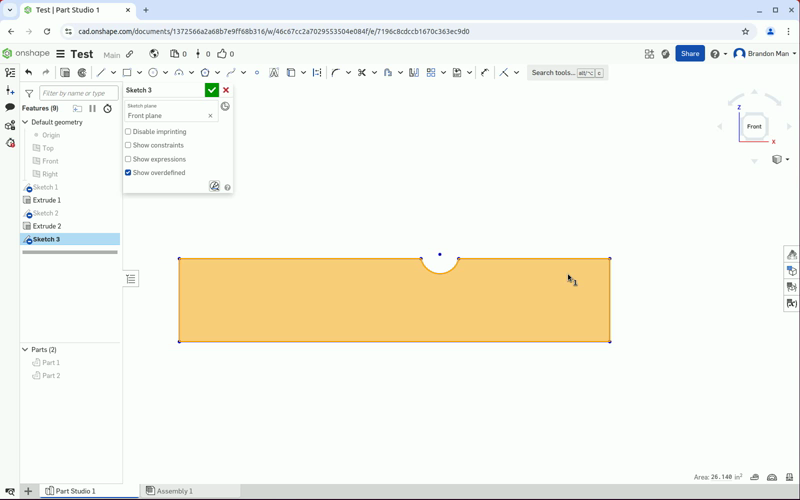
scroll(-6)
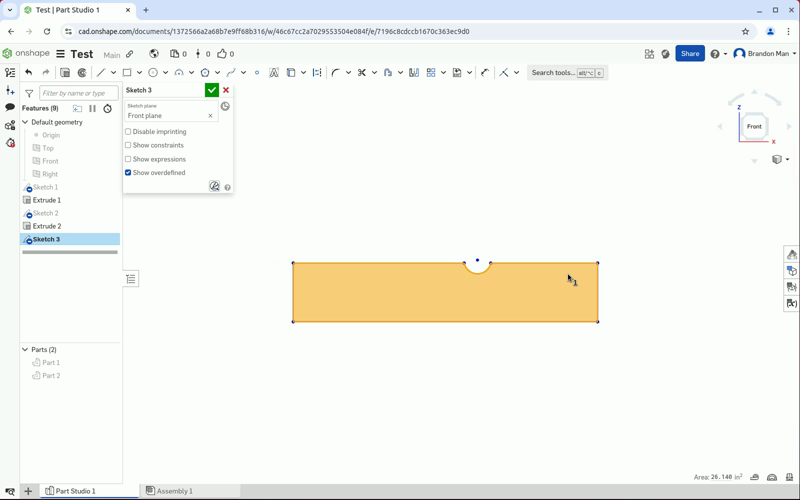
scroll(-6)
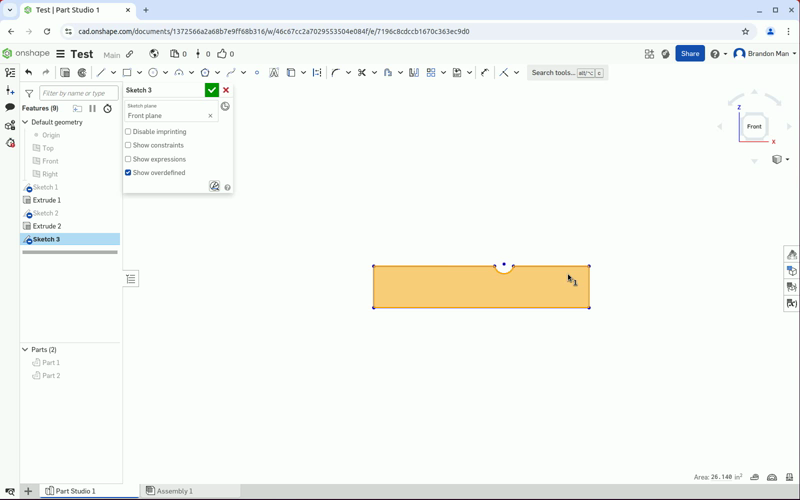
scroll(-6)
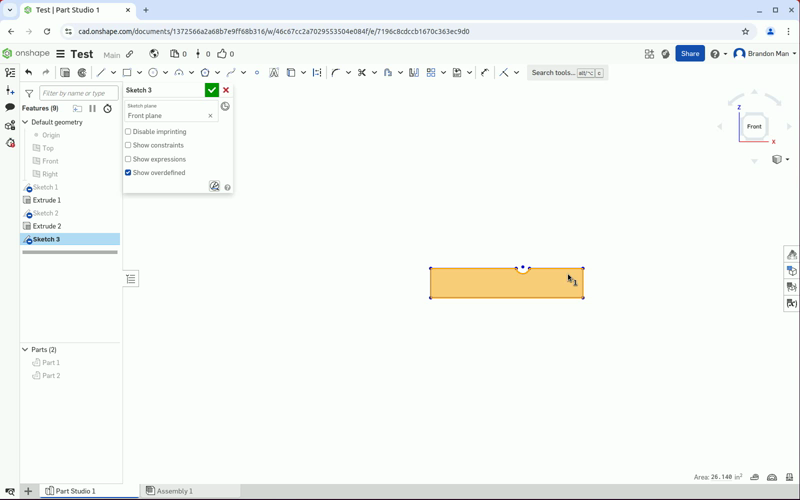
scroll(-6)
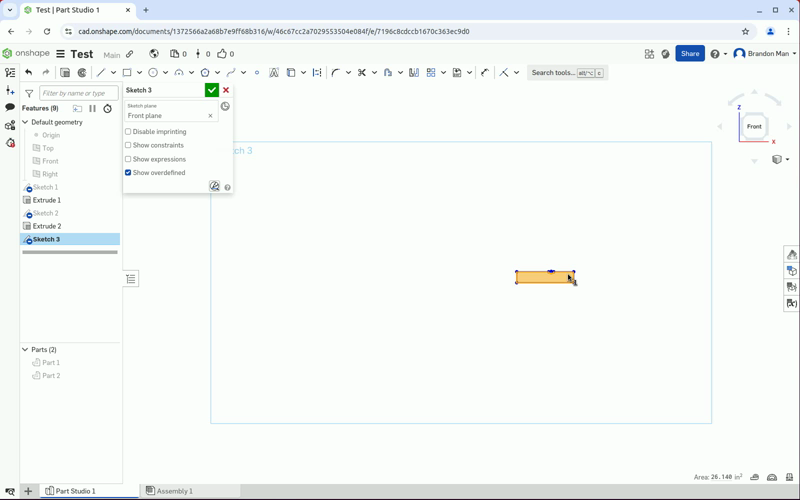
mouse_move(73, 352)
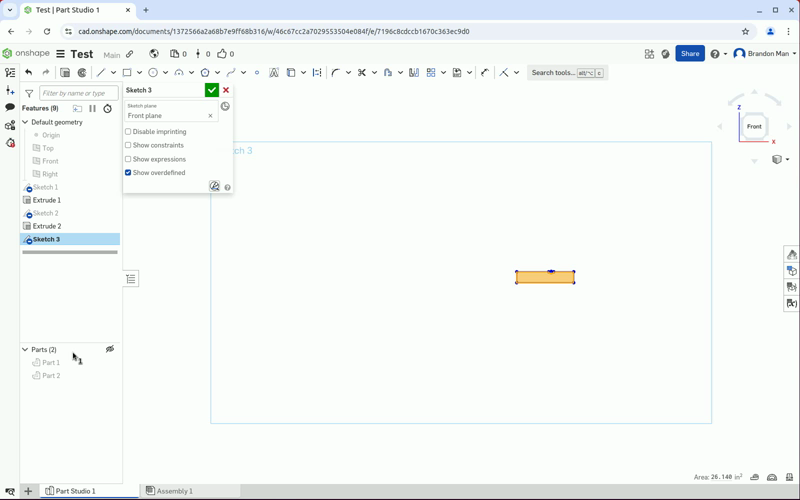
key(shift+y)
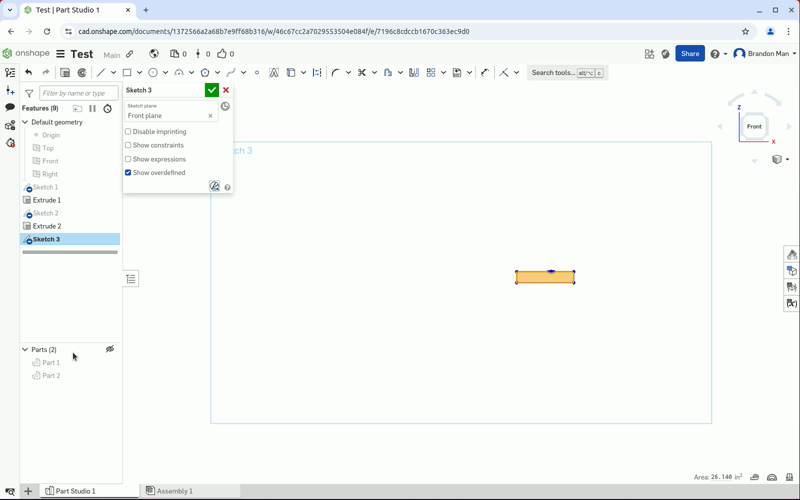
key(shift+e)
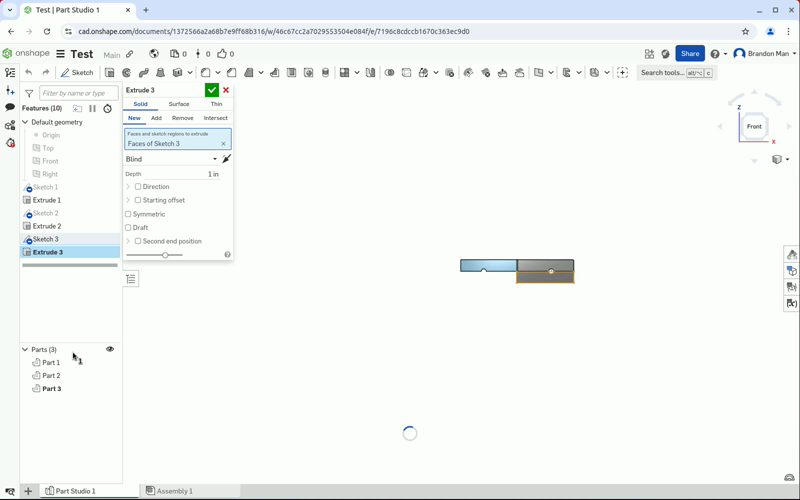
mouse_move(143, 106)
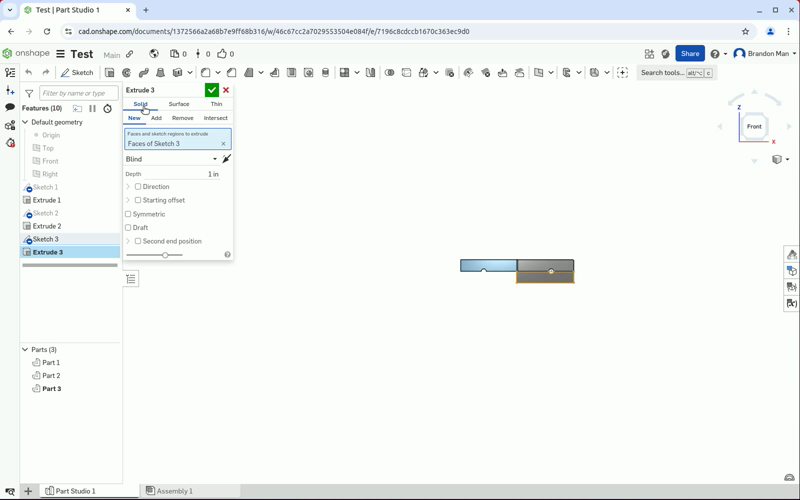
click(143, 106)
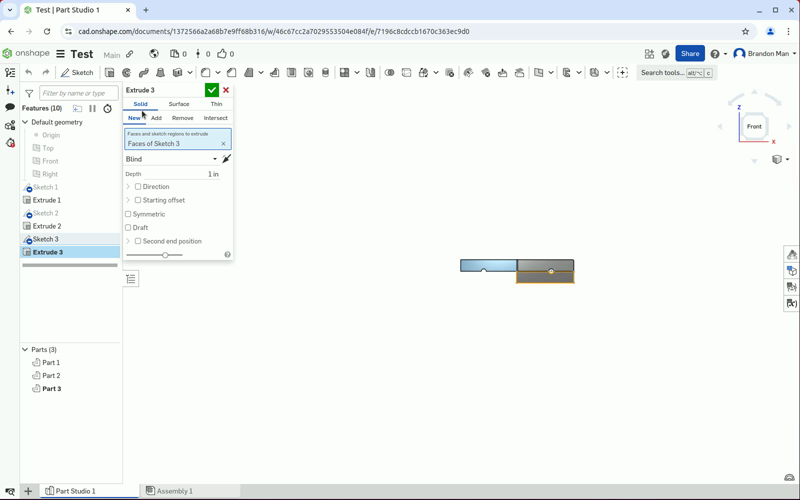
mouse_move(137, 120)
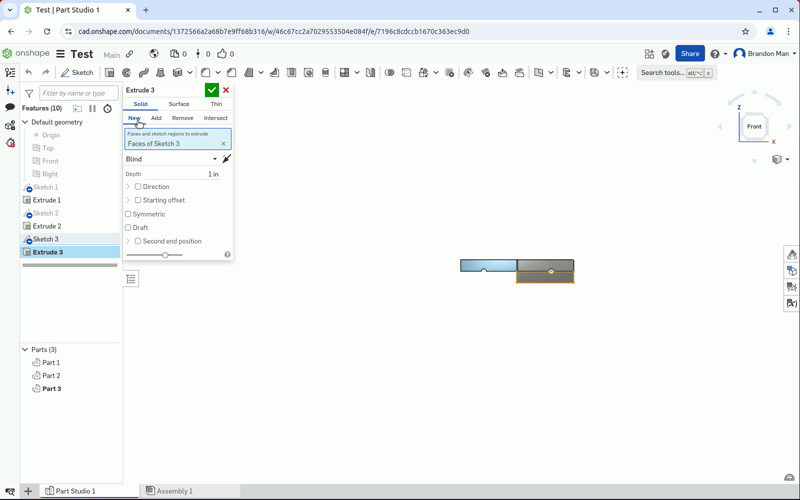
click(137, 120)
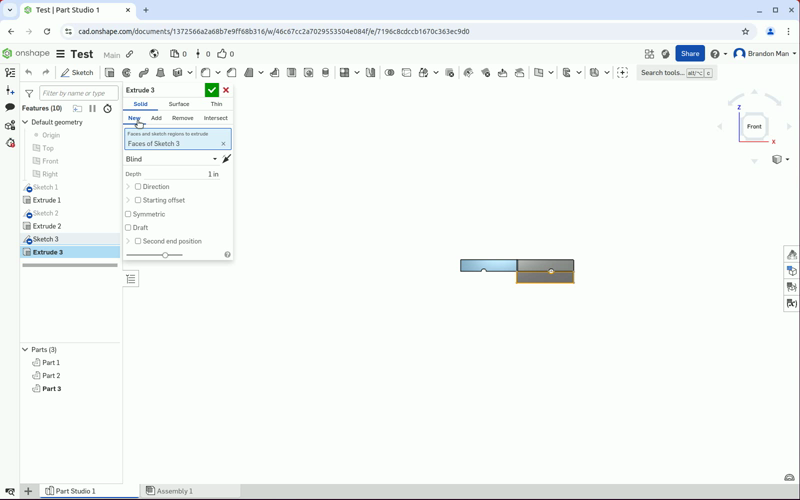
key(tab, 4)
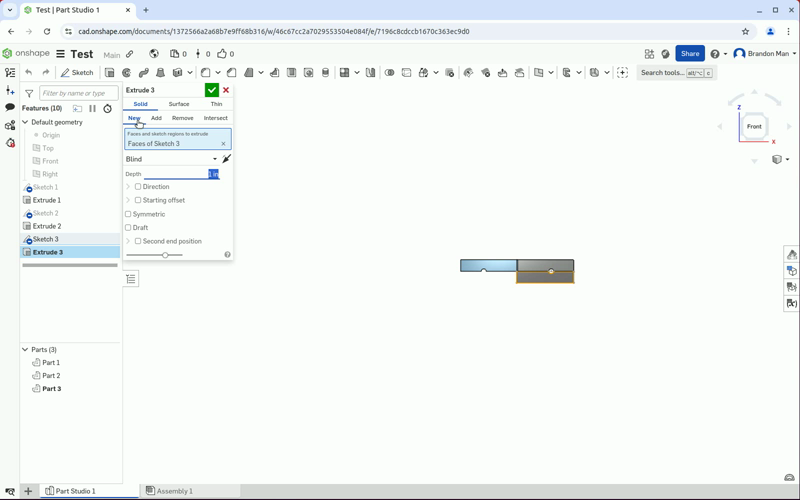
text(2.407)
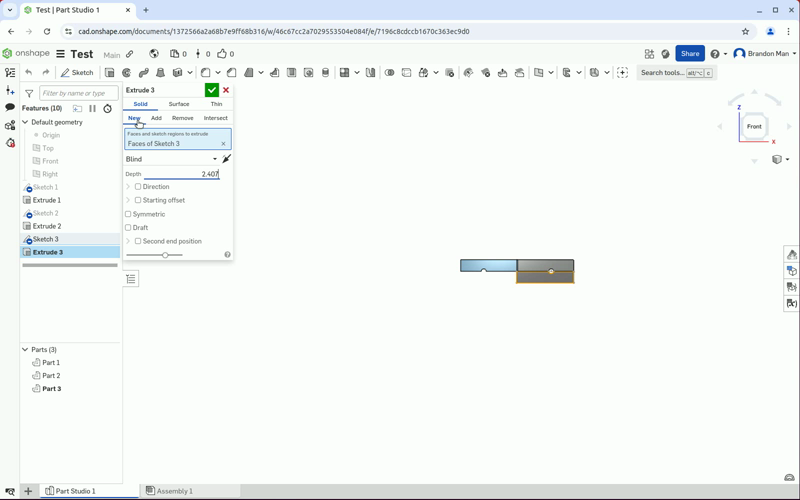
key(enter)
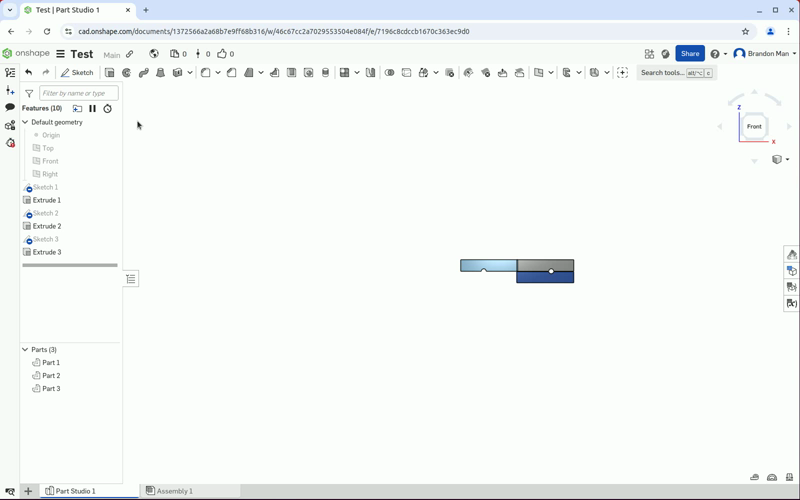
key(shift+h)
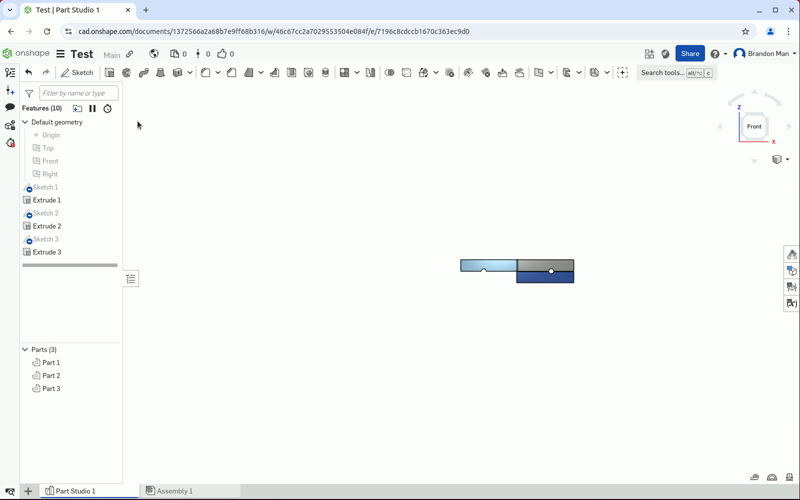
key(shift+h)
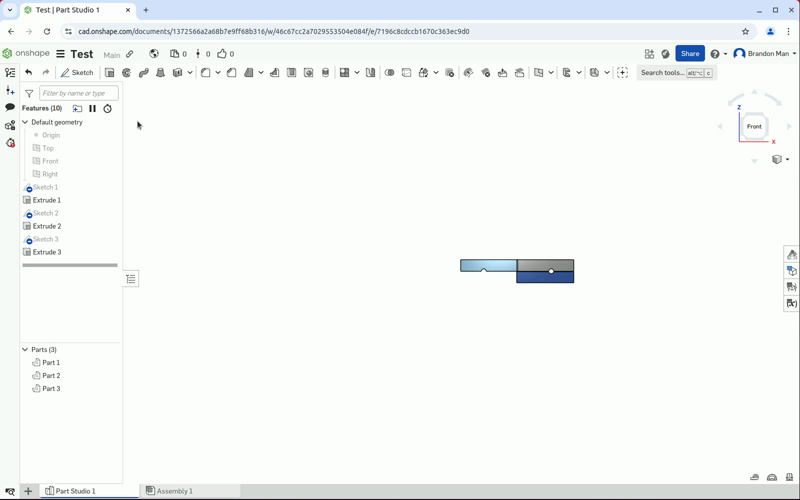
mouse_move(73, 189)
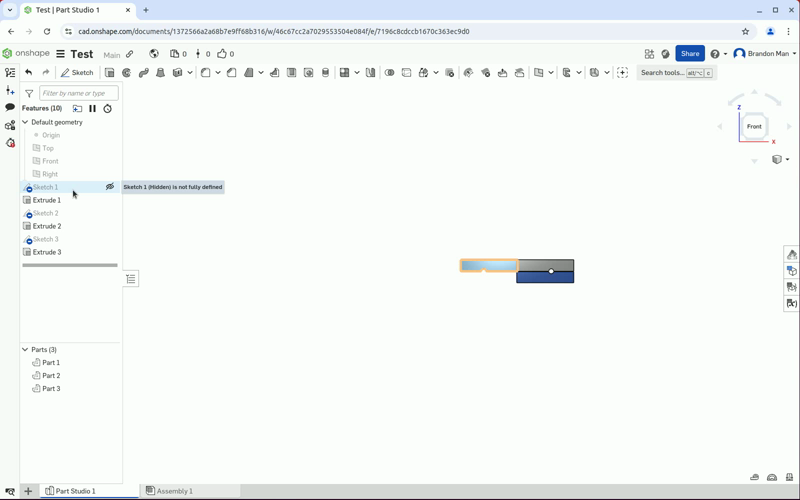
click(73, 189)
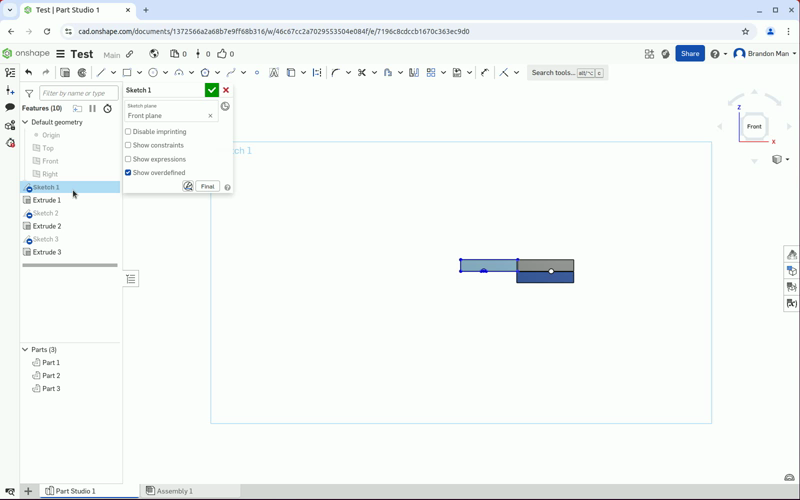
mouse_move(229, 92)
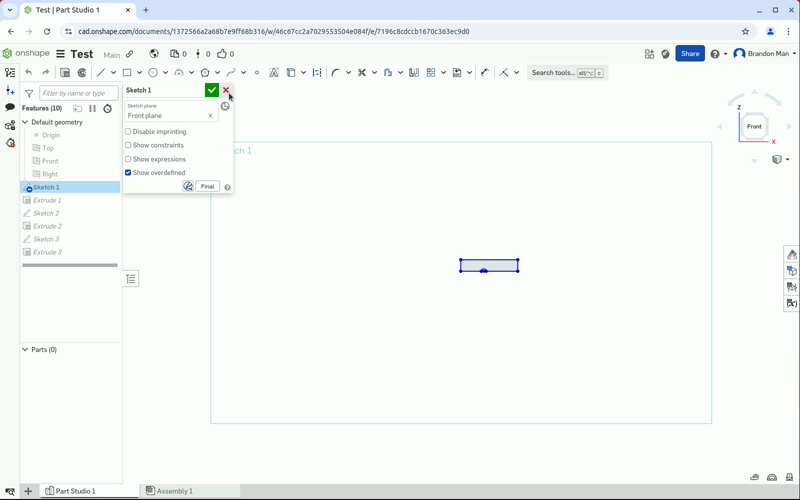
click(229, 92)
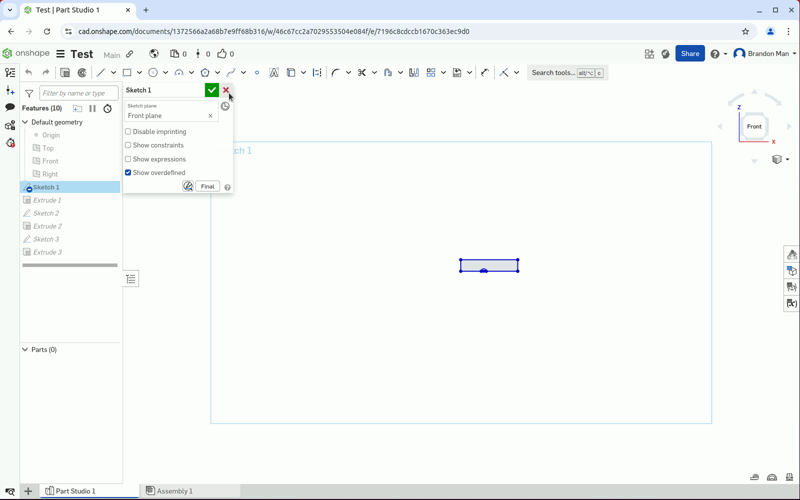
key(shift+s)
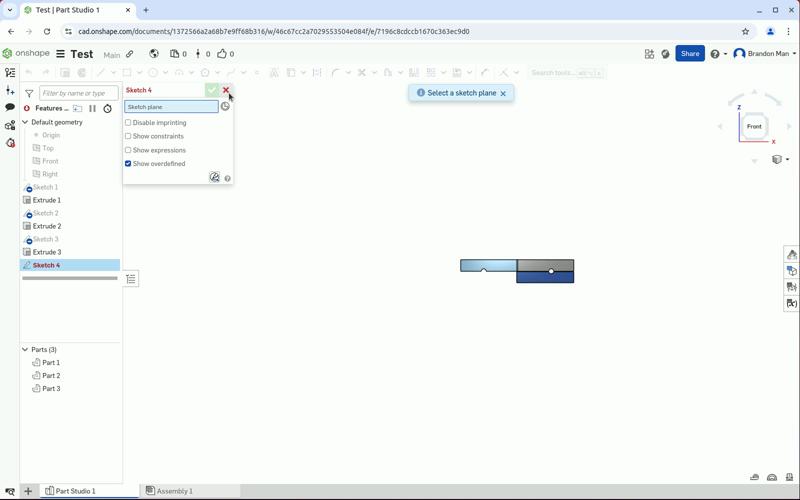
mouse_move(73, 163)
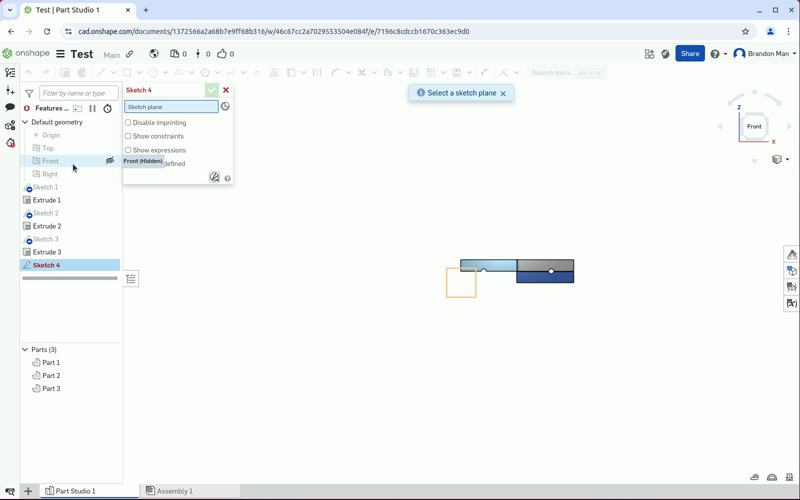
click(73, 163)
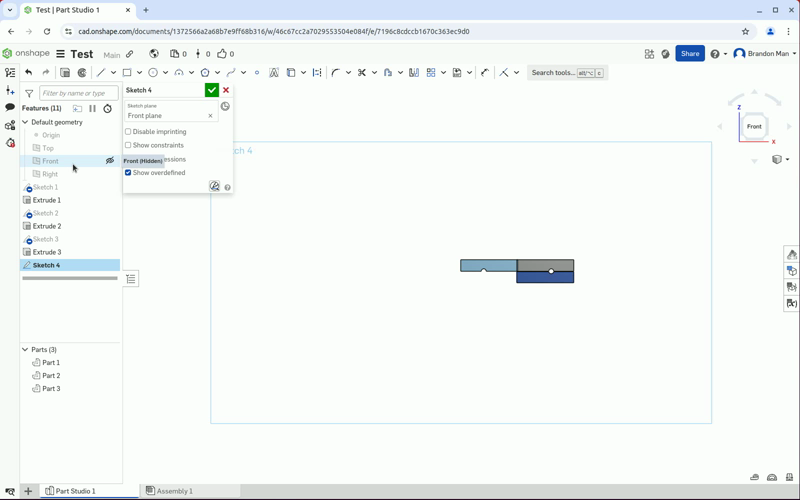
mouse_move(73, 352)
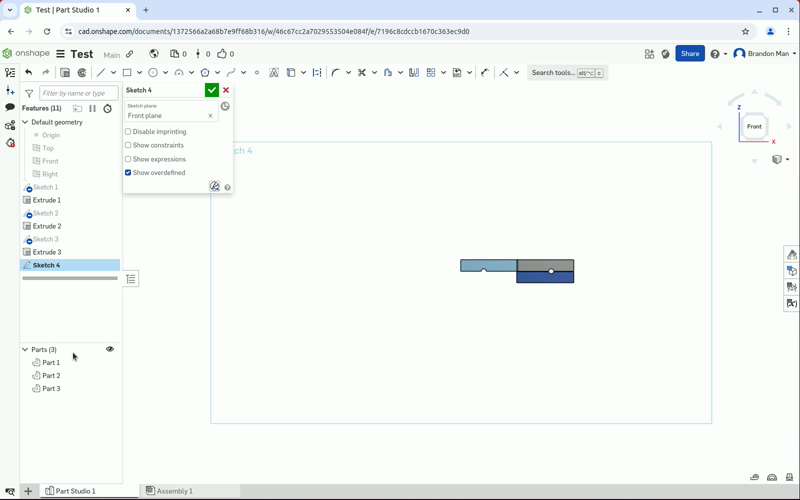
key(y)
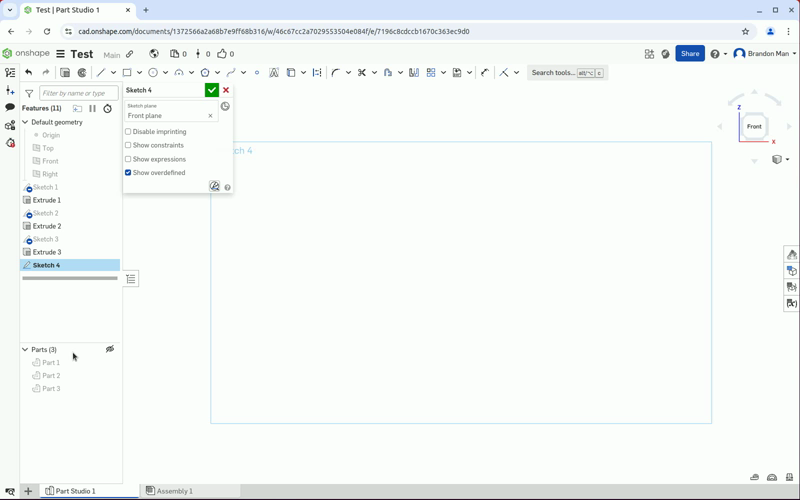
key(l)
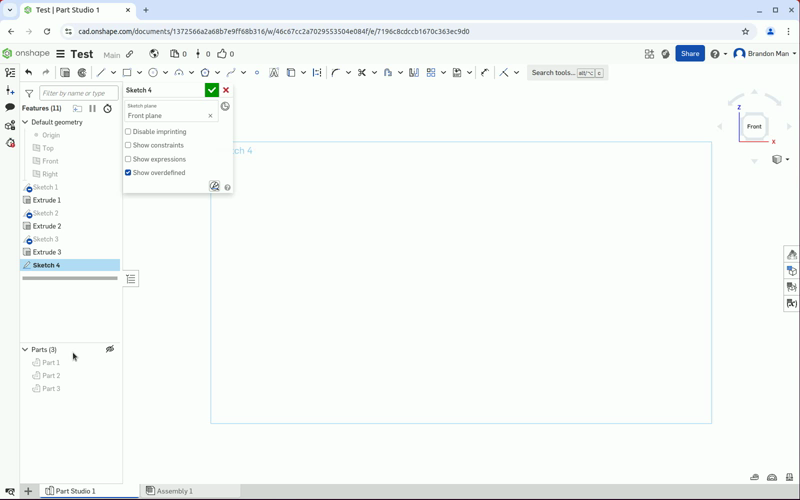
key_down(shift)
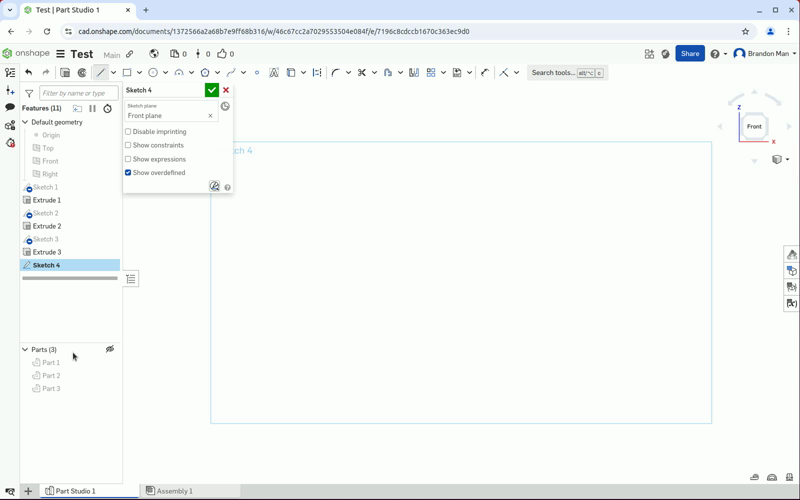
mouse_move(460, 282)
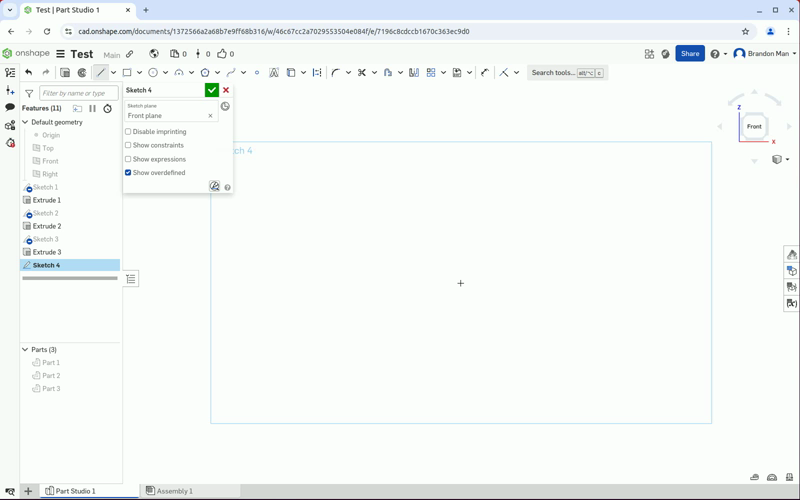
click(460, 282)
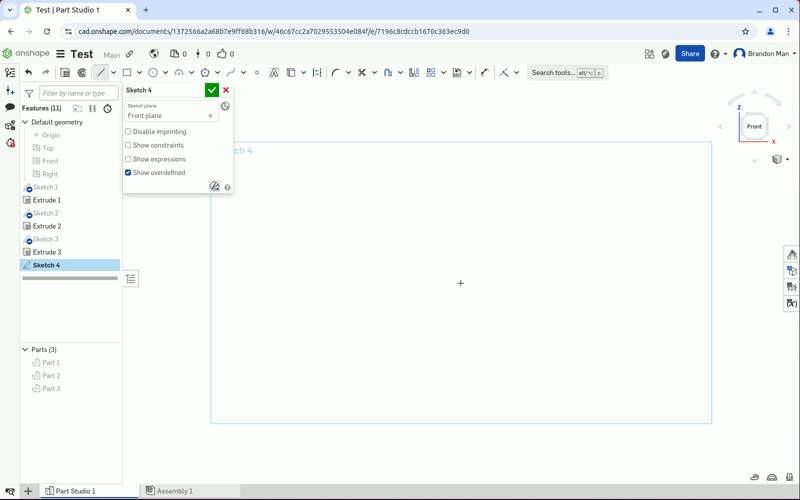
key_up(shift)
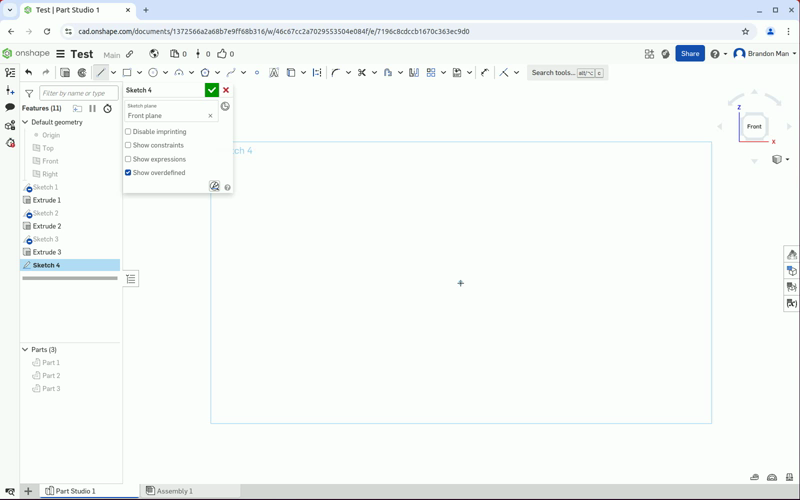
key_down(shift)
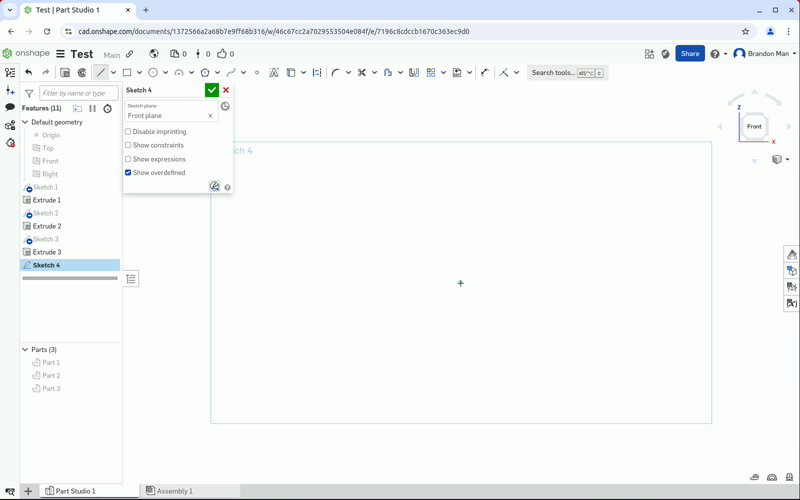
mouse_move(490, 282)
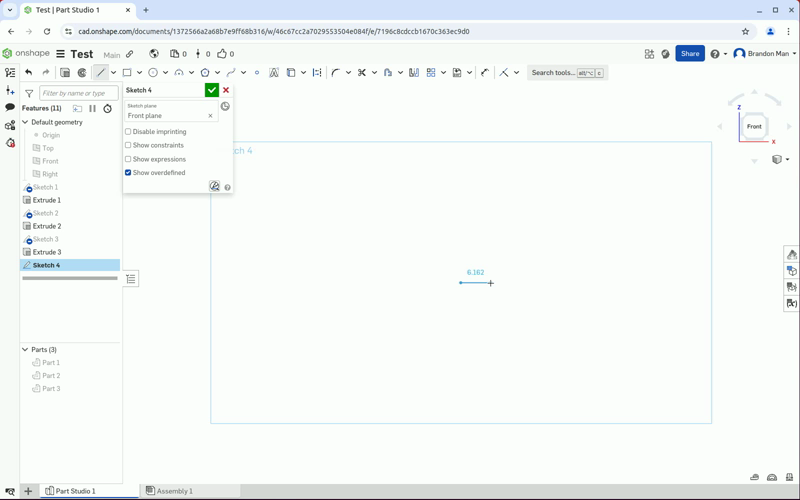
mouse_move(517, 282)
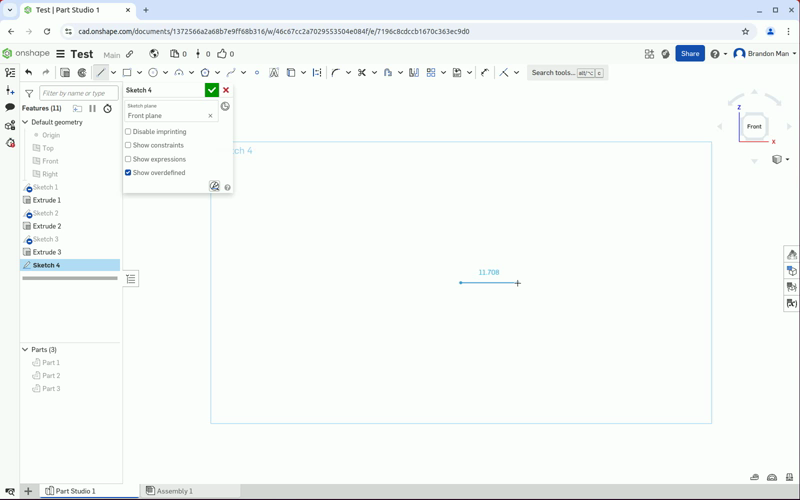
click(517, 282)
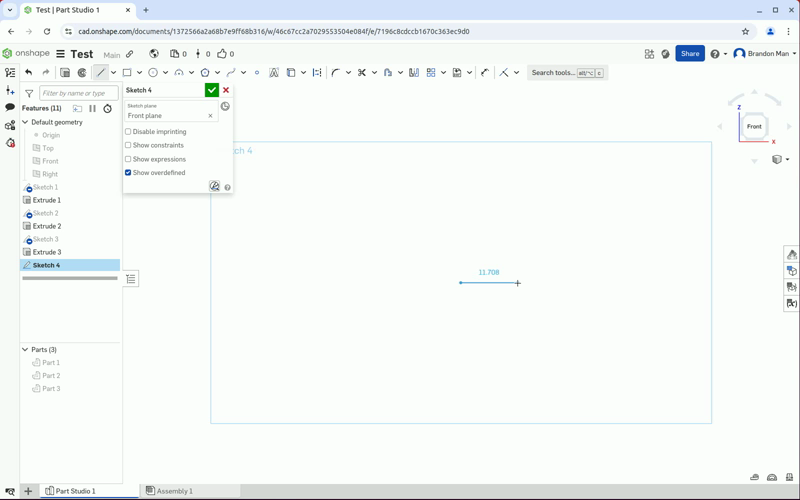
key_up(shift)
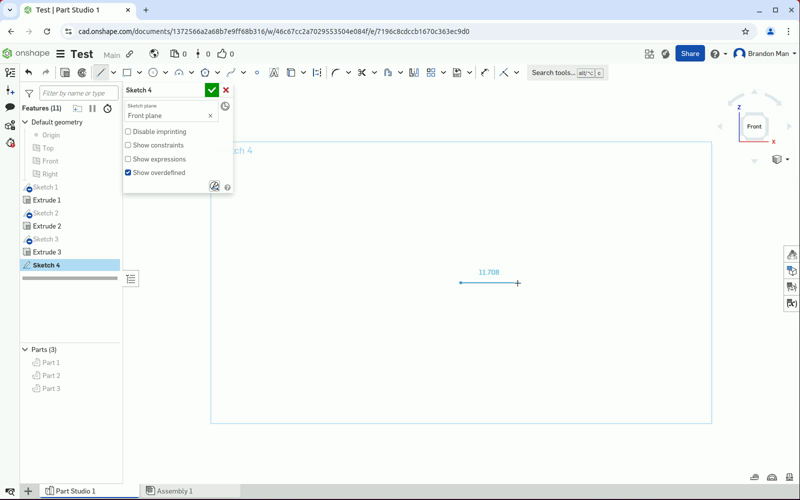
key_down(shift)
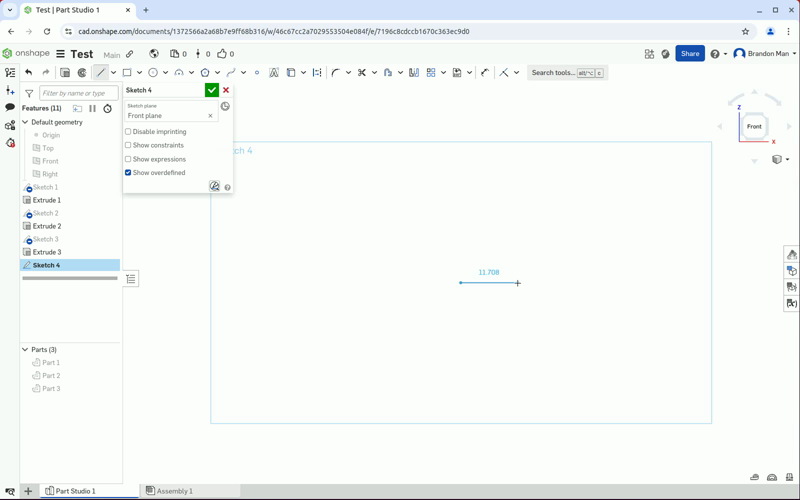
mouse_move(547, 282)
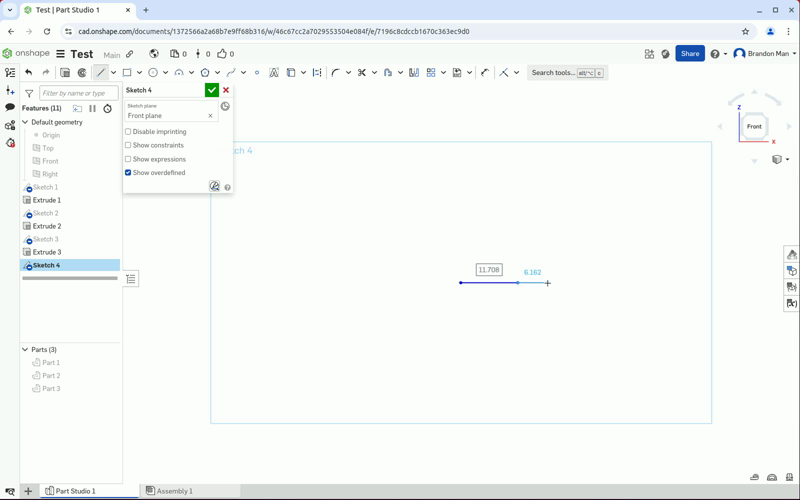
mouse_move(517, 271)
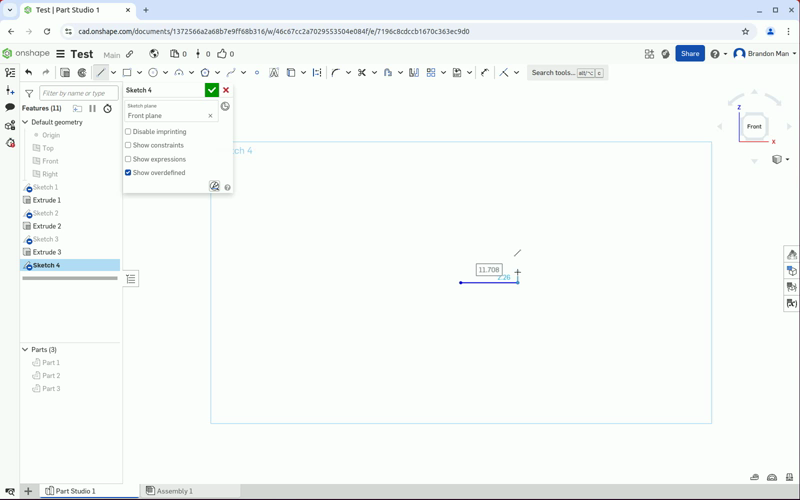
click(517, 271)
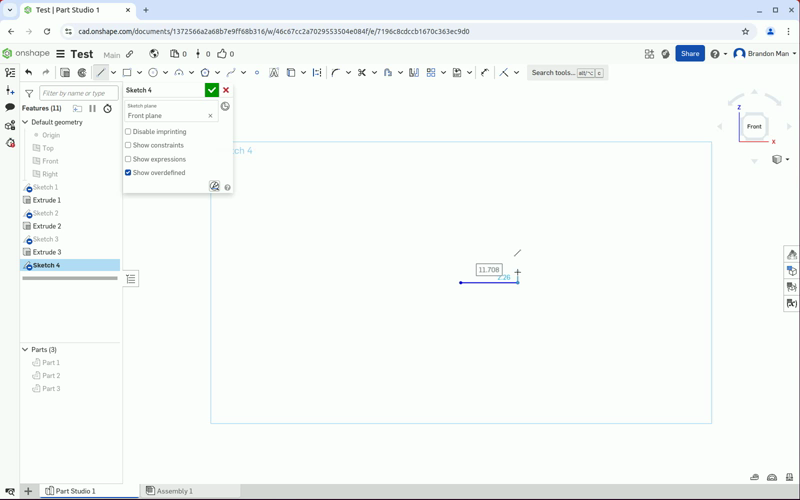
key_up(shift)
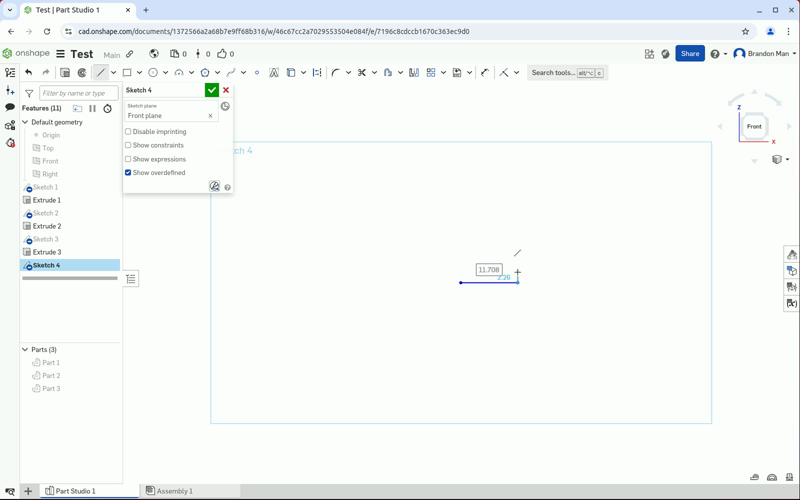
key_down(shift)
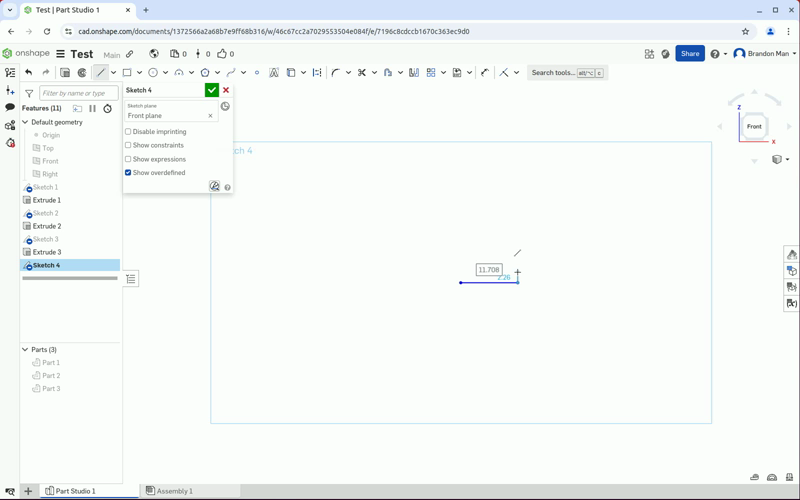
mouse_move(547, 271)
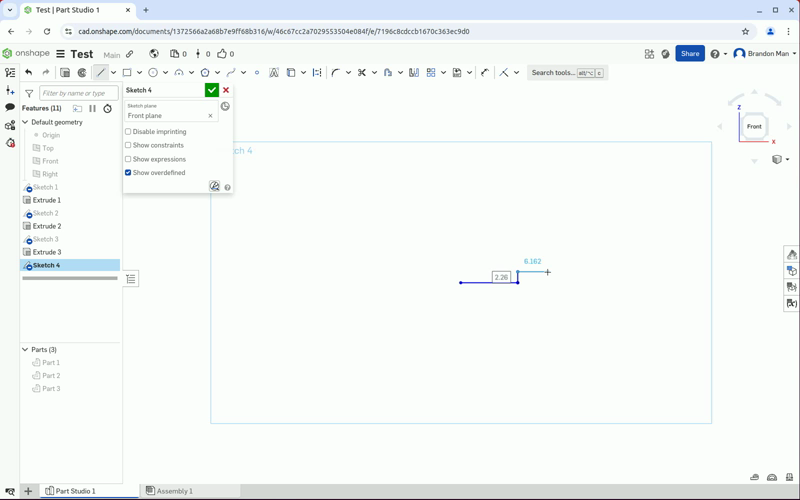
mouse_move(486, 271)
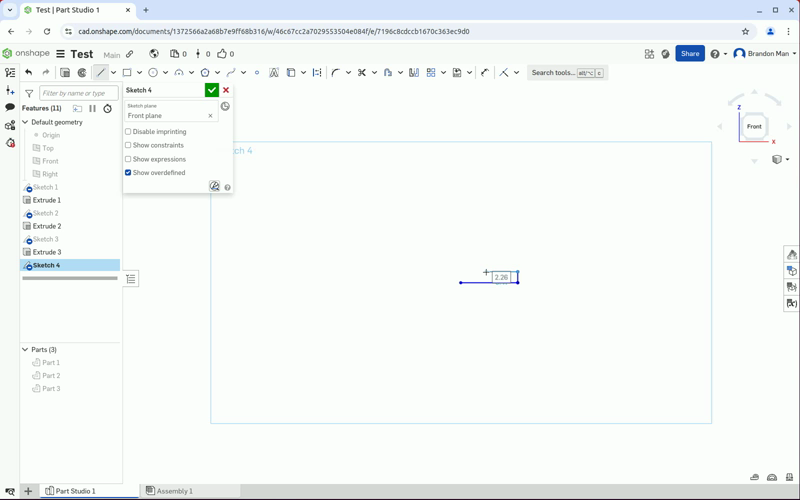
click(486, 271)
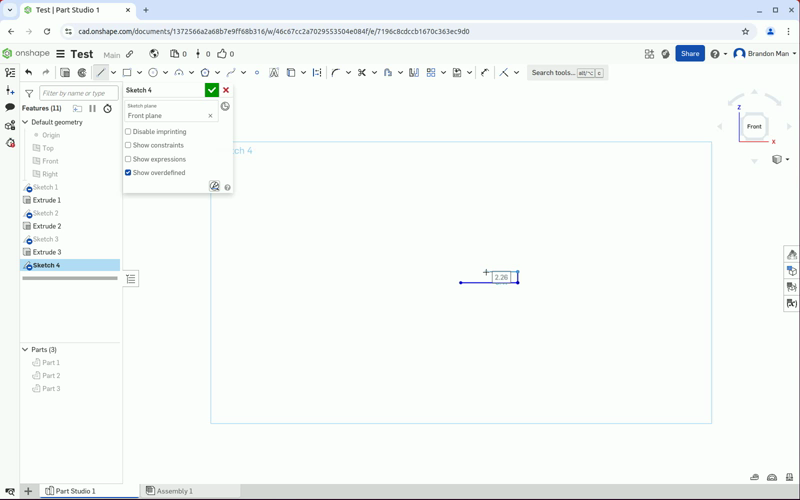
key_up(shift)
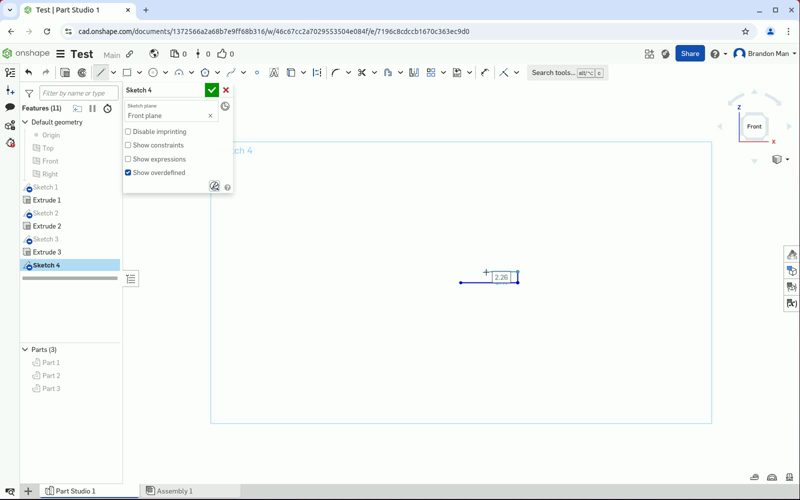
key(esc)
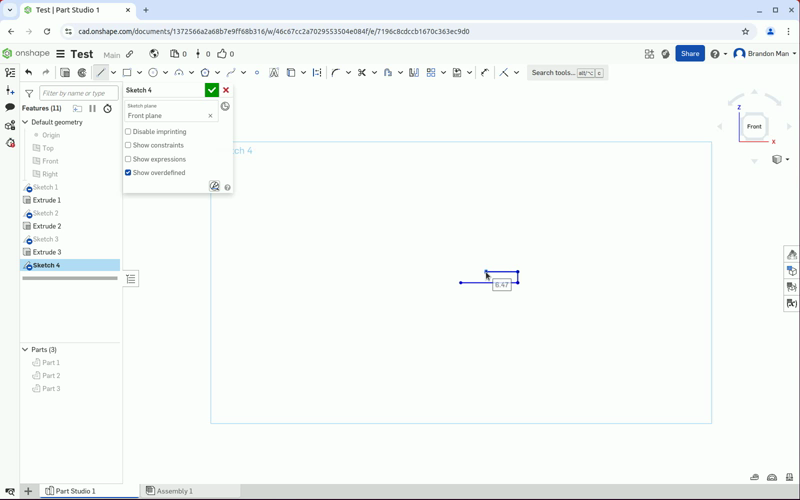
key(a)
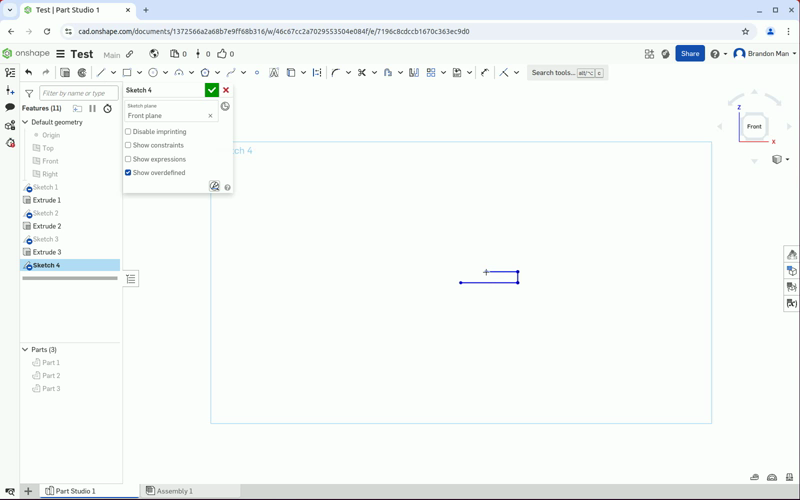
mouse_move(486, 271)
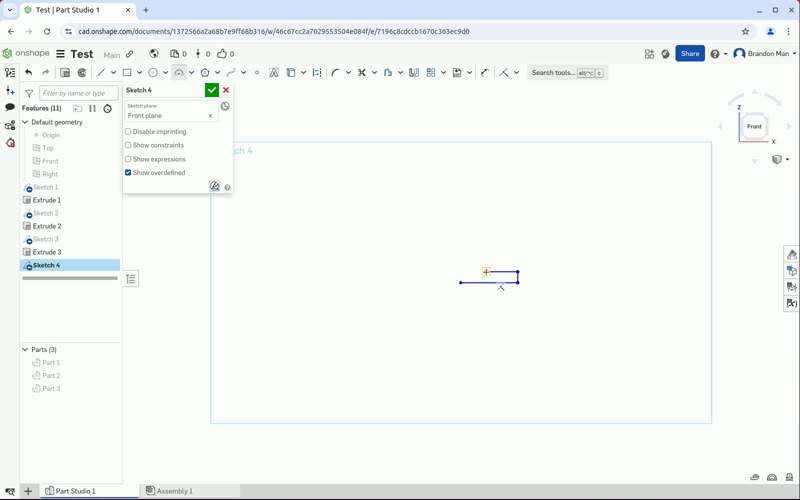
click(486, 271)
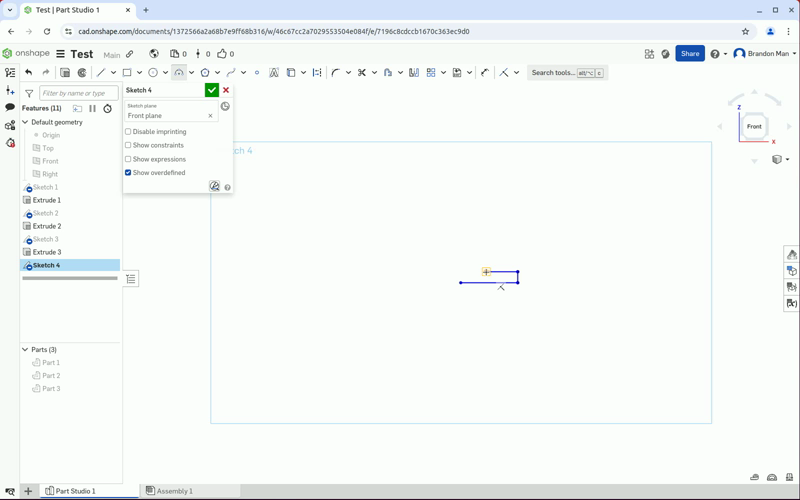
key_down(shift)
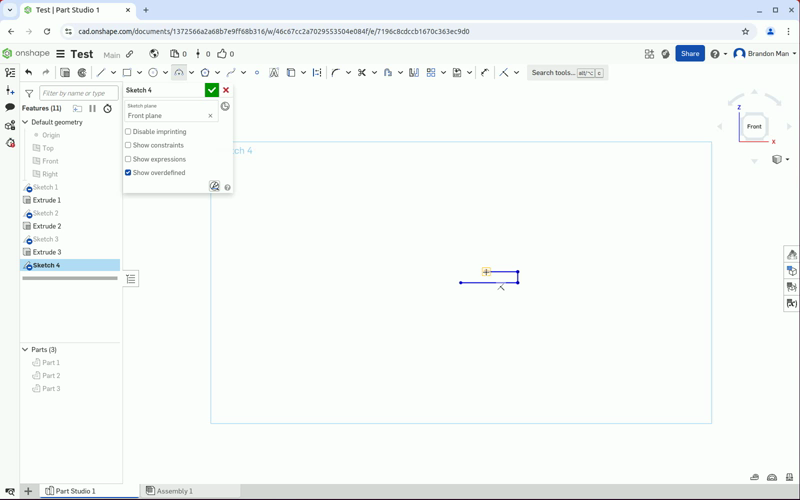
mouse_move(481, 271)
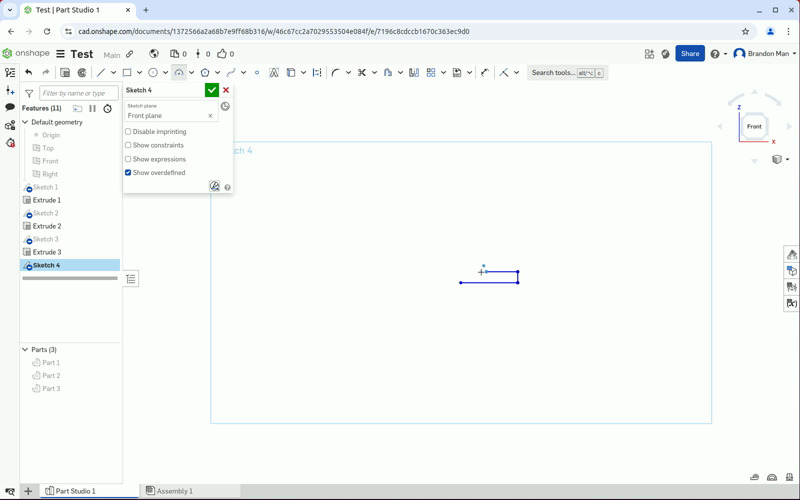
scroll(6)
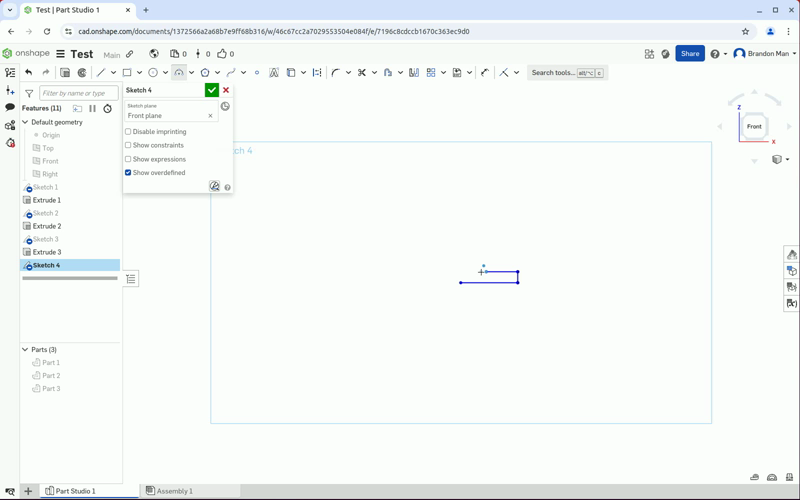
scroll(6)
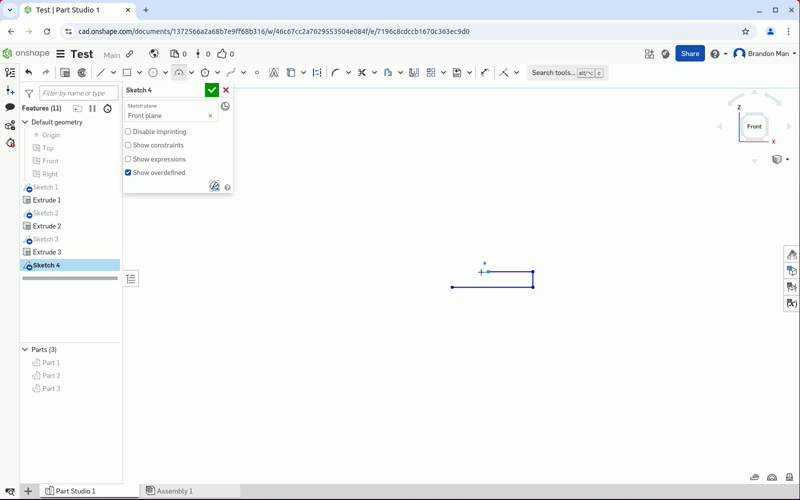
scroll(6)
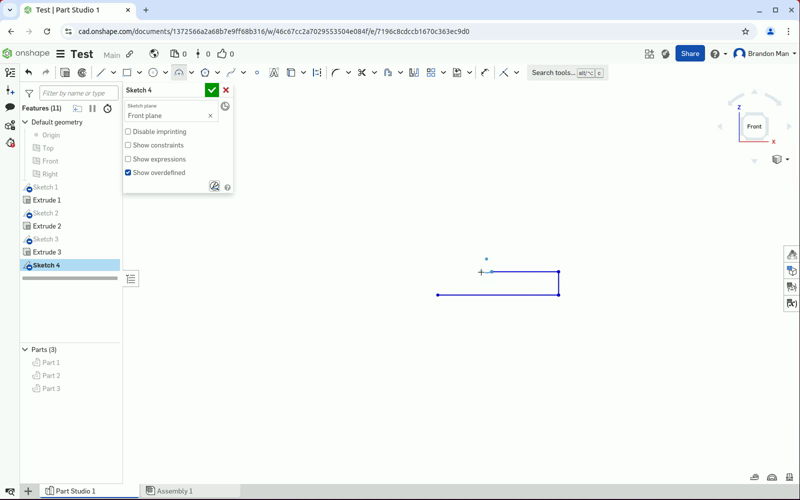
scroll(6)
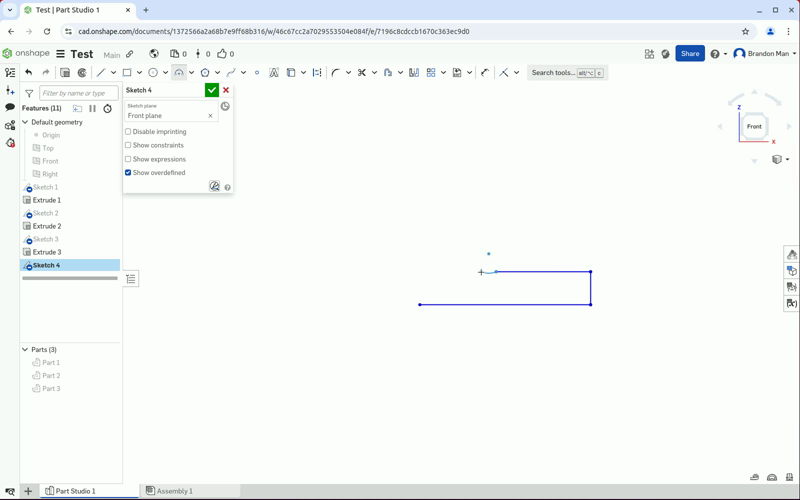
scroll(6)
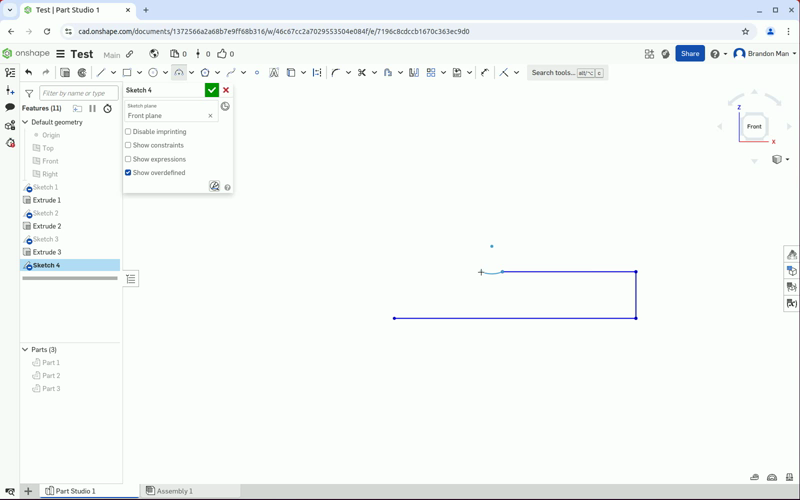
scroll(6)
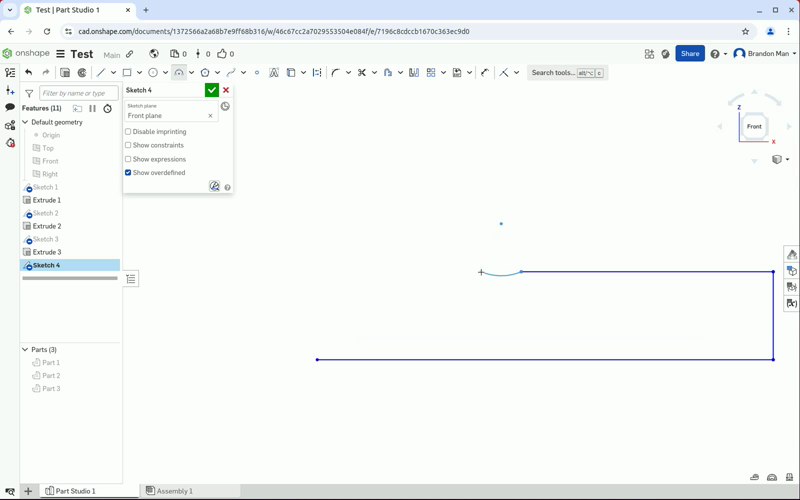
scroll(6)
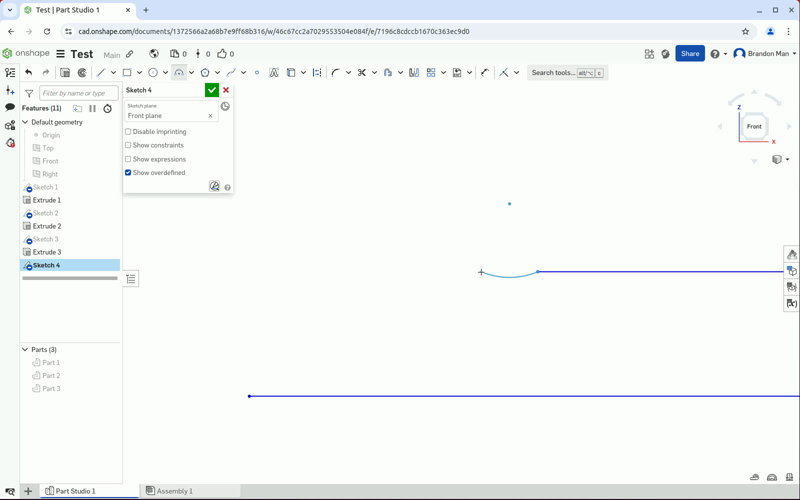
click(481, 271)
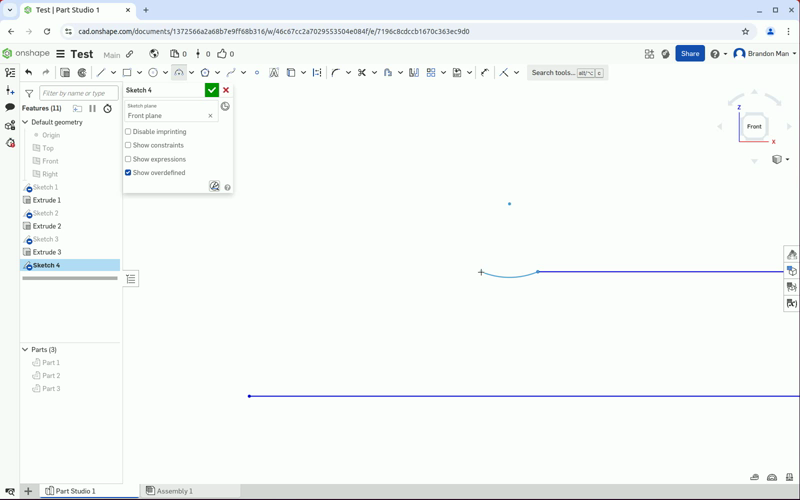
scroll(-6)
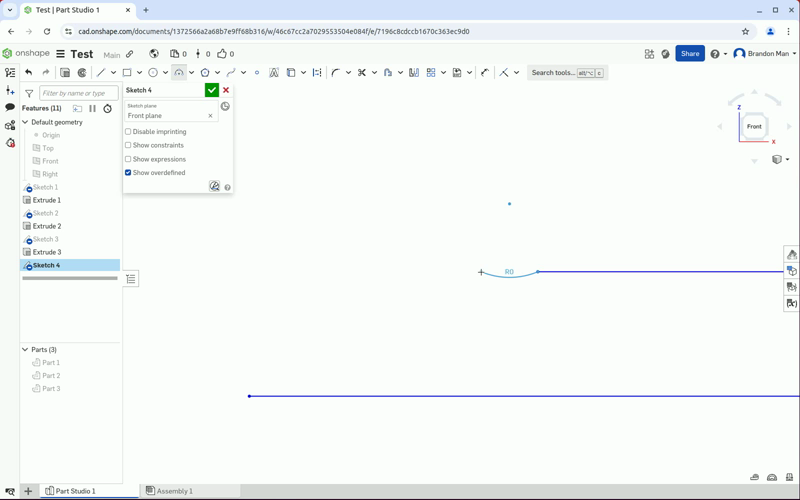
scroll(-6)
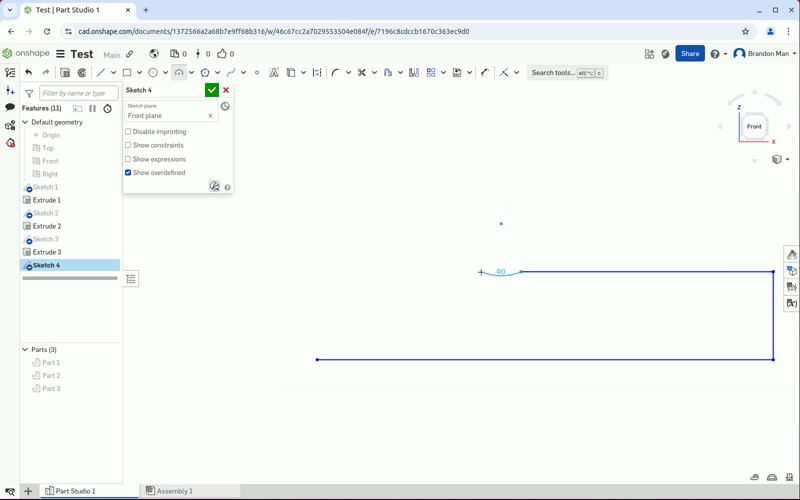
scroll(-6)
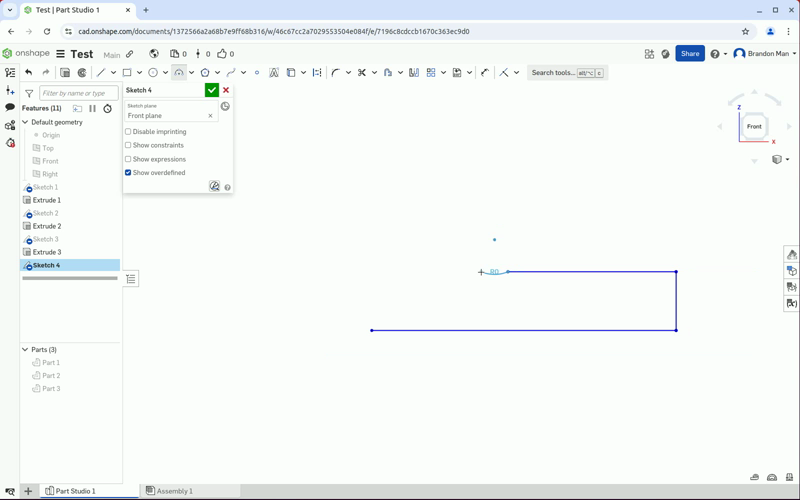
scroll(-6)
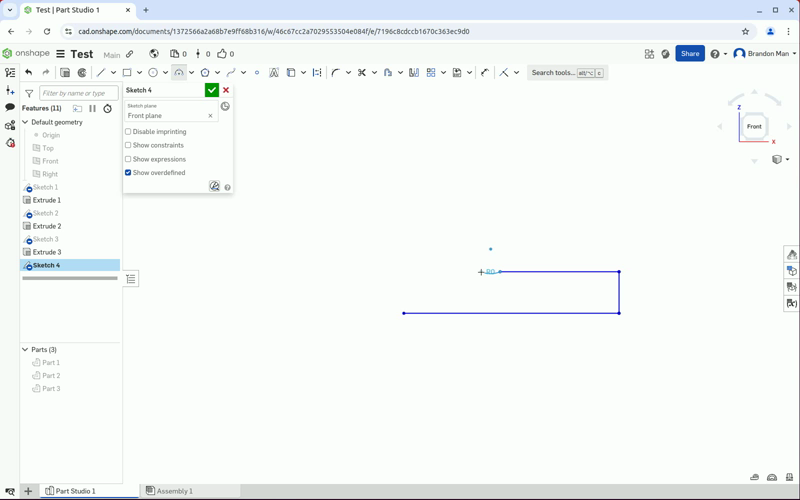
scroll(-6)
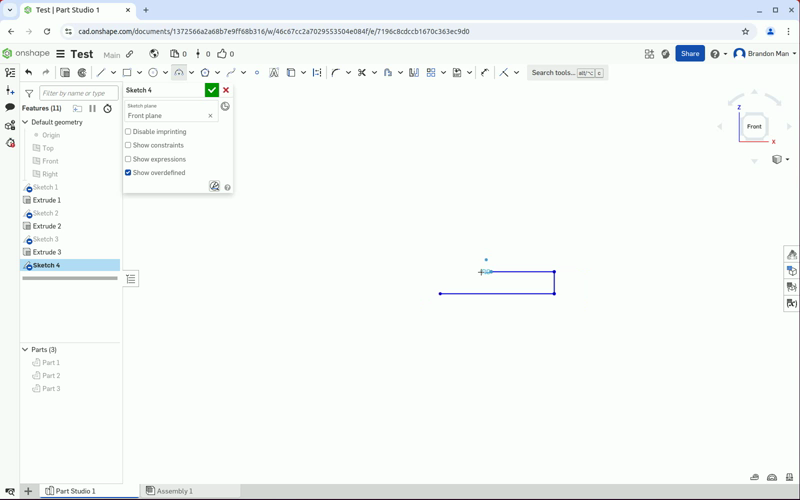
scroll(-6)
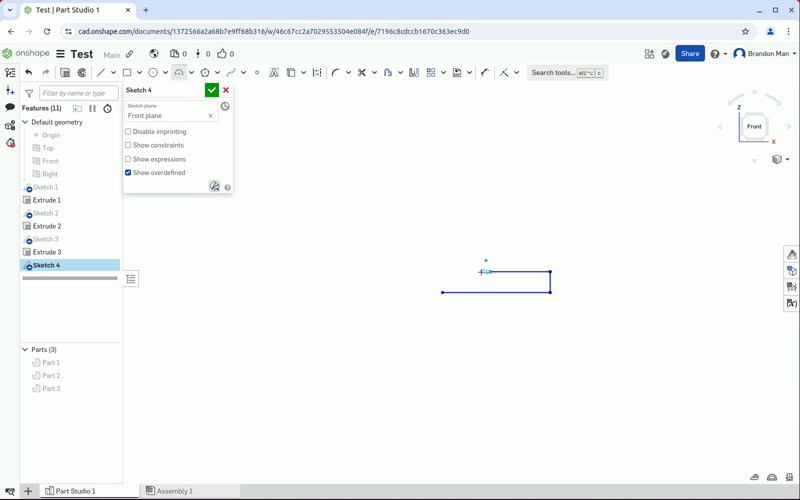
scroll(-6)
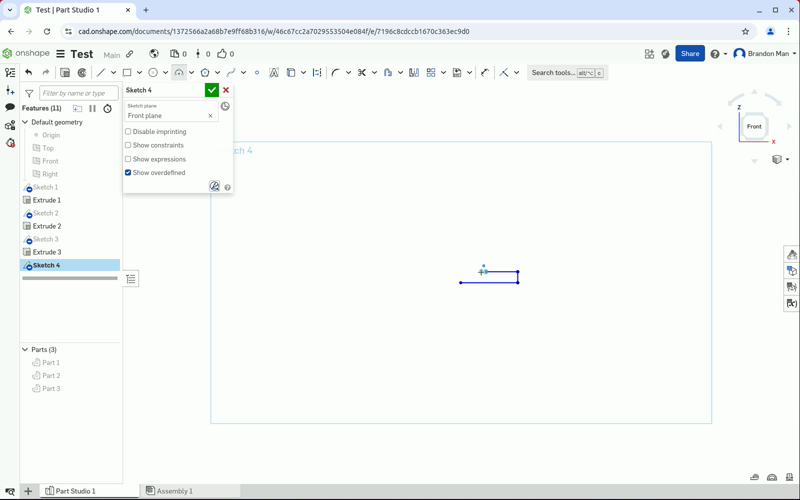
mouse_move(483, 273)
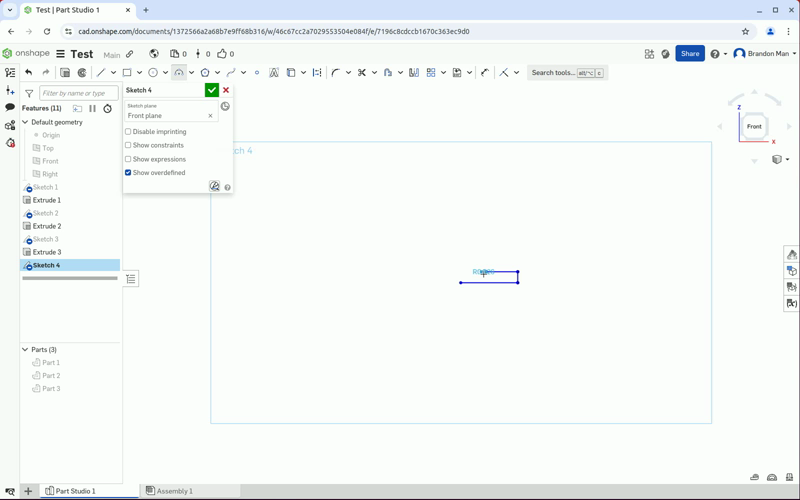
scroll(6)
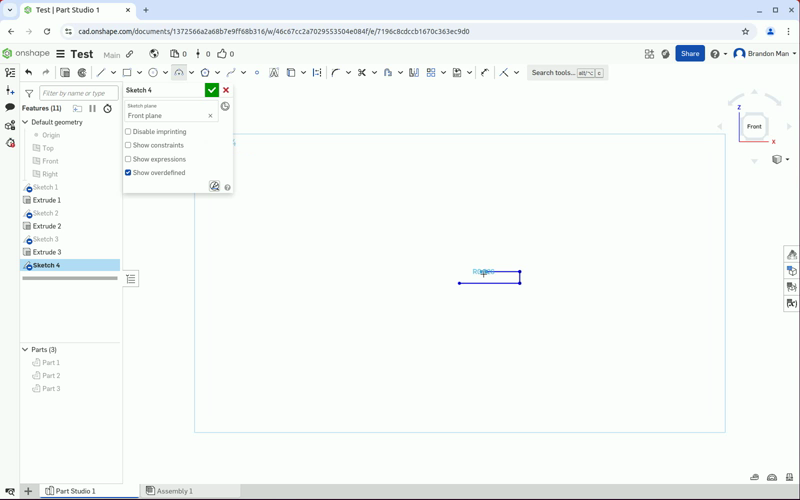
scroll(6)
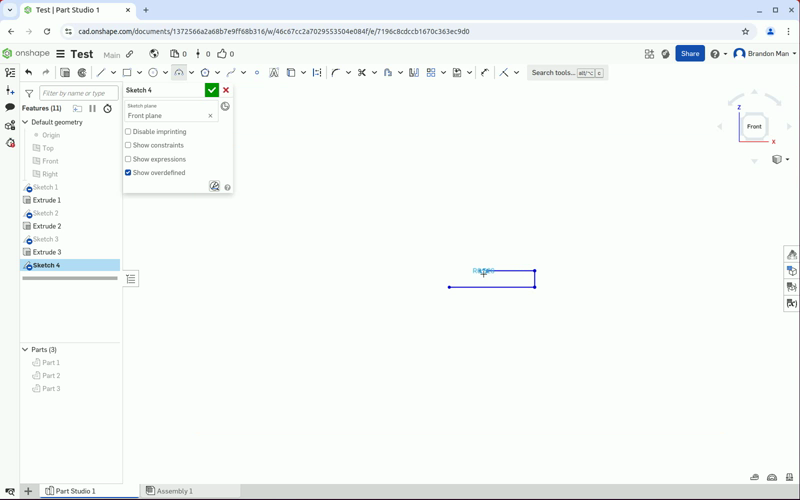
scroll(6)
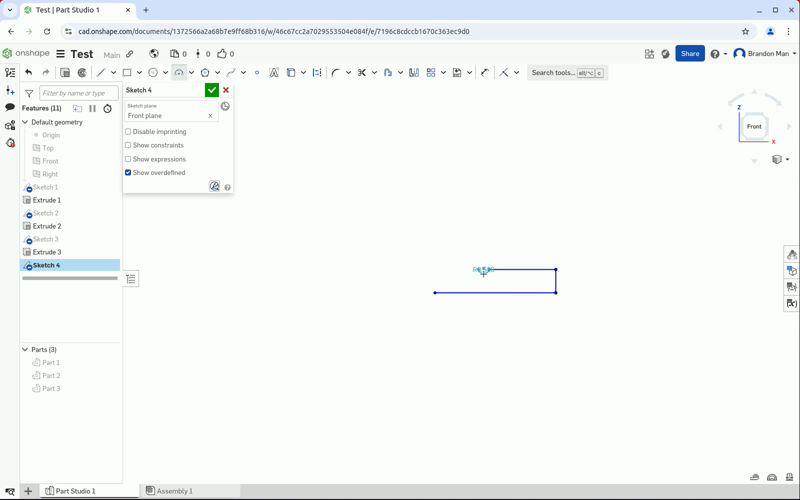
scroll(6)
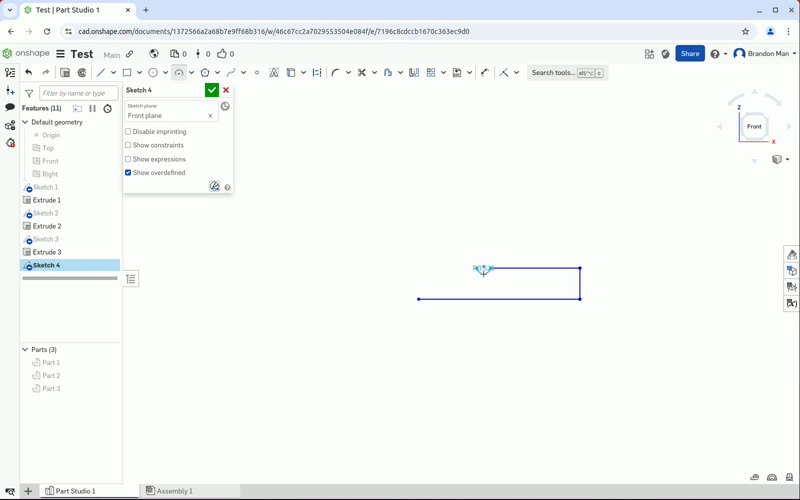
scroll(6)
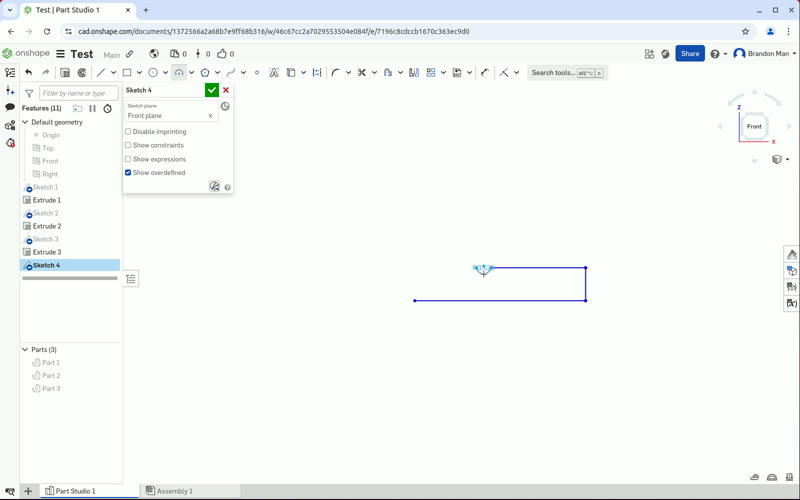
scroll(6)
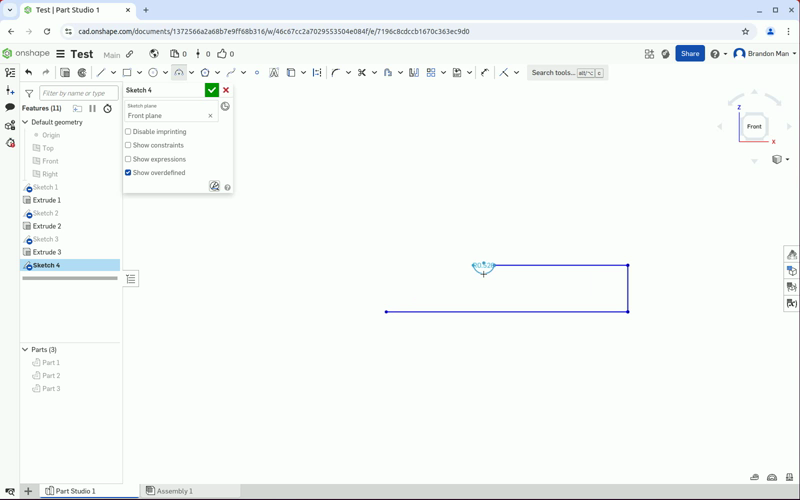
scroll(6)
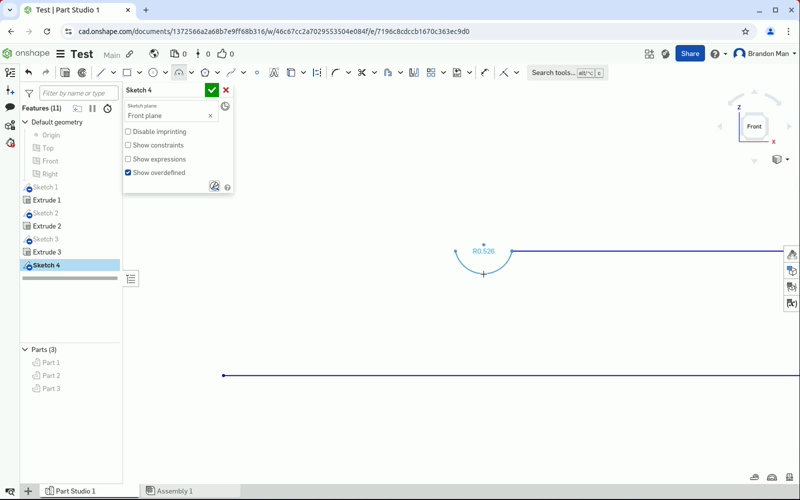
click(483, 273)
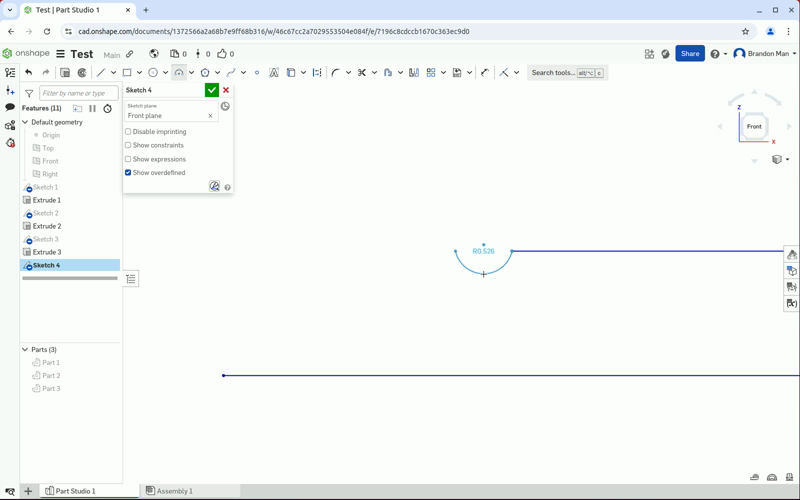
scroll(-6)
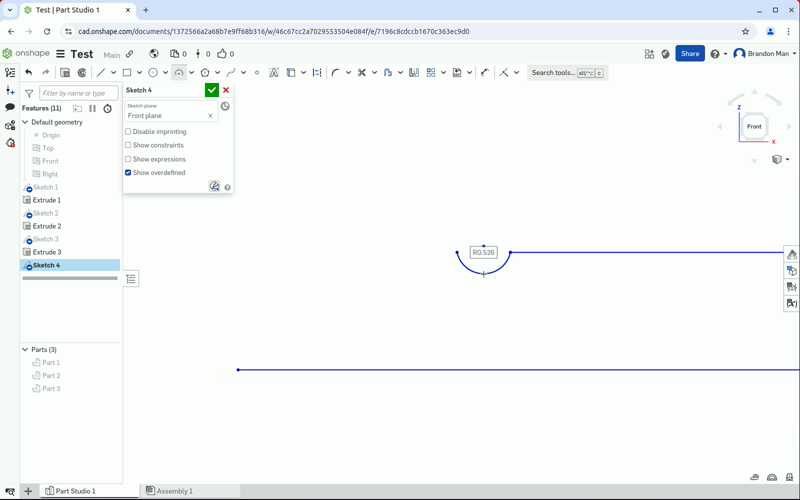
scroll(-6)
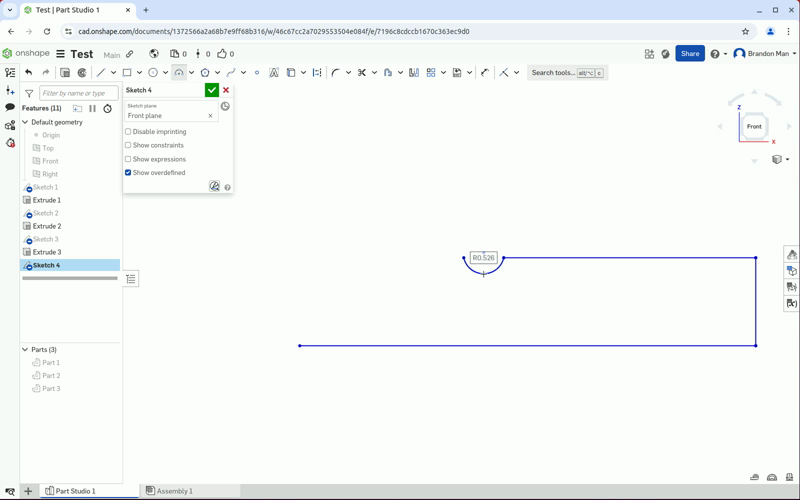
scroll(-6)
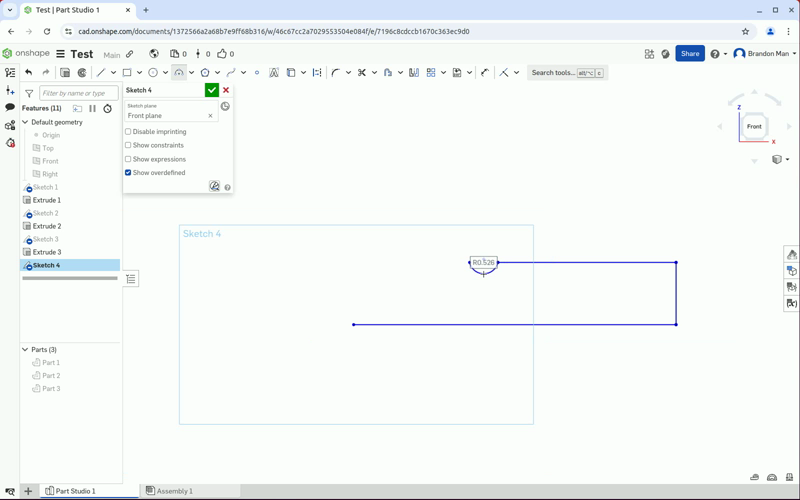
scroll(-6)
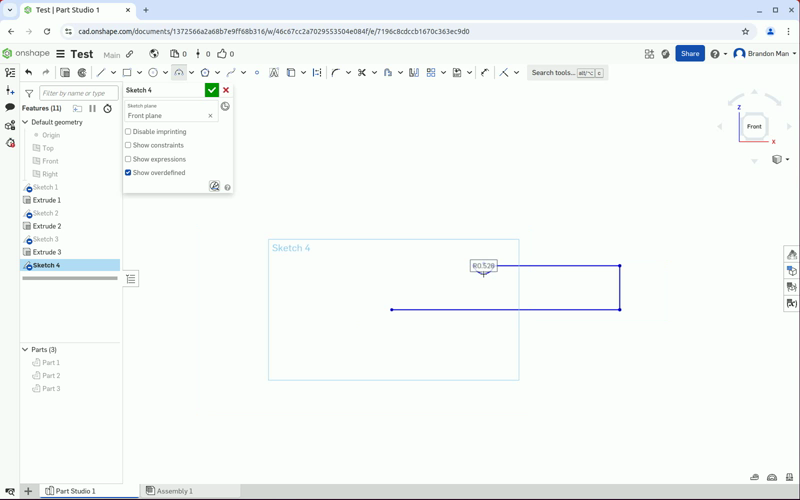
scroll(-6)
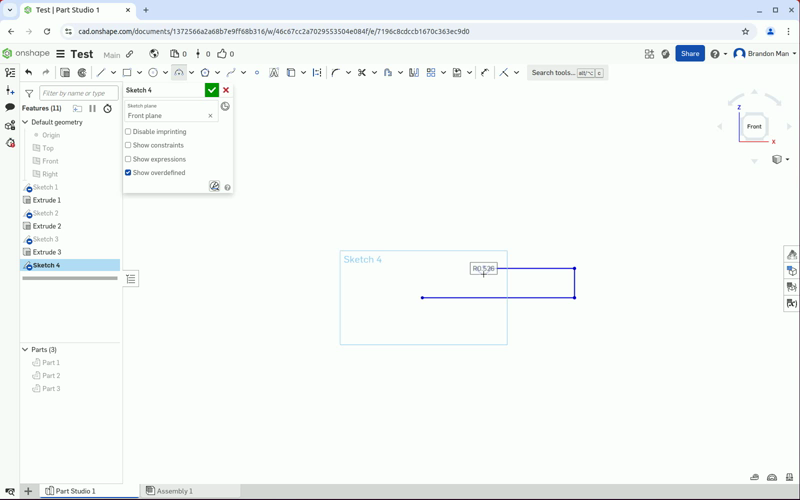
scroll(-6)
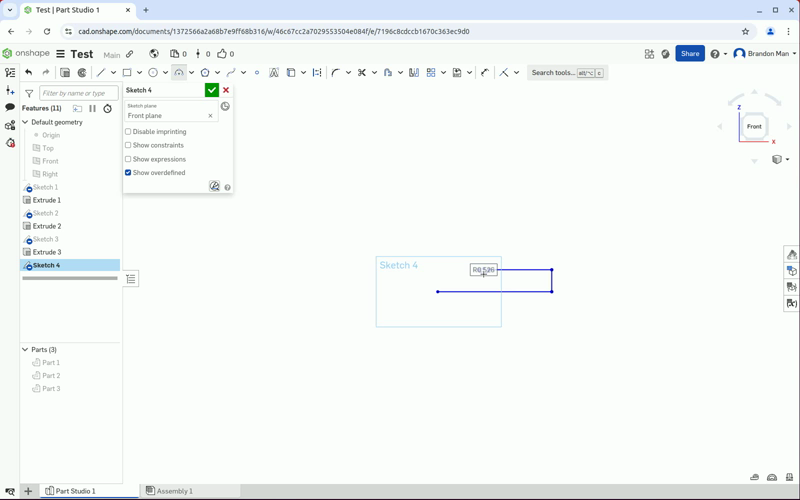
scroll(-6)
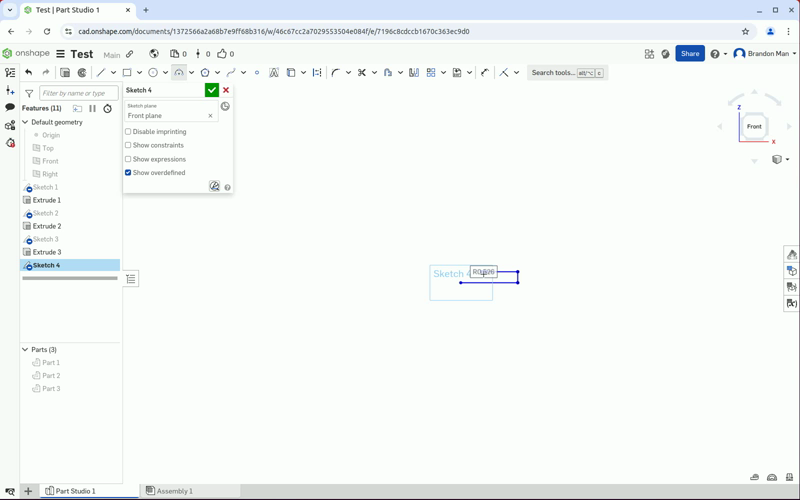
key_up(shift)
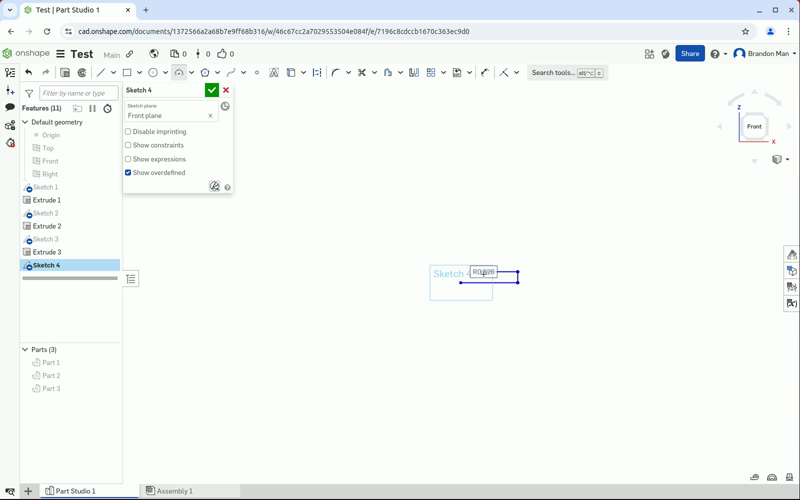
key(esc)
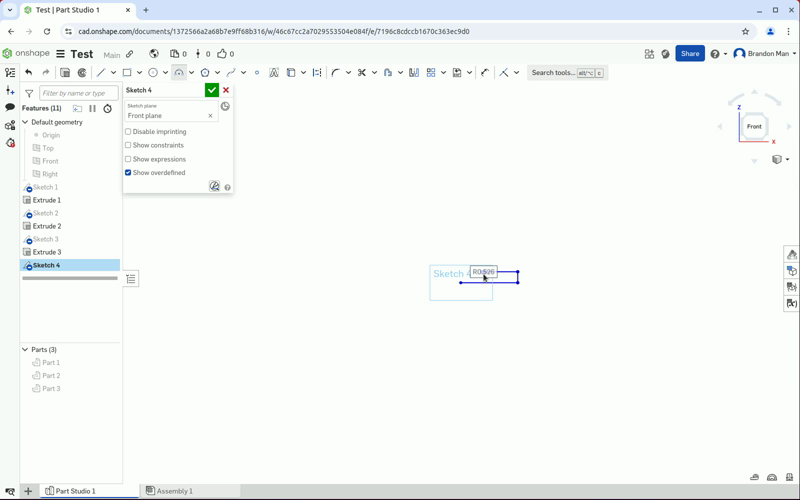
key(l)
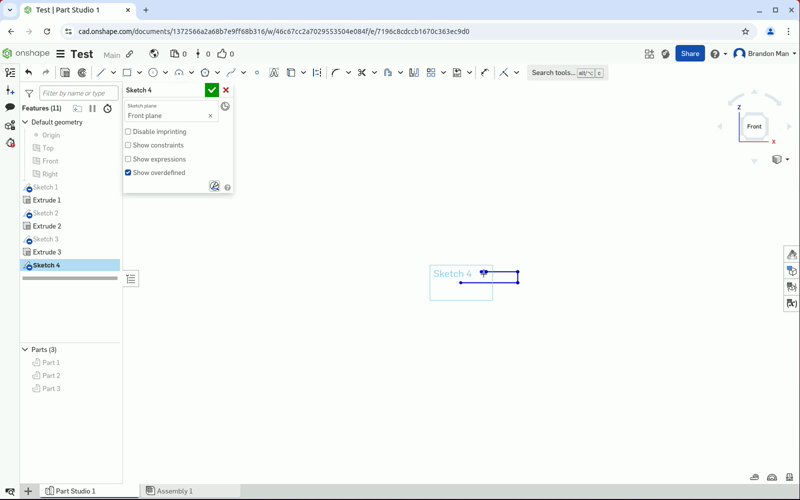
mouse_move(481, 271)
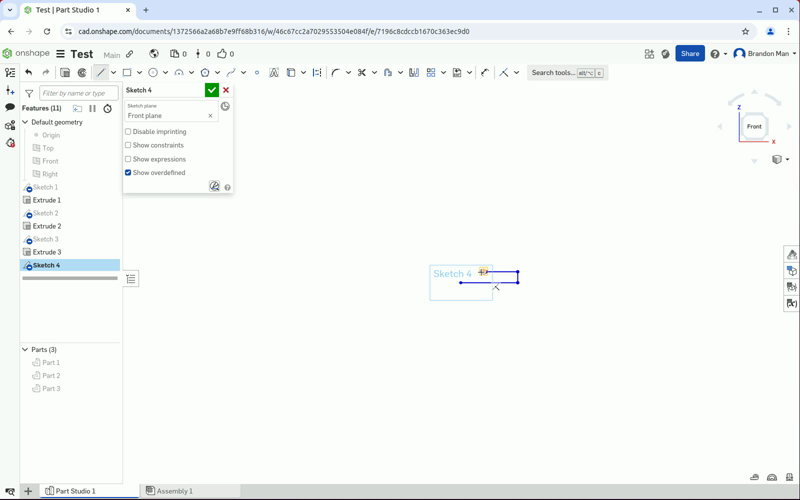
scroll(6)
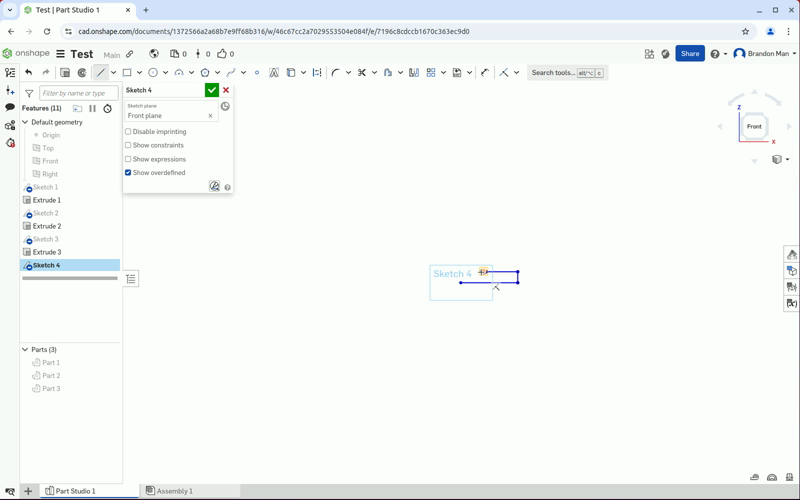
scroll(6)
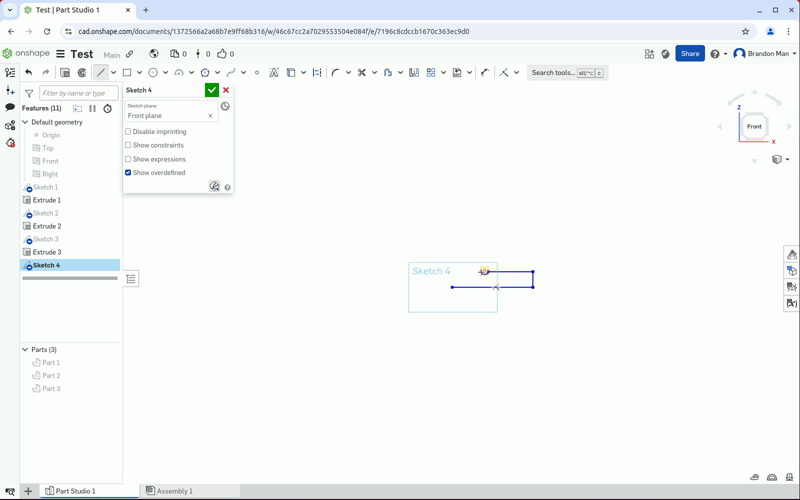
scroll(6)
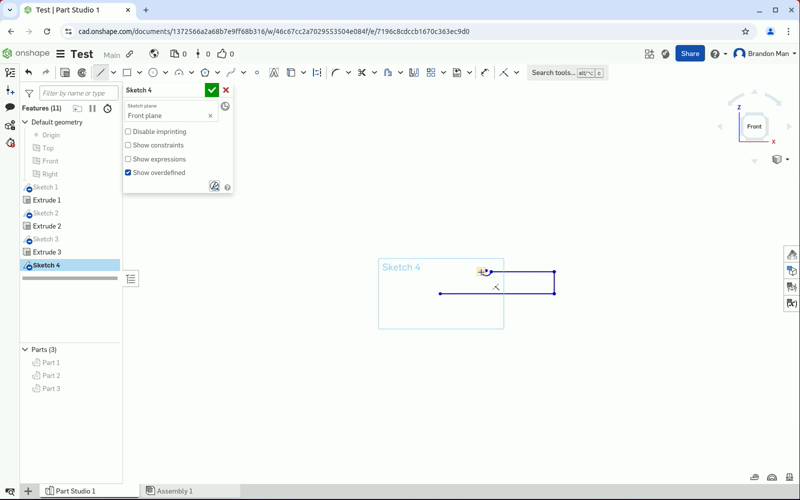
scroll(6)
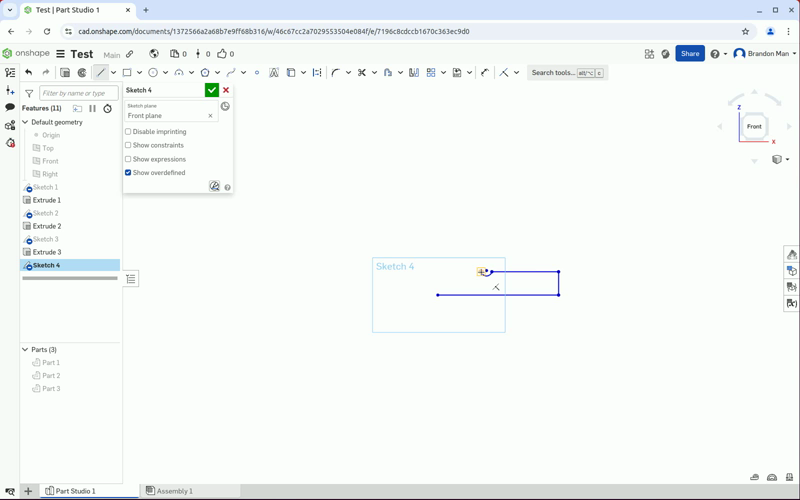
scroll(6)
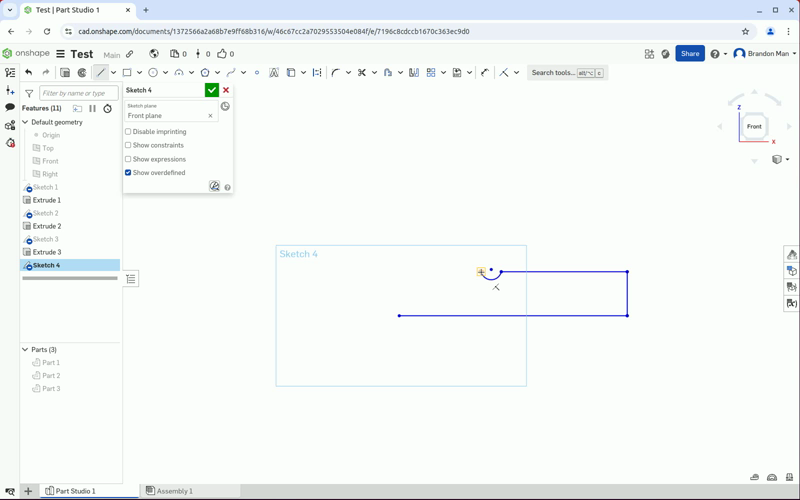
scroll(6)
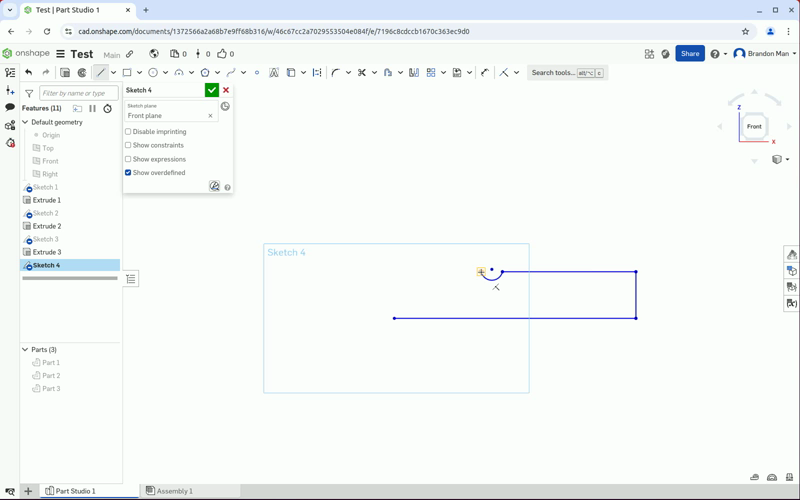
scroll(6)
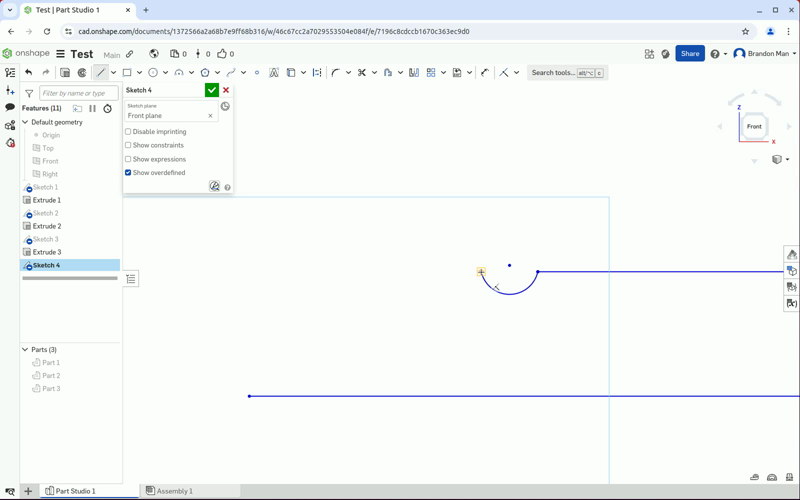
click(481, 271)
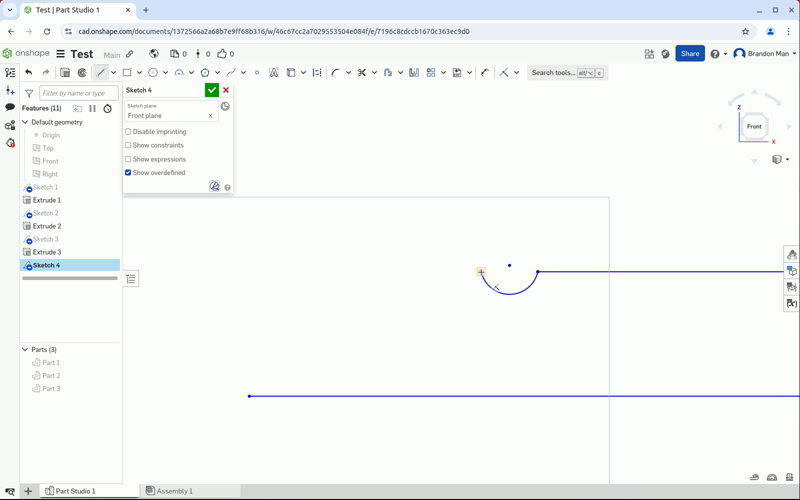
scroll(-6)
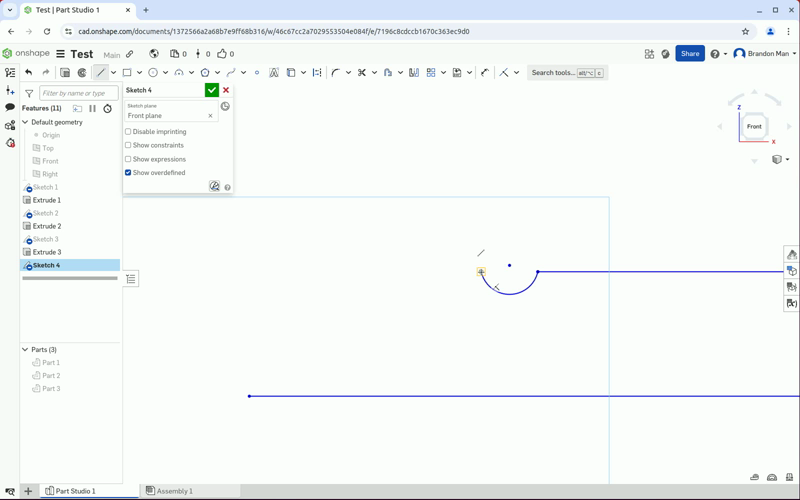
scroll(-6)
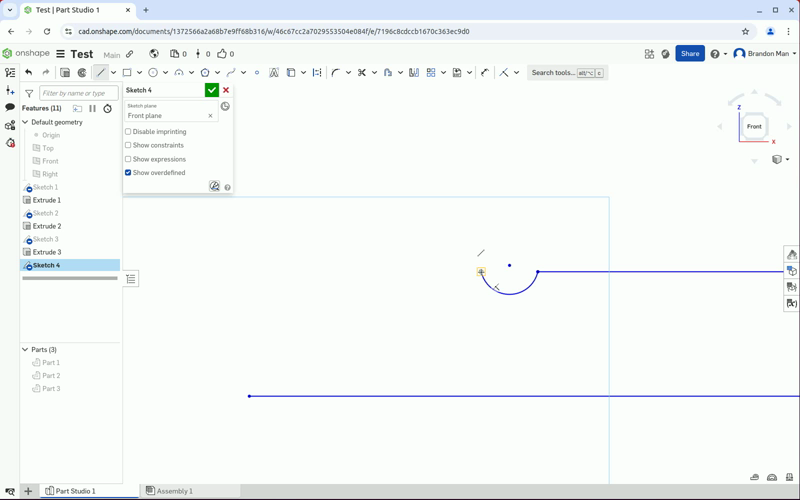
scroll(-6)
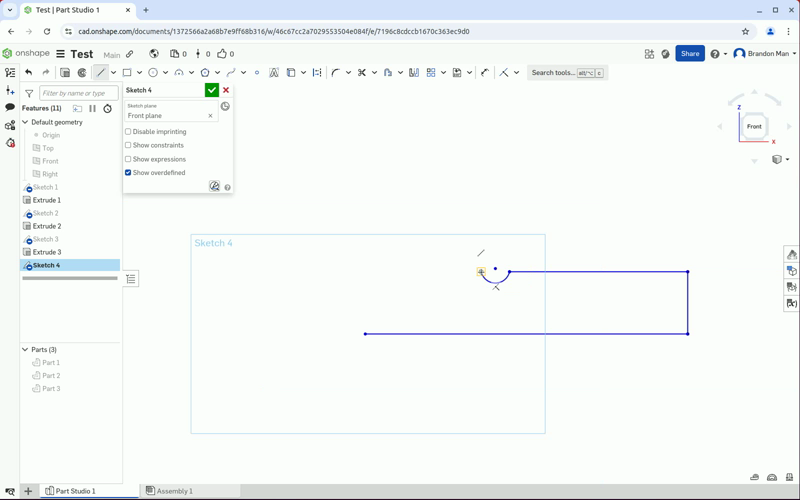
scroll(-6)
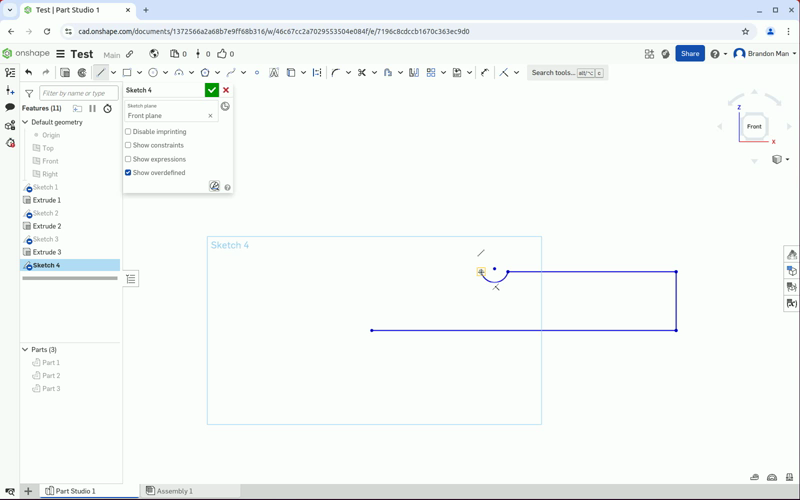
scroll(-6)
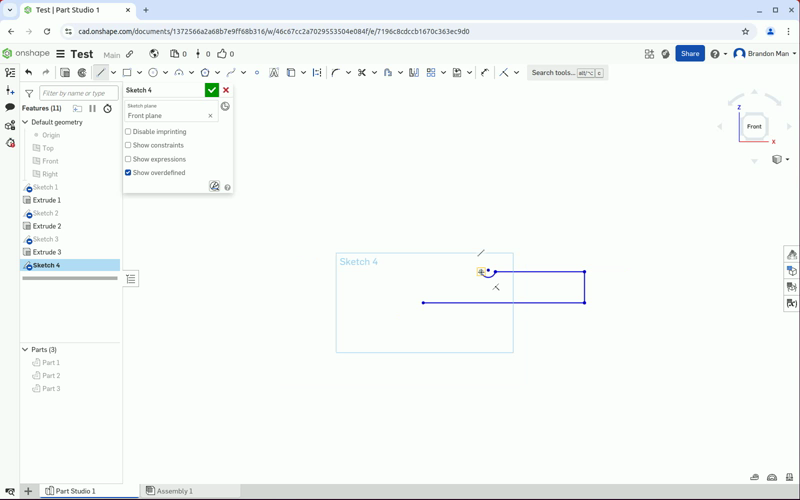
scroll(-6)
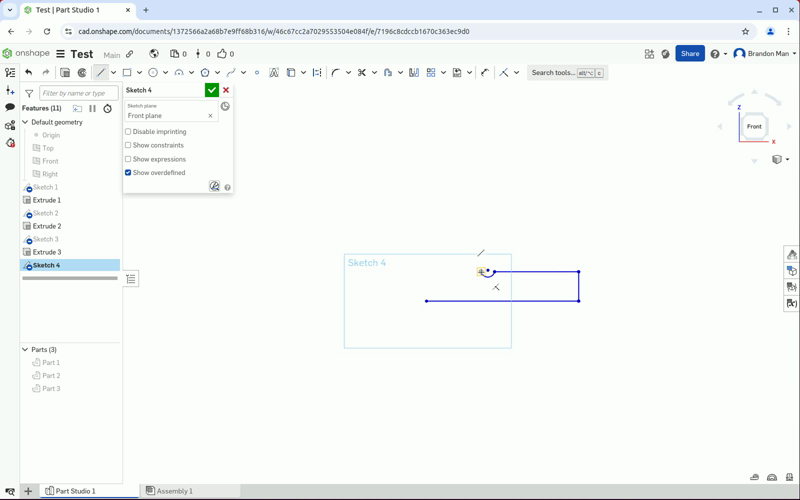
scroll(-6)
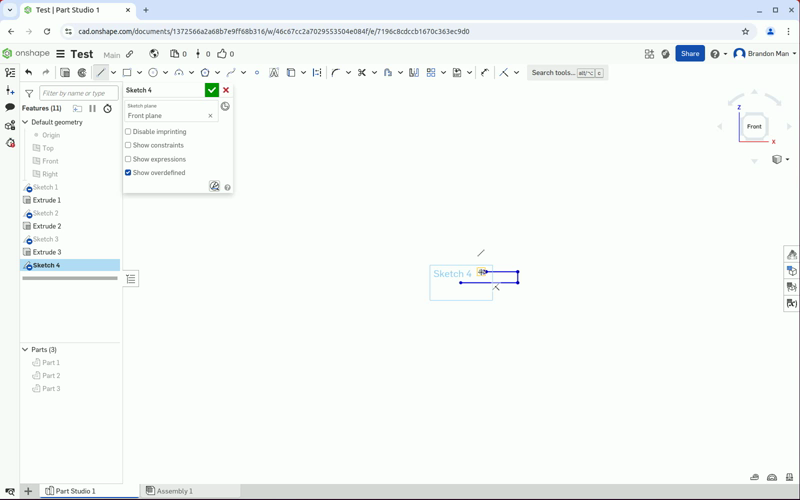
key_down(shift)
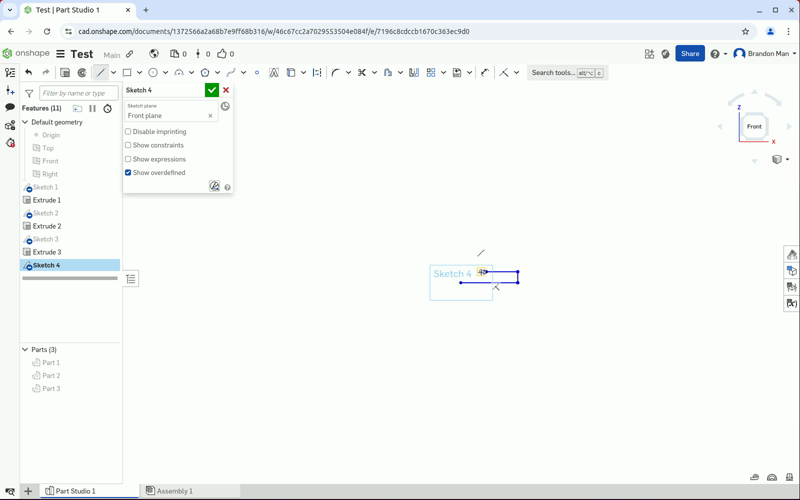
mouse_move(511, 271)
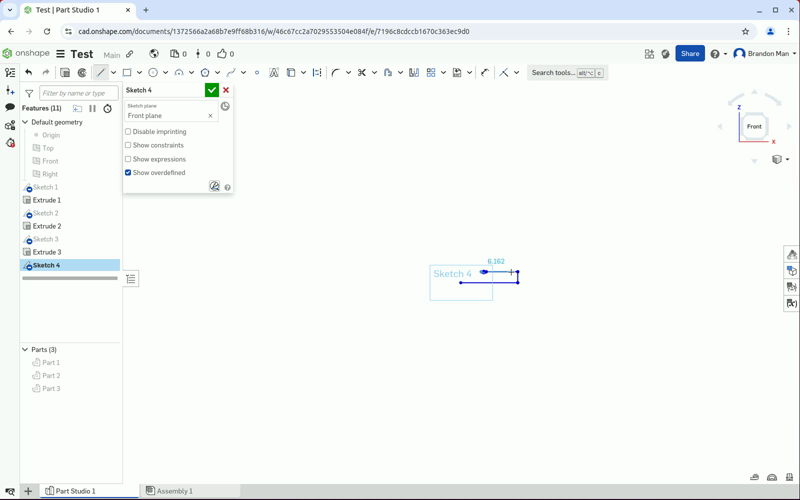
mouse_move(460, 271)
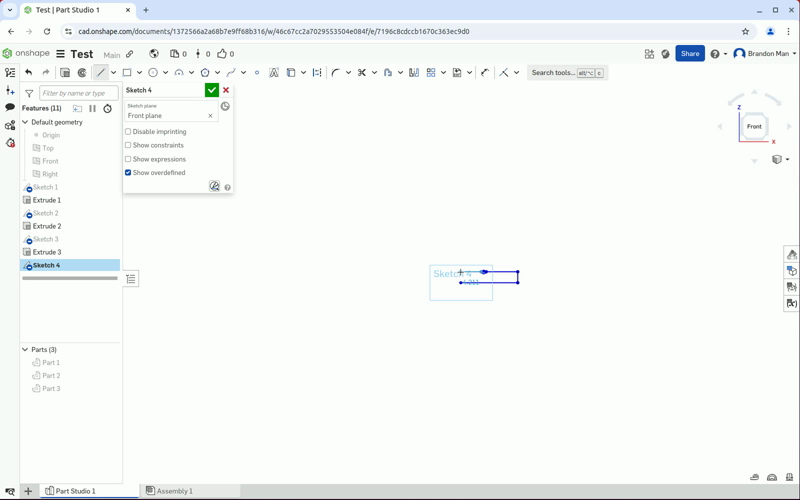
click(460, 271)
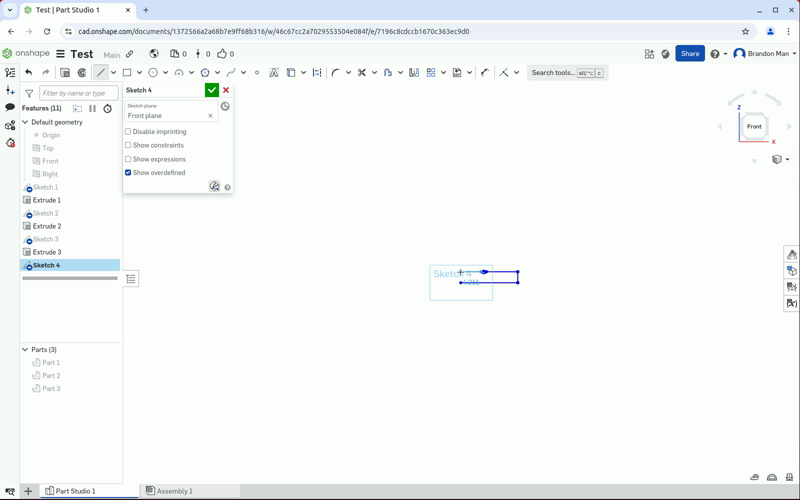
key_up(shift)
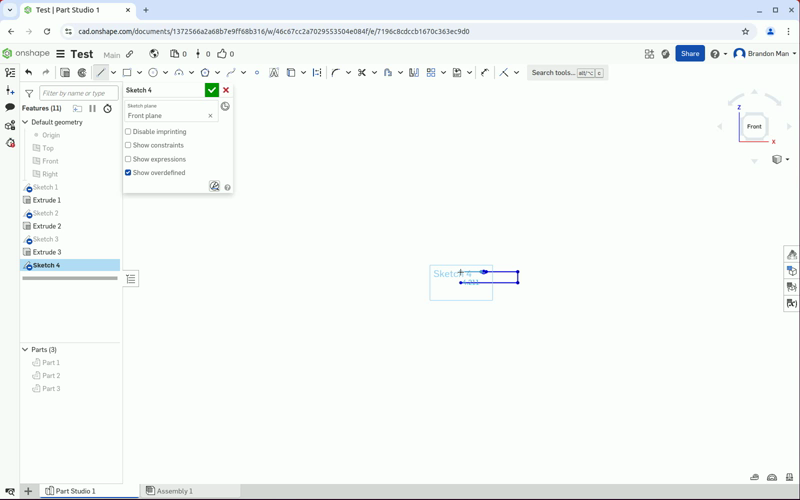
mouse_move(490, 271)
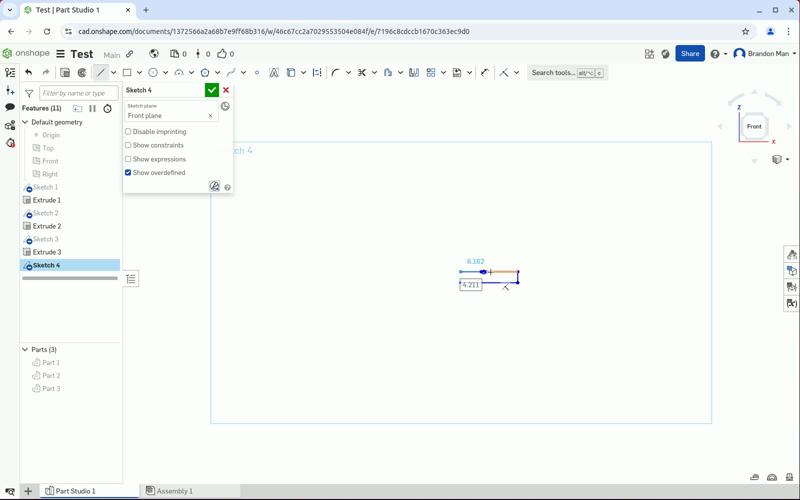
key_down(shift)
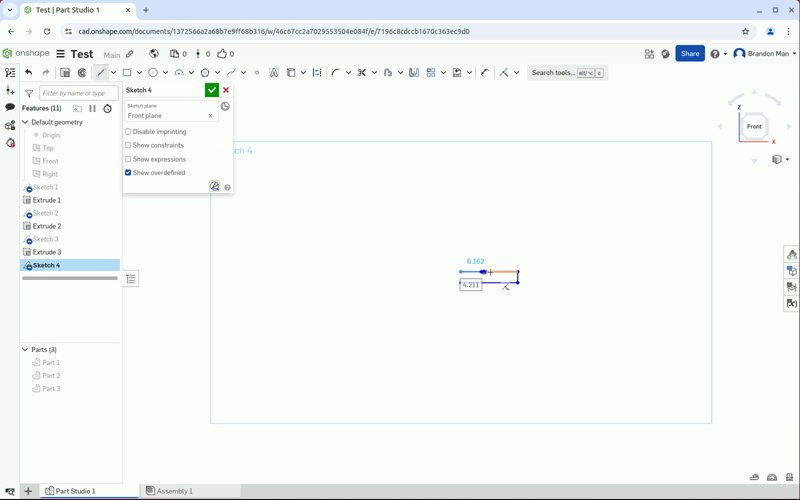
mouse_move(460, 282)
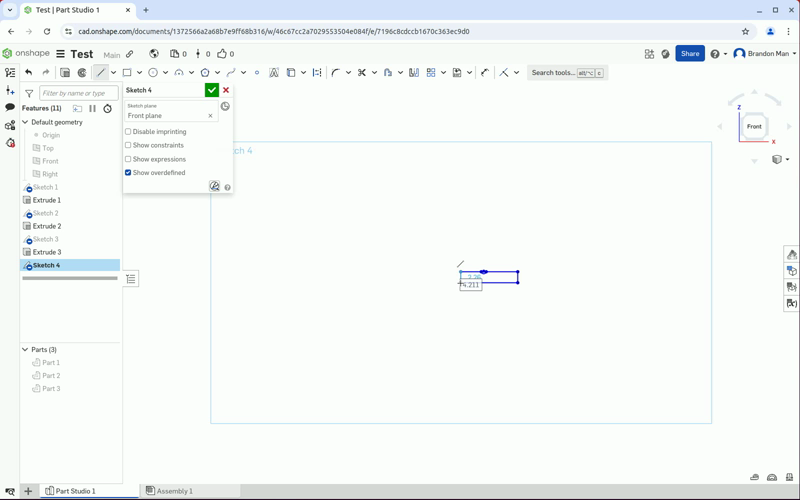
key_up(shift)
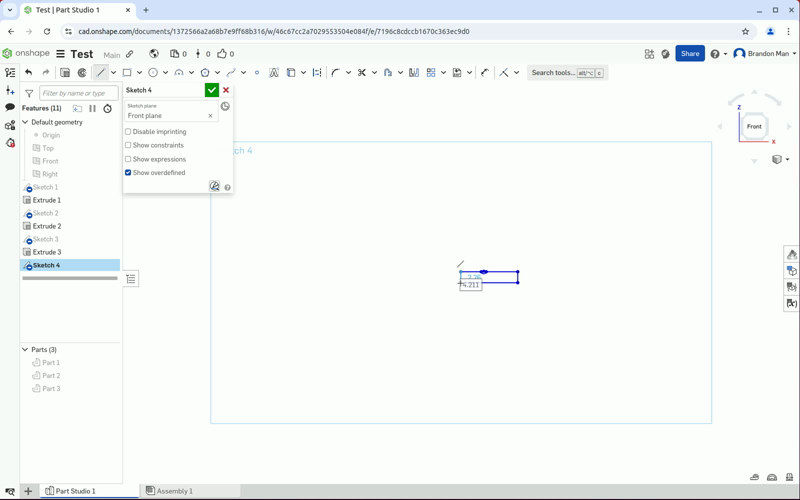
click(460, 282)
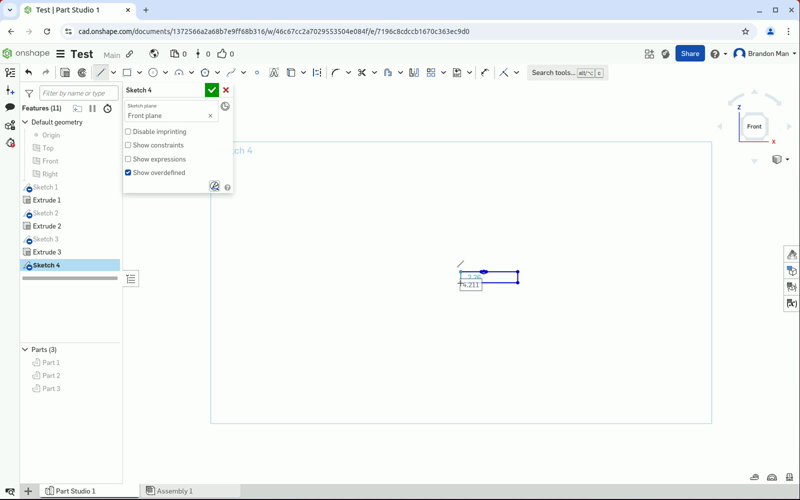
key(esc)
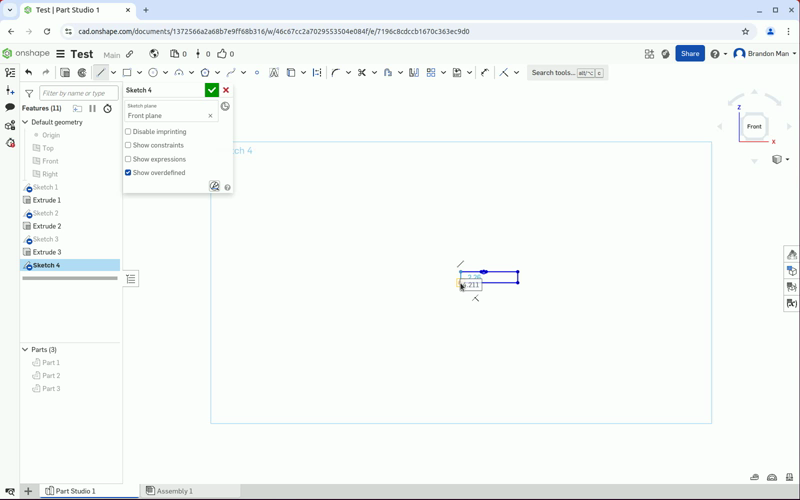
mouse_move(515, 272)
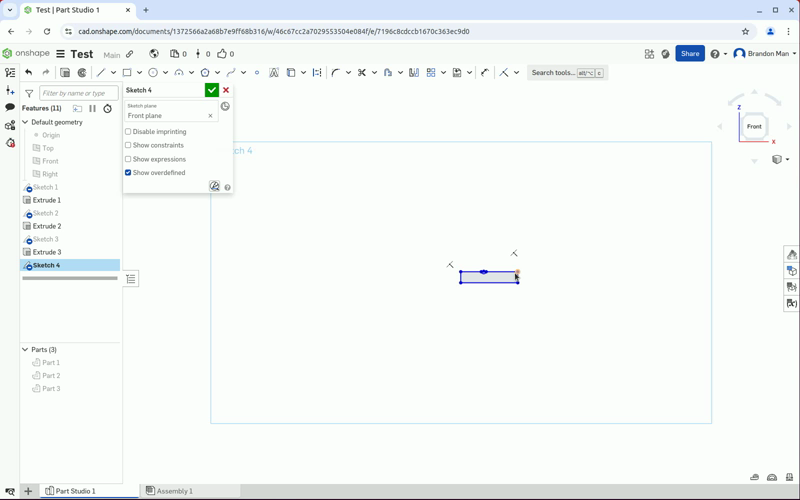
scroll(6)
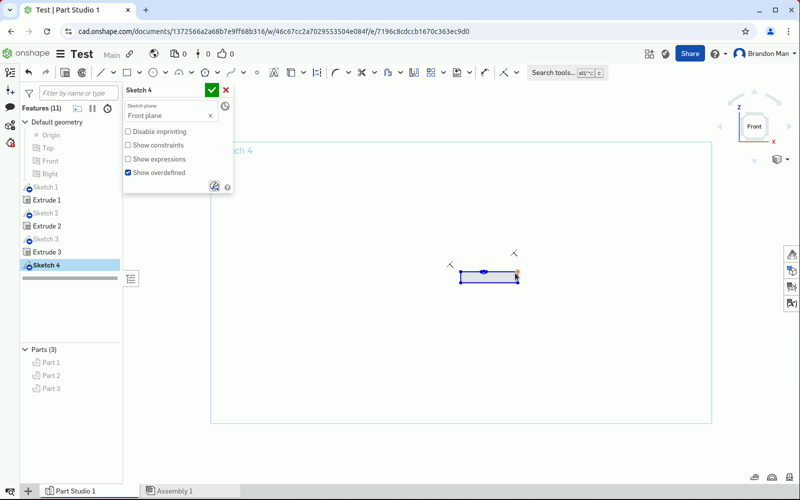
scroll(6)
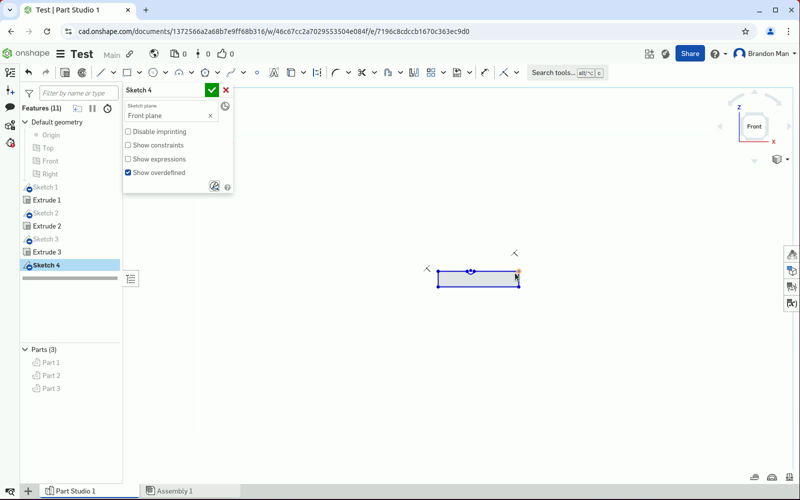
scroll(6)
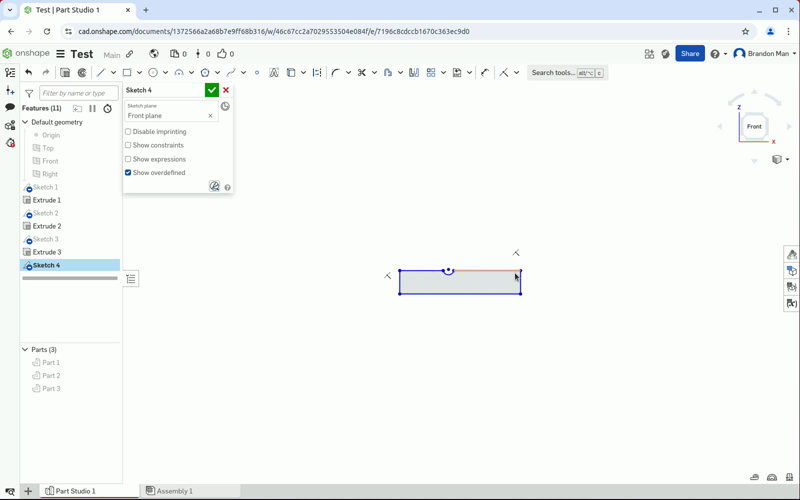
scroll(6)
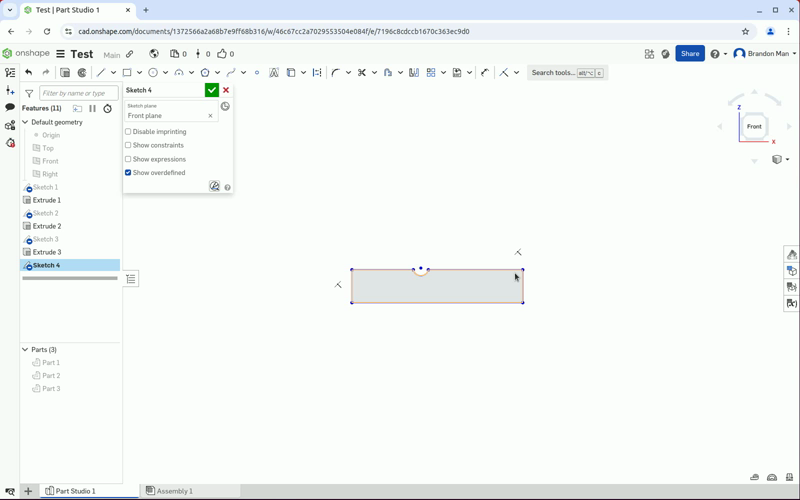
scroll(6)
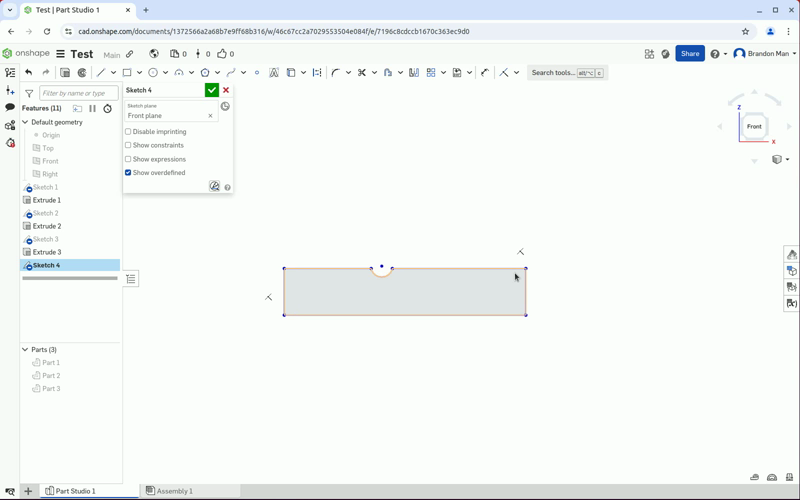
scroll(6)
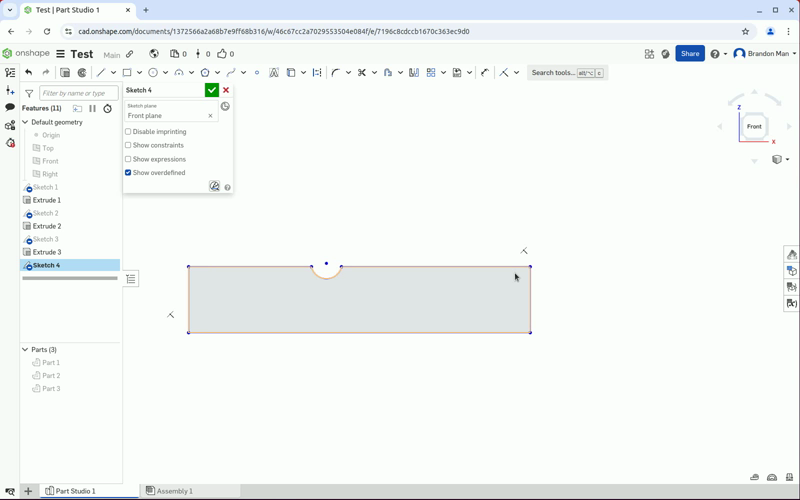
scroll(6)
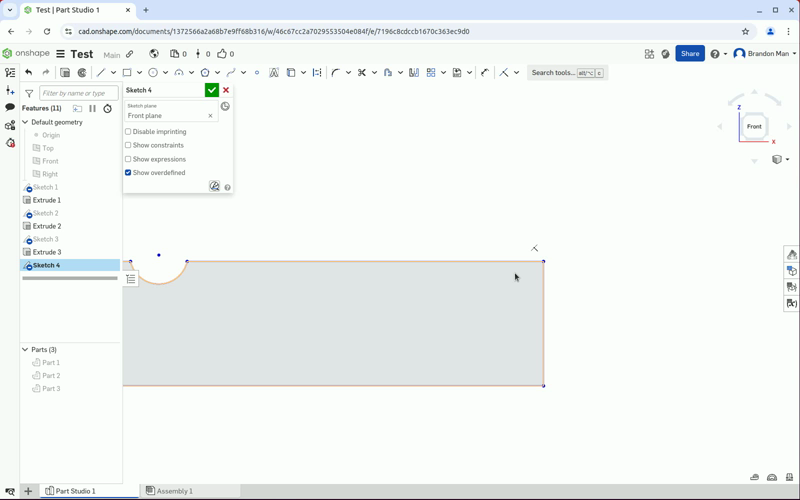
click(515, 272)
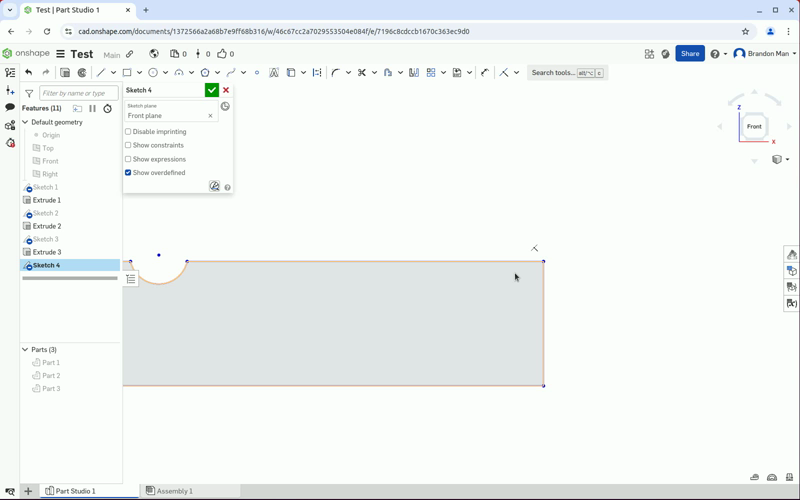
scroll(-6)
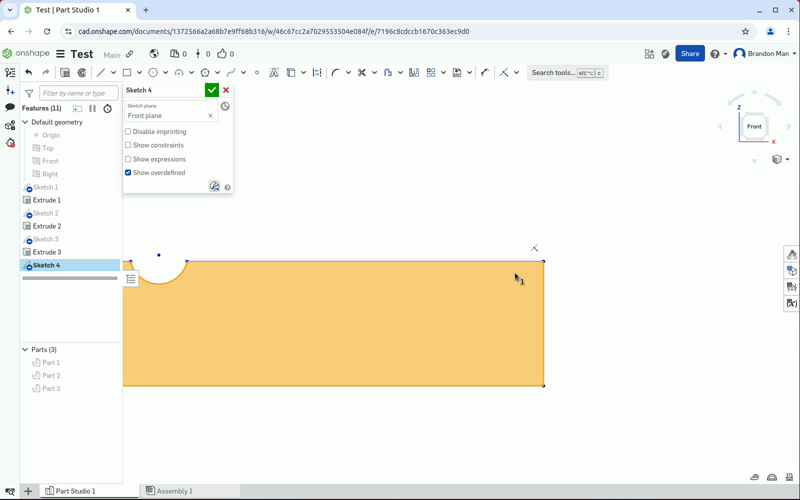
scroll(-6)
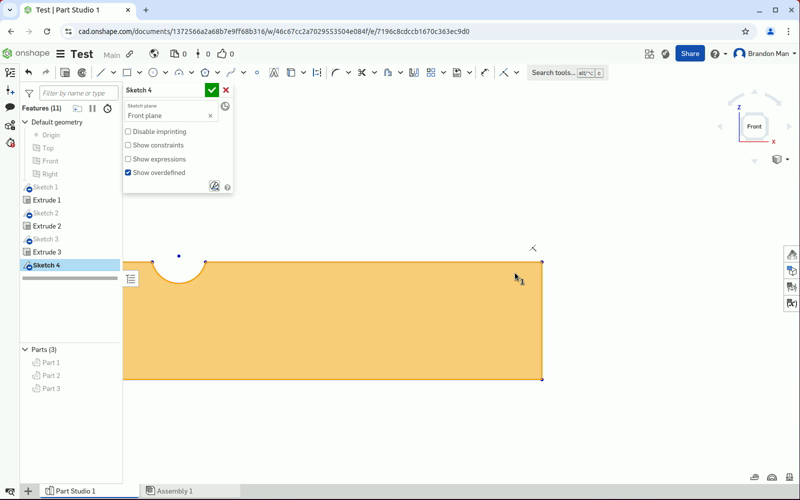
scroll(-6)
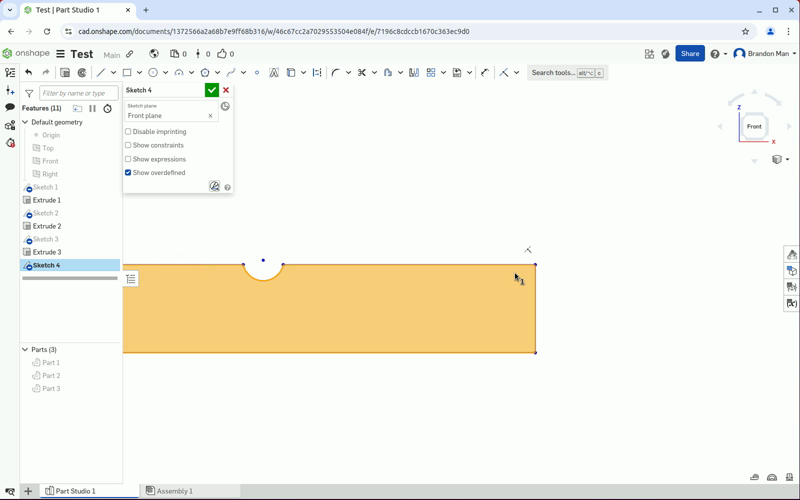
scroll(-6)
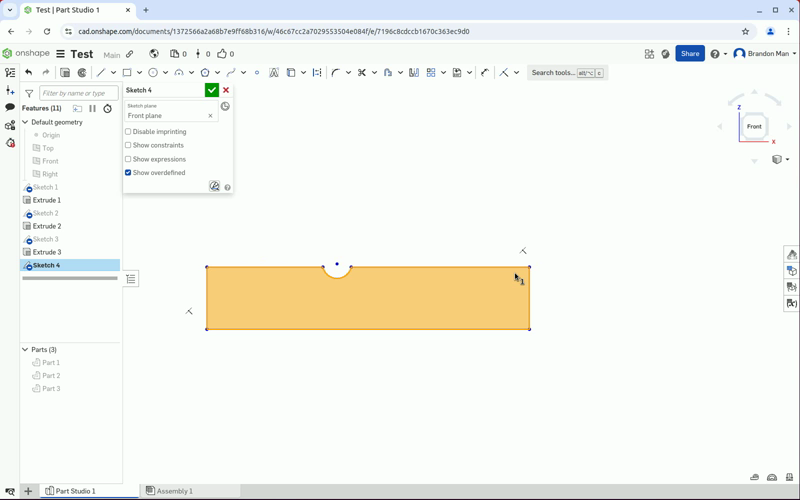
scroll(-6)
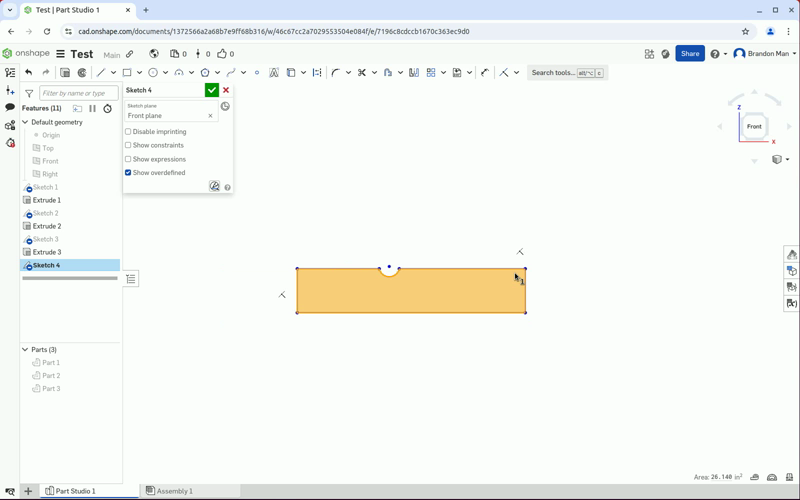
scroll(-6)
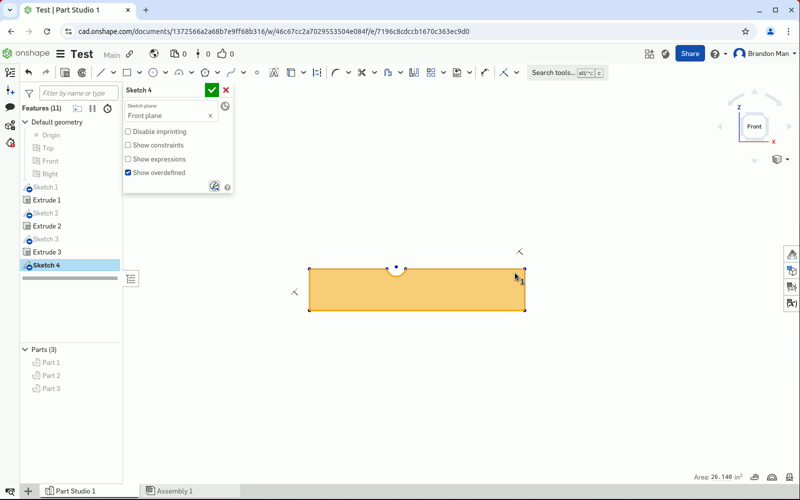
scroll(-6)
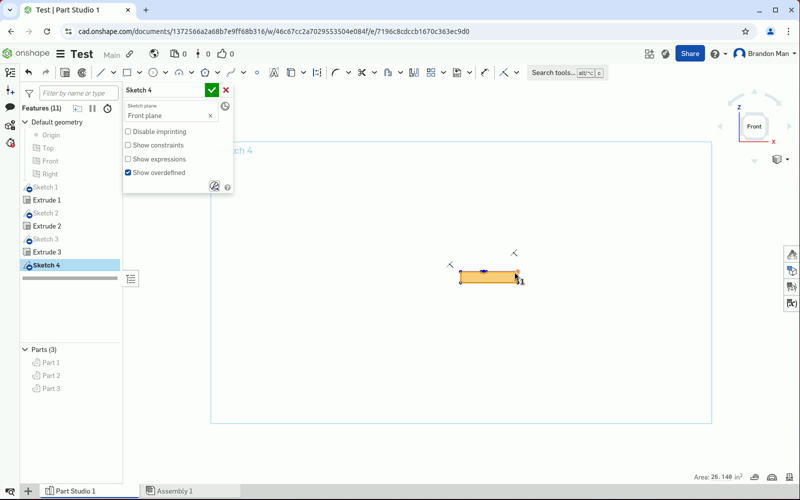
mouse_move(73, 352)
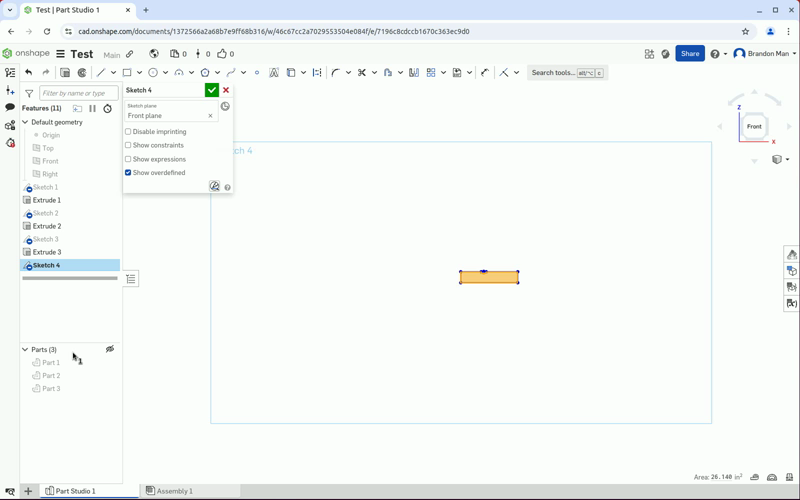
key(shift+y)
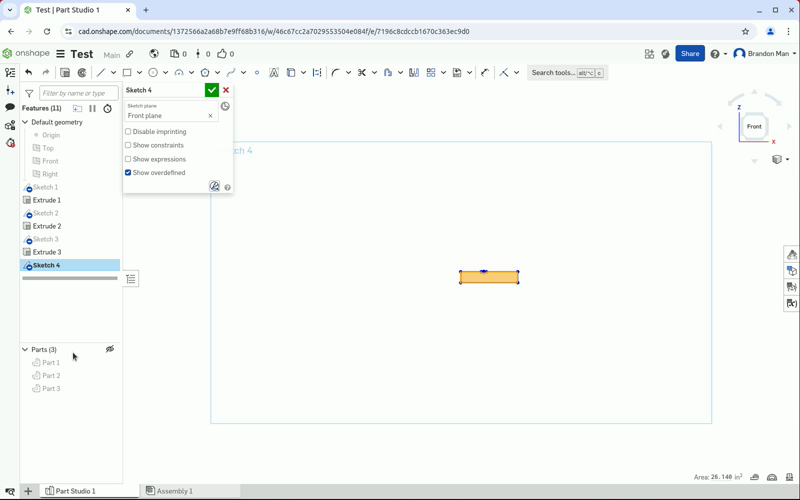
key(shift+e)
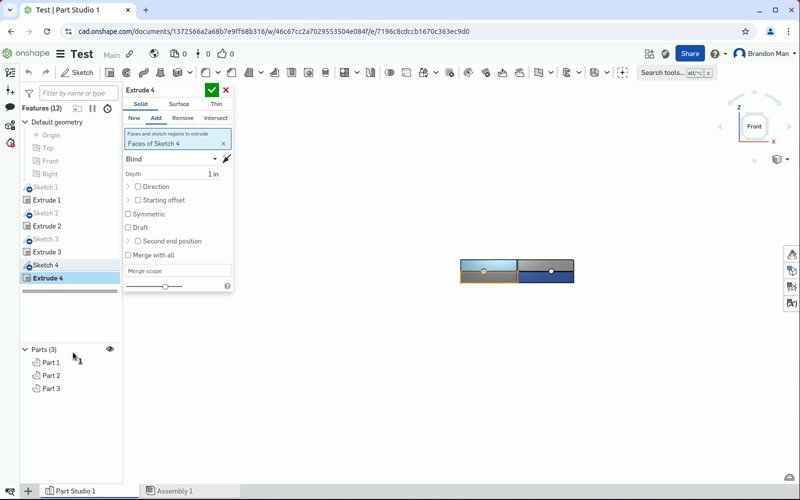
mouse_move(143, 106)
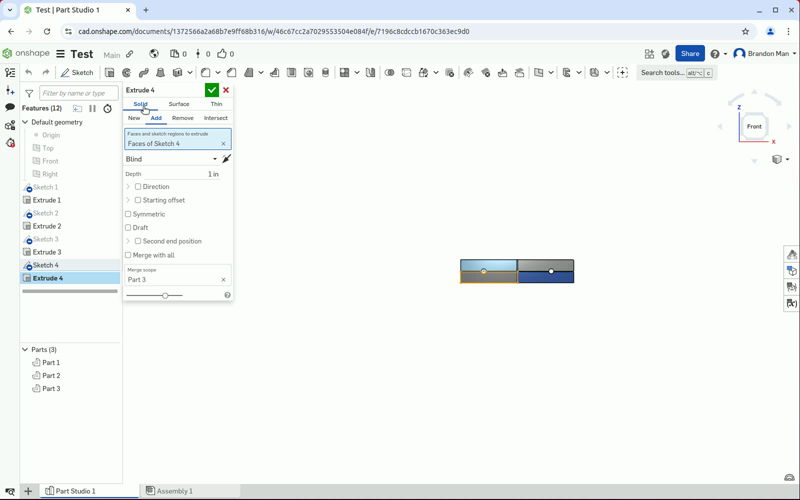
click(143, 106)
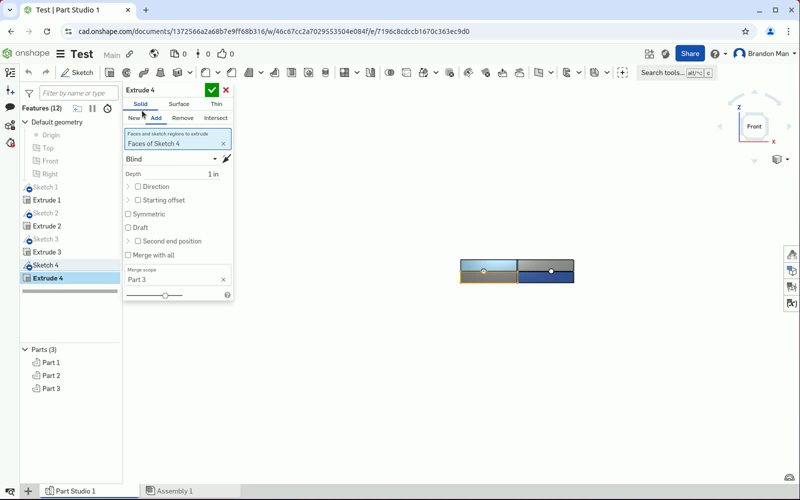
mouse_move(137, 120)
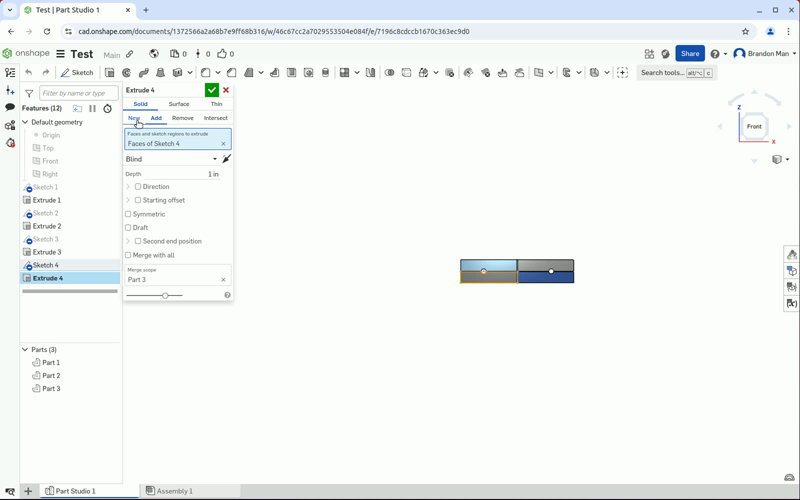
click(137, 120)
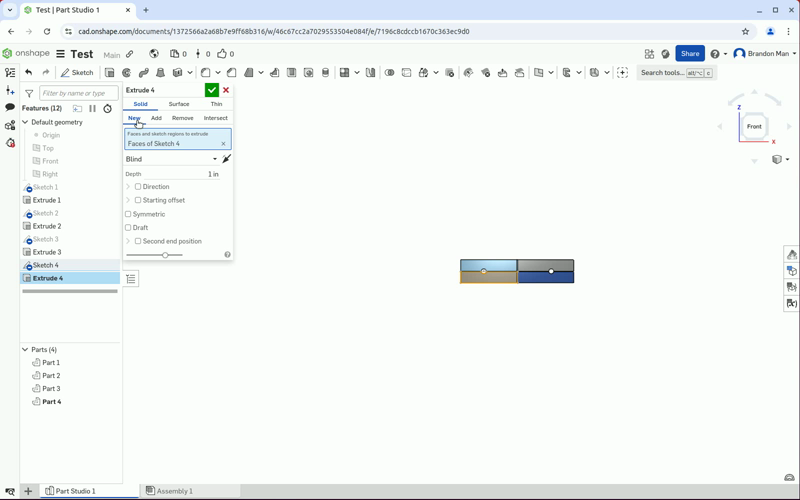
key(tab, 4)
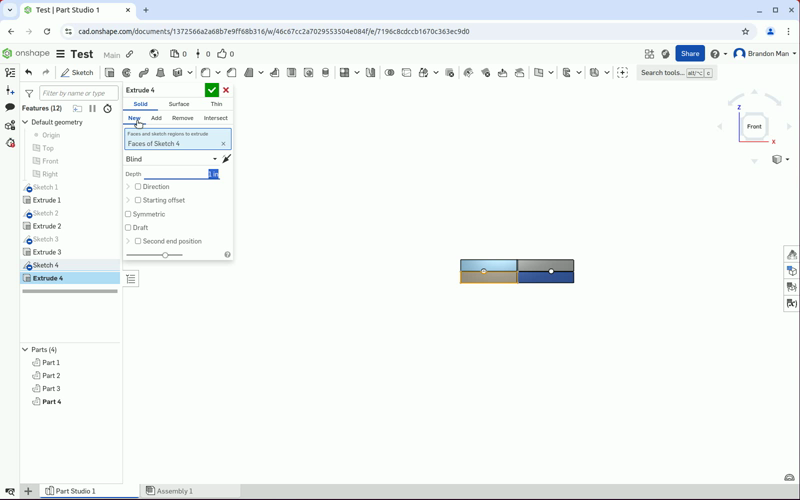
text(2.407)
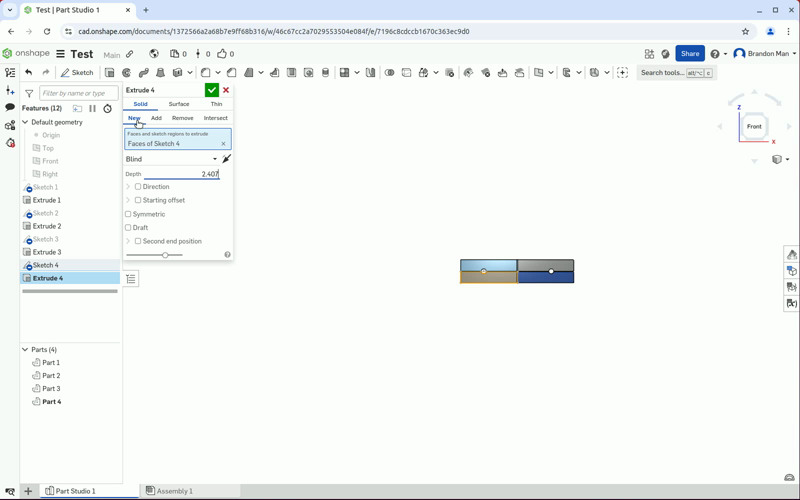
key(enter)
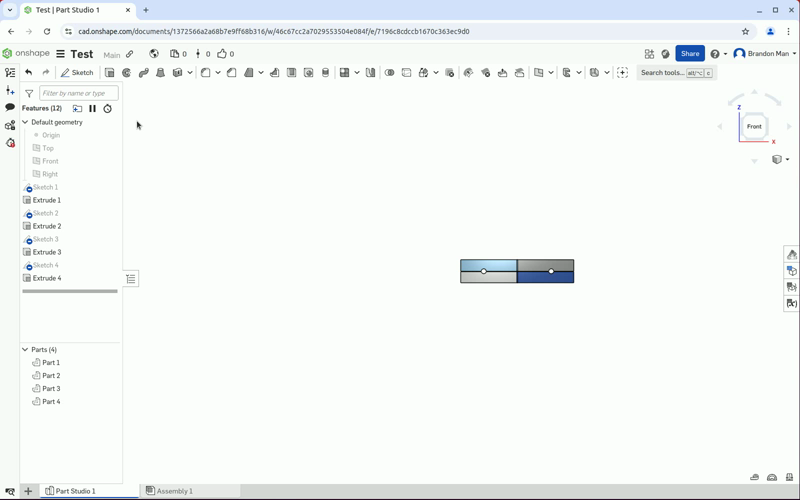
key(shift+h)
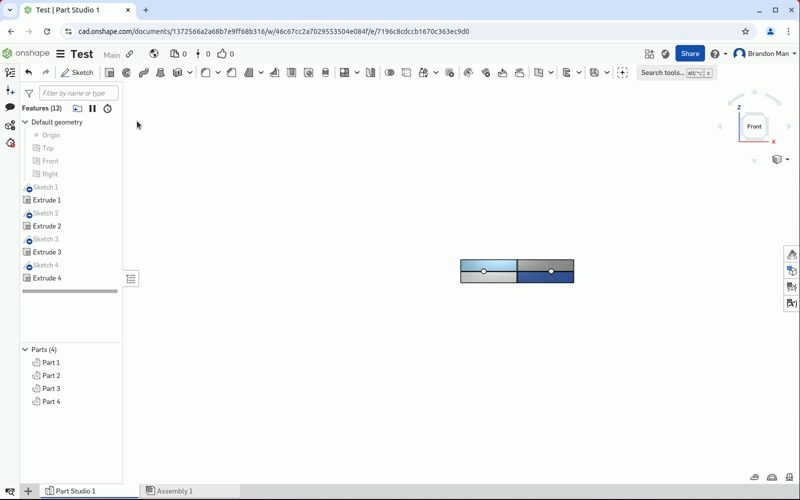
key(shift+h)
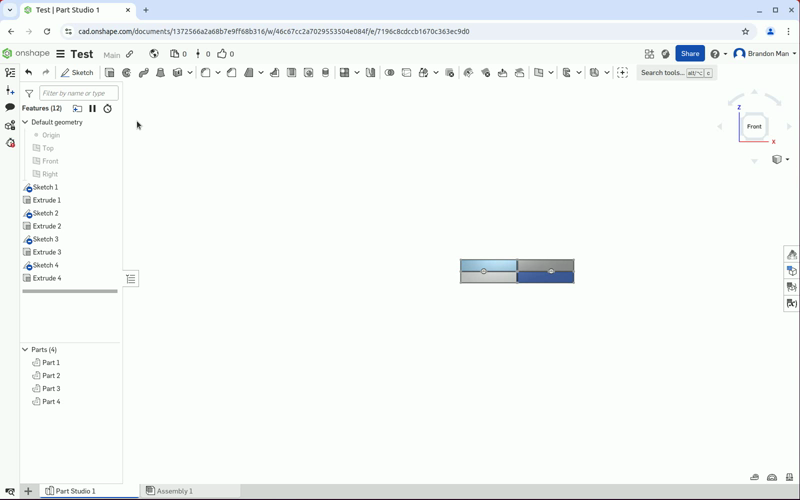
key(shift+7)
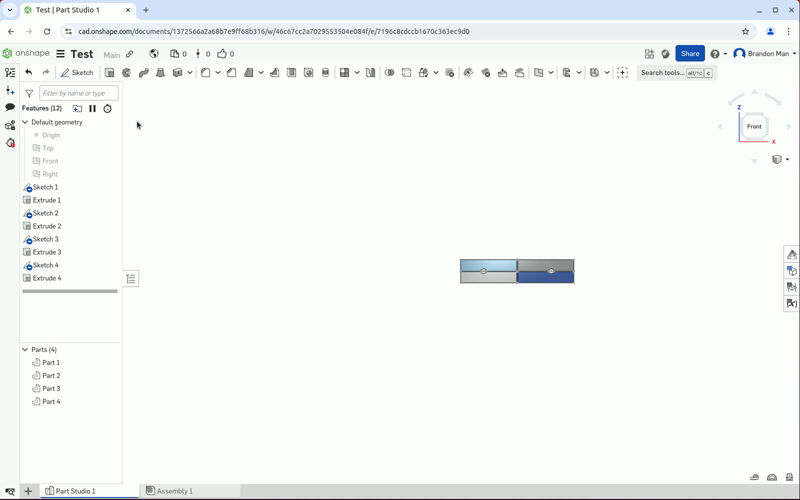
key(left, 2)
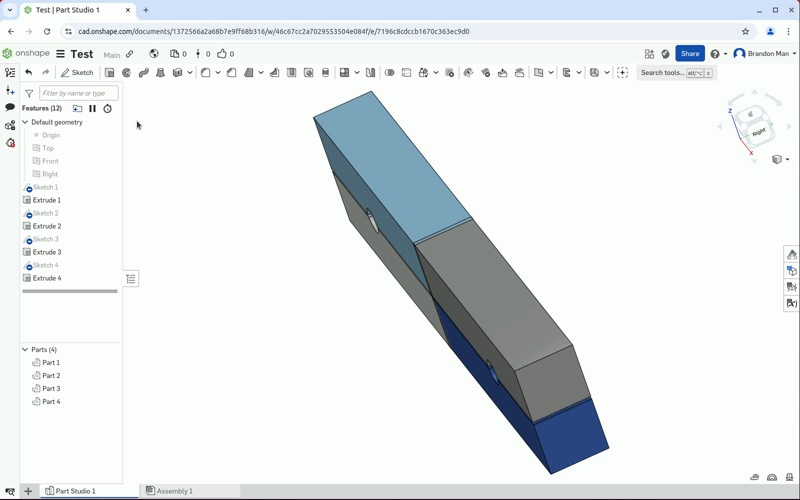
key(down, 2)
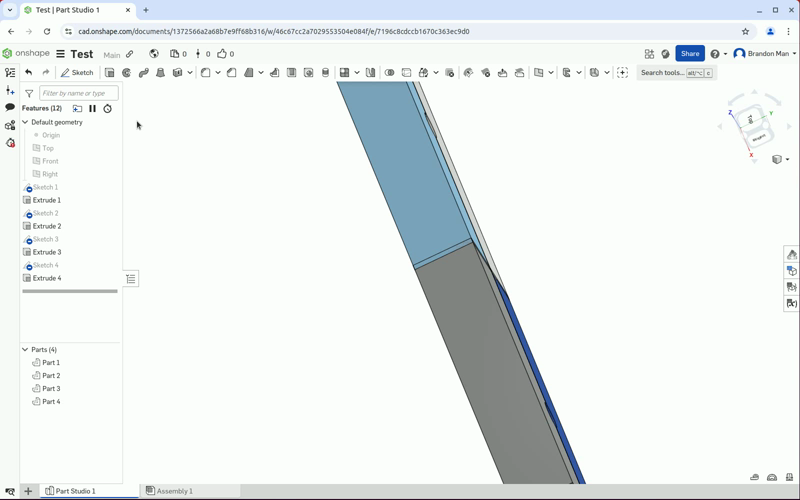
key(up, 2)
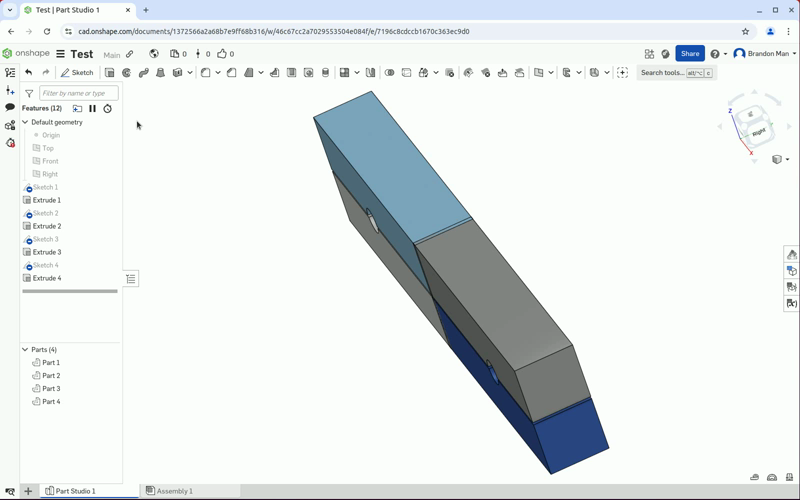
key(right, 2)
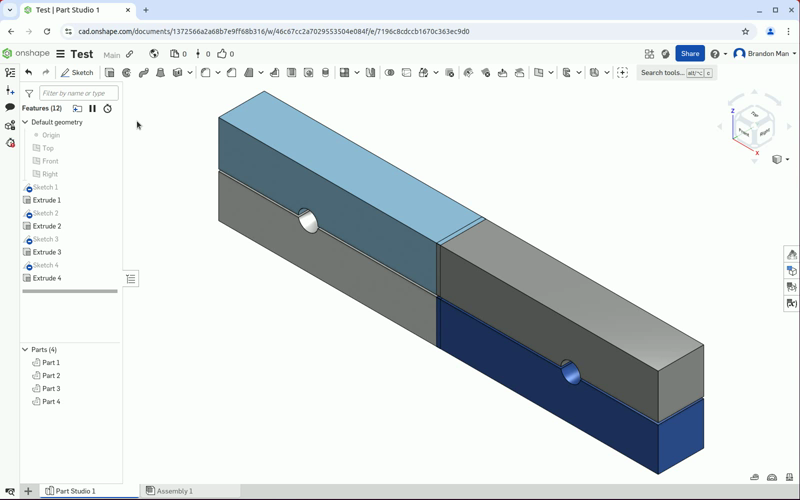
mouse_move(73, 189)
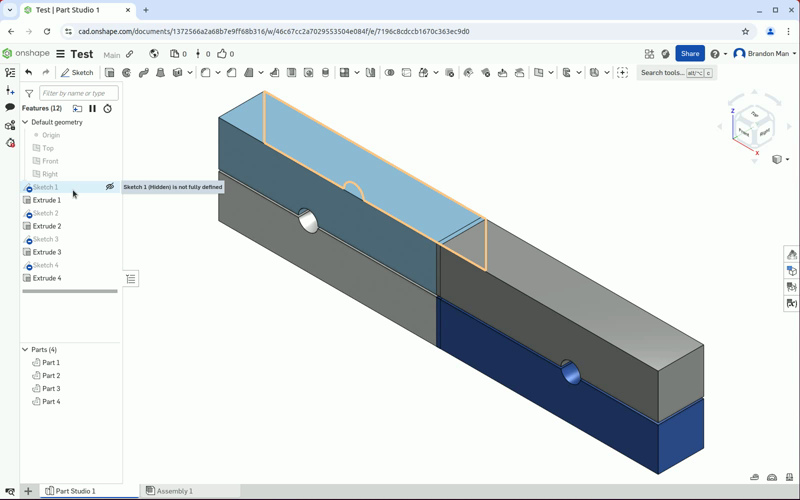
click(73, 189)